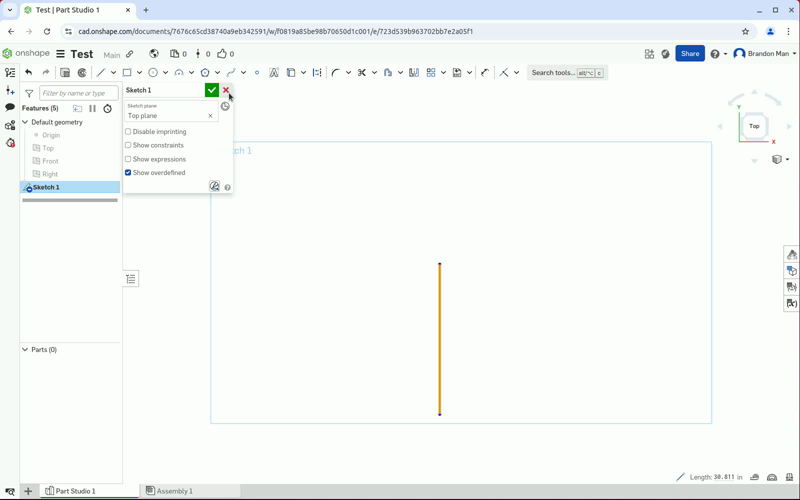
key(shift+h)
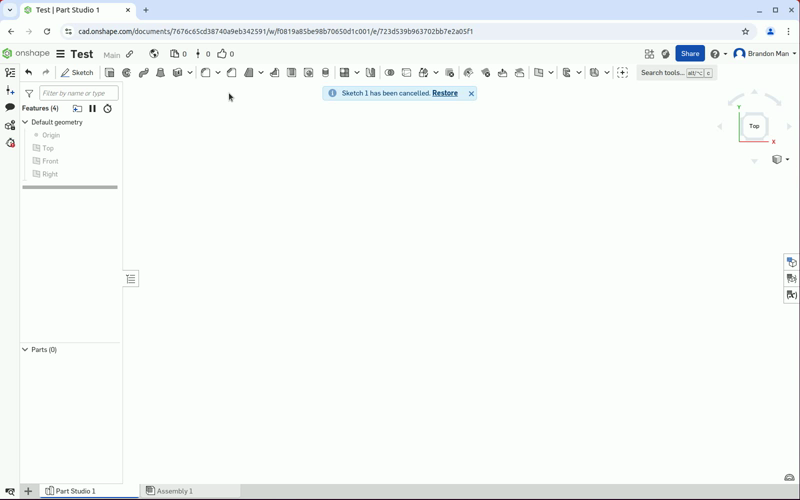
mouse_move(73, 352)
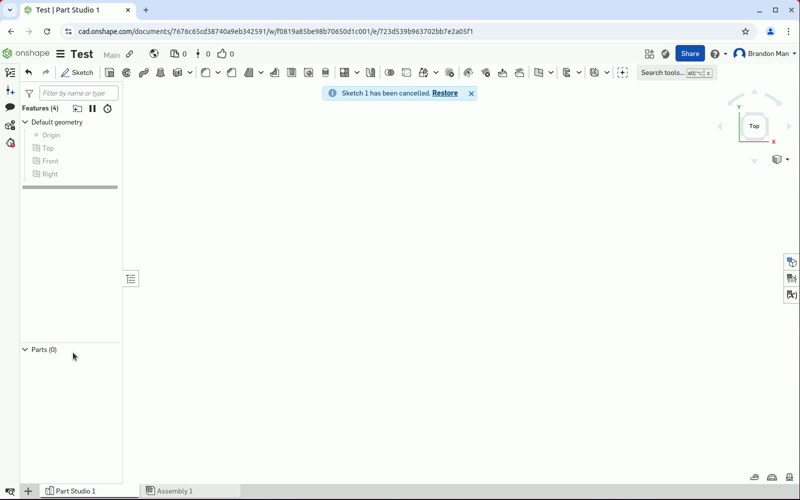
key(y)
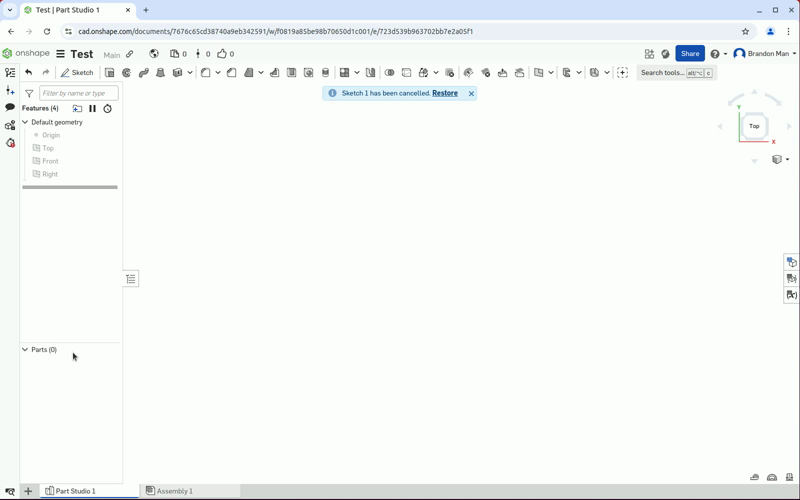
key(shift+p)
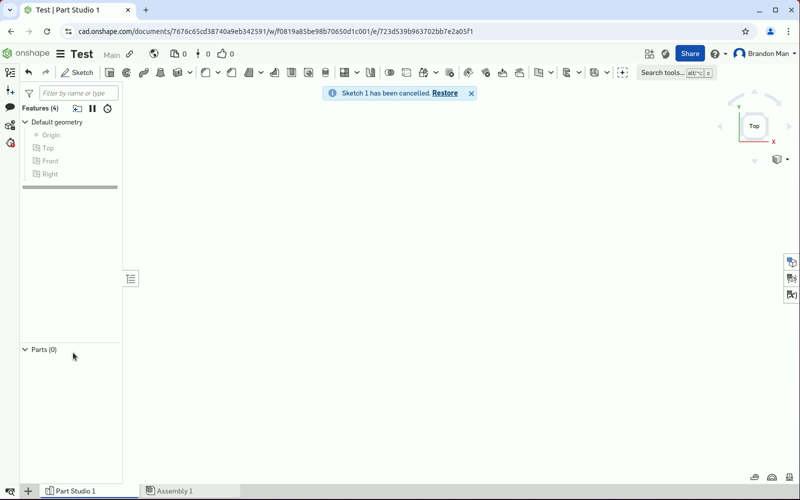
key(space)
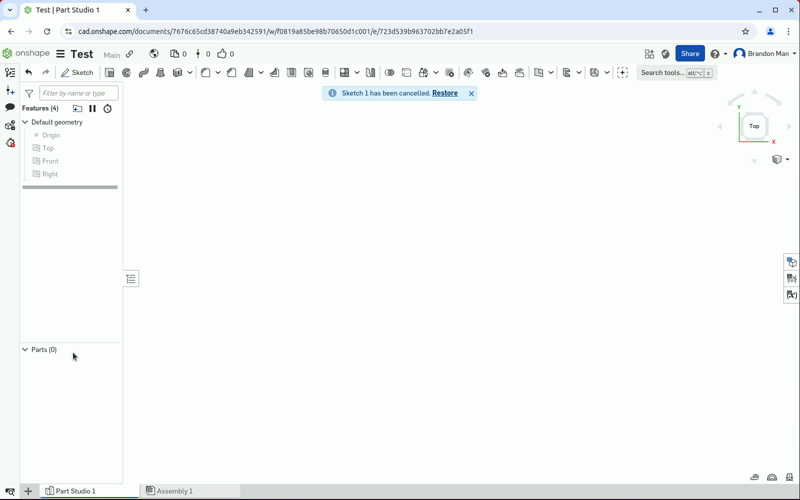
key_down(shift)
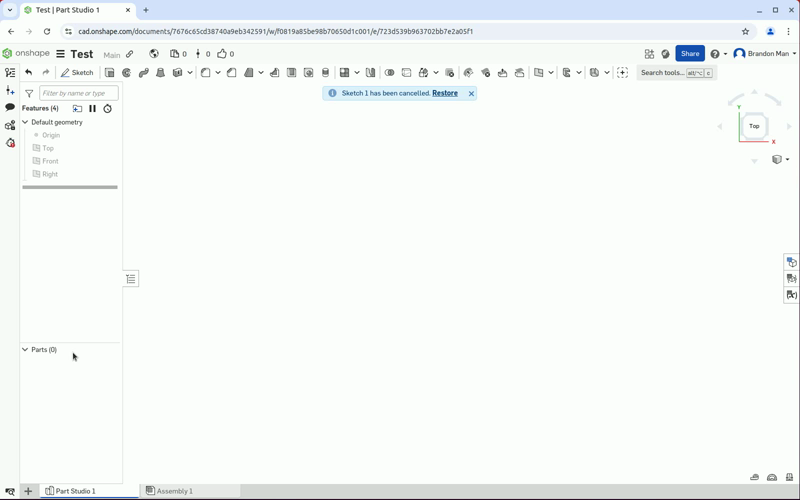
key(up)
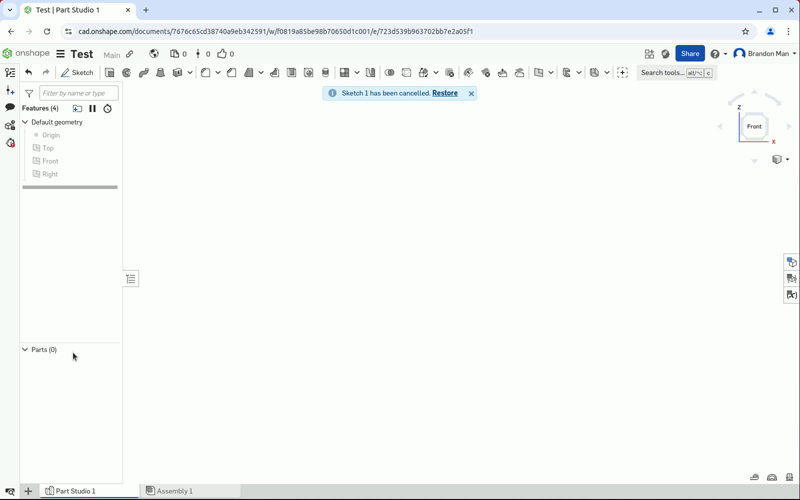
key_up(shift)
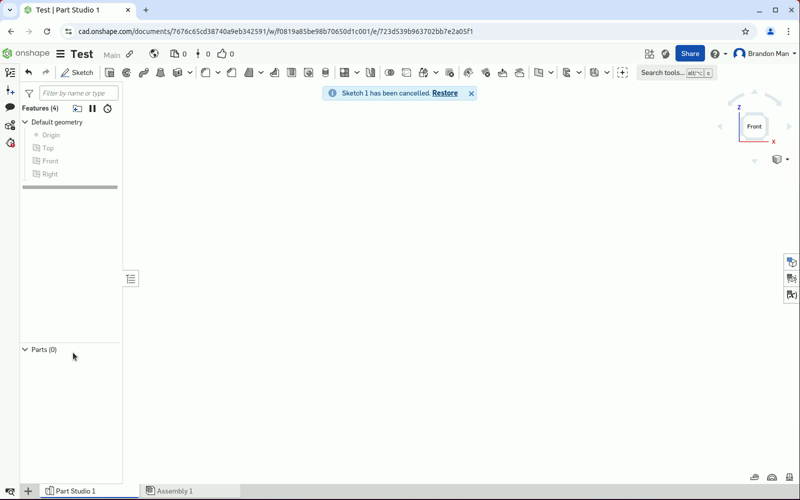
mouse_move(73, 352)
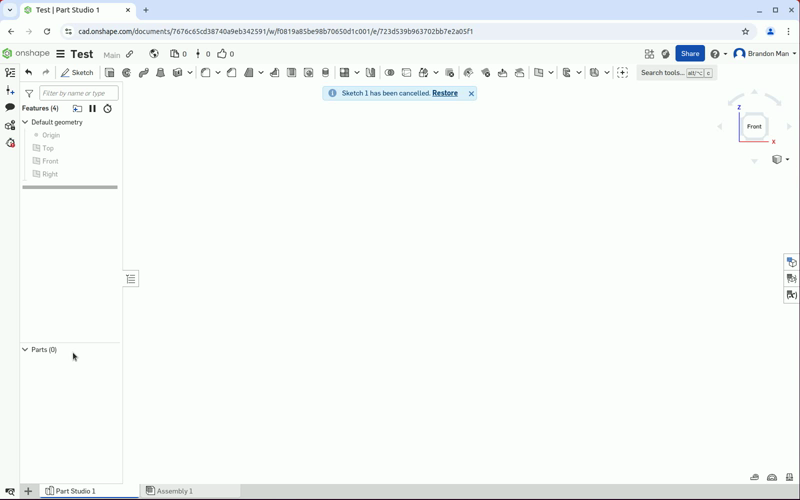
key(shift+y)
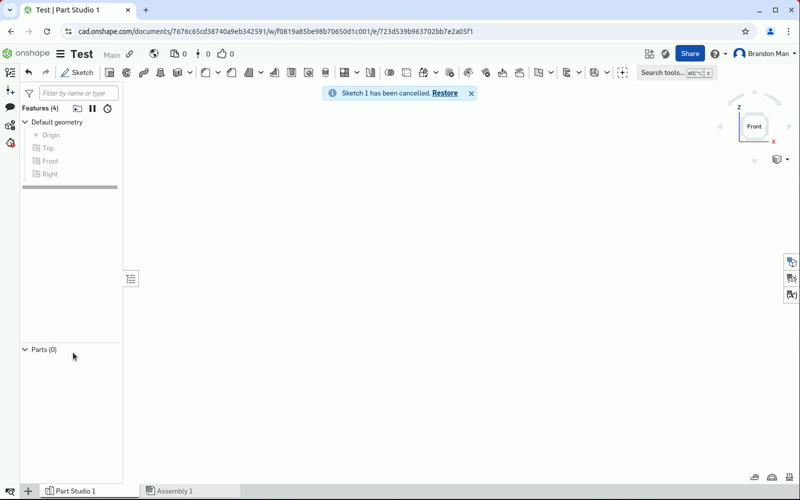
key(shift+s)
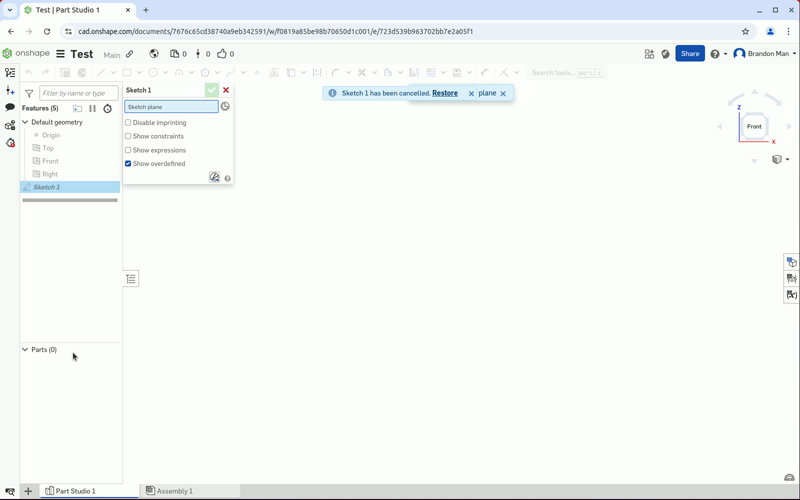
mouse_move(73, 163)
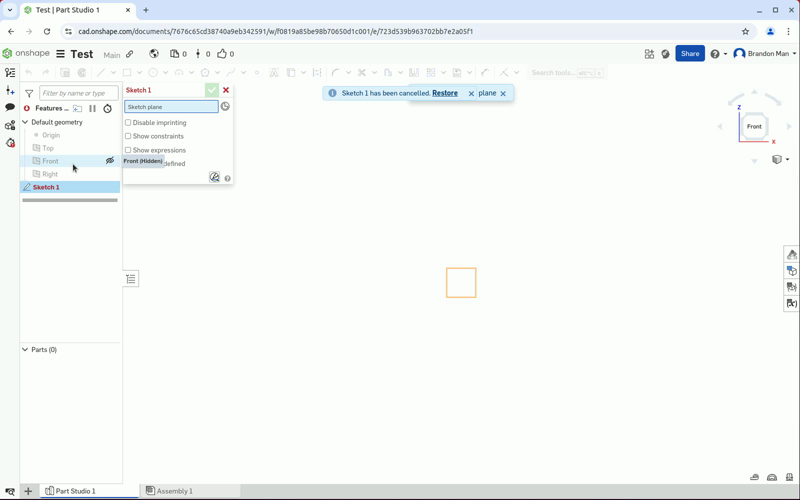
click(73, 163)
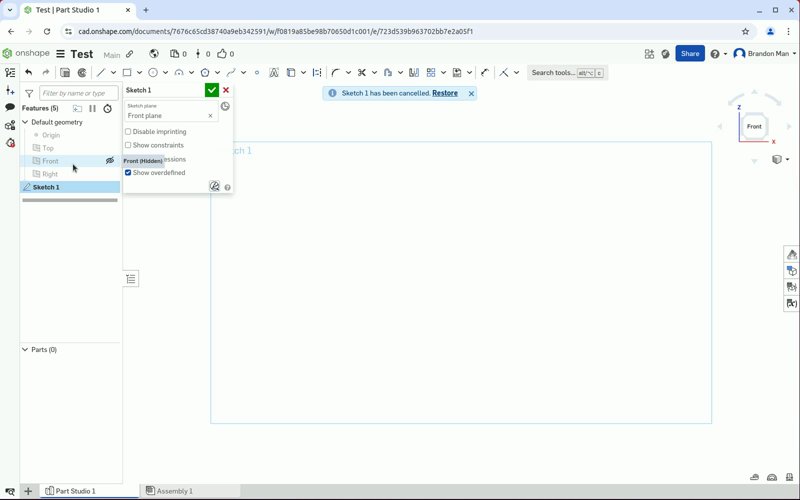
mouse_move(73, 352)
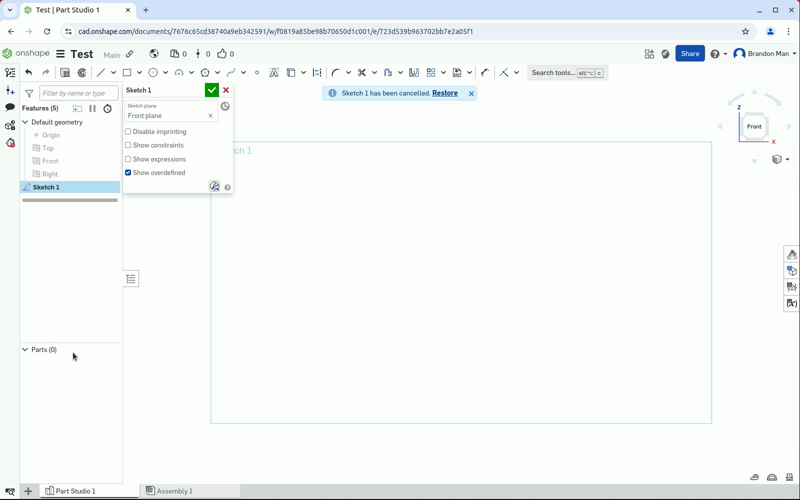
key(y)
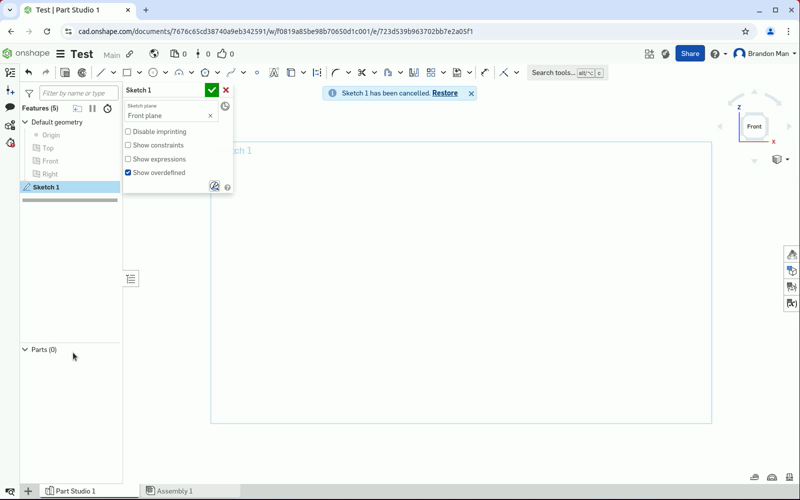
key(l)
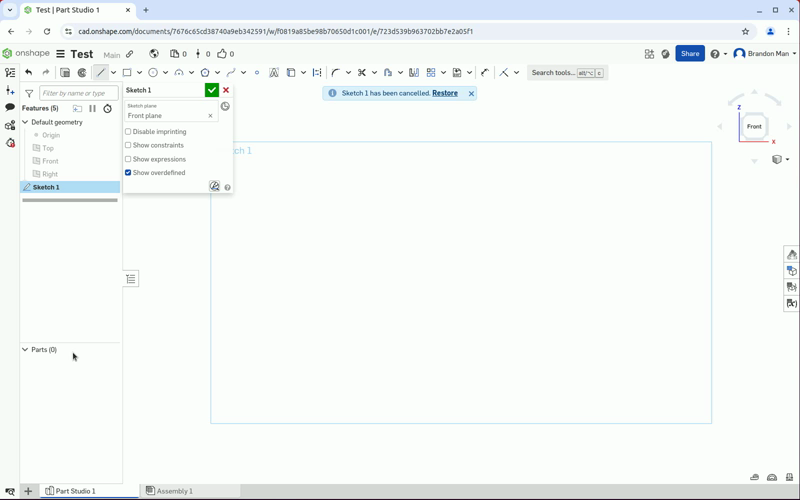
key_down(shift)
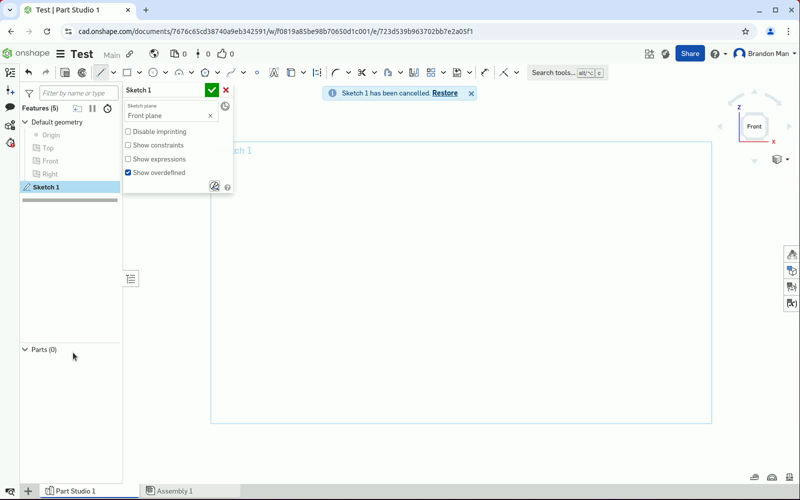
mouse_move(404, 282)
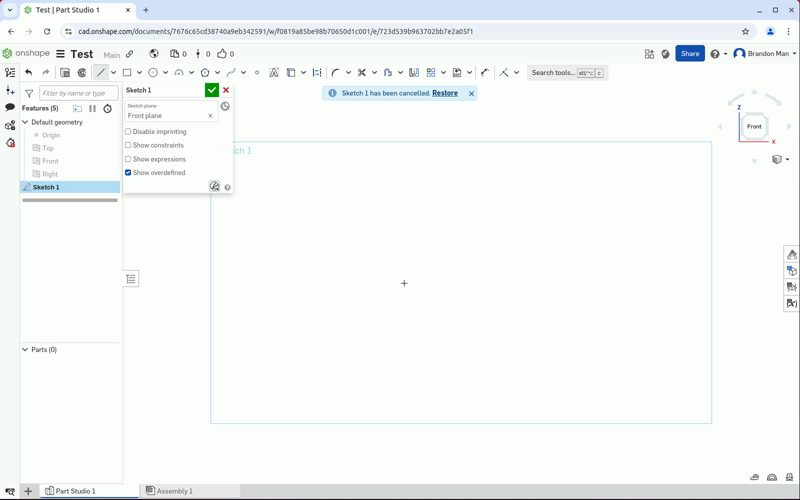
click(404, 282)
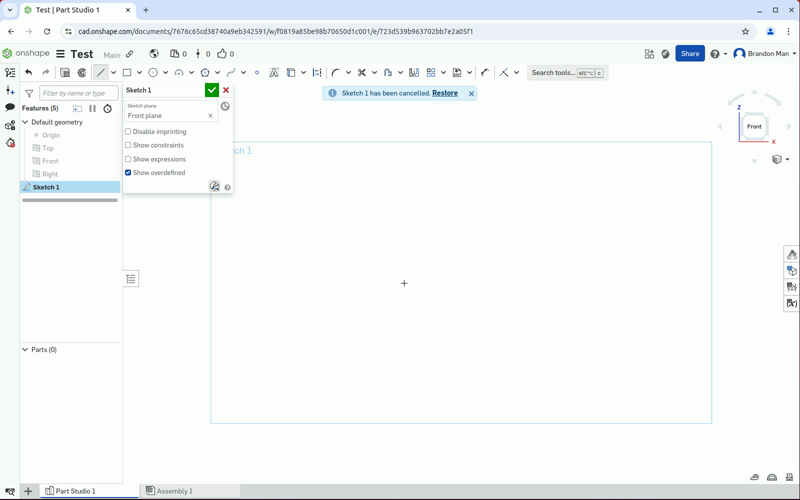
key_up(shift)
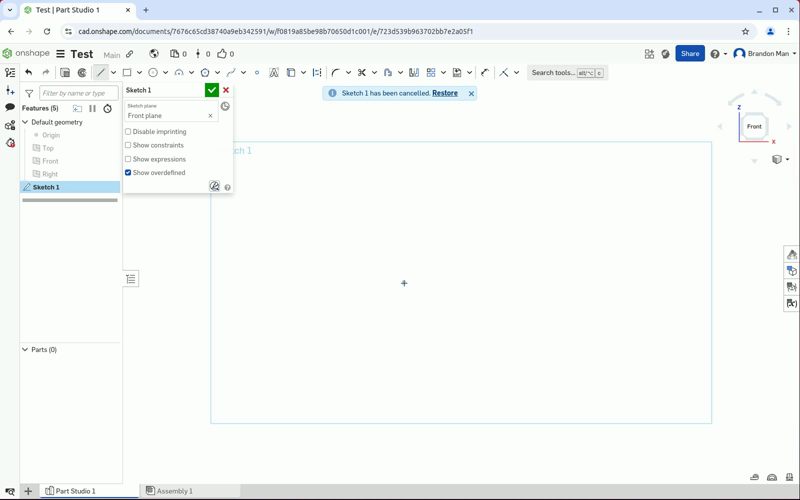
key_down(shift)
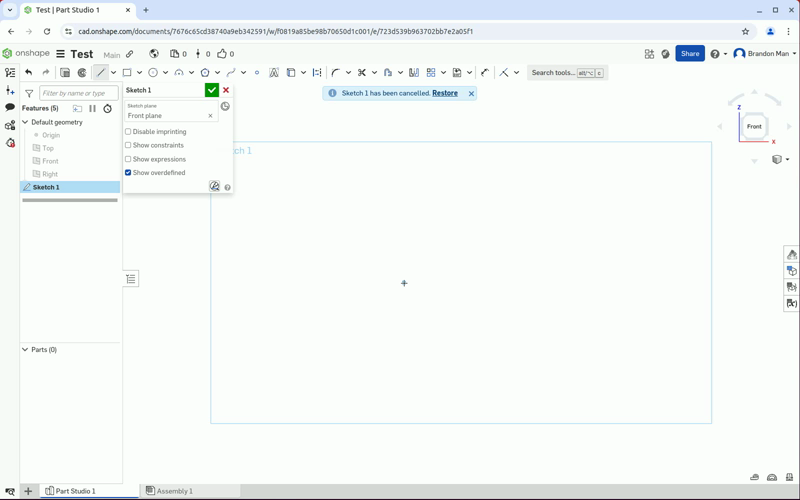
mouse_move(434, 282)
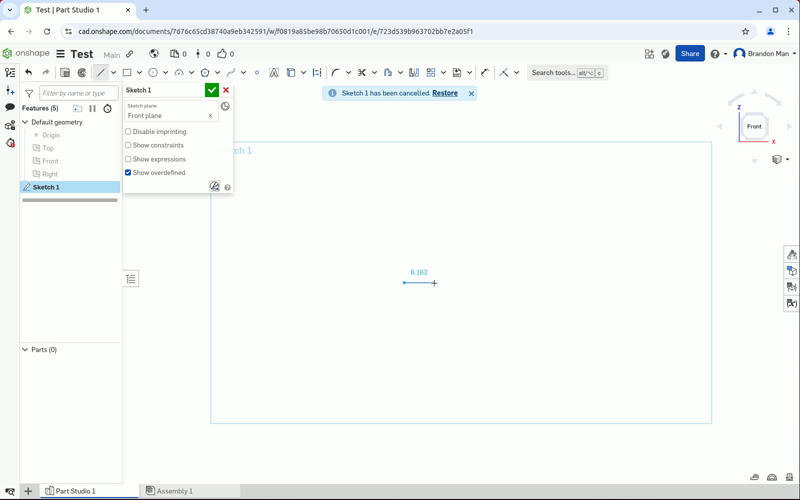
mouse_move(423, 282)
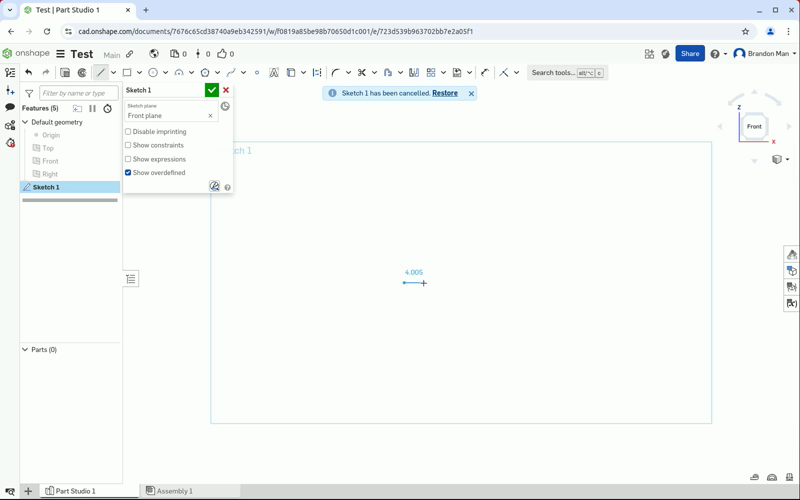
click(423, 282)
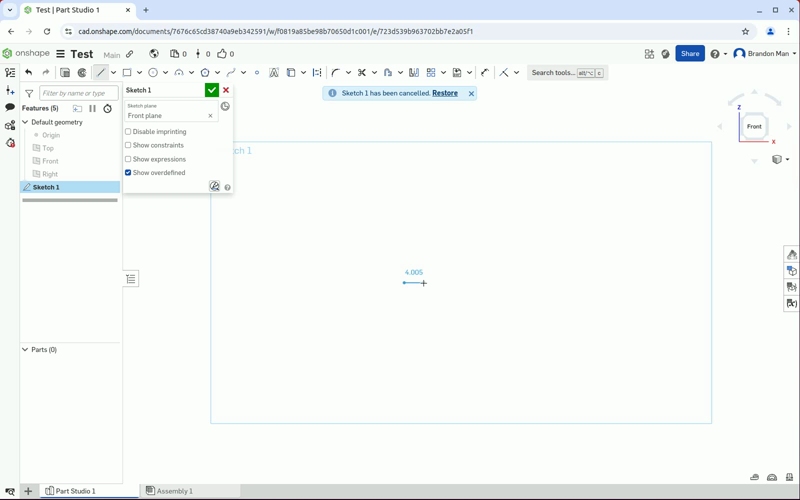
key_up(shift)
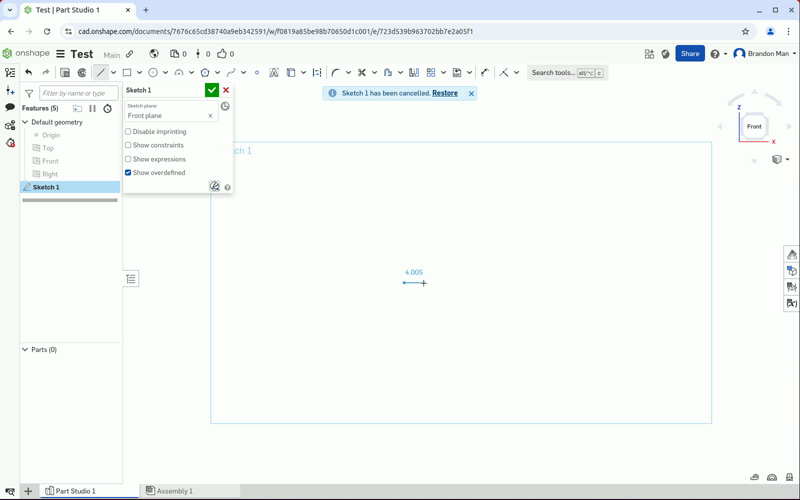
key(esc)
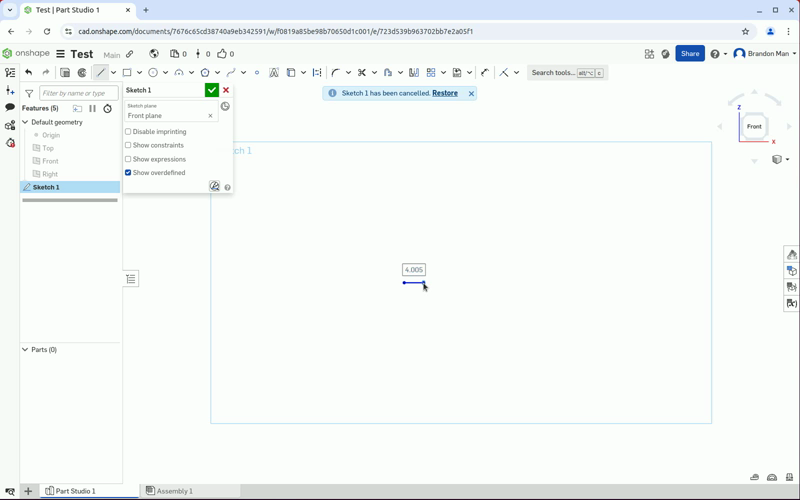
key(a)
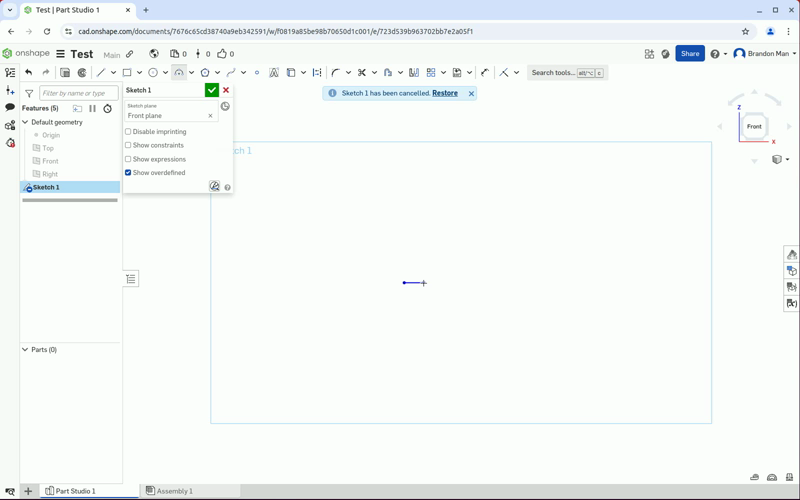
mouse_move(423, 282)
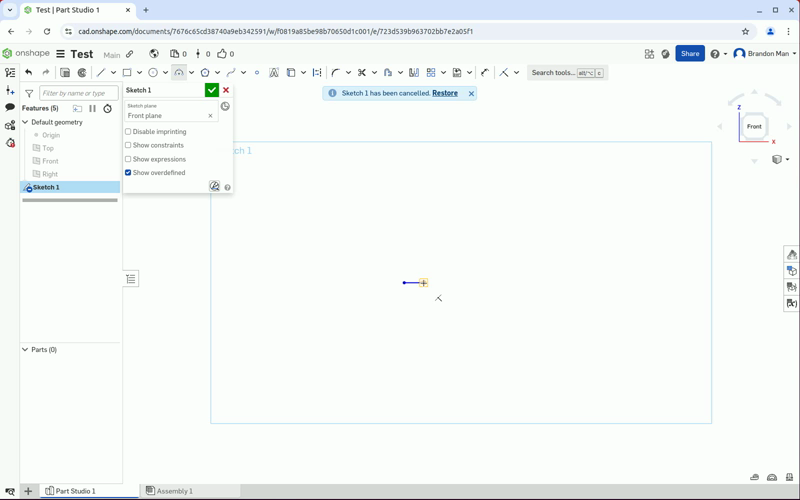
click(423, 282)
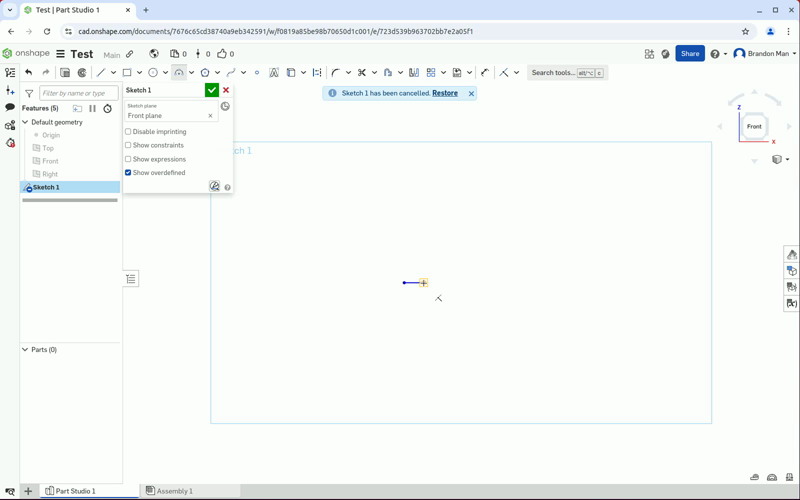
key_down(shift)
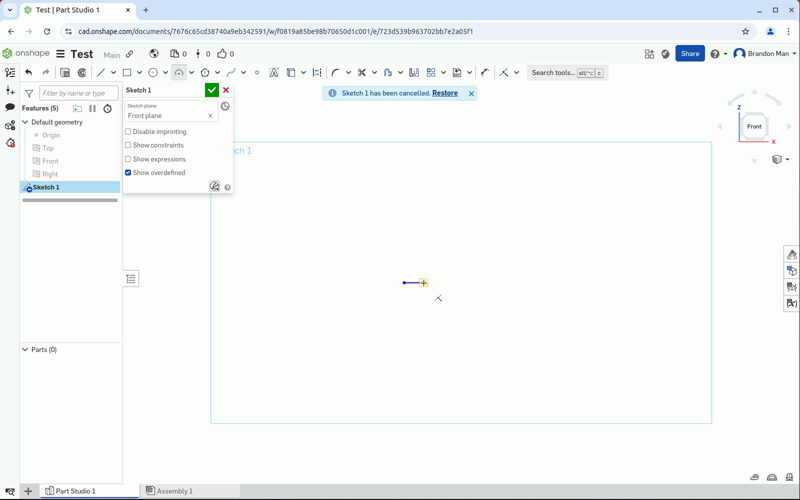
mouse_move(498, 282)
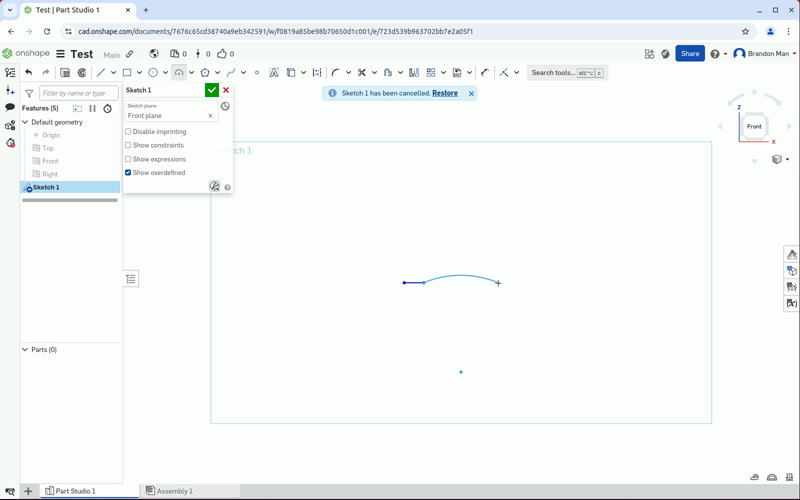
click(498, 282)
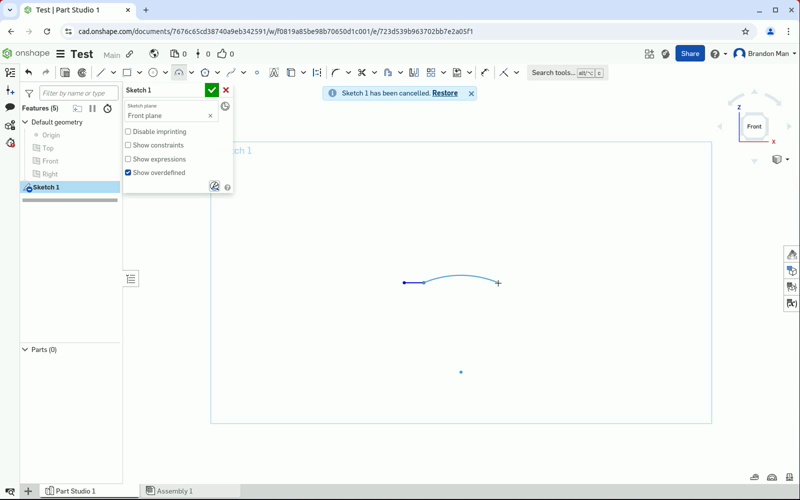
mouse_move(460, 245)
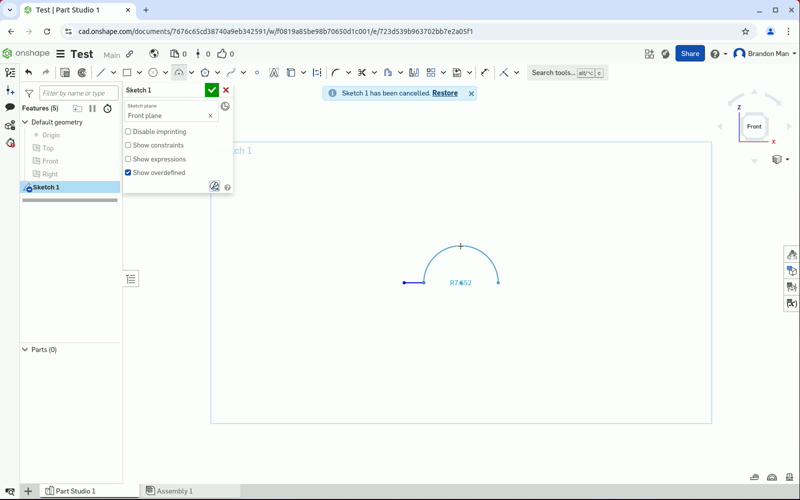
click(460, 245)
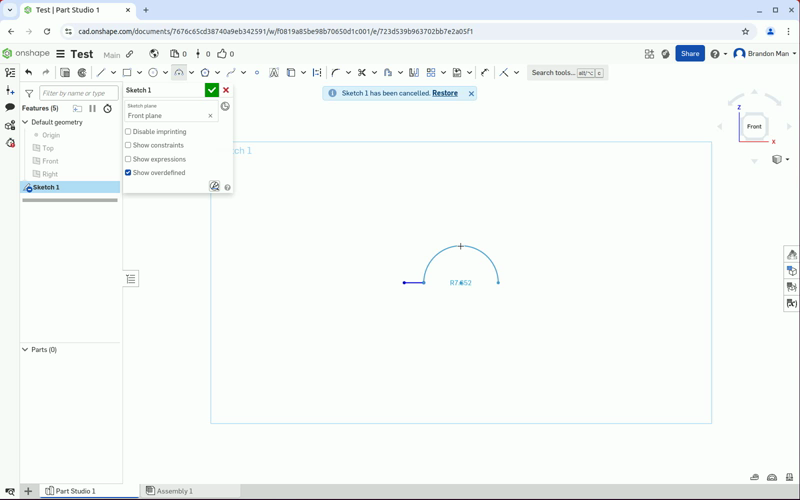
key_up(shift)
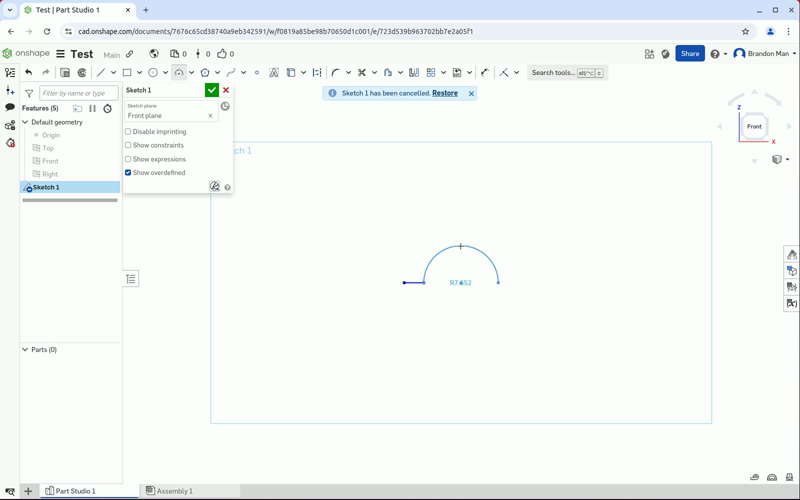
key(esc)
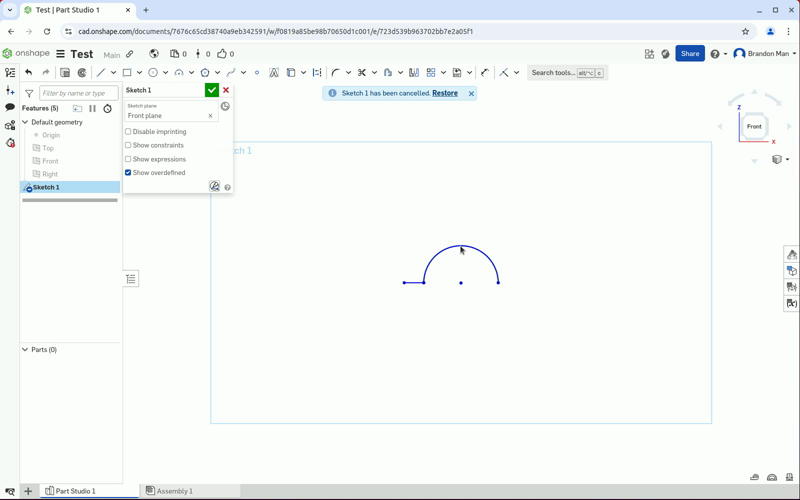
key(l)
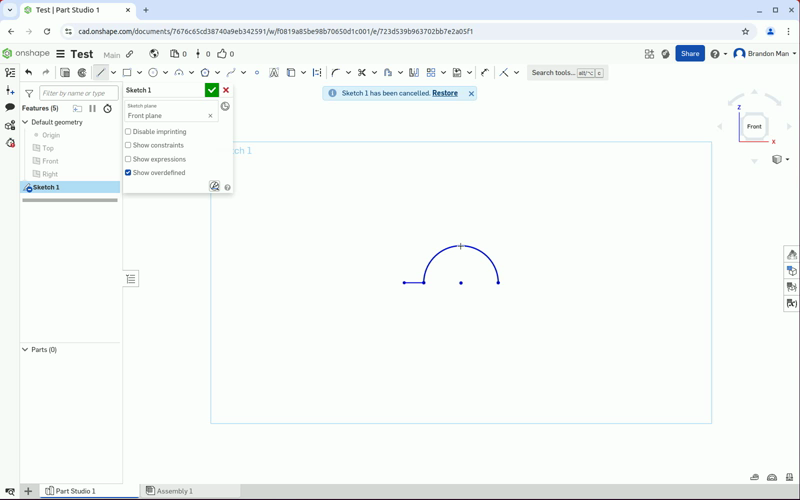
mouse_move(498, 282)
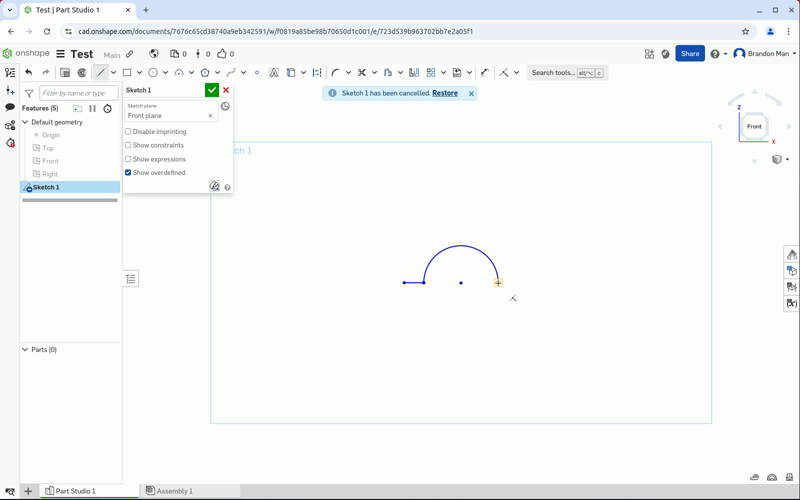
click(498, 282)
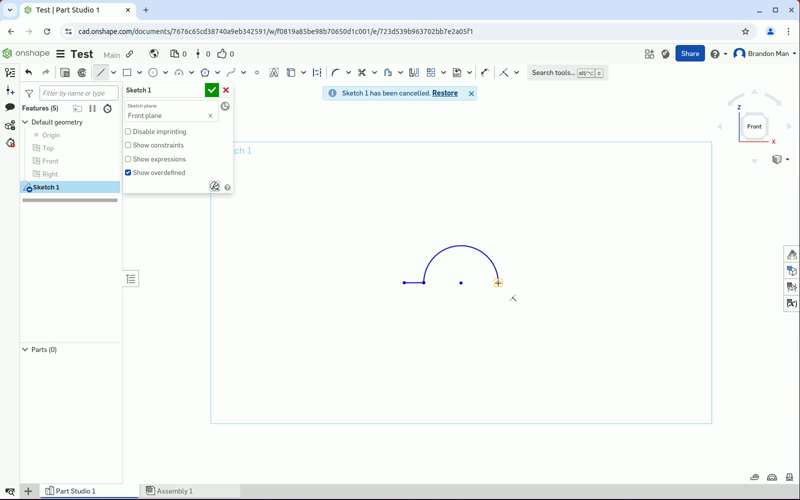
key_down(shift)
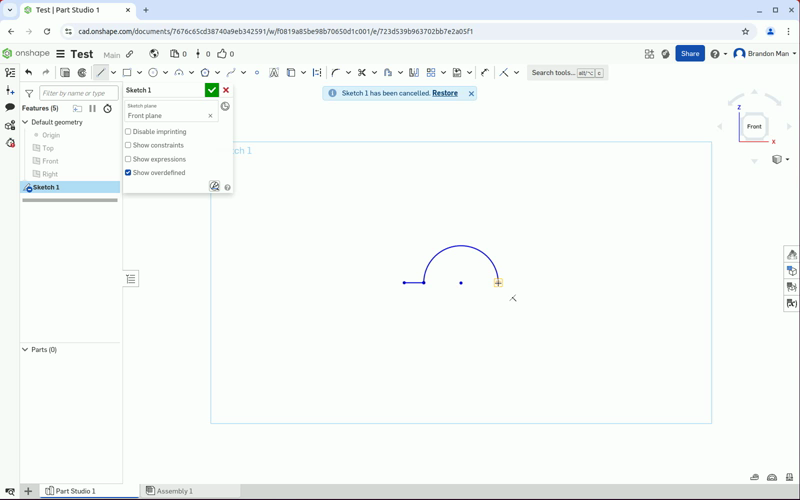
mouse_move(528, 282)
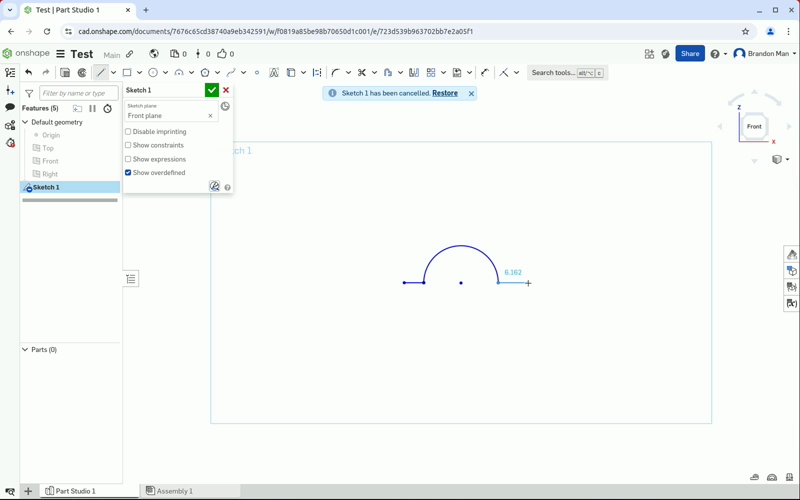
mouse_move(516, 282)
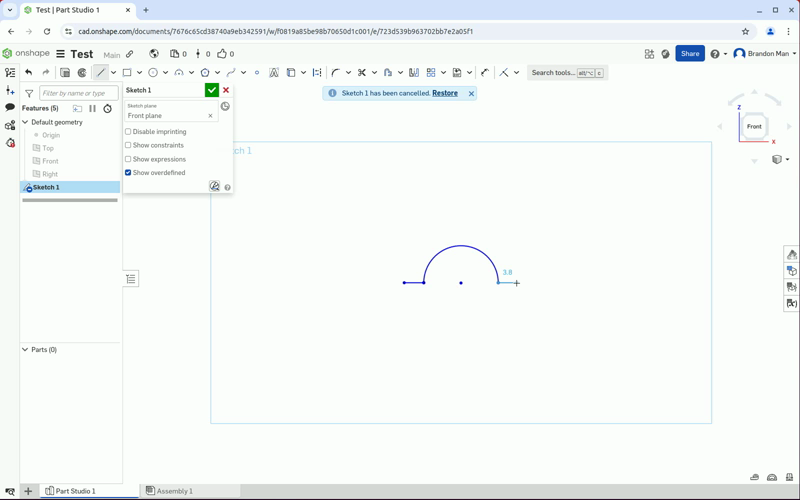
click(516, 282)
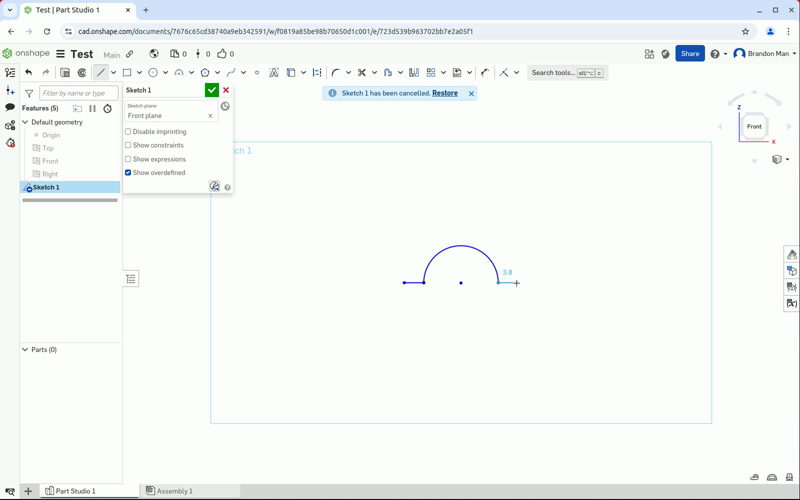
key_up(shift)
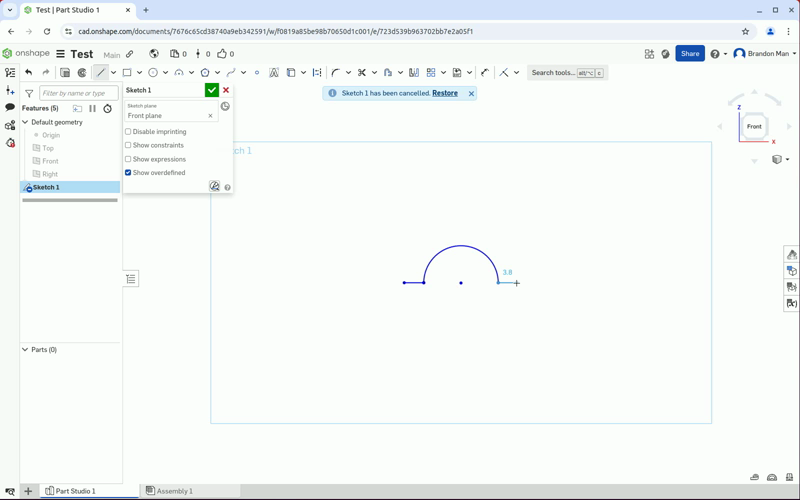
key(esc)
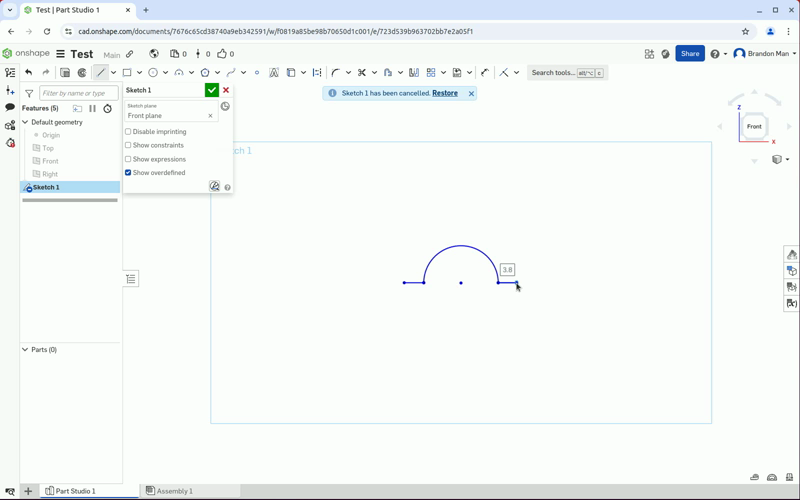
key(a)
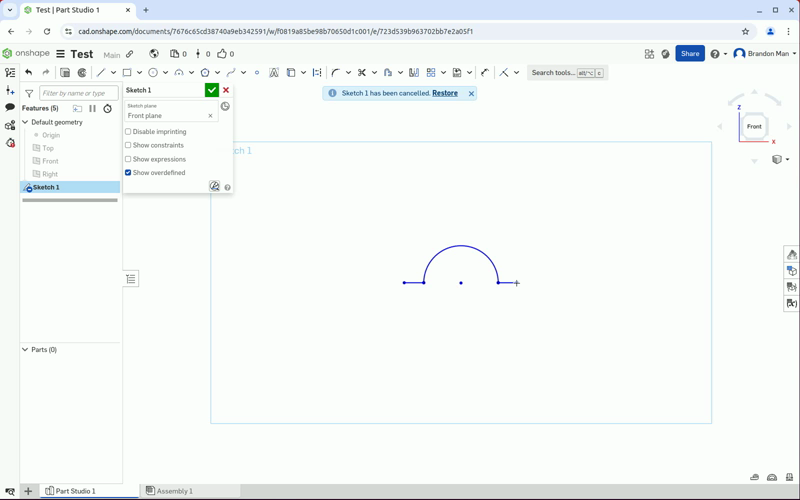
mouse_move(516, 282)
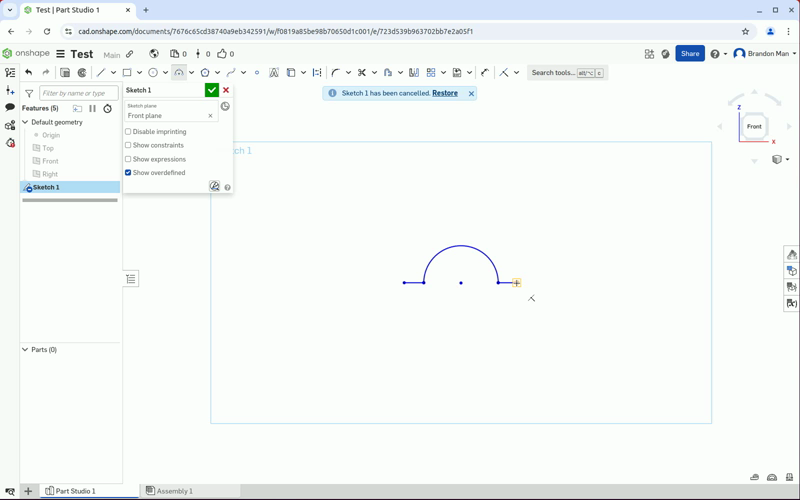
click(516, 282)
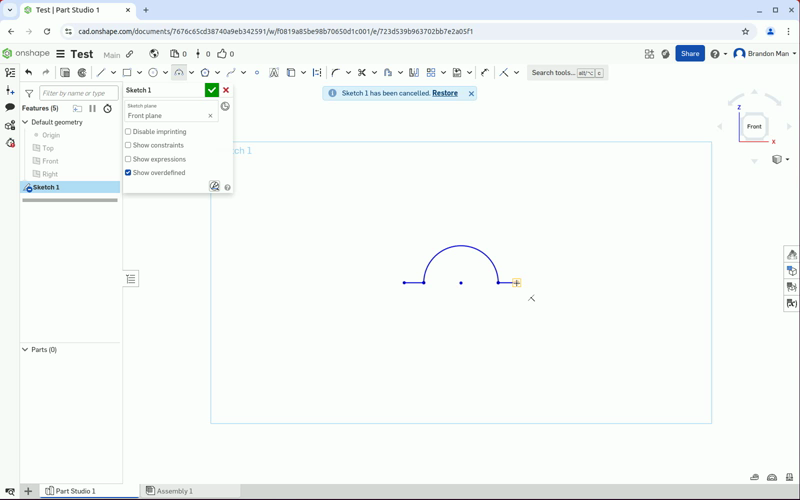
mouse_move(404, 282)
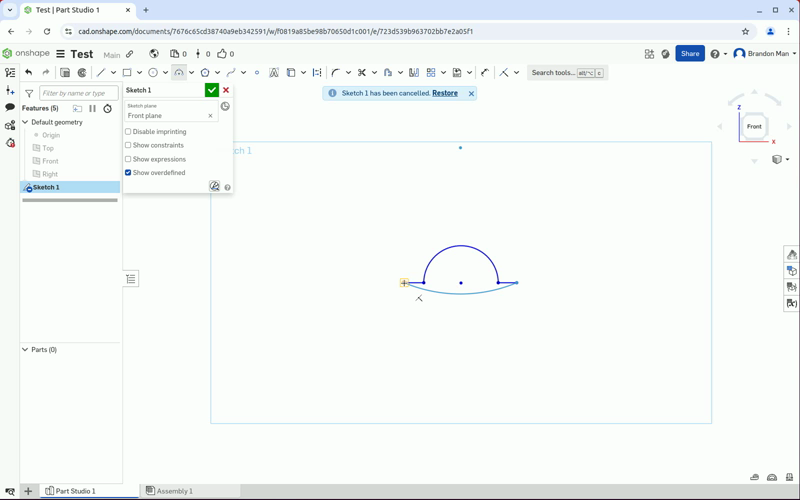
click(404, 282)
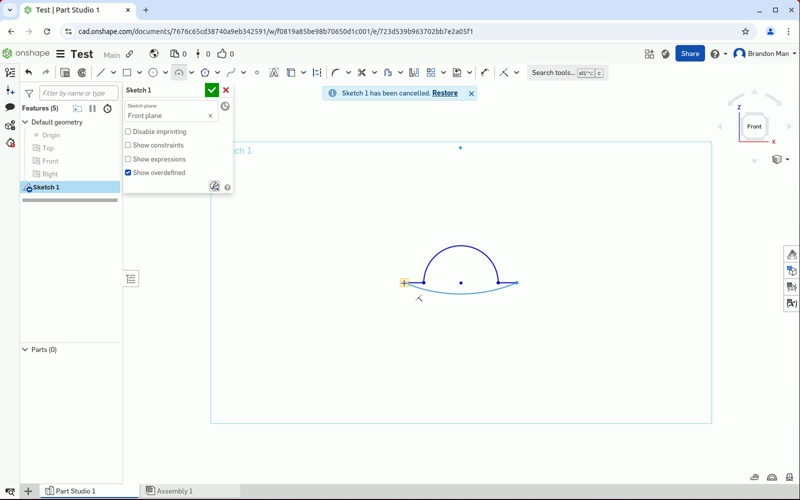
key_down(shift)
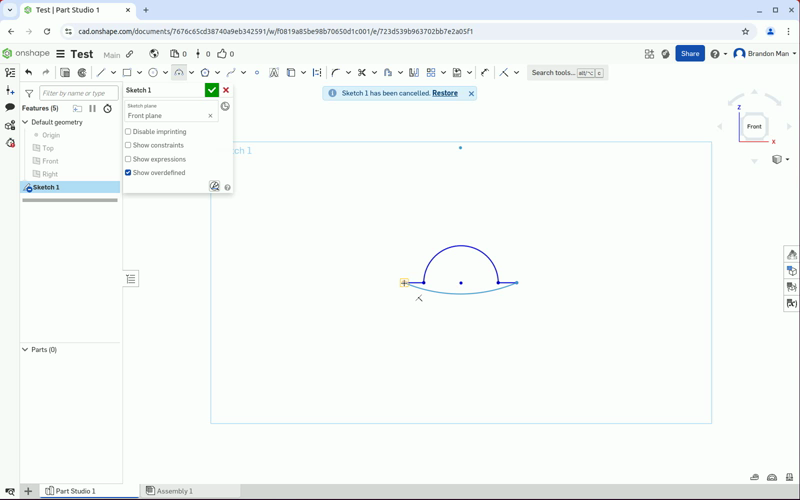
mouse_move(460, 226)
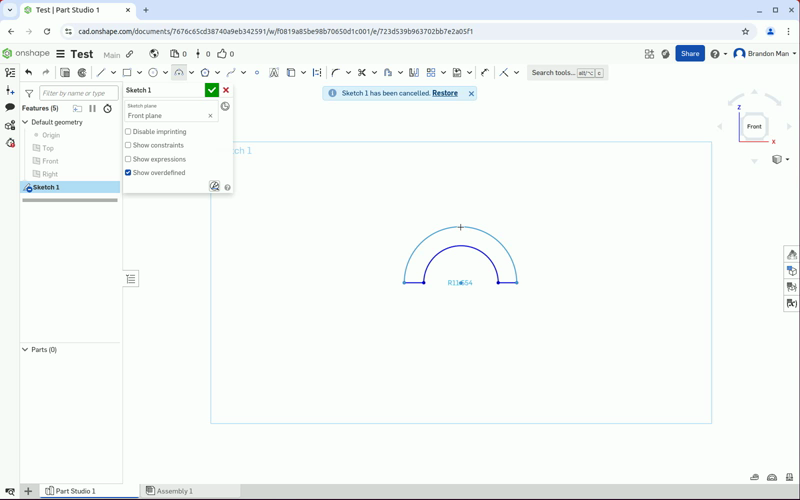
click(460, 226)
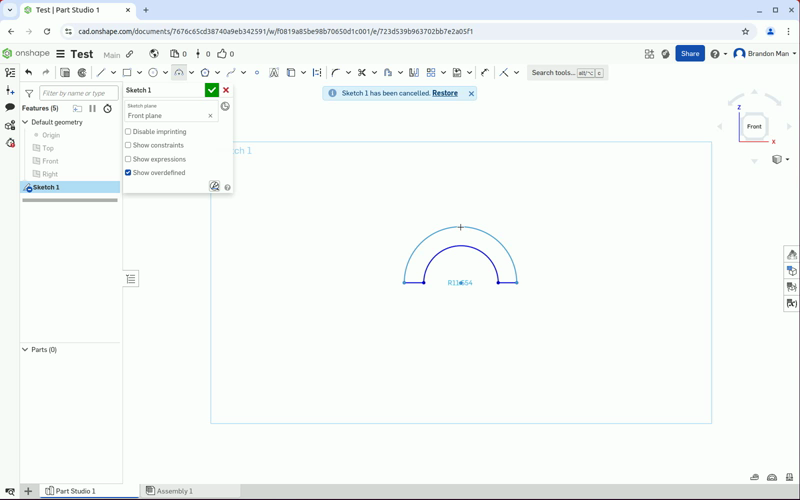
key_up(shift)
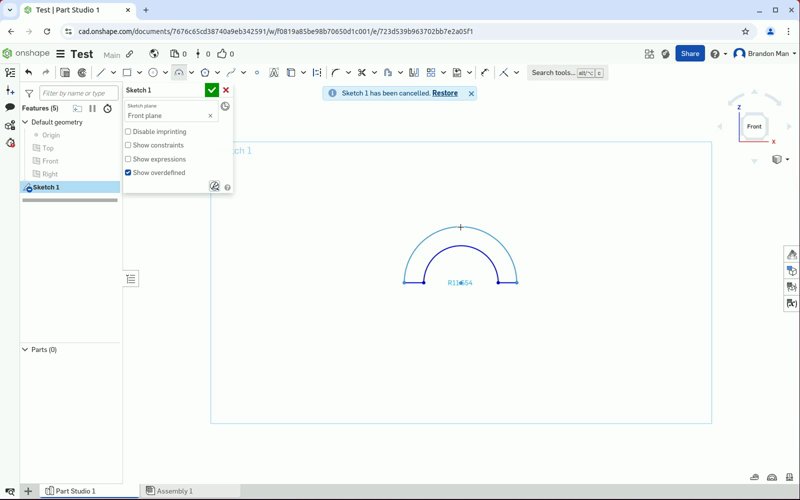
key(esc)
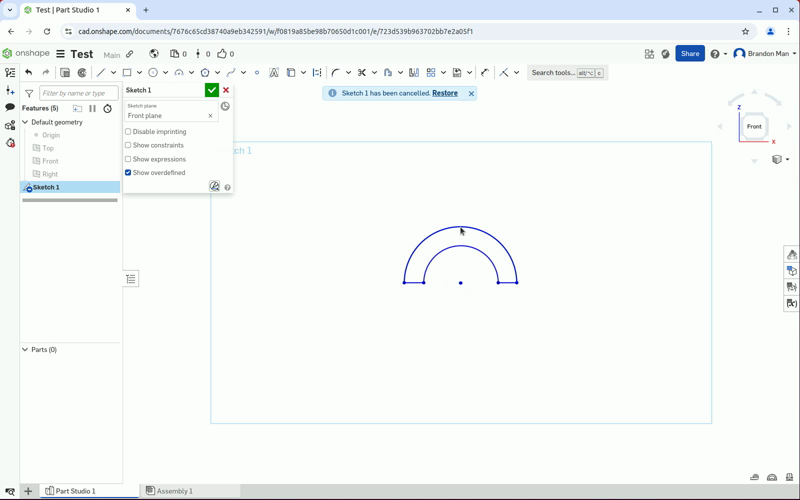
mouse_move(458, 264)
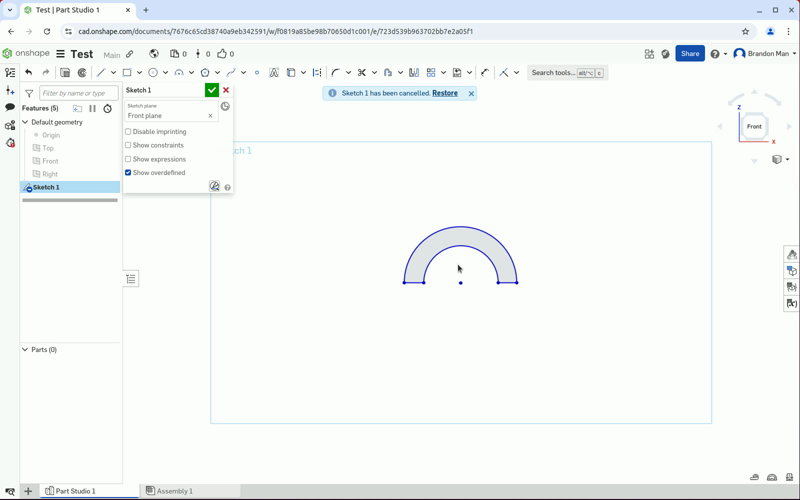
scroll(6)
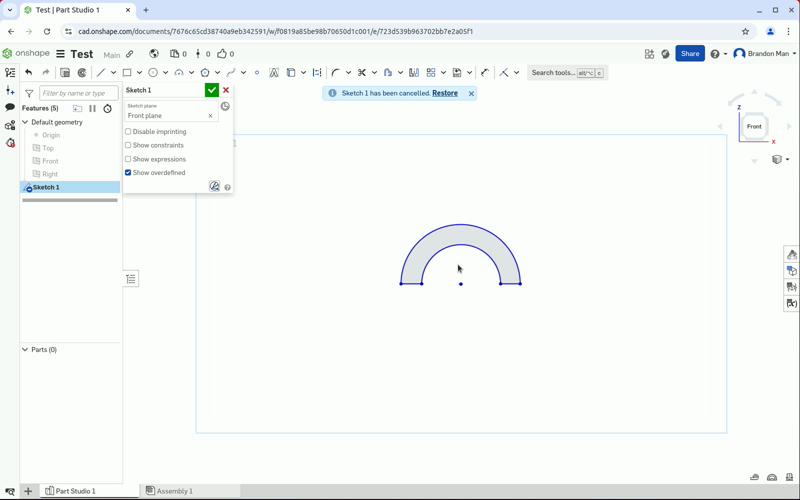
scroll(6)
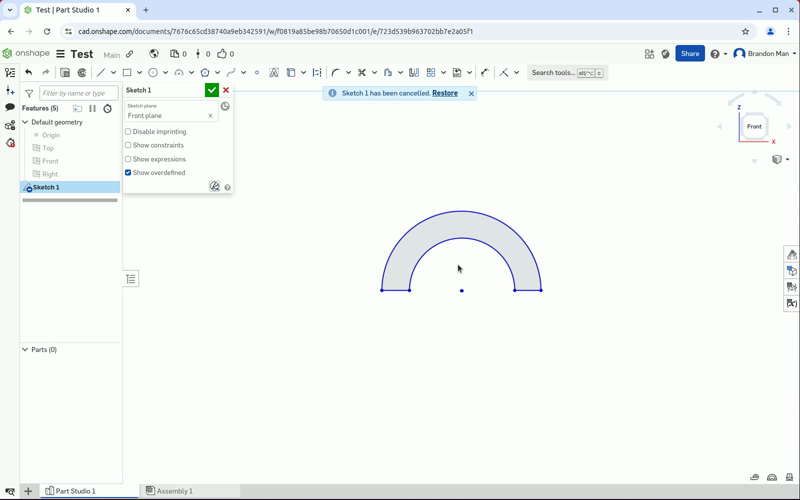
scroll(6)
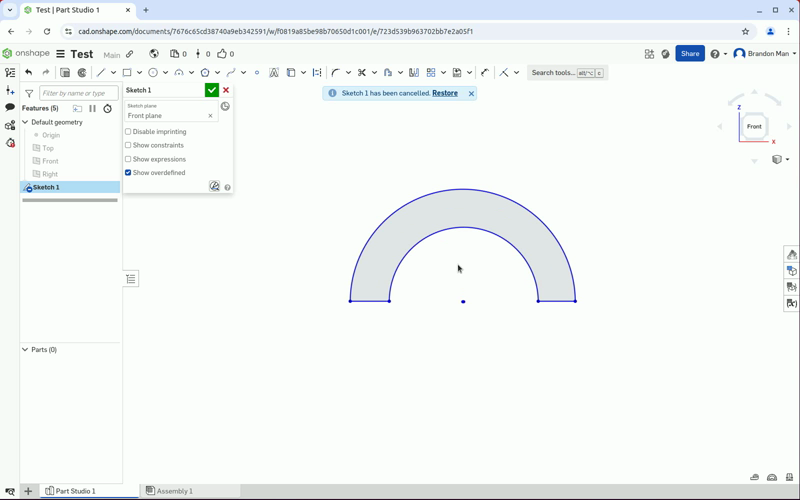
scroll(6)
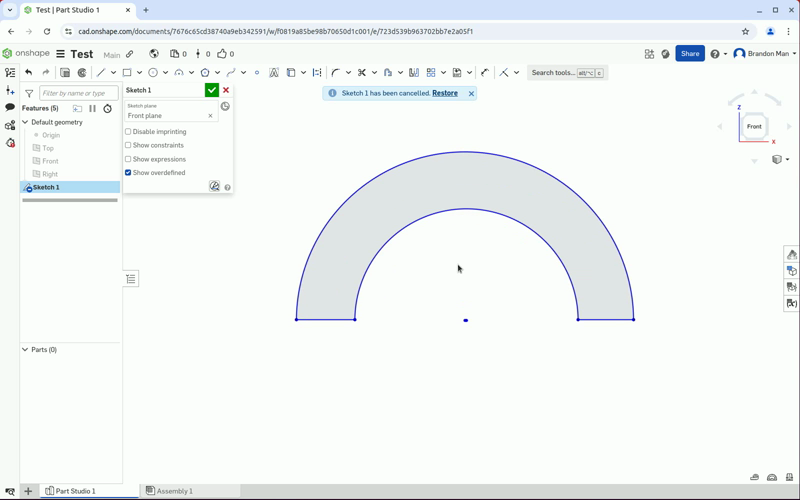
scroll(6)
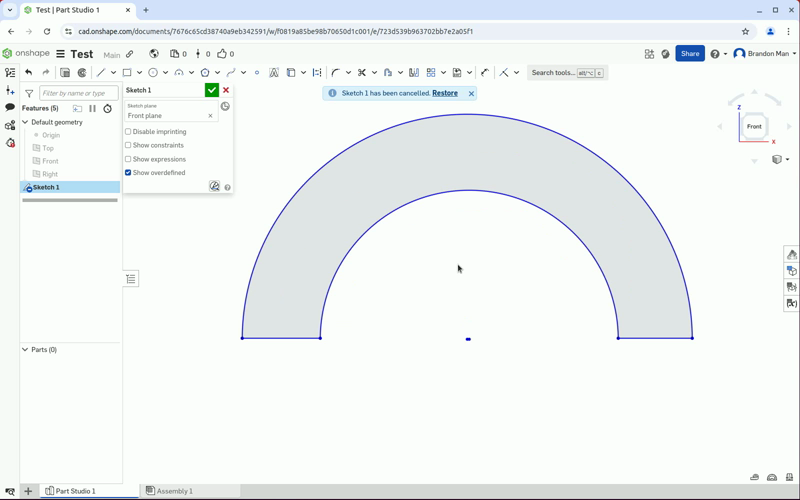
scroll(6)
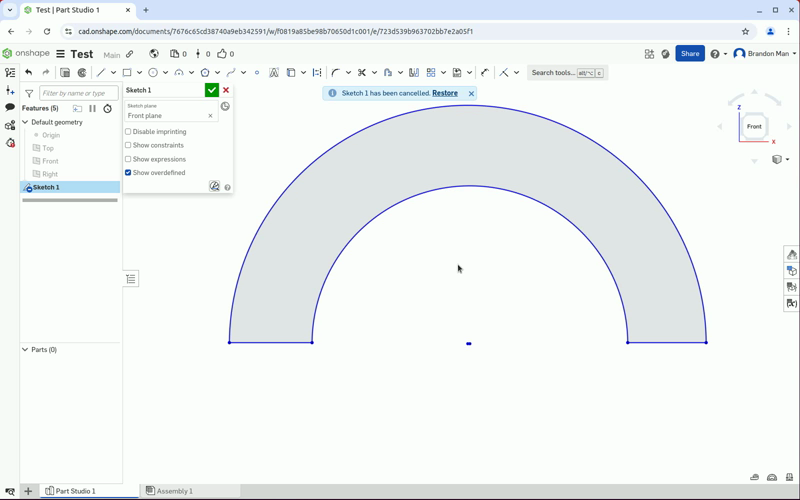
scroll(6)
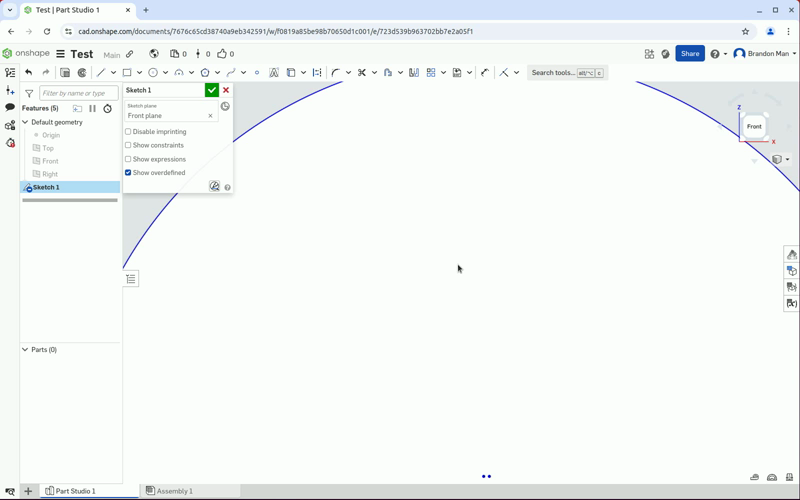
click(458, 264)
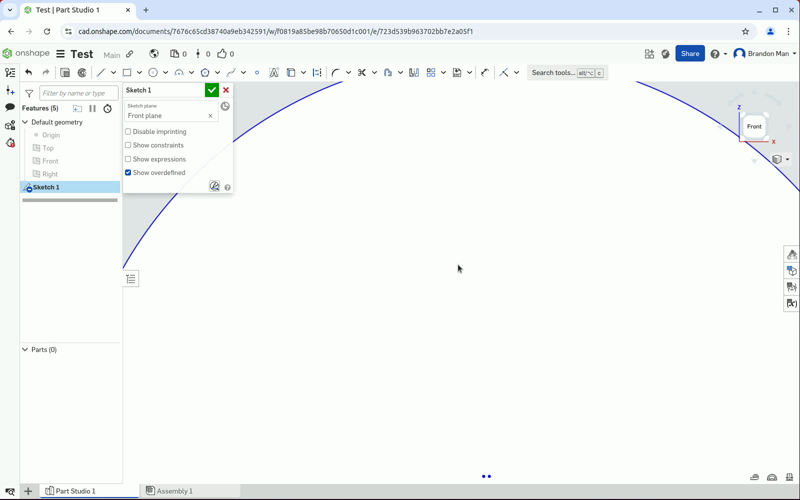
scroll(-6)
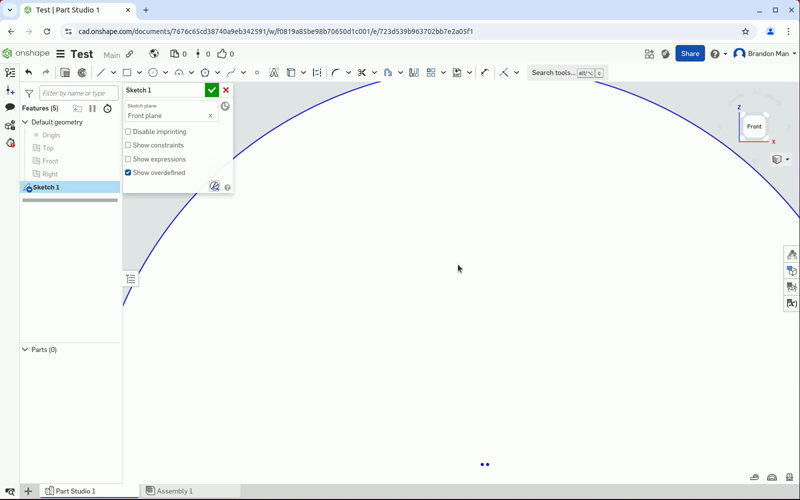
scroll(-6)
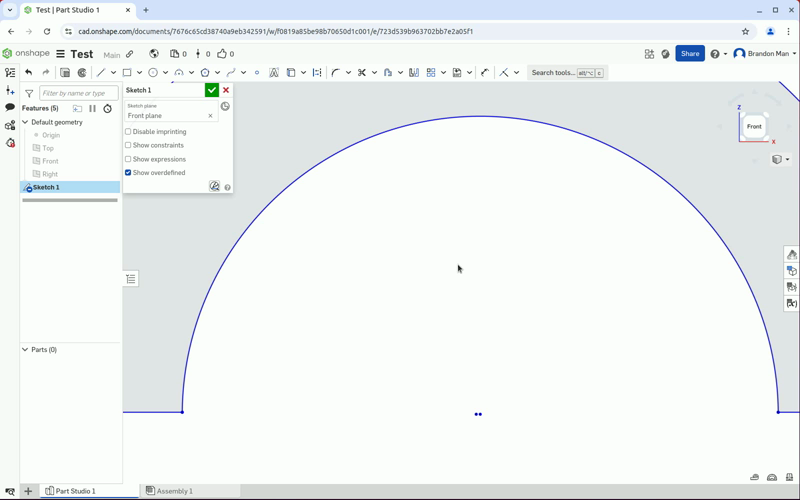
scroll(-6)
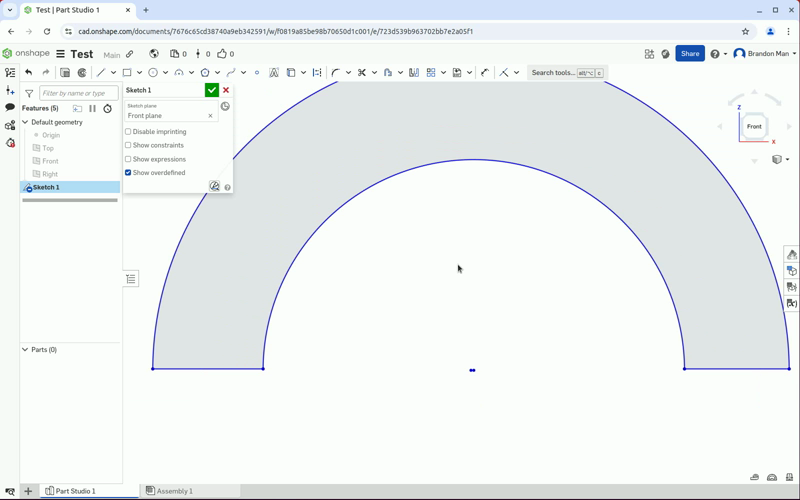
scroll(-6)
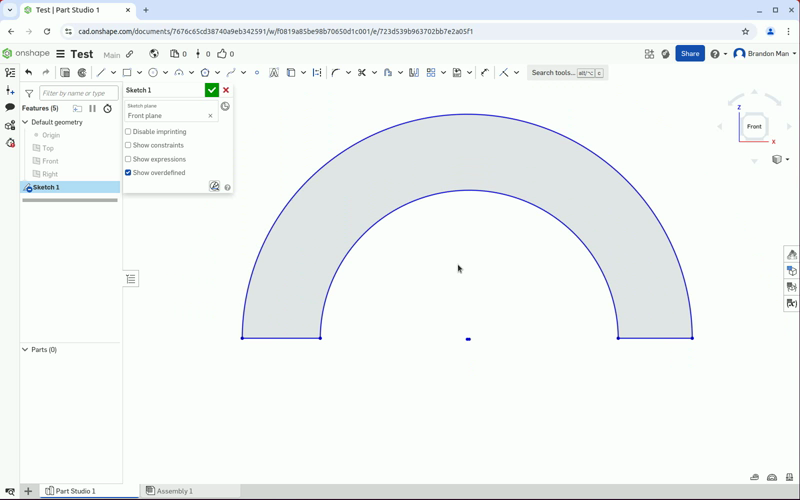
scroll(-6)
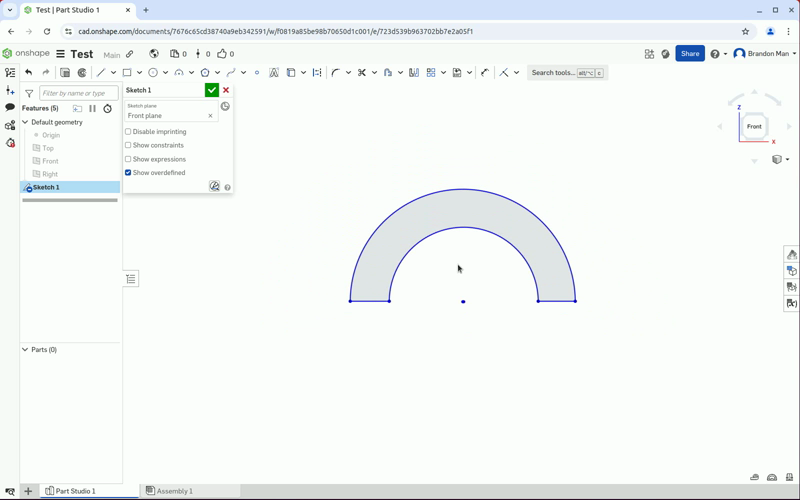
scroll(-6)
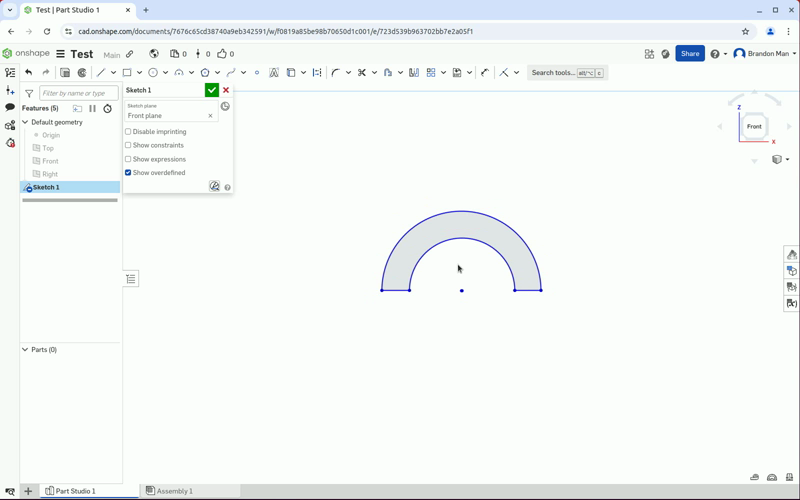
scroll(-6)
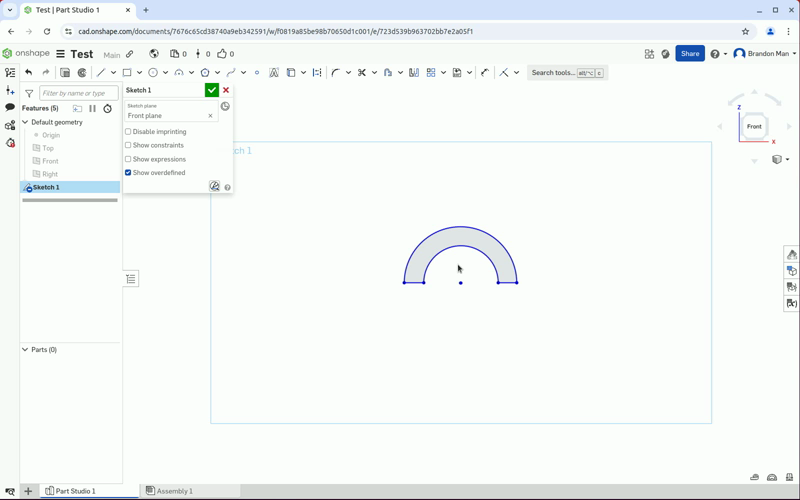
mouse_move(73, 352)
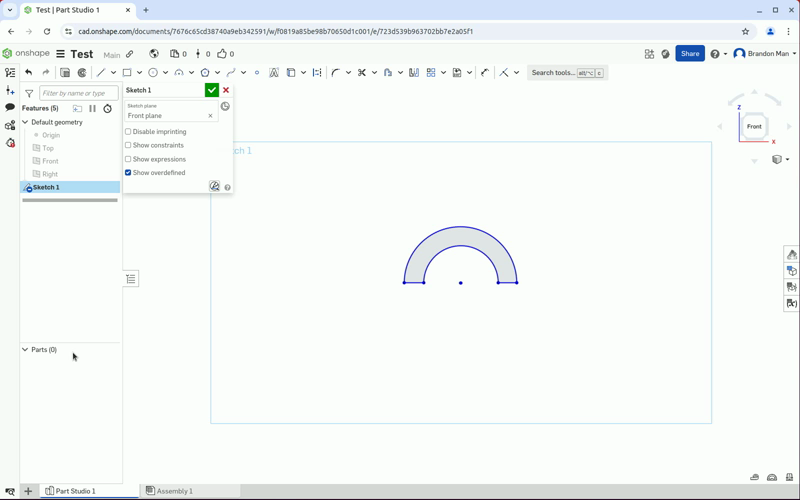
key(shift+y)
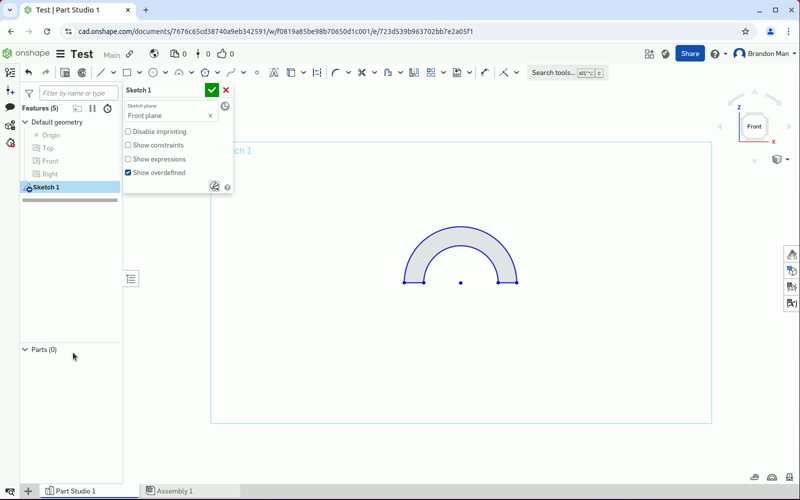
key(shift+e)
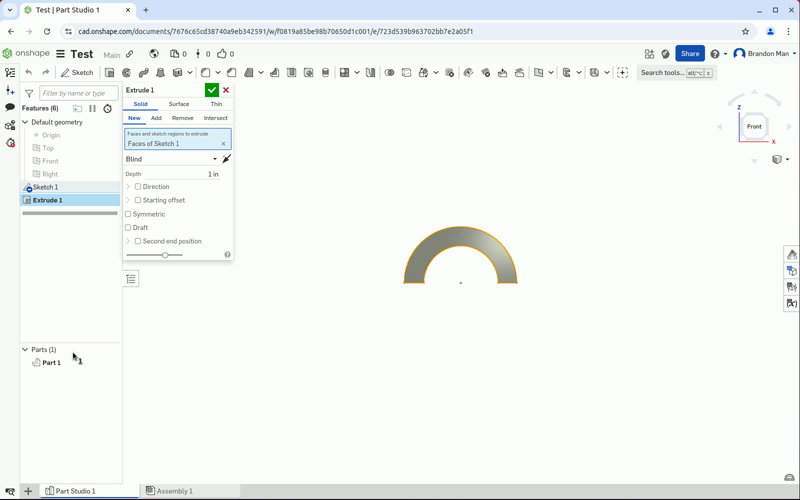
mouse_move(143, 106)
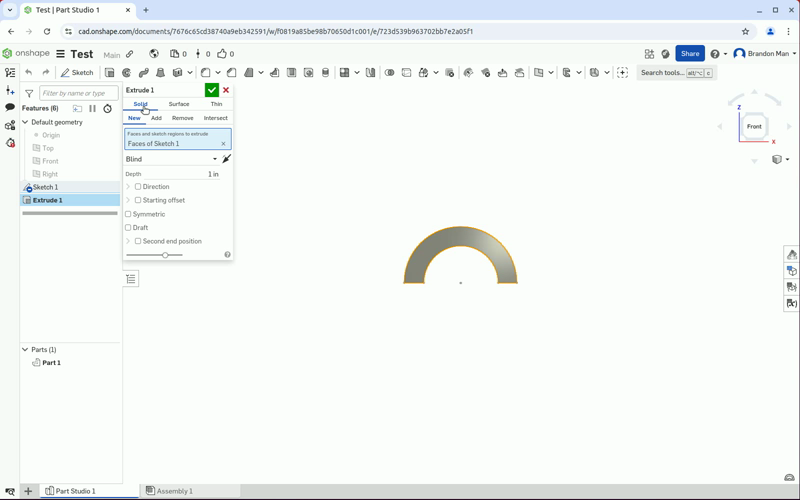
click(143, 106)
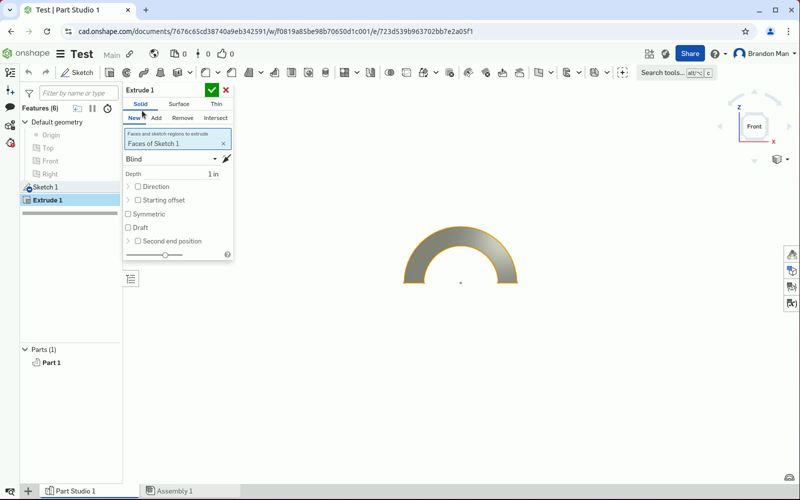
mouse_move(137, 120)
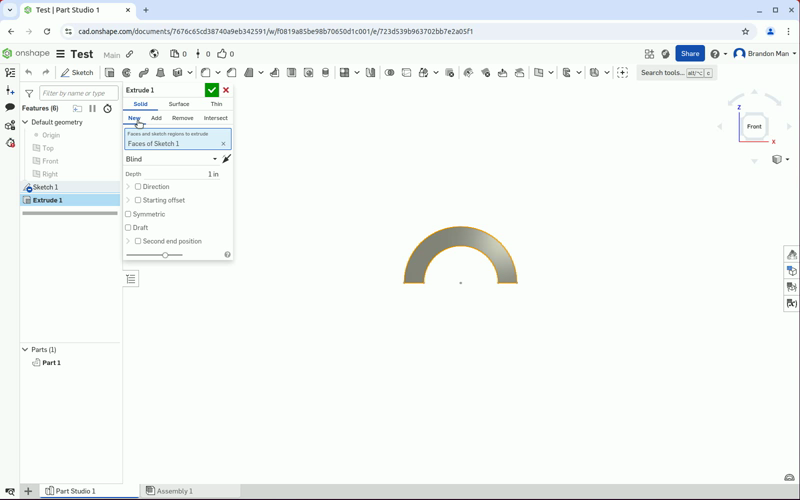
click(137, 120)
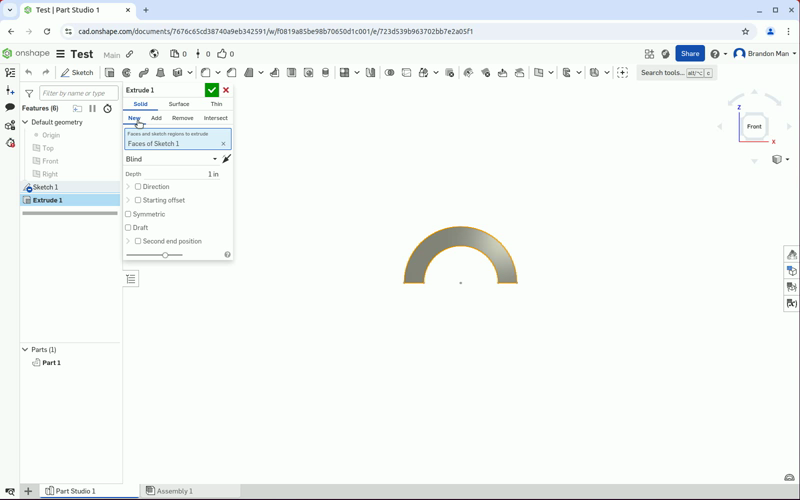
key(tab, 4)
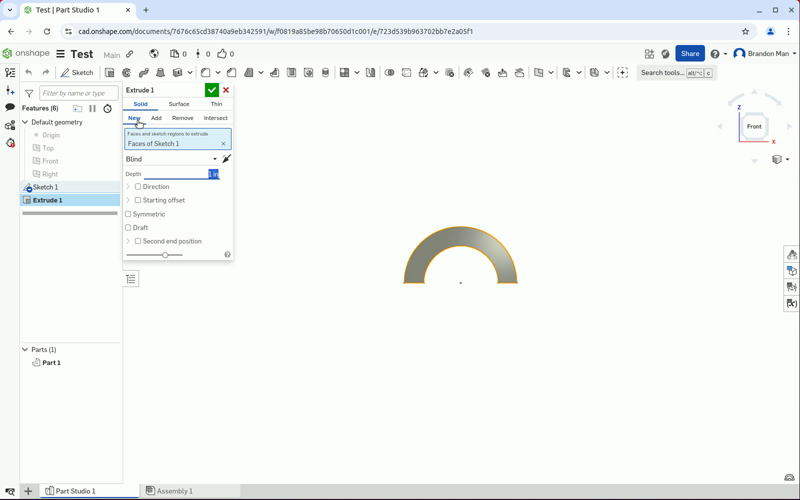
text(-23.108)
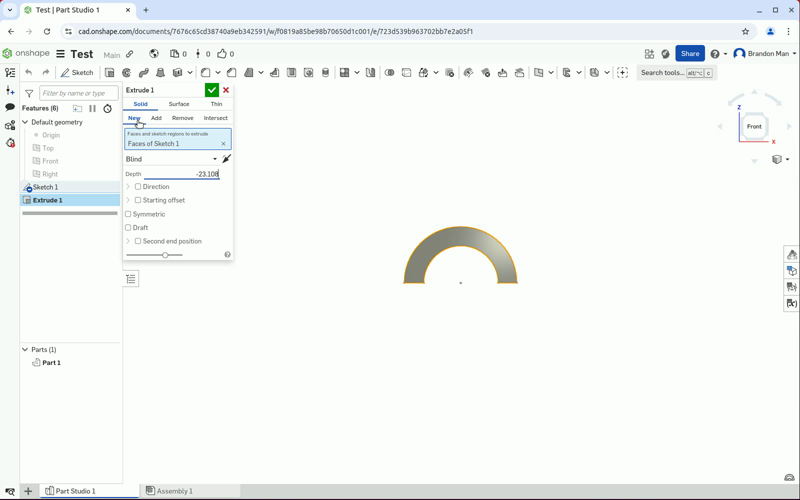
key(enter)
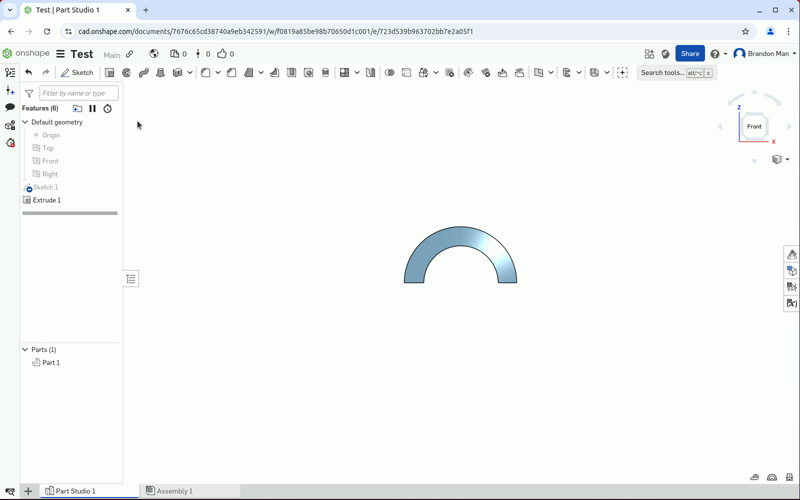
key(shift+h)
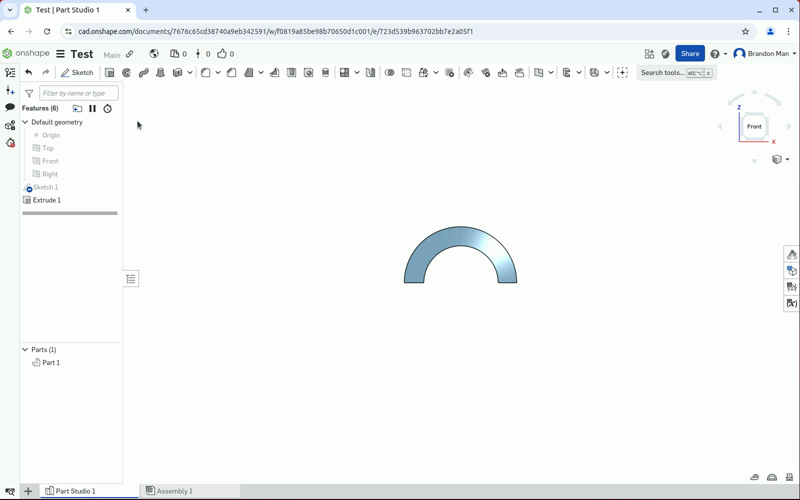
key(shift+h)
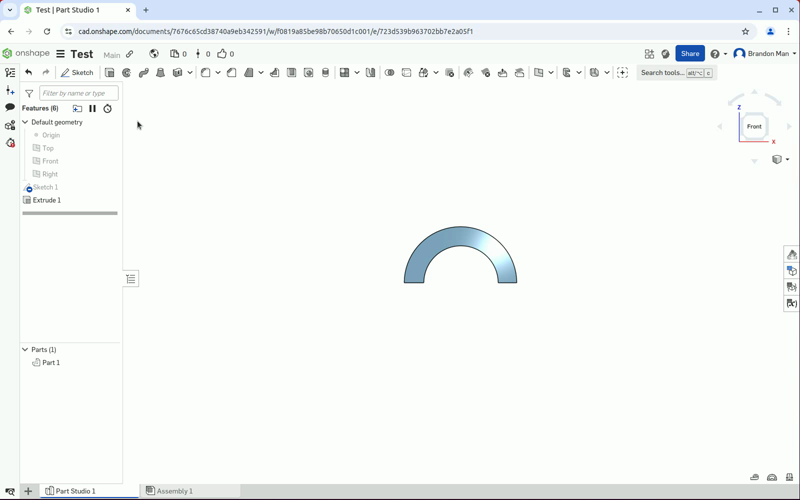
mouse_move(73, 189)
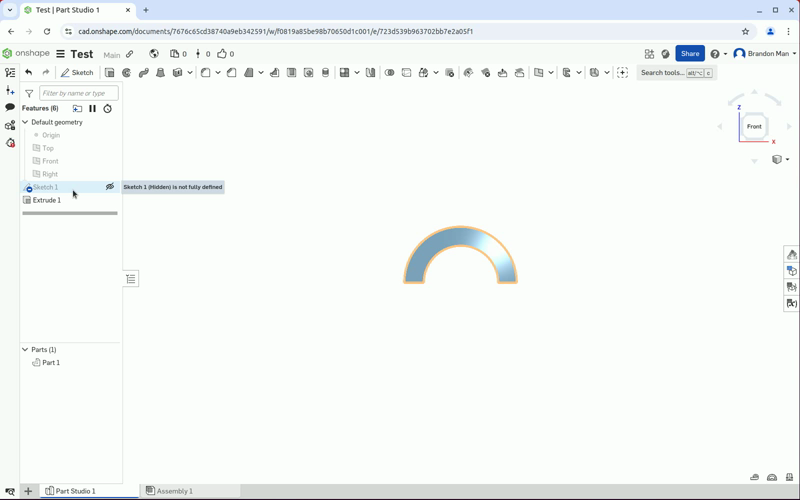
click(73, 189)
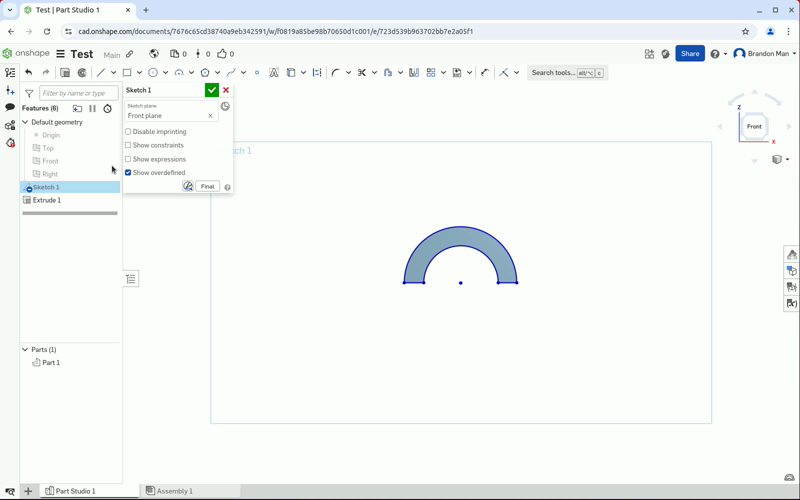
mouse_move(229, 92)
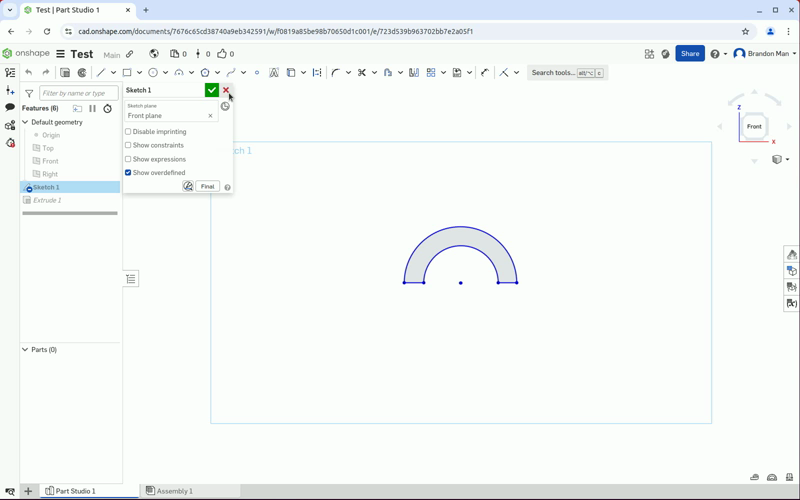
click(229, 92)
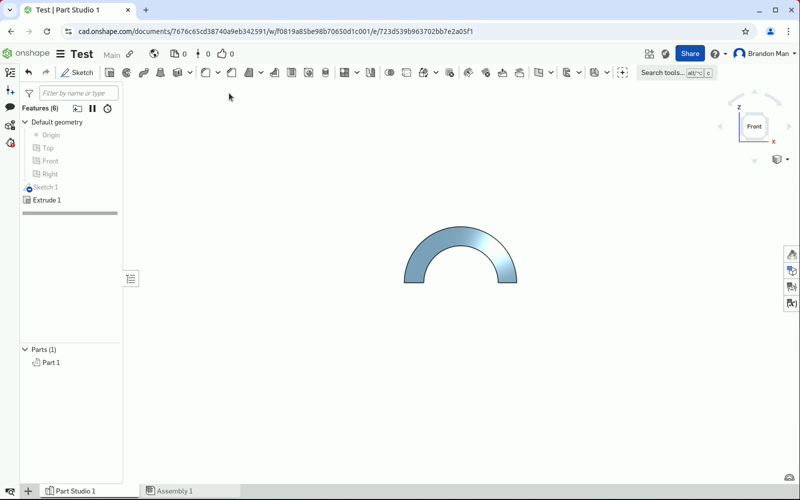
mouse_move(73, 352)
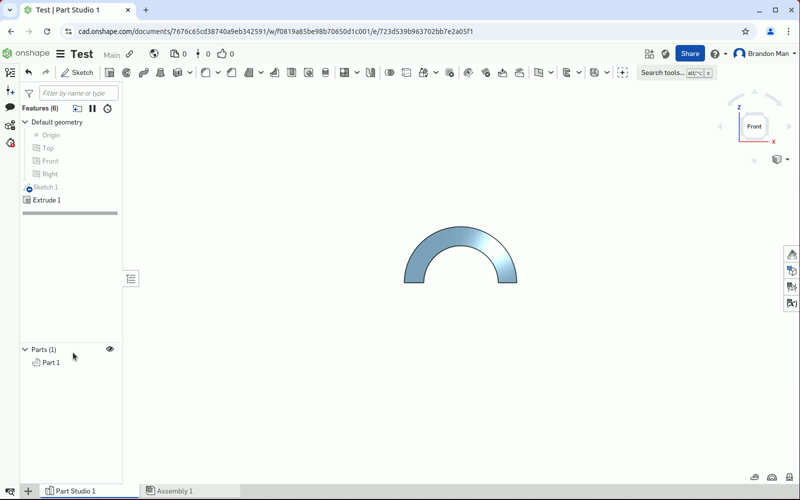
key(y)
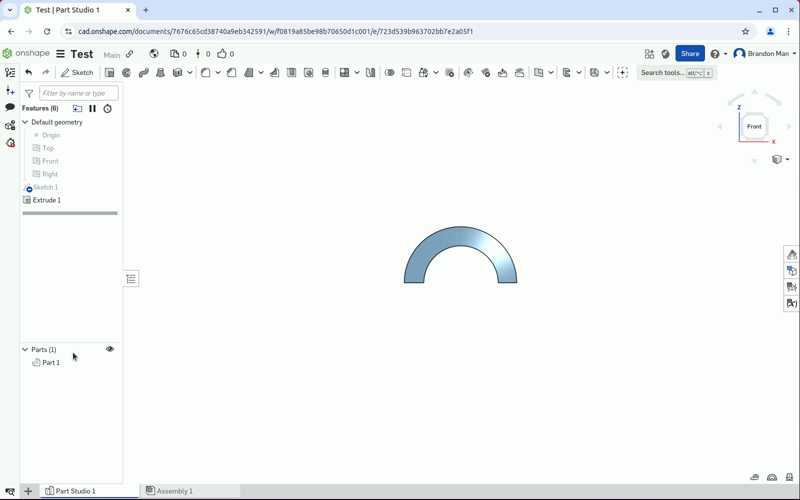
key(shift+p)
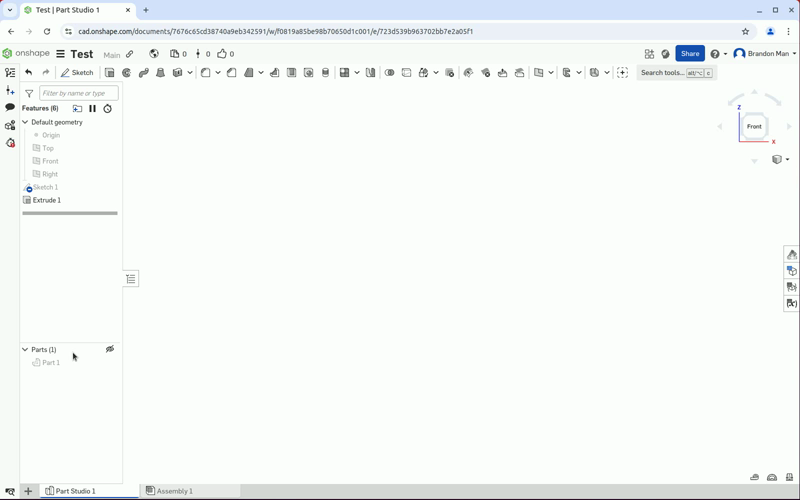
key(space)
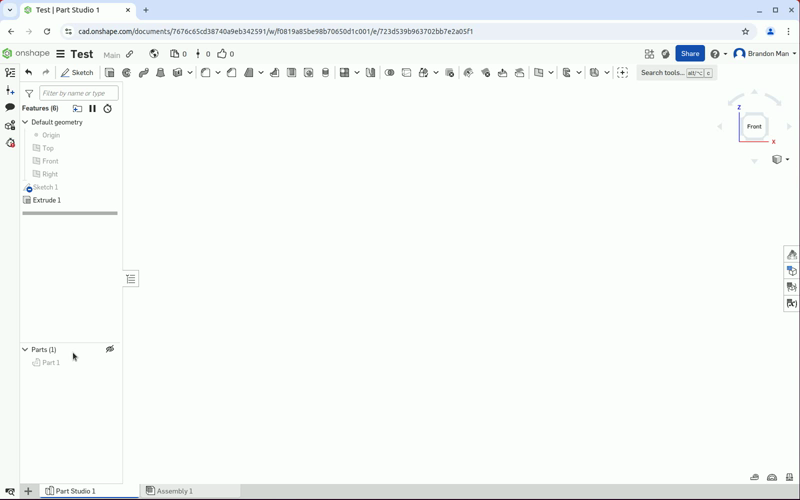
key_down(shift)
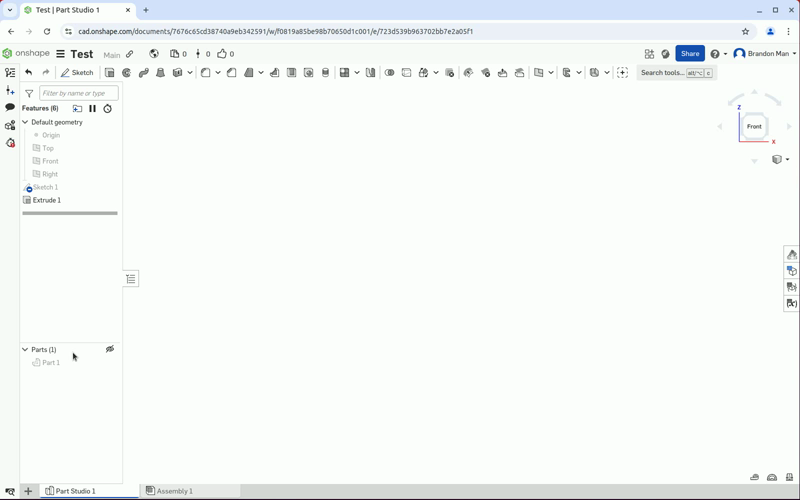
key(down)
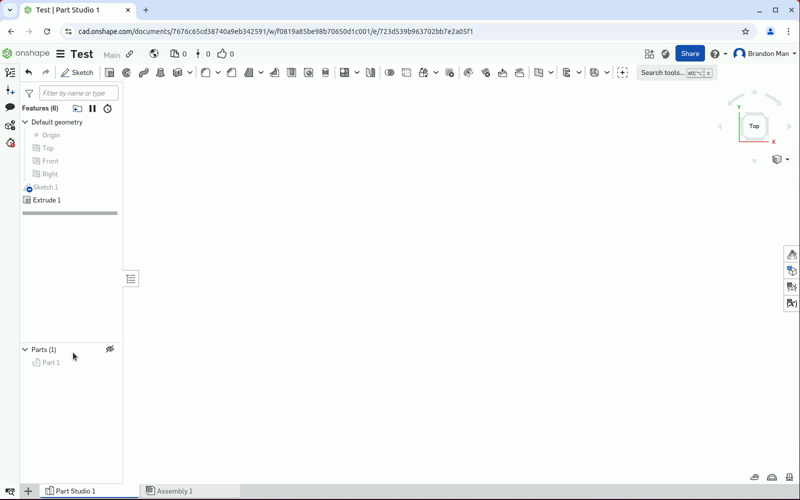
key_up(shift)
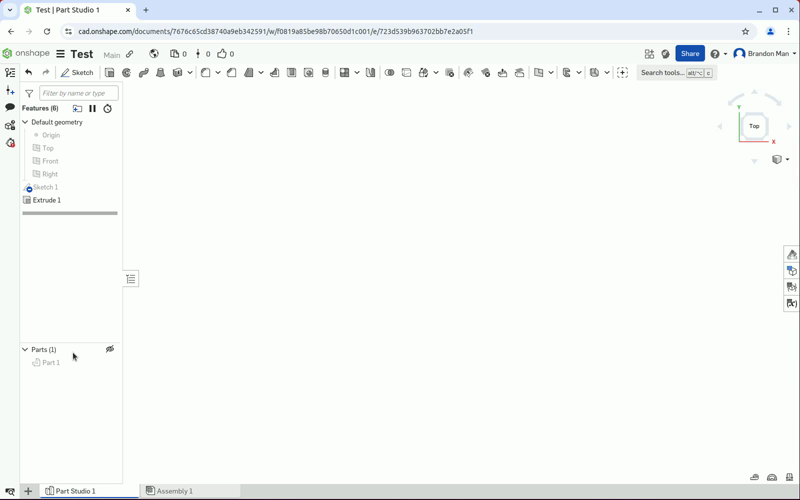
mouse_move(73, 352)
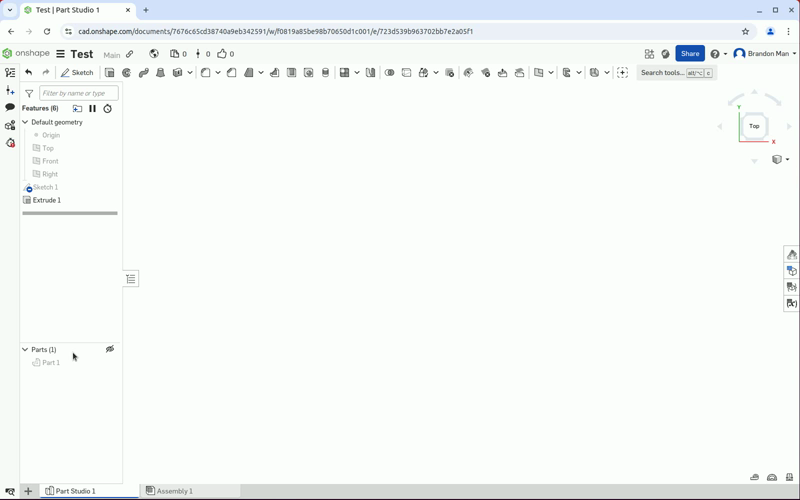
key(shift+y)
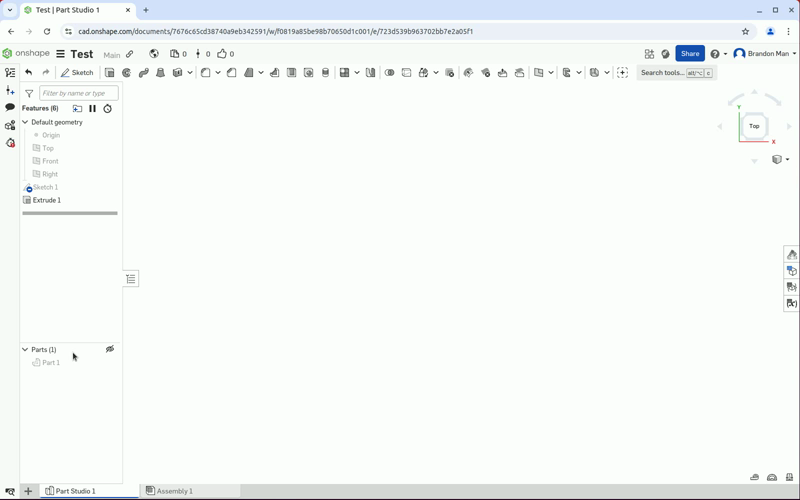
key(shift+s)
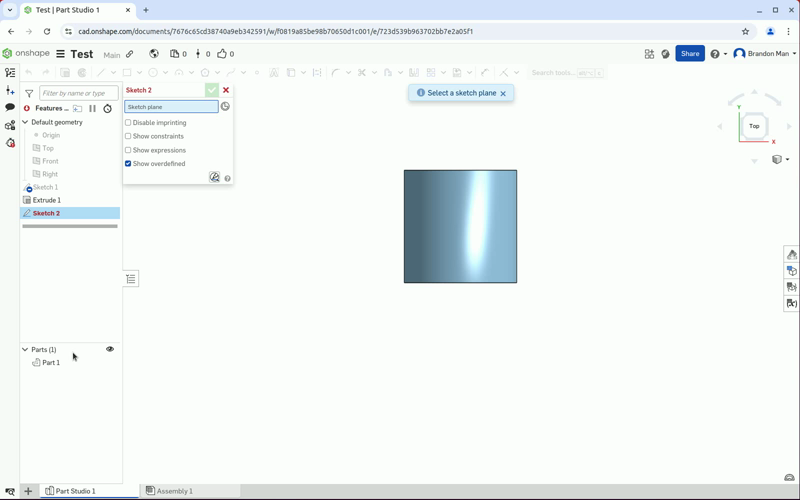
mouse_move(73, 150)
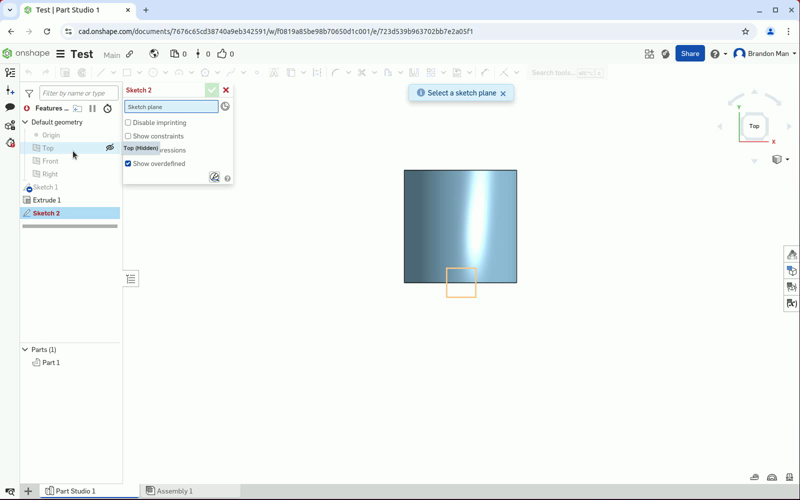
click(73, 150)
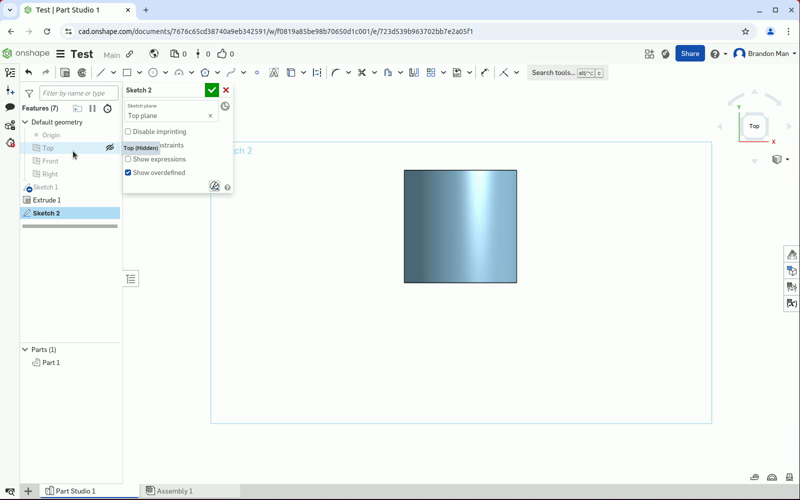
mouse_move(73, 352)
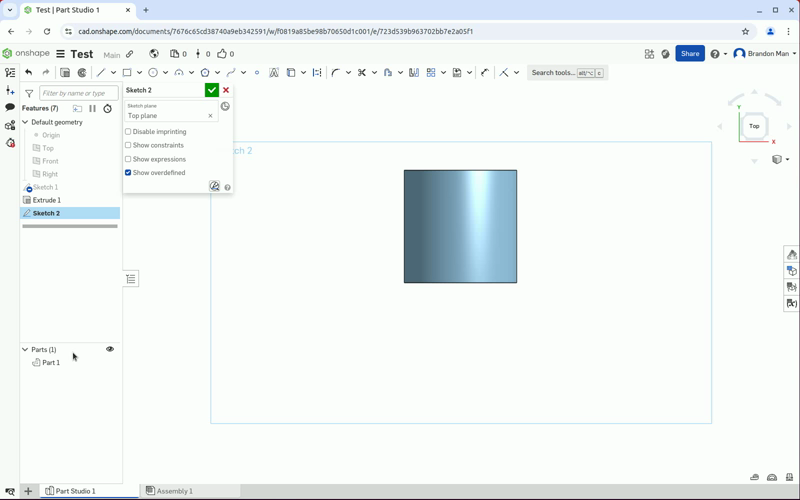
key(y)
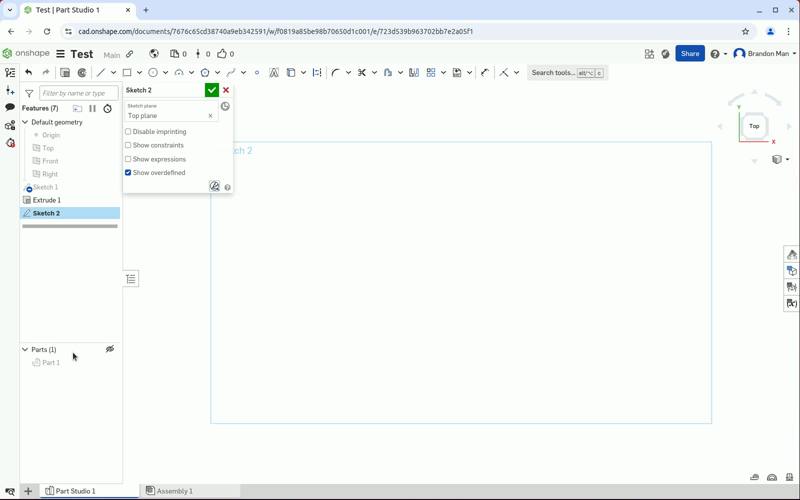
key(l)
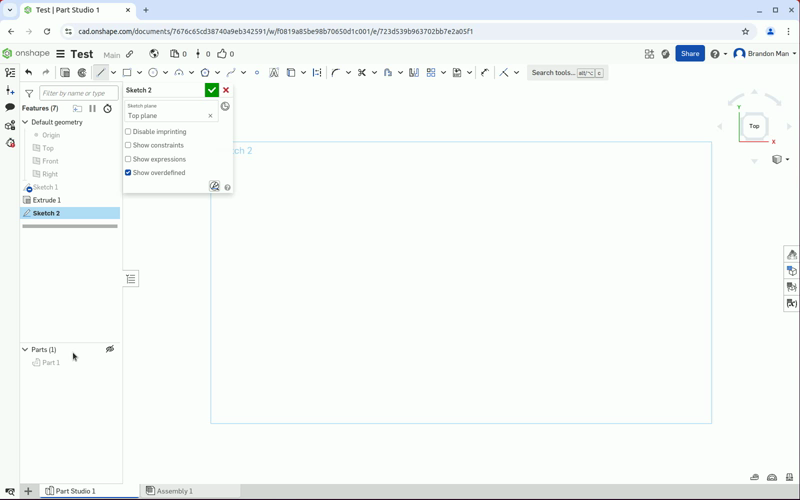
key_down(shift)
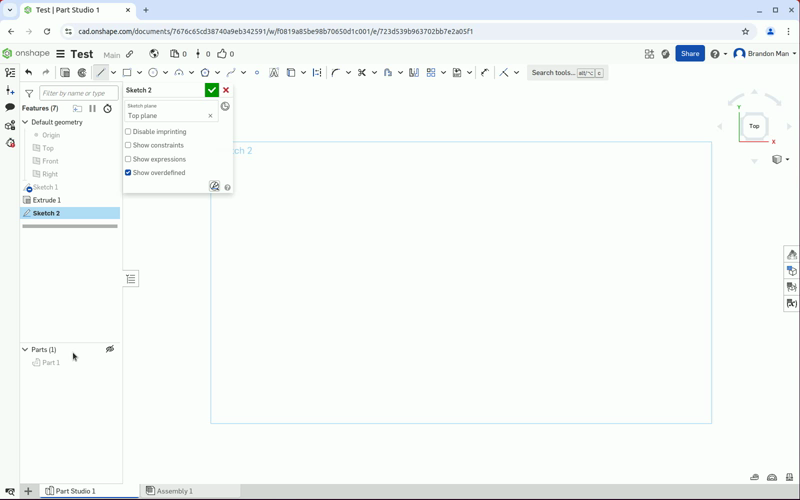
mouse_move(510, 207)
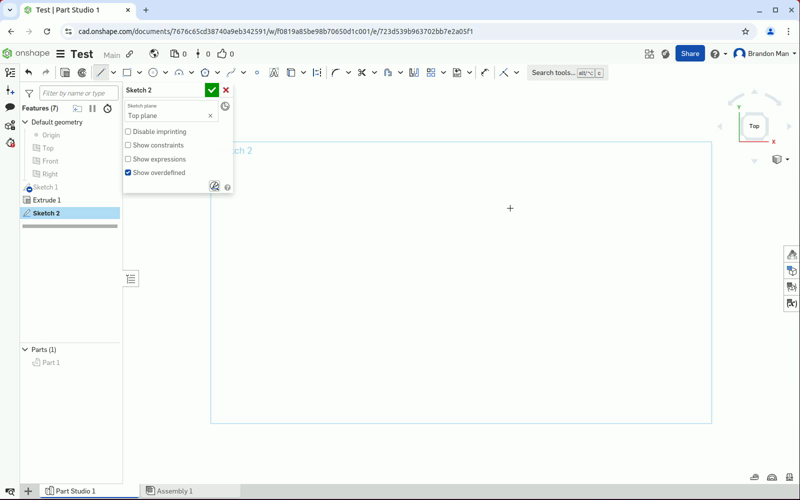
click(510, 207)
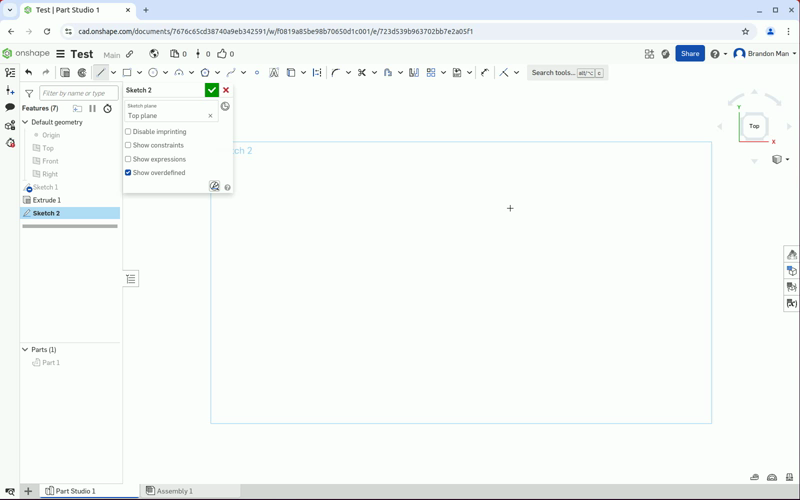
key_up(shift)
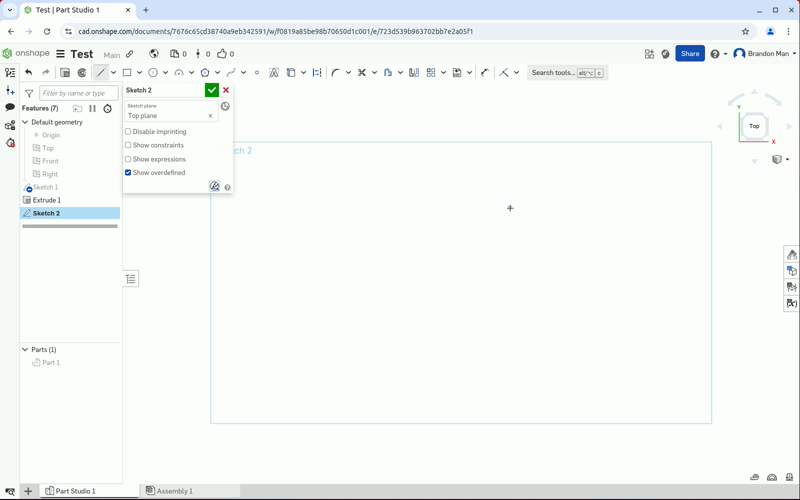
key_down(shift)
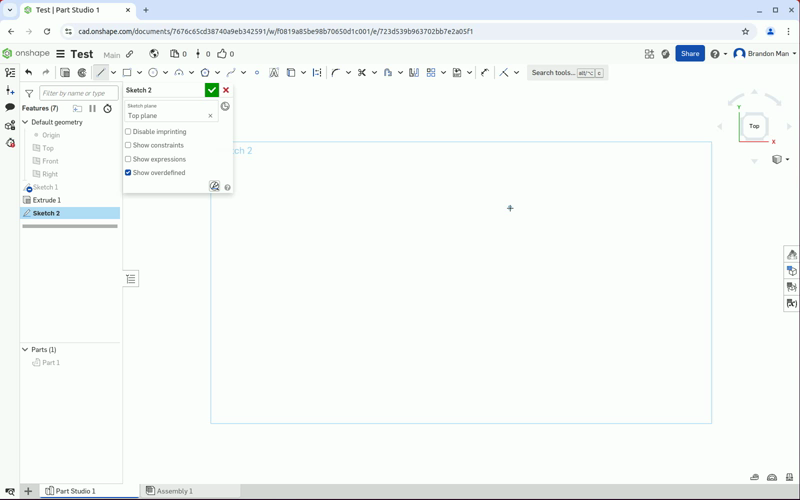
mouse_move(540, 207)
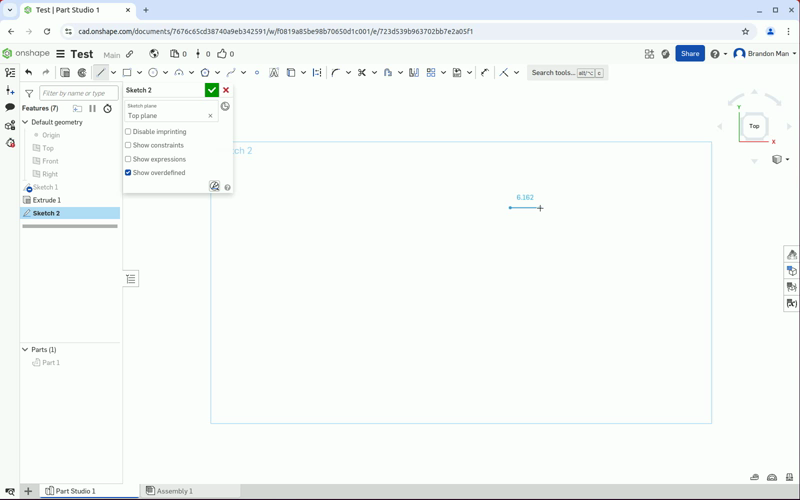
mouse_move(536, 207)
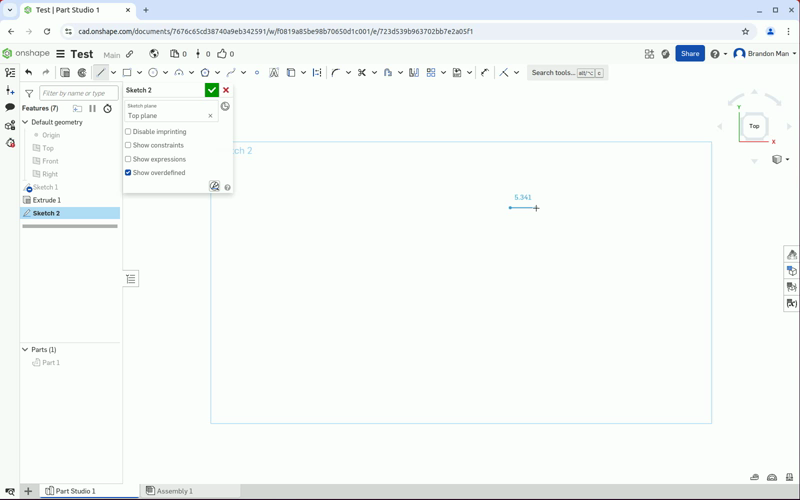
click(536, 207)
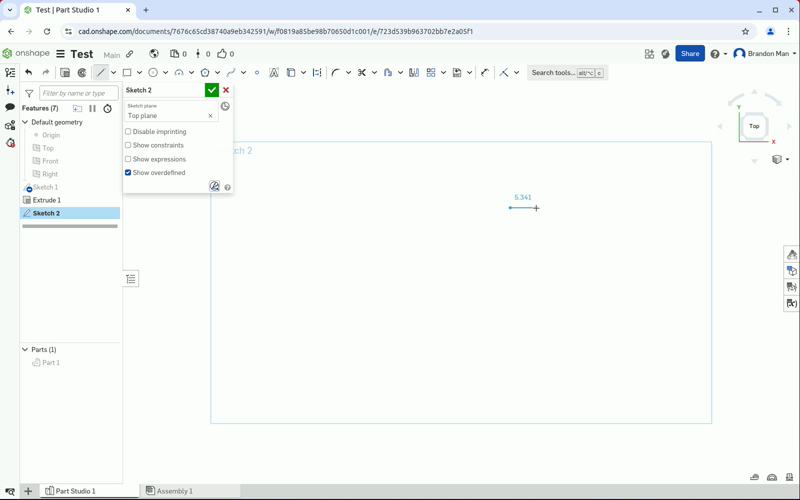
key_up(shift)
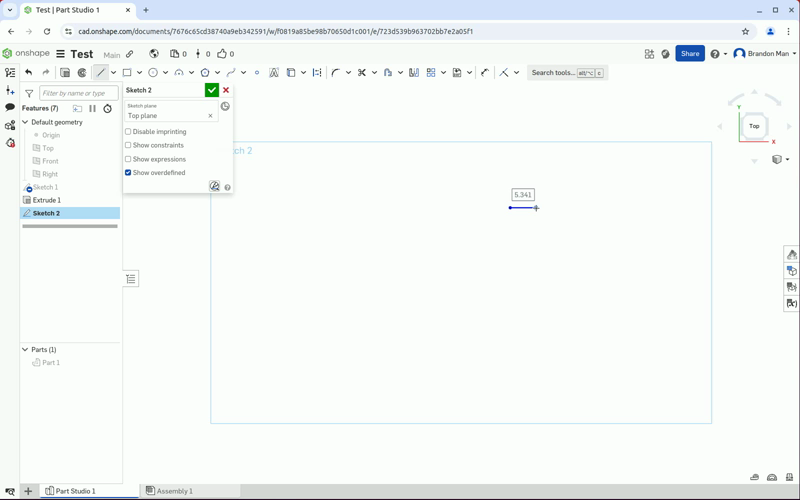
key(esc)
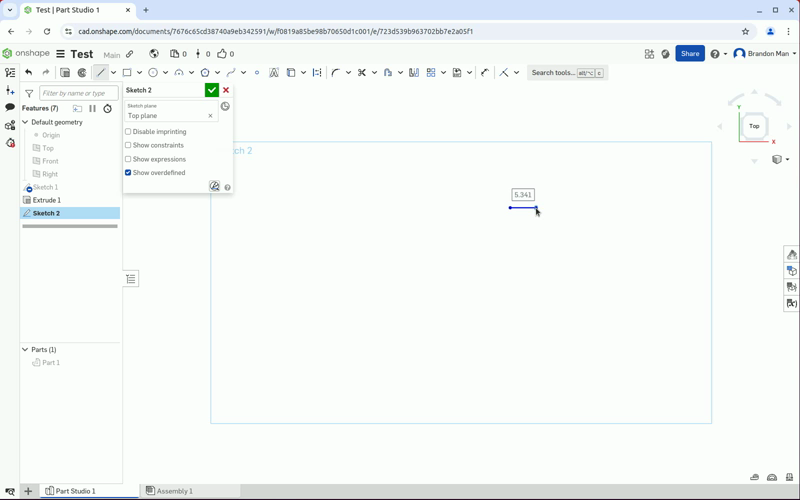
key(a)
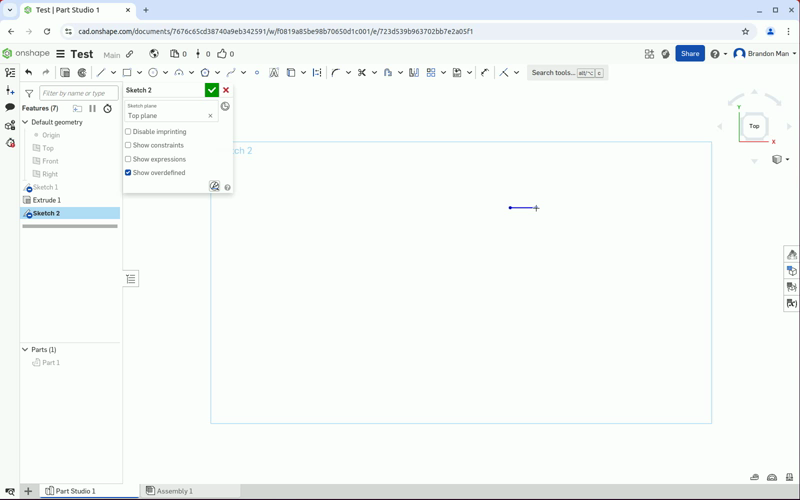
mouse_move(536, 207)
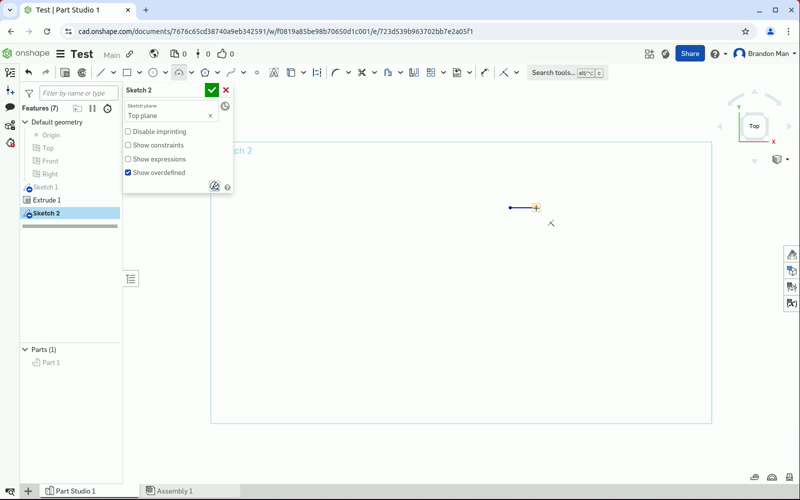
click(536, 207)
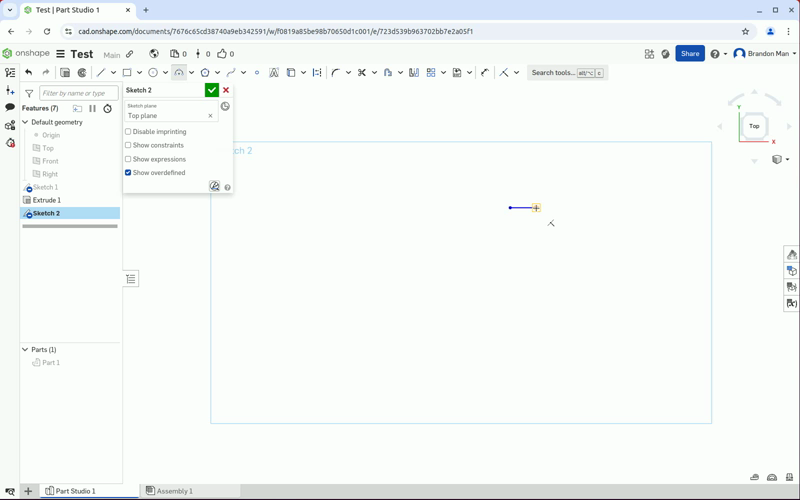
key_down(shift)
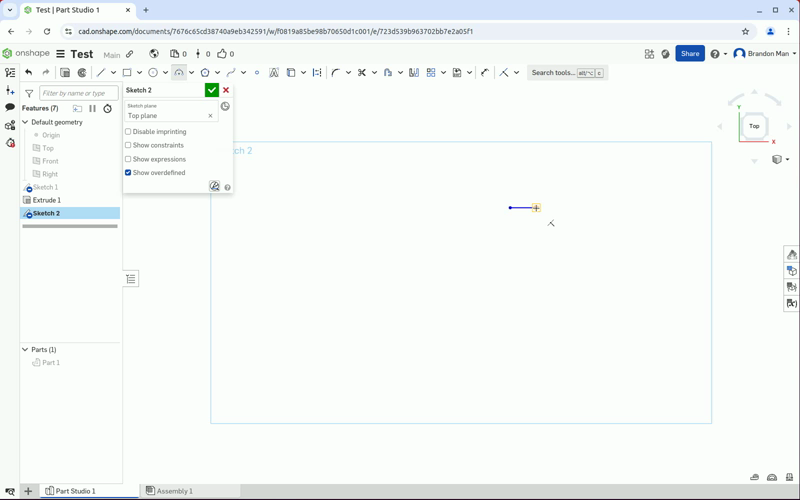
mouse_move(536, 170)
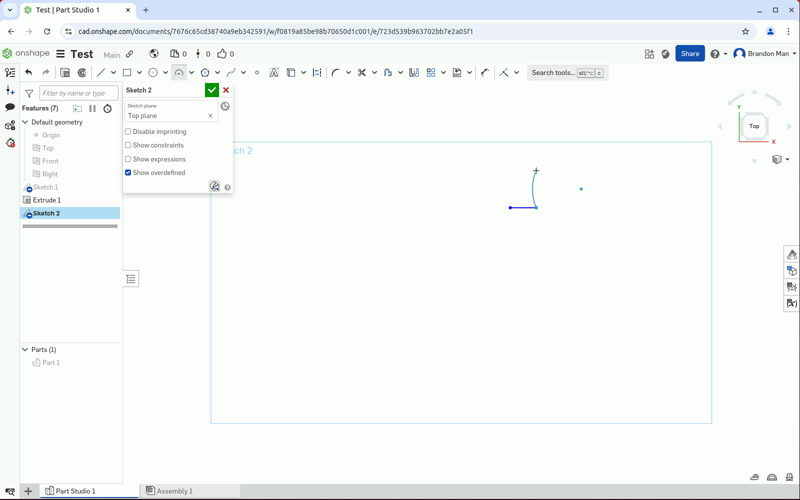
click(536, 170)
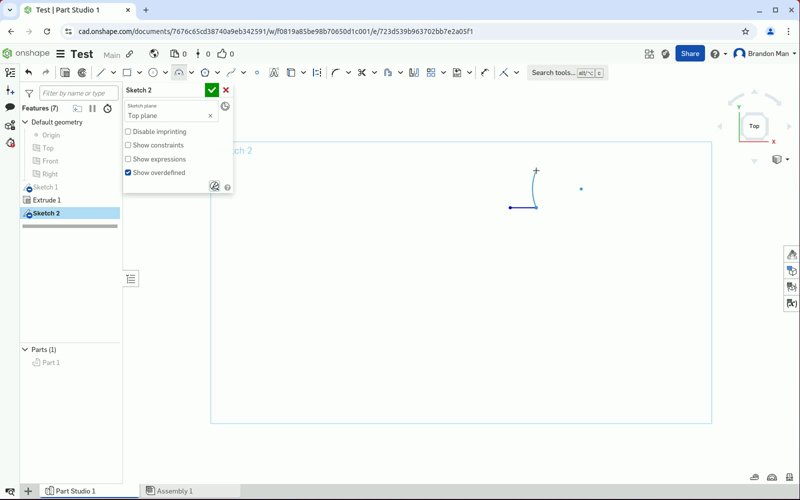
mouse_move(555, 189)
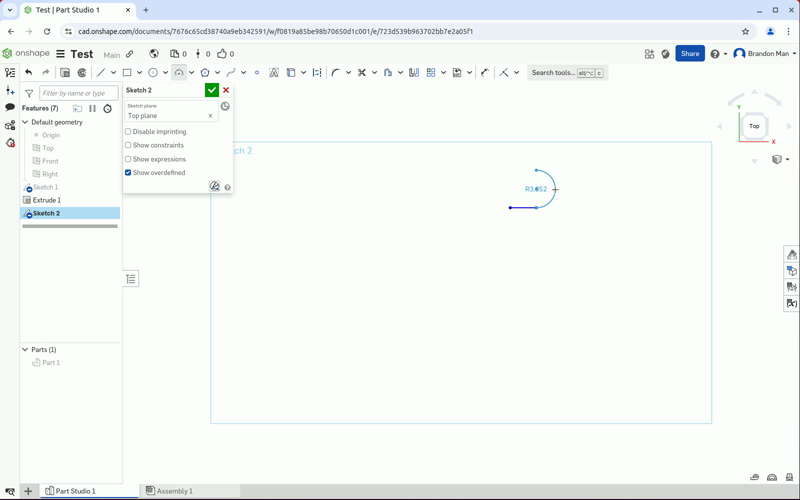
click(555, 189)
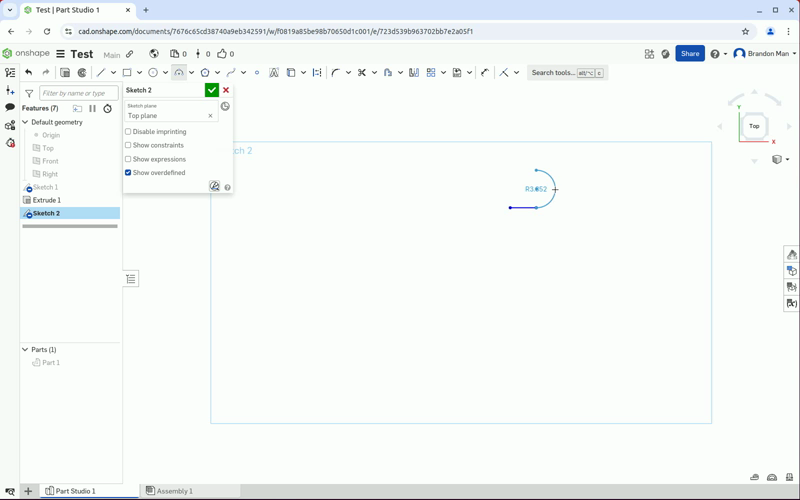
key_up(shift)
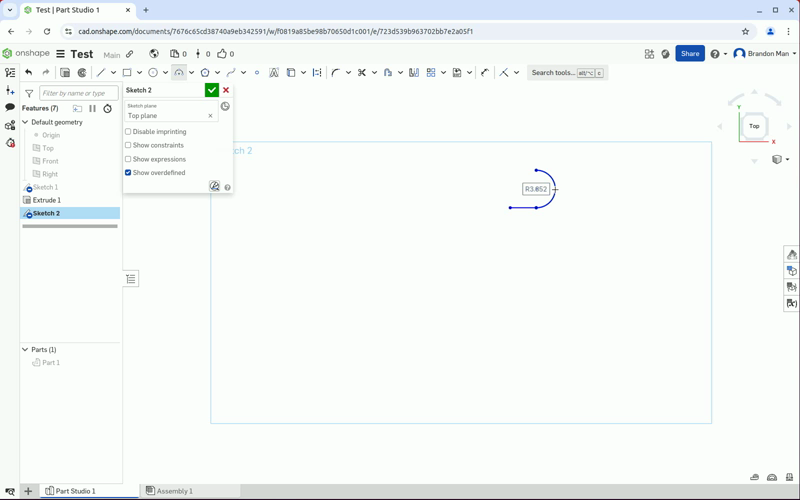
key(esc)
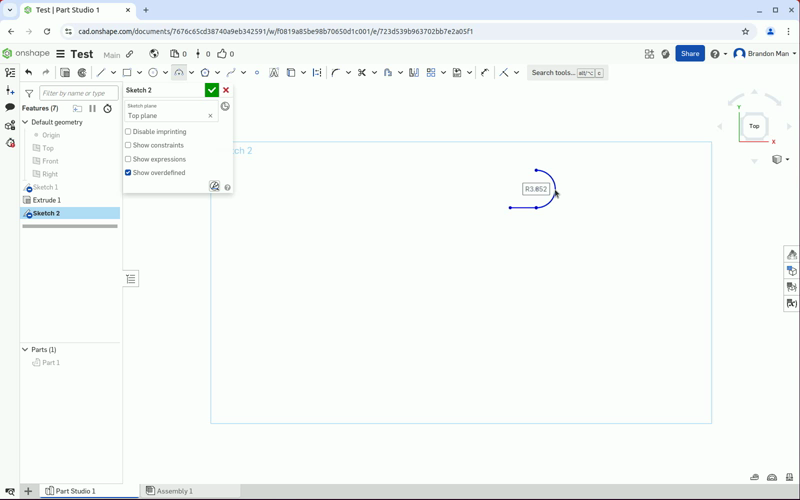
key(l)
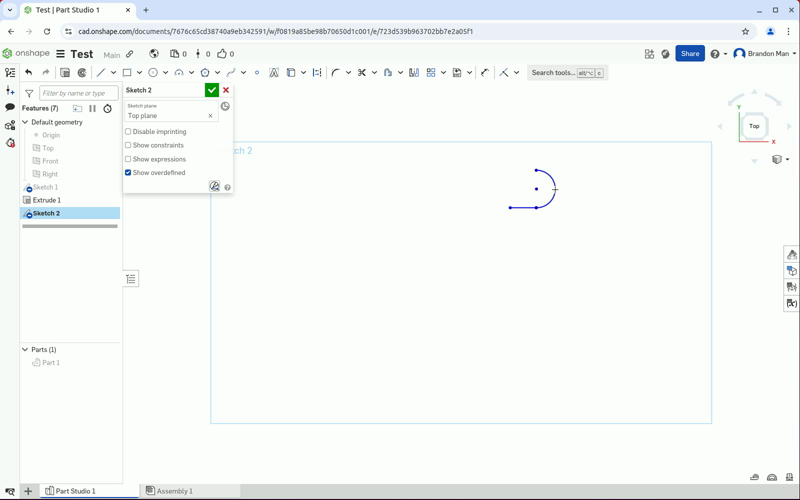
mouse_move(536, 170)
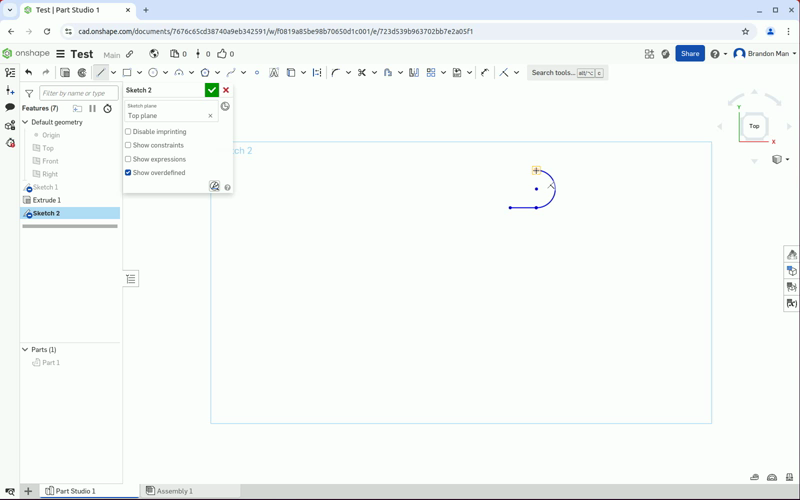
click(536, 170)
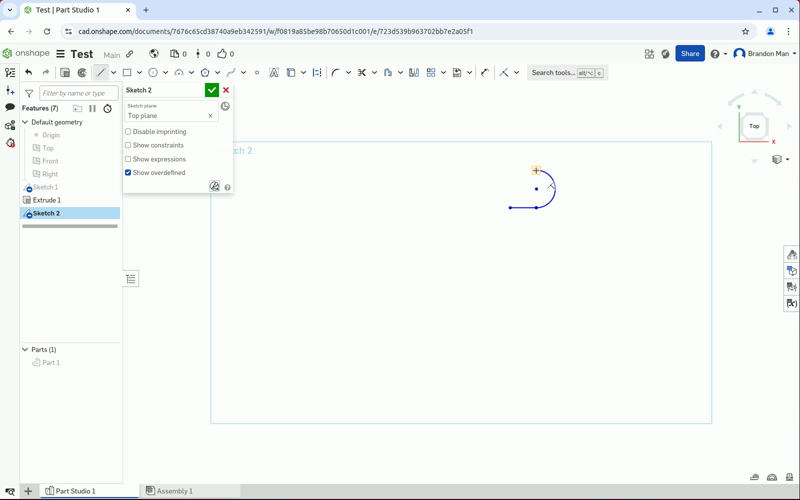
key_down(shift)
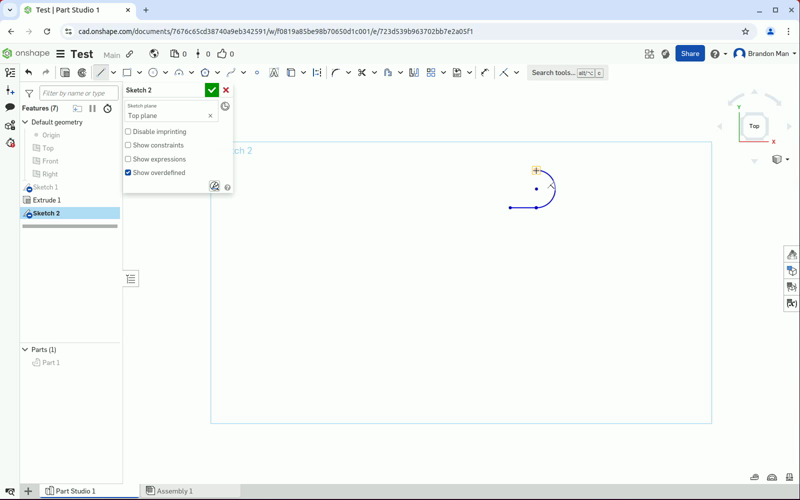
mouse_move(566, 170)
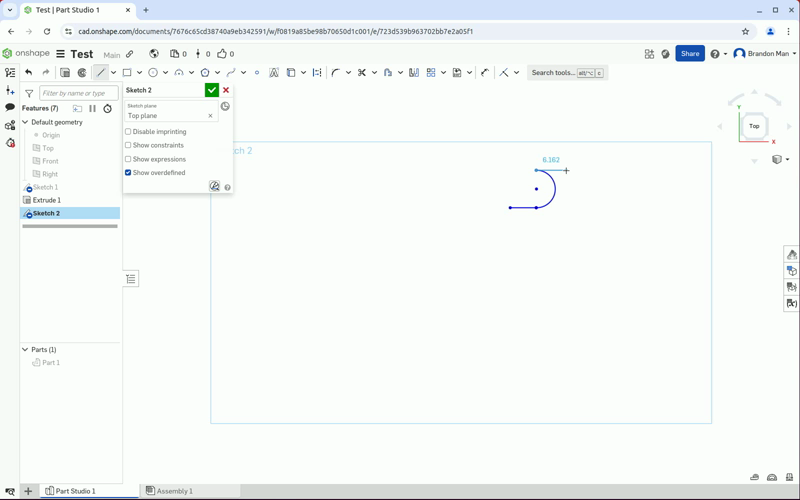
mouse_move(510, 170)
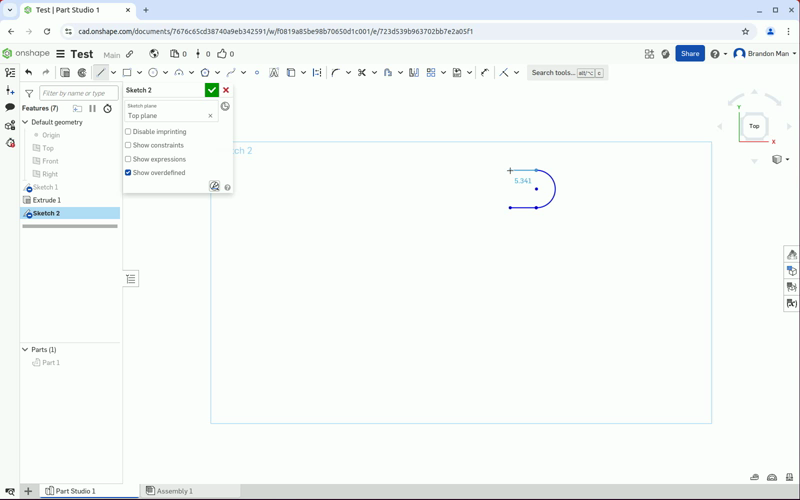
click(510, 170)
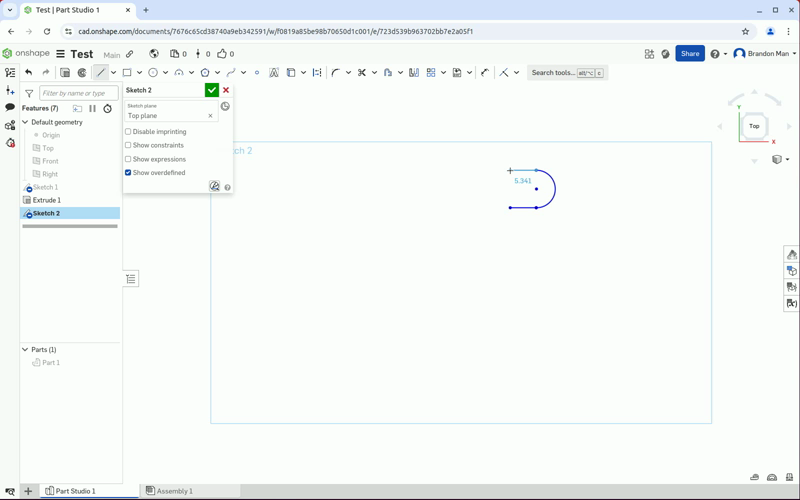
key_up(shift)
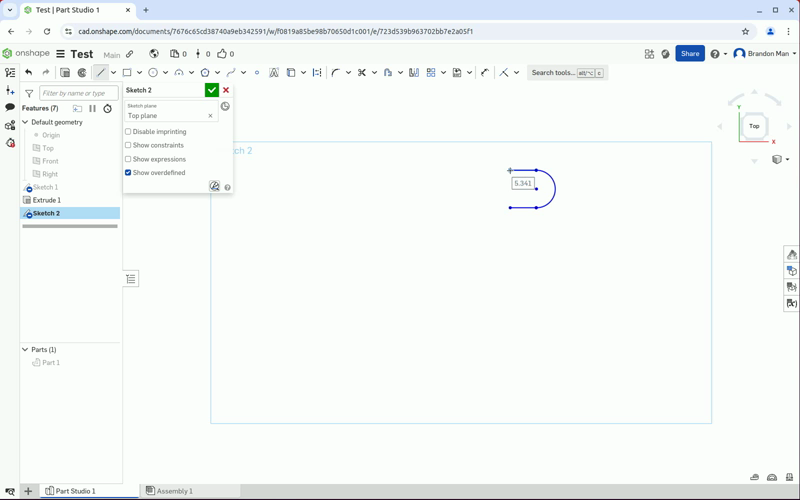
mouse_move(540, 170)
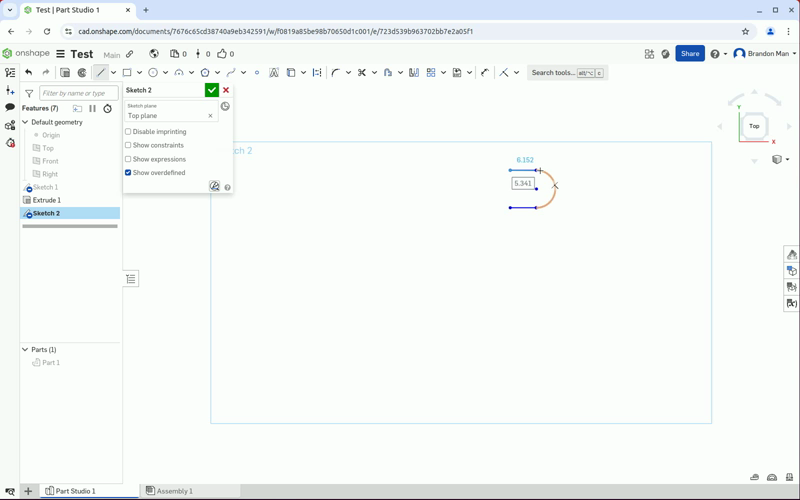
key_down(shift)
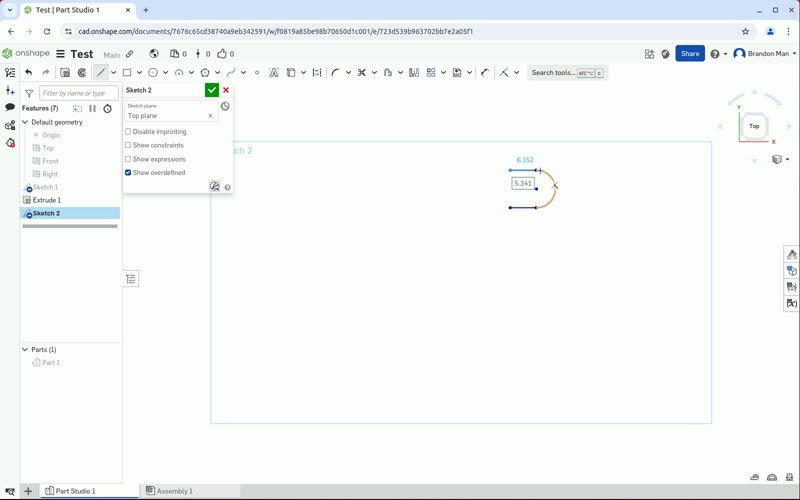
mouse_move(510, 207)
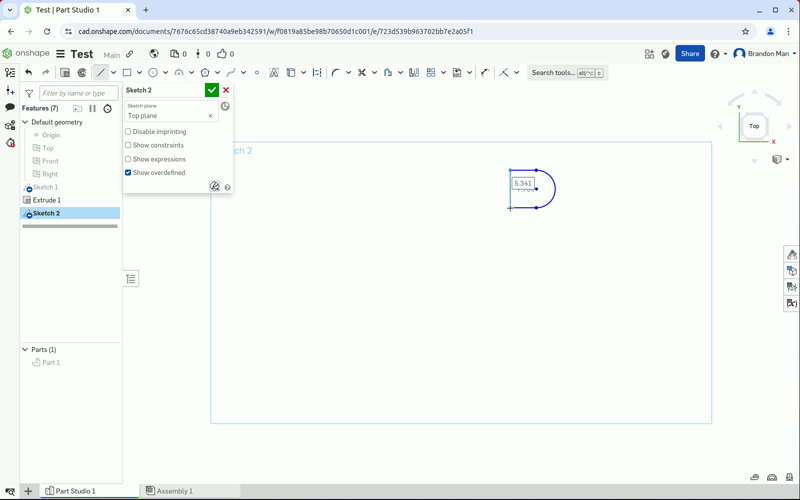
key_up(shift)
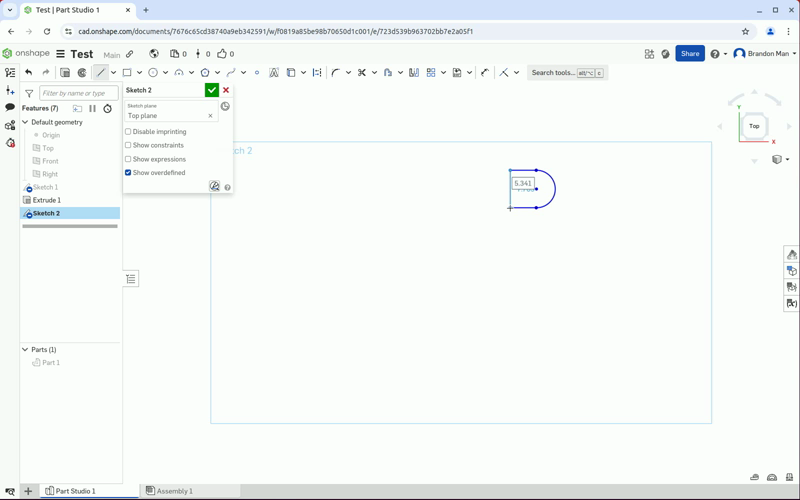
click(510, 207)
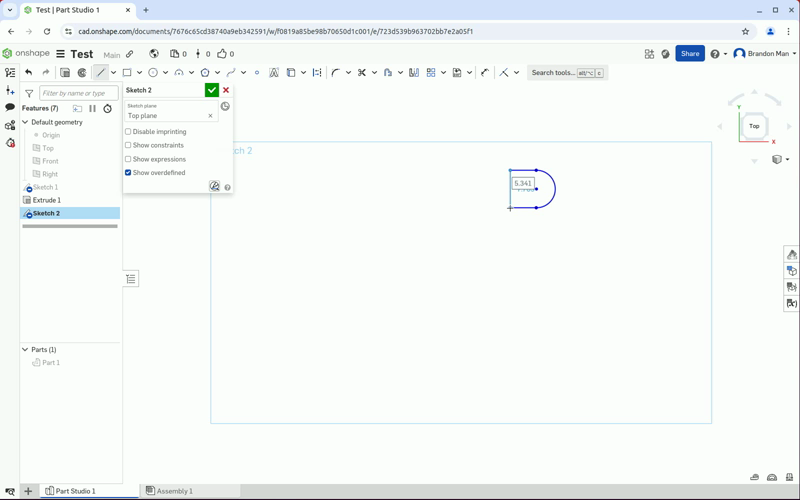
key(esc)
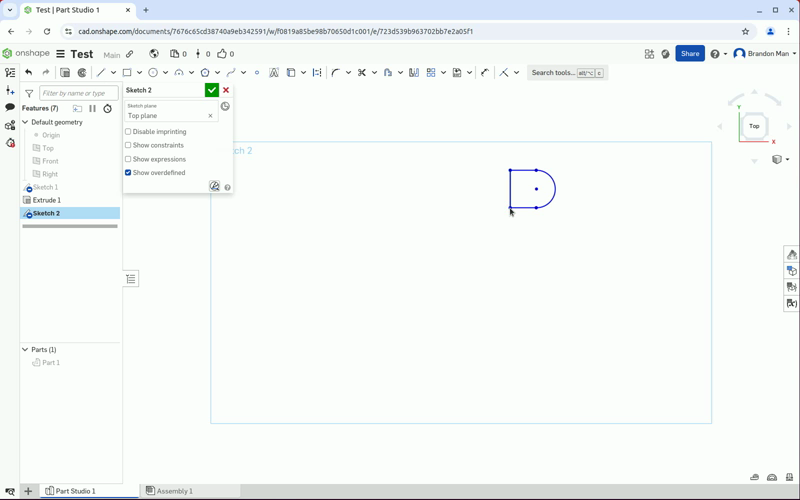
mouse_move(536, 174)
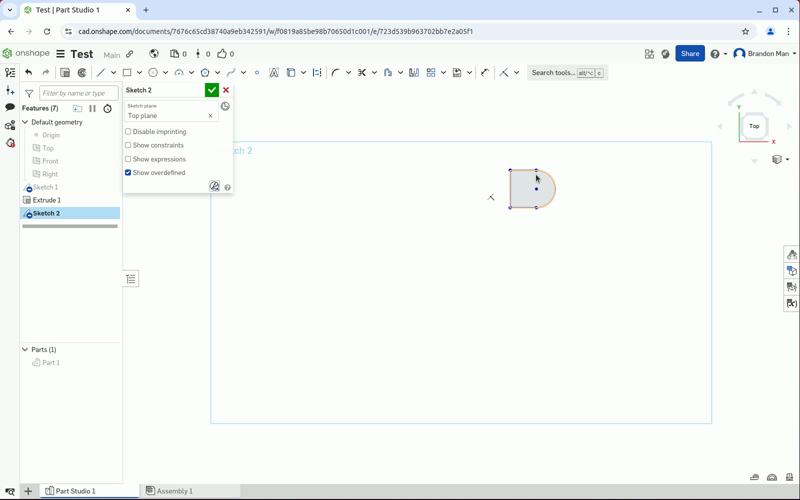
scroll(6)
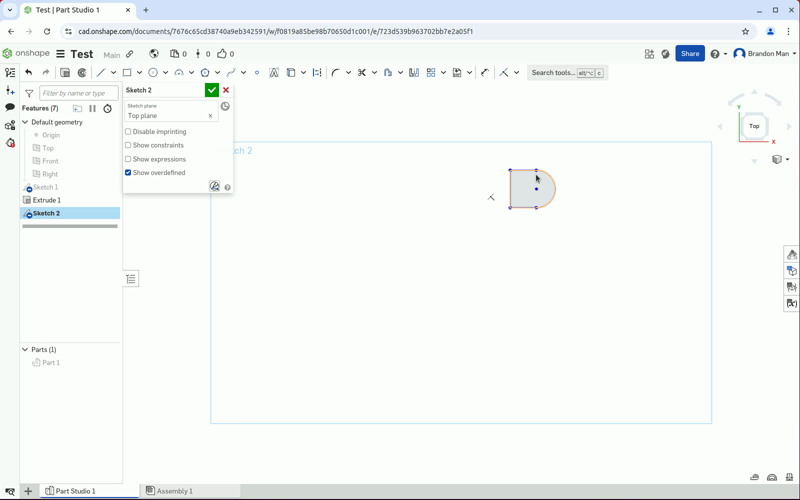
scroll(6)
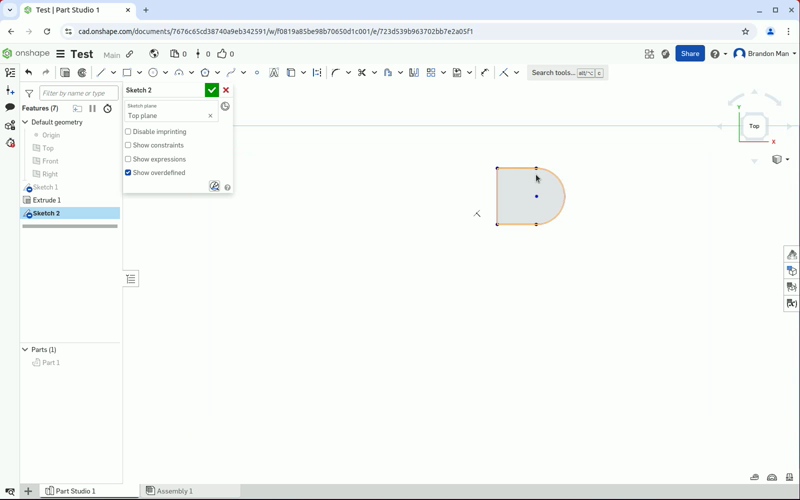
scroll(6)
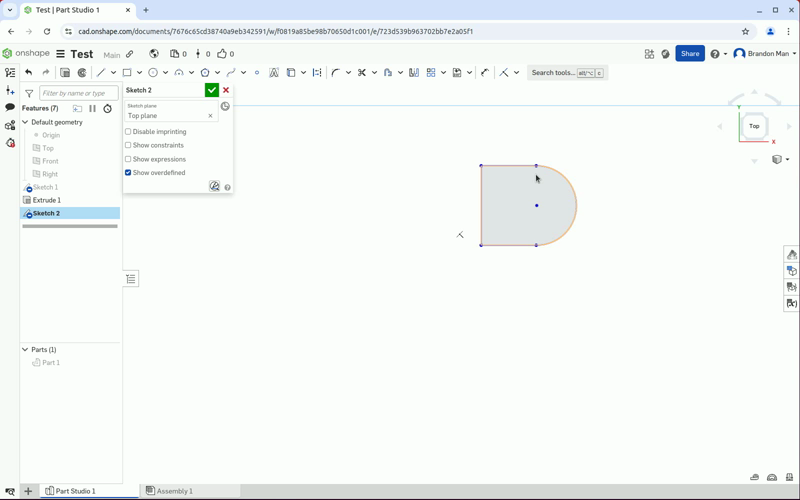
scroll(6)
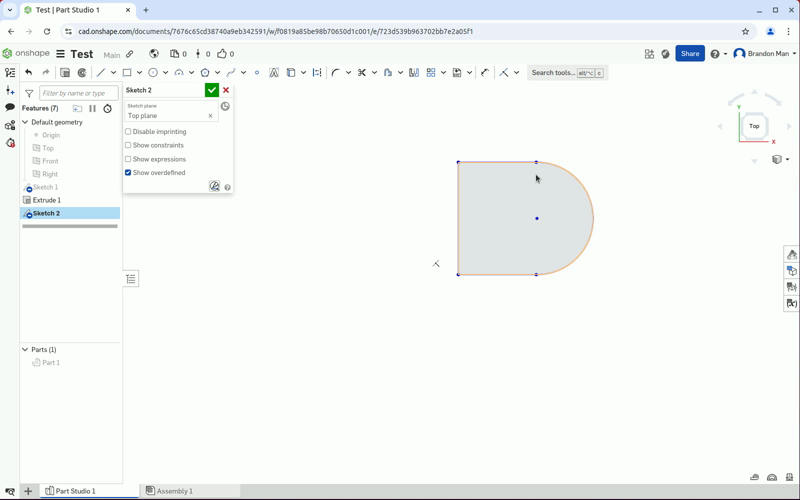
scroll(6)
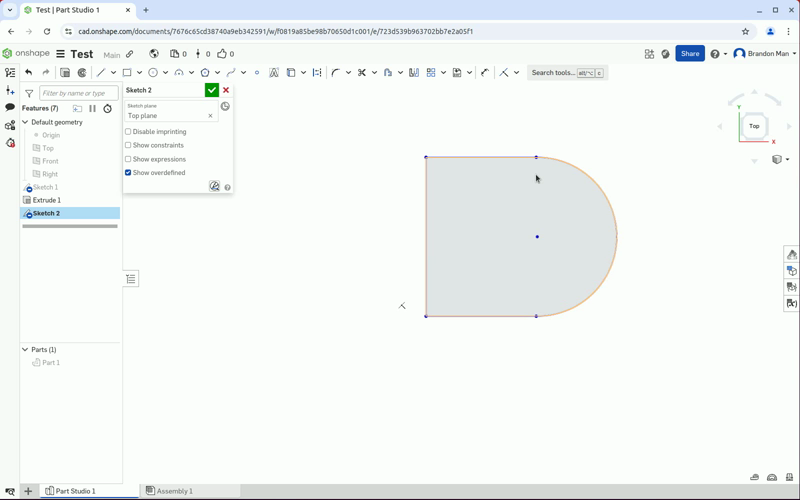
scroll(6)
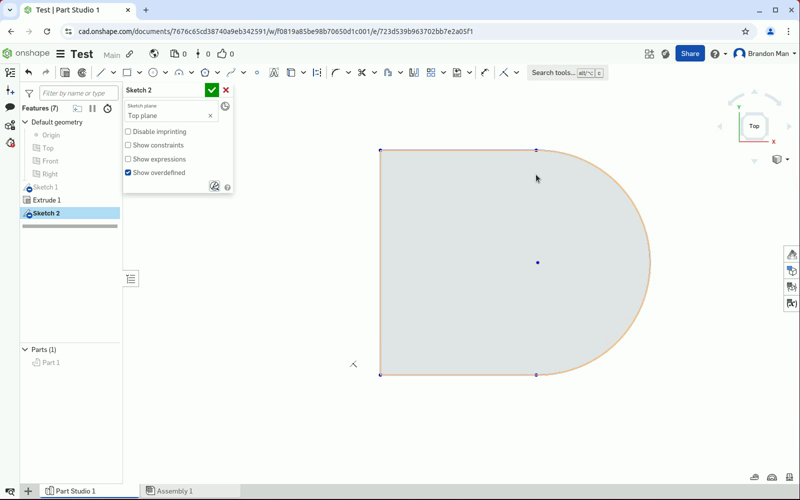
scroll(6)
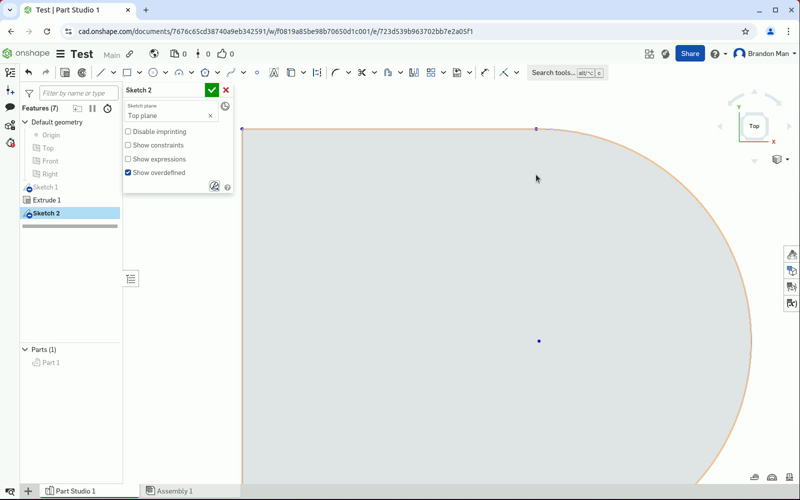
click(536, 174)
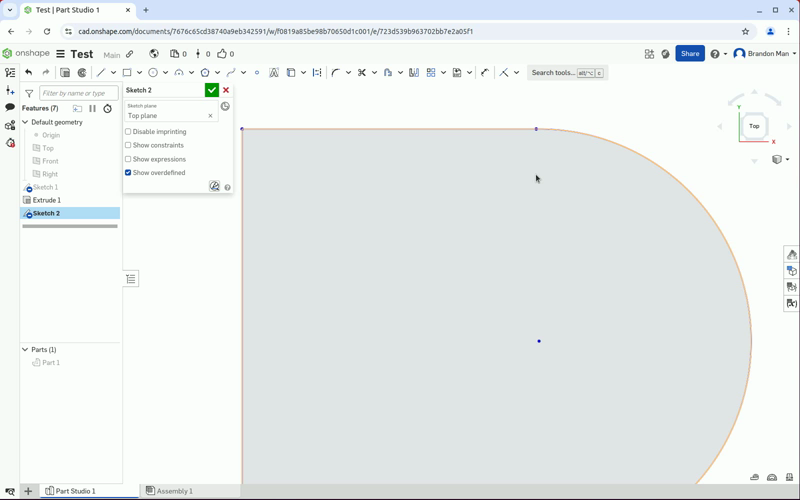
scroll(-6)
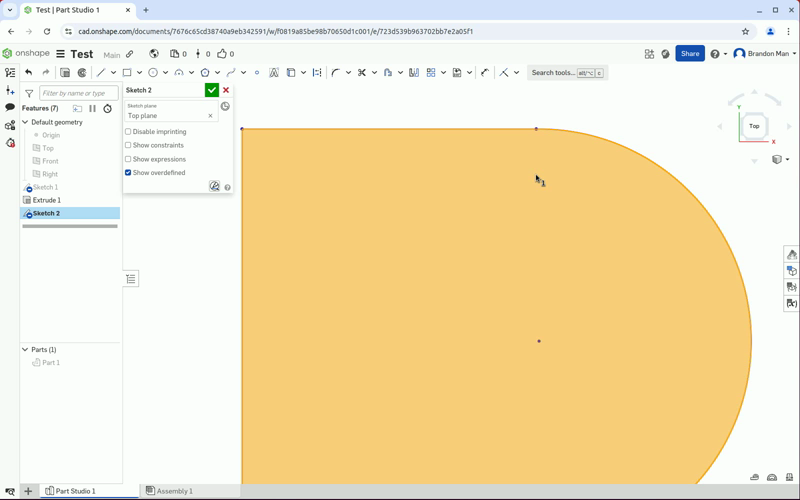
scroll(-6)
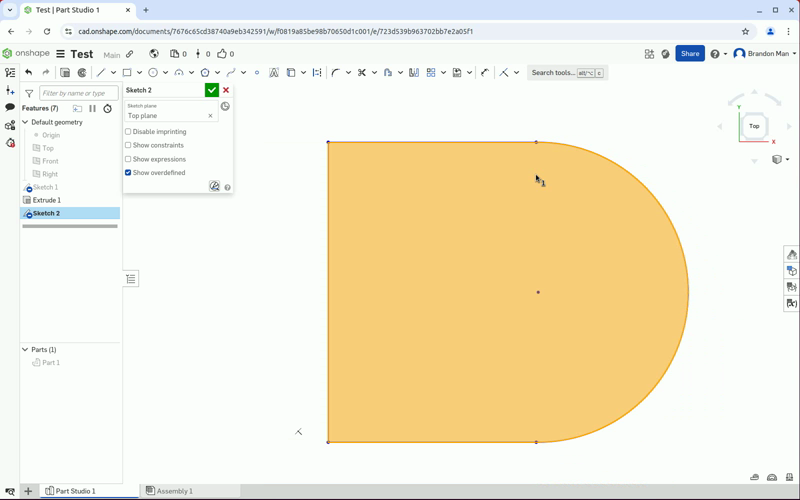
scroll(-6)
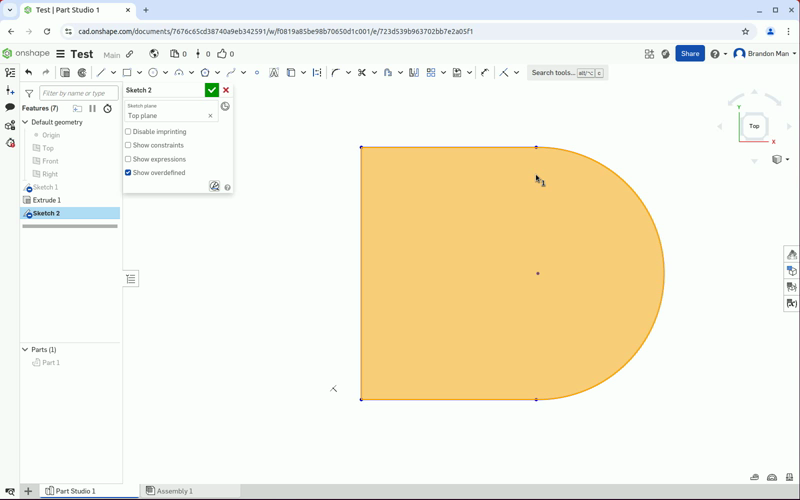
scroll(-6)
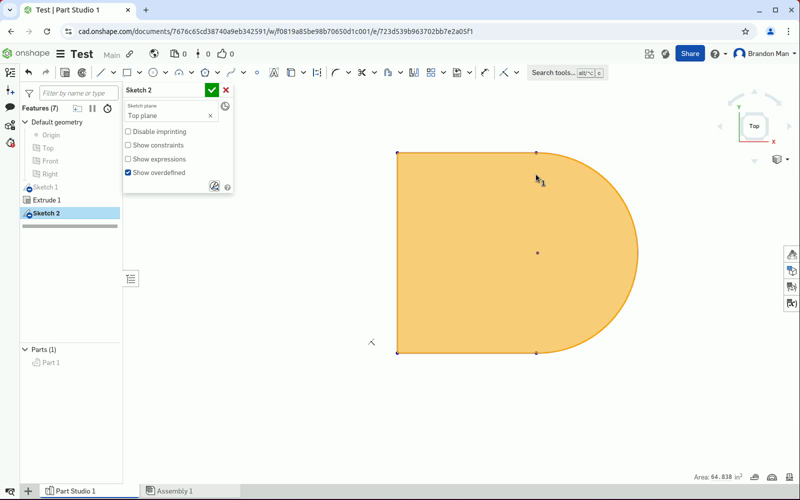
scroll(-6)
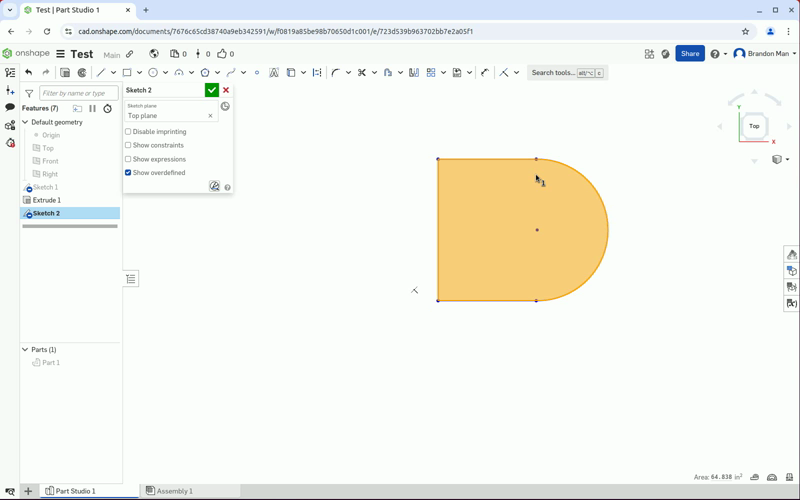
scroll(-6)
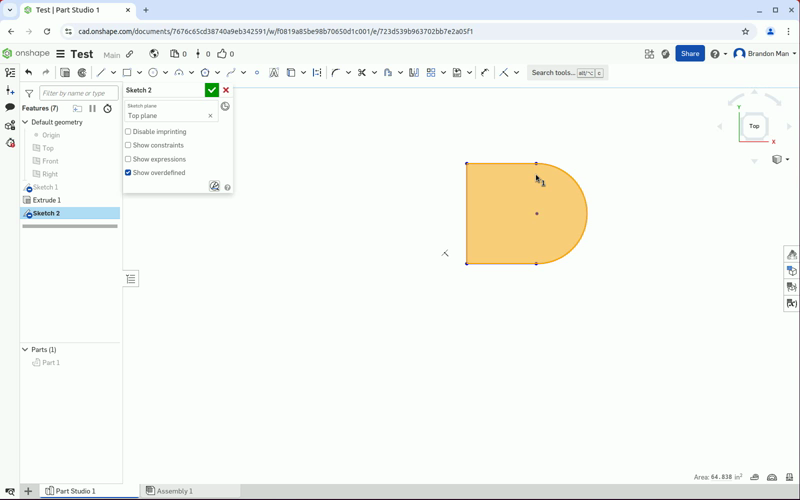
scroll(-6)
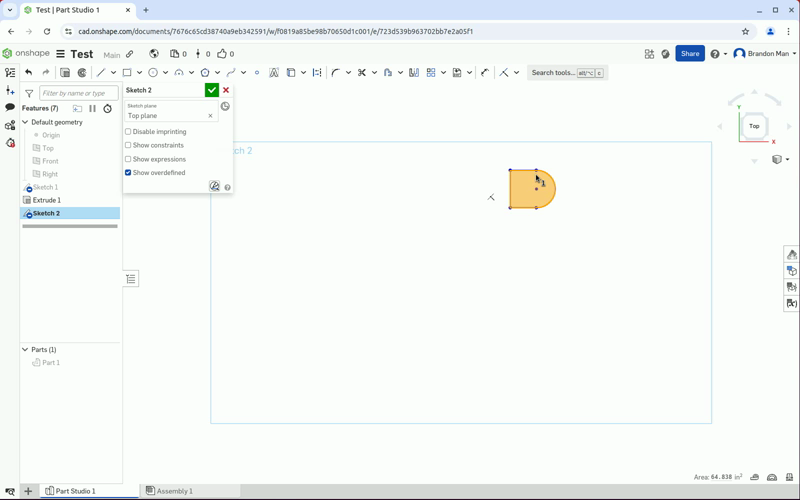
mouse_move(73, 352)
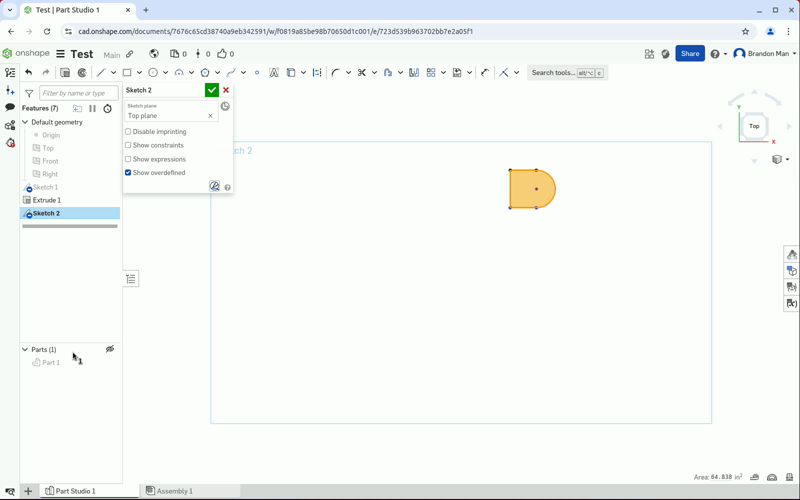
key(shift+y)
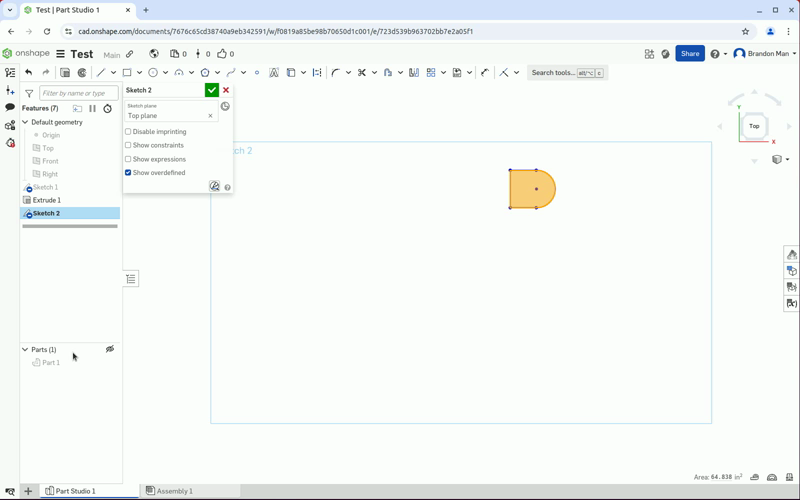
key(shift+e)
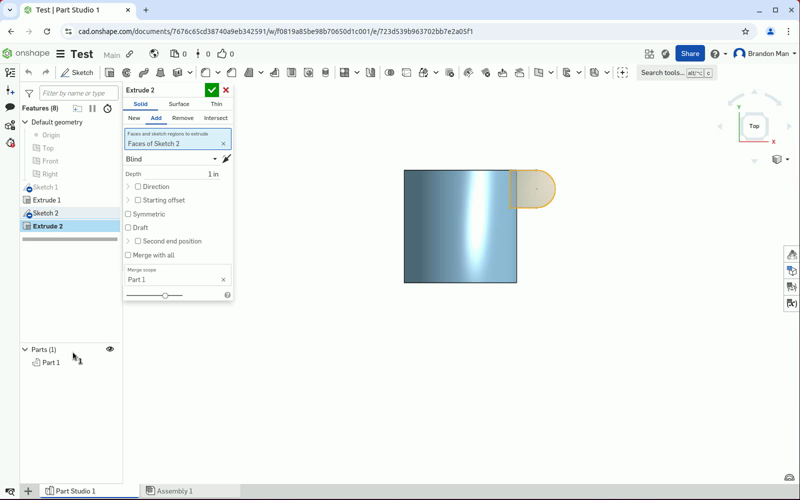
mouse_move(143, 106)
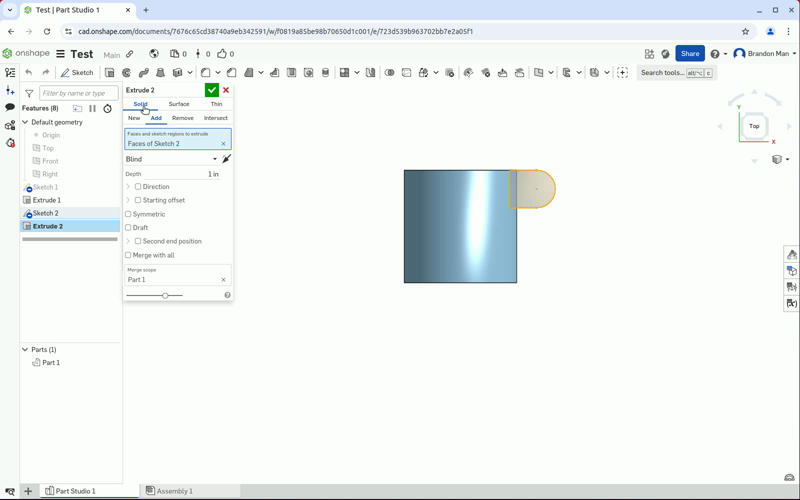
click(143, 106)
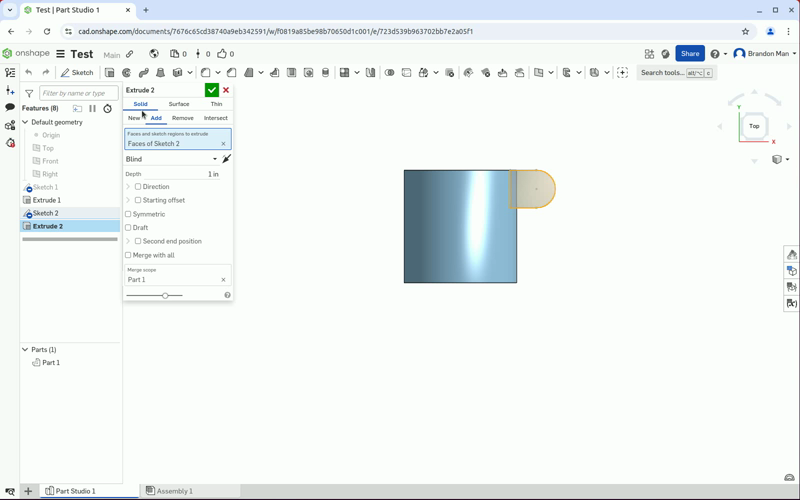
mouse_move(137, 120)
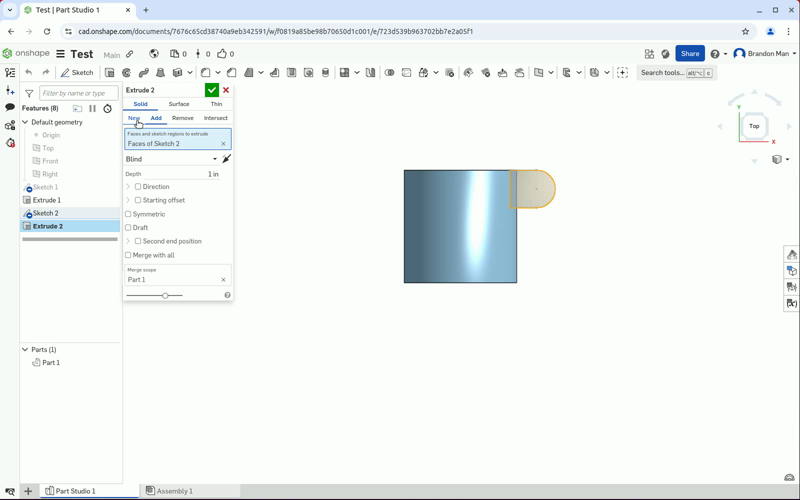
click(137, 120)
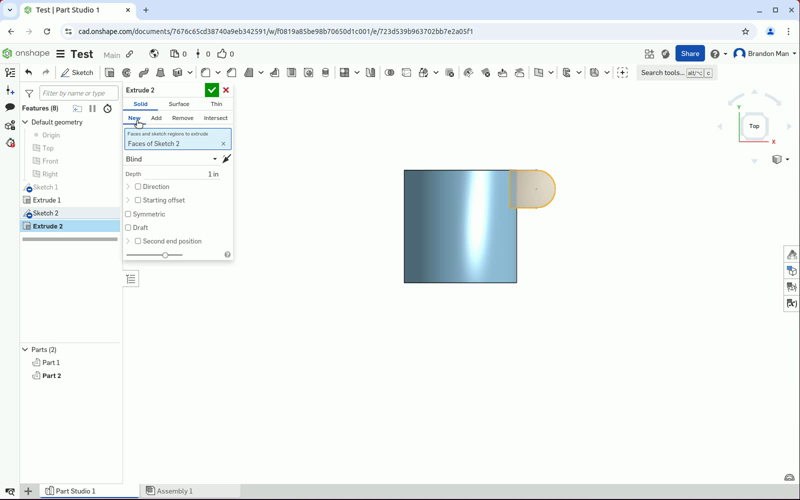
key(tab, 4)
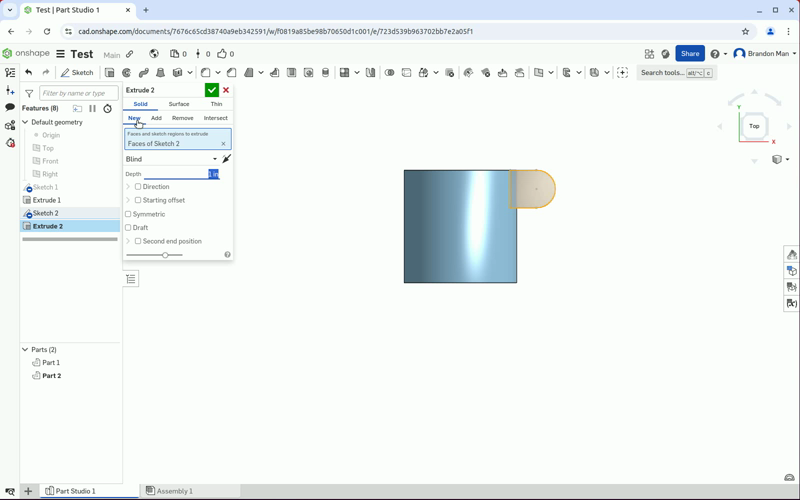
text(1.926)
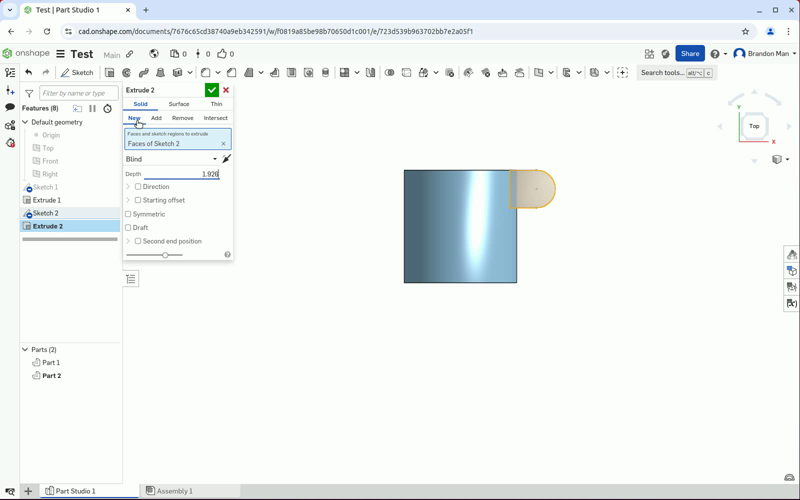
key(enter)
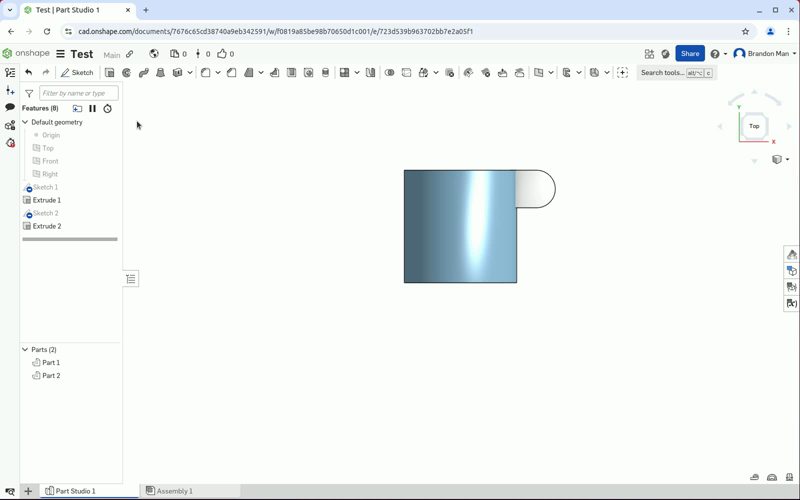
key(shift+h)
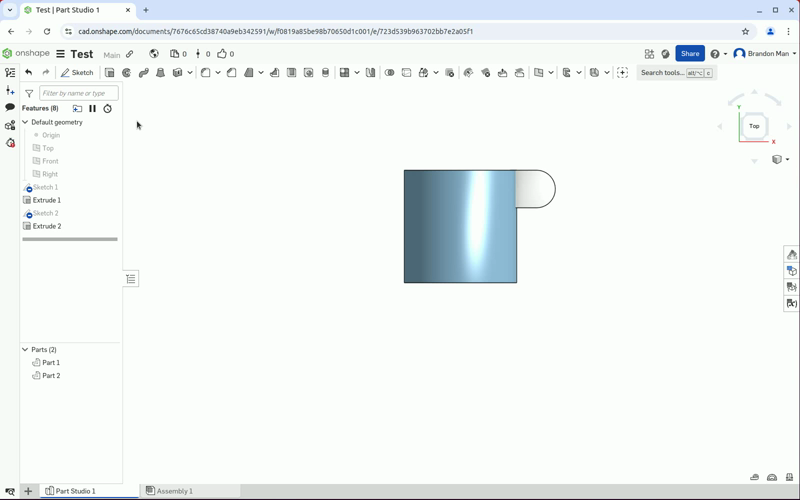
key(shift+h)
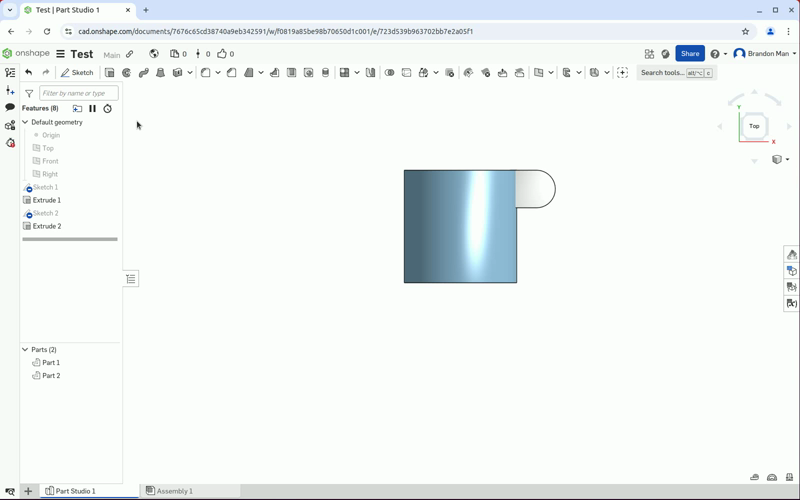
mouse_move(73, 189)
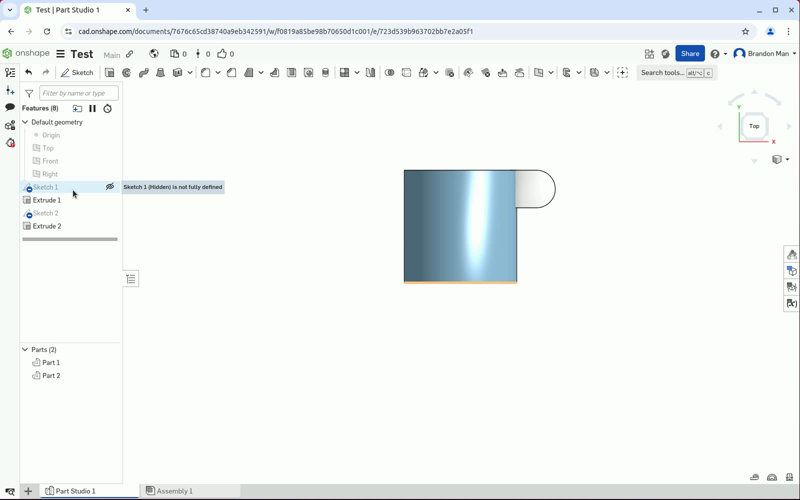
click(73, 189)
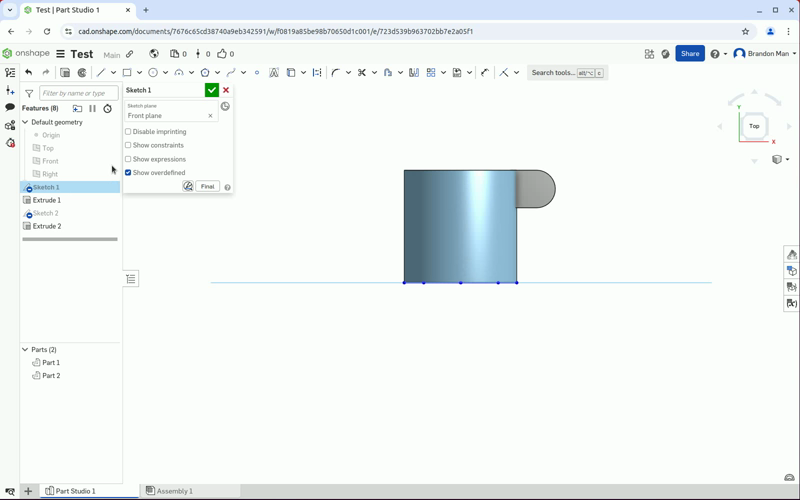
mouse_move(229, 92)
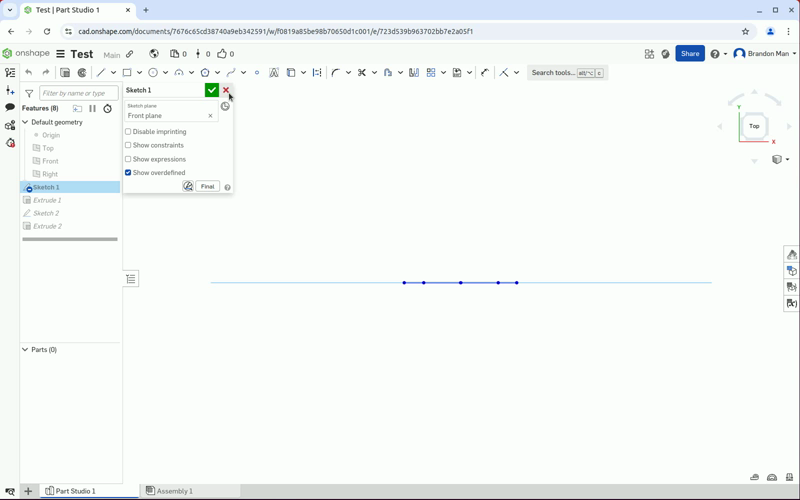
click(229, 92)
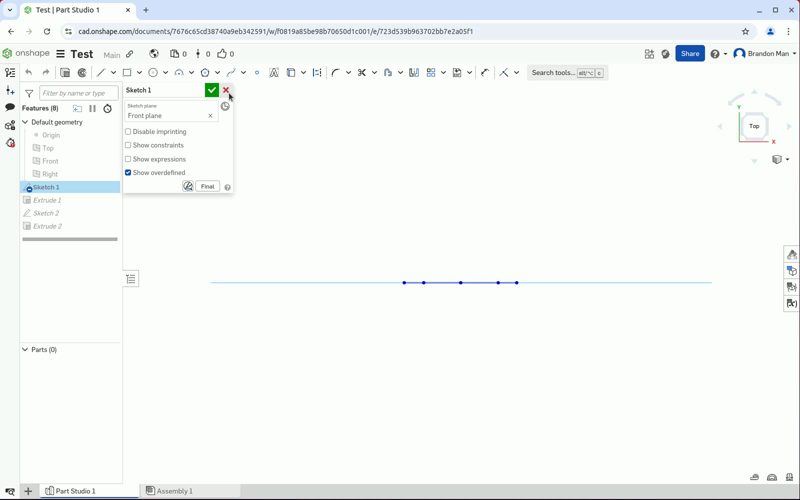
key(shift+s)
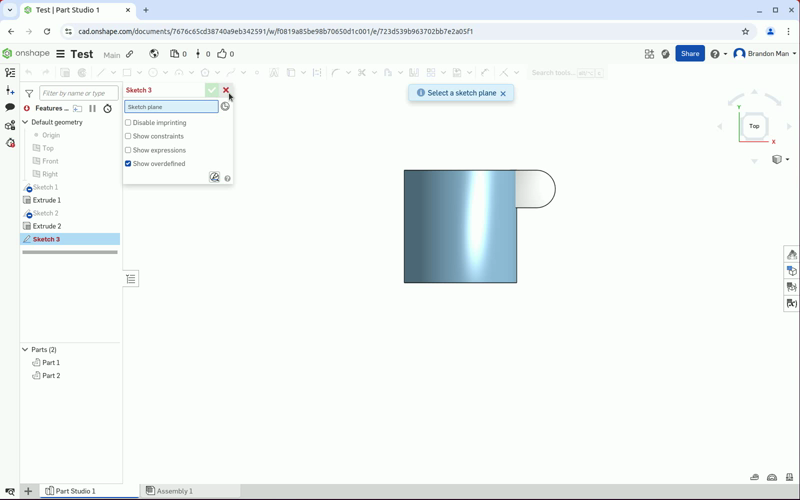
mouse_move(73, 150)
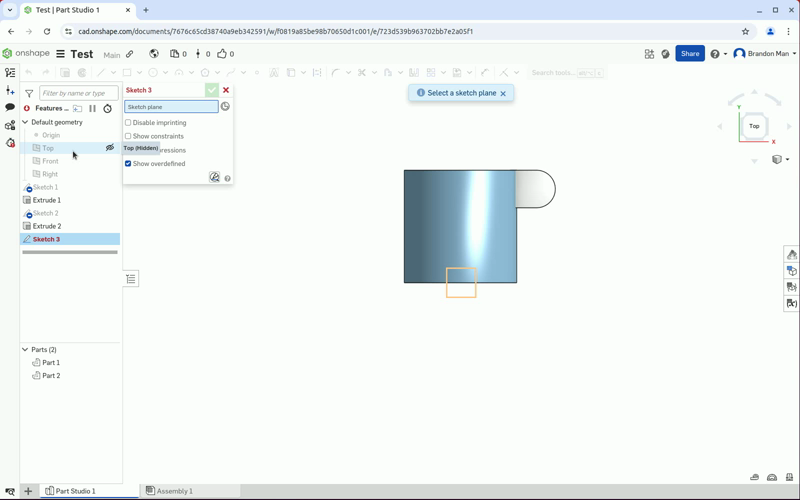
click(73, 150)
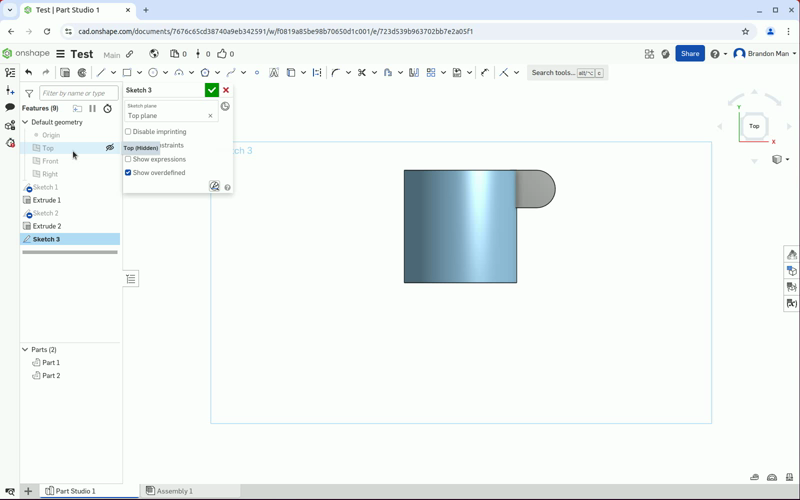
mouse_move(73, 352)
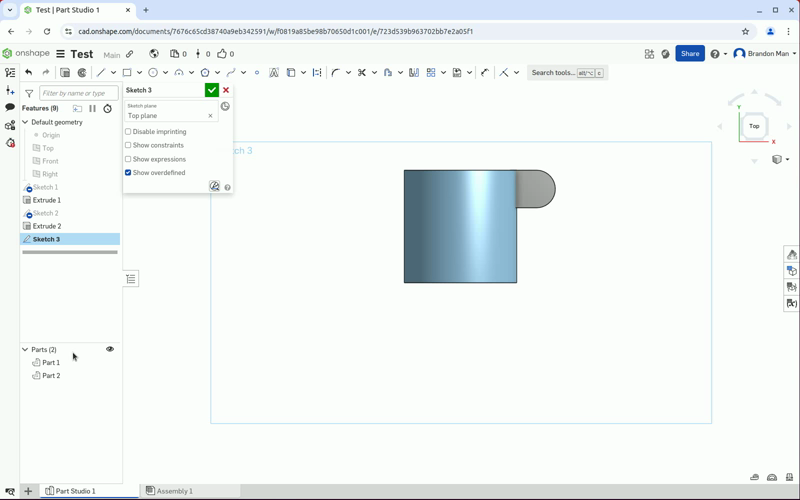
key(y)
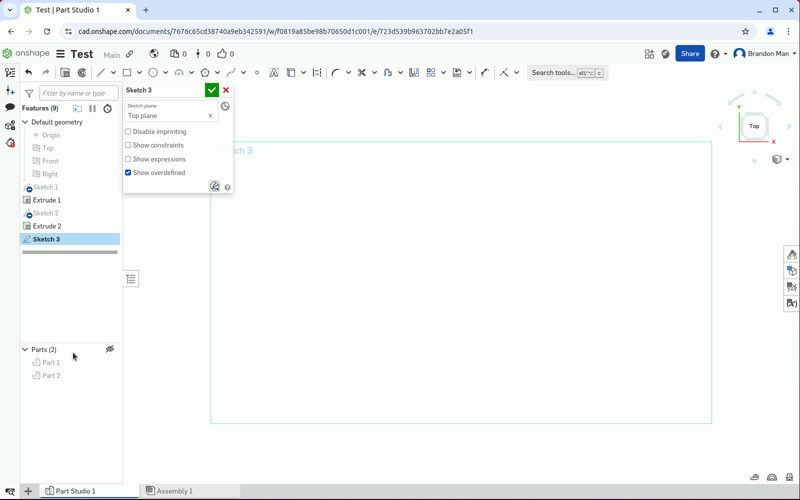
key(l)
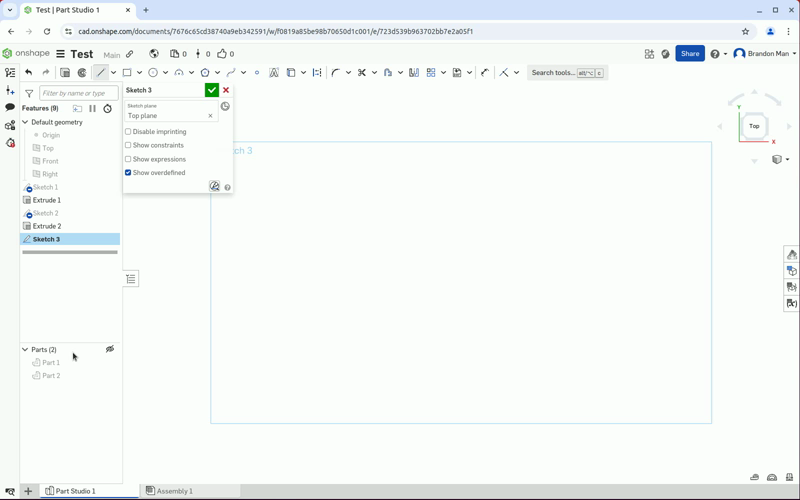
key_down(shift)
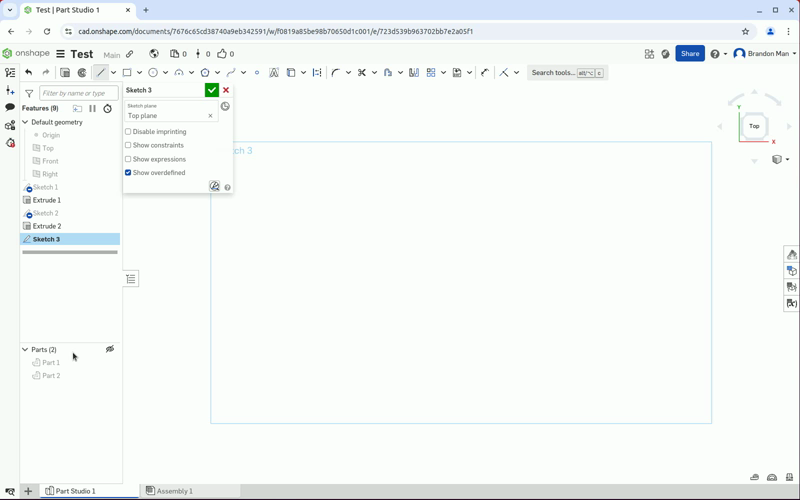
mouse_move(385, 207)
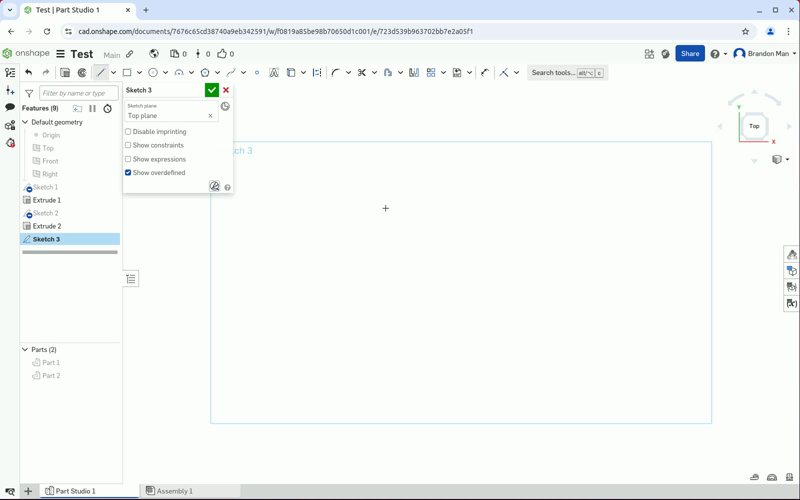
click(385, 207)
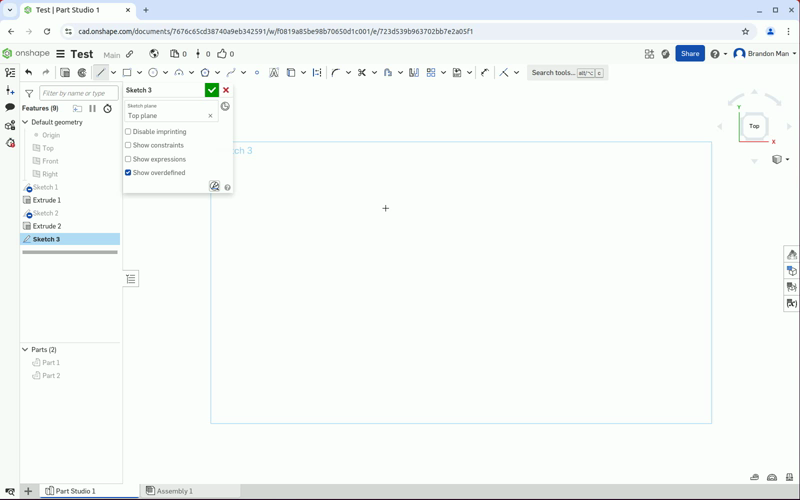
key_up(shift)
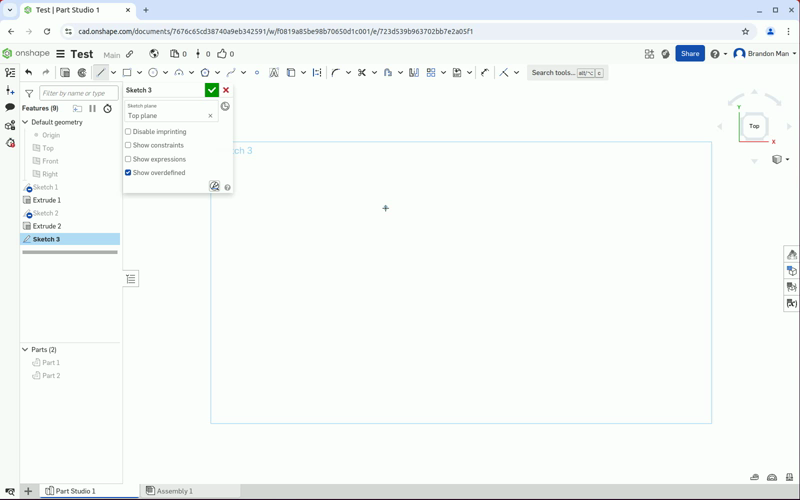
key_down(shift)
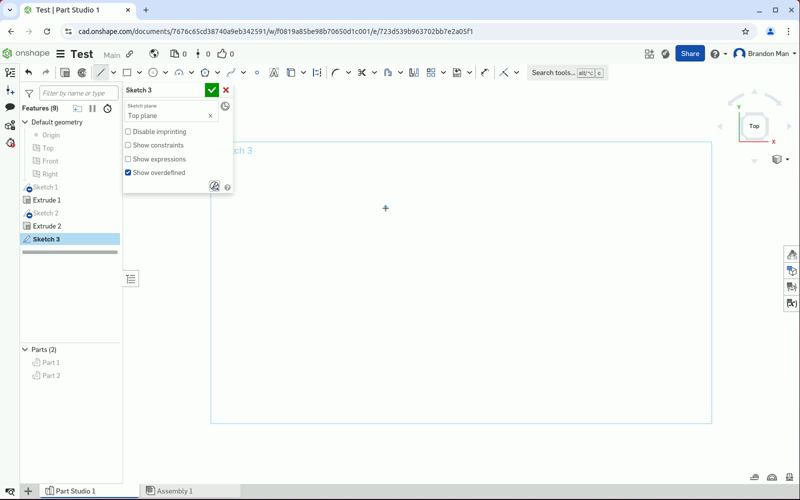
mouse_move(415, 207)
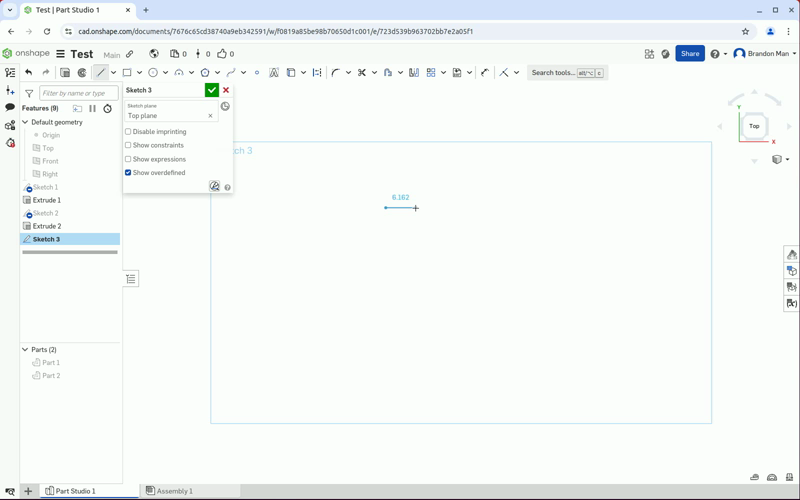
mouse_move(412, 207)
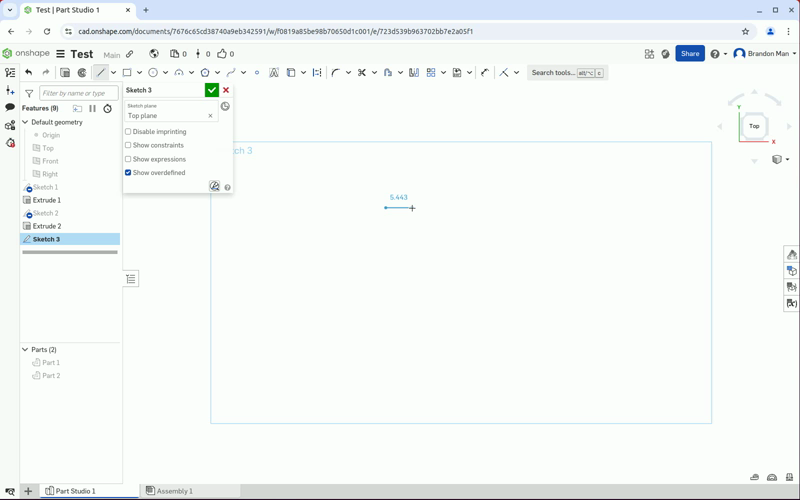
click(412, 207)
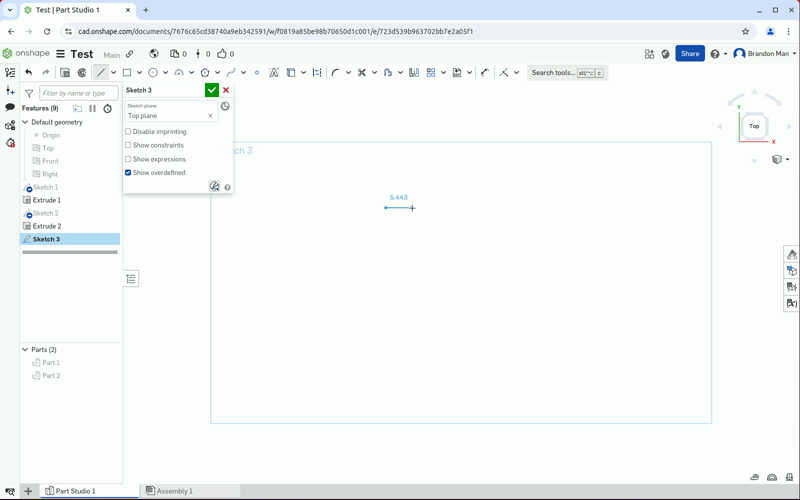
key_up(shift)
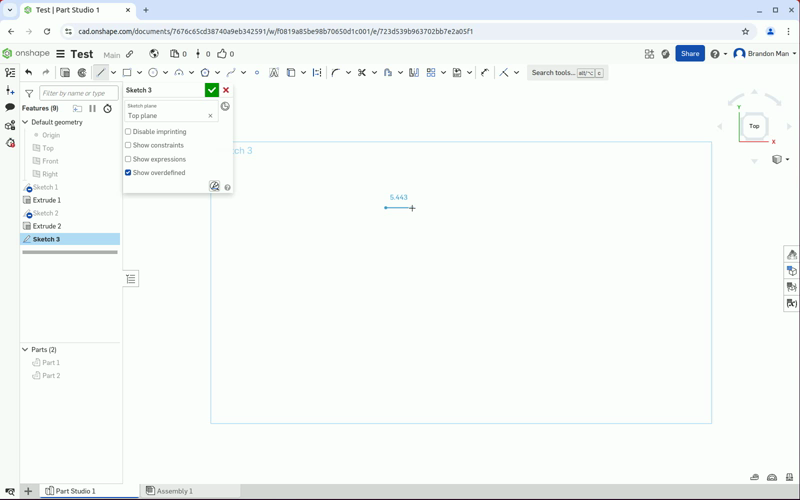
key_down(shift)
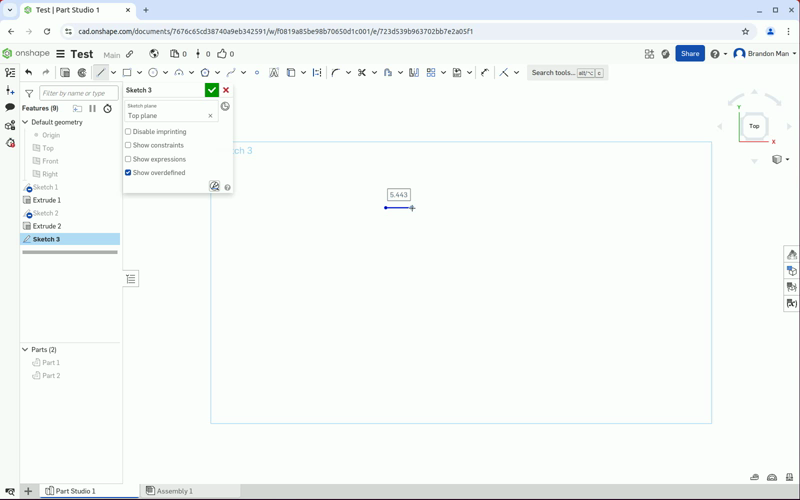
mouse_move(442, 207)
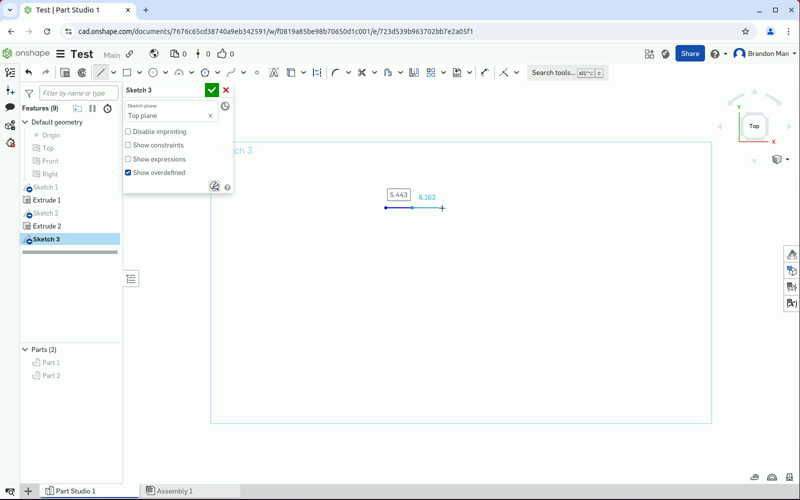
mouse_move(412, 169)
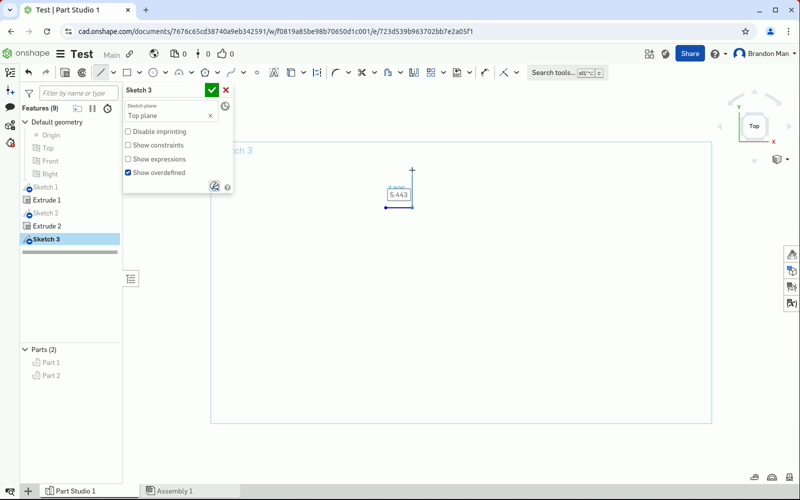
click(412, 169)
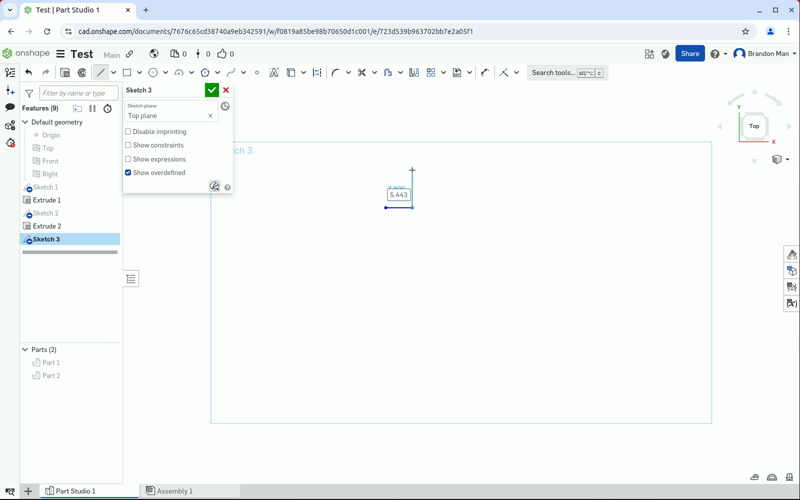
key_up(shift)
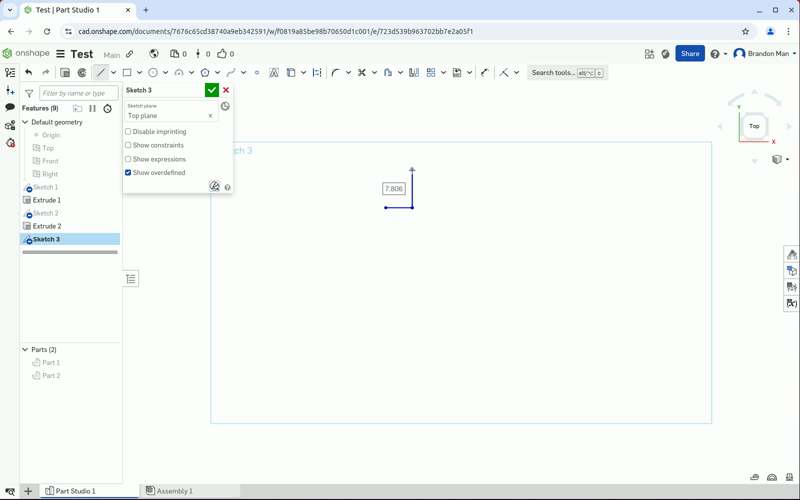
key_down(shift)
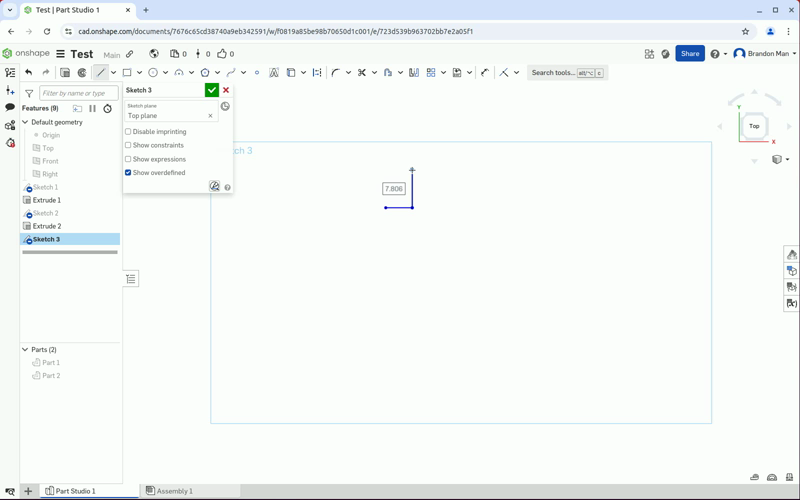
mouse_move(442, 169)
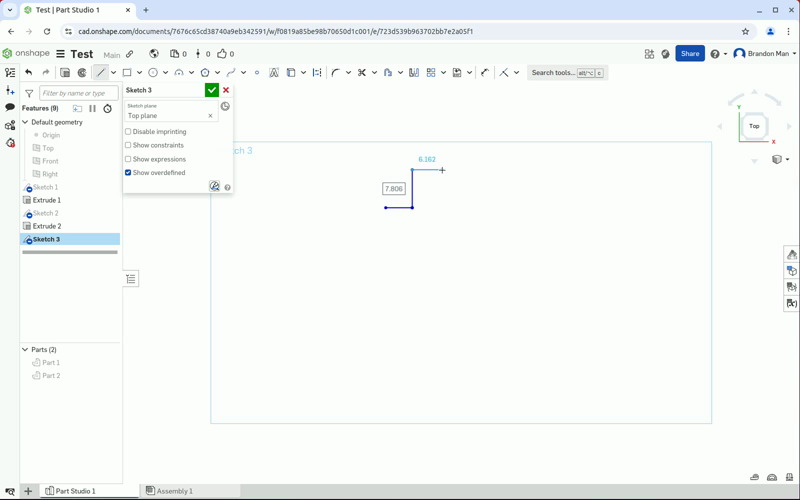
mouse_move(386, 169)
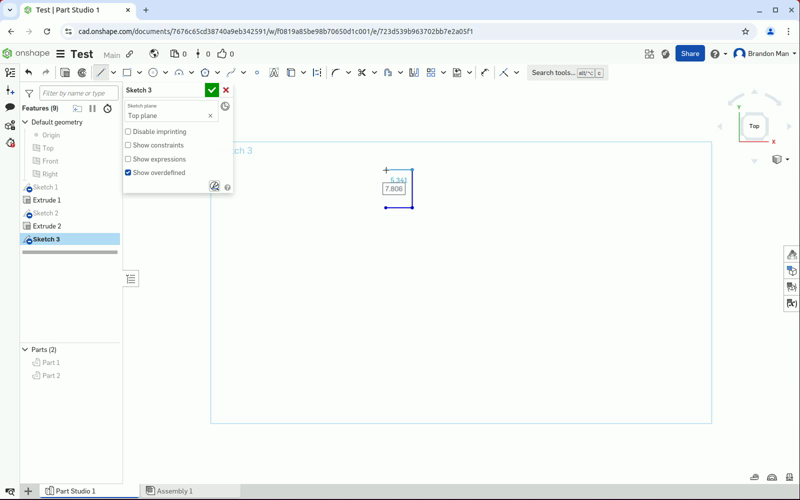
click(386, 169)
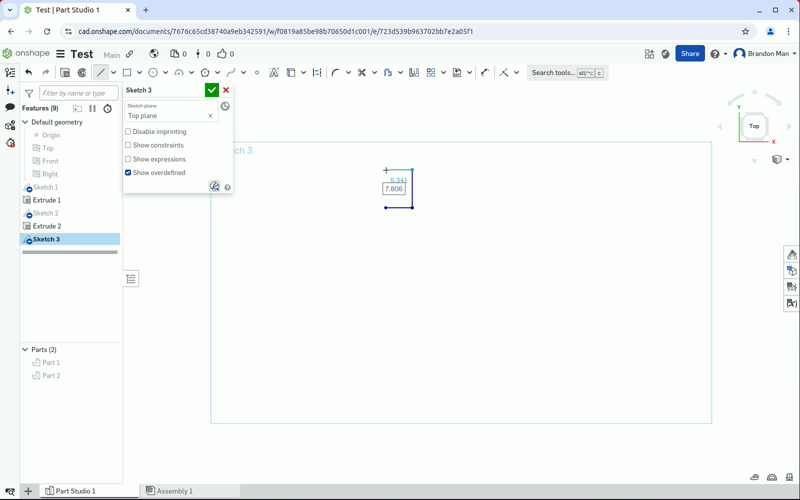
key_up(shift)
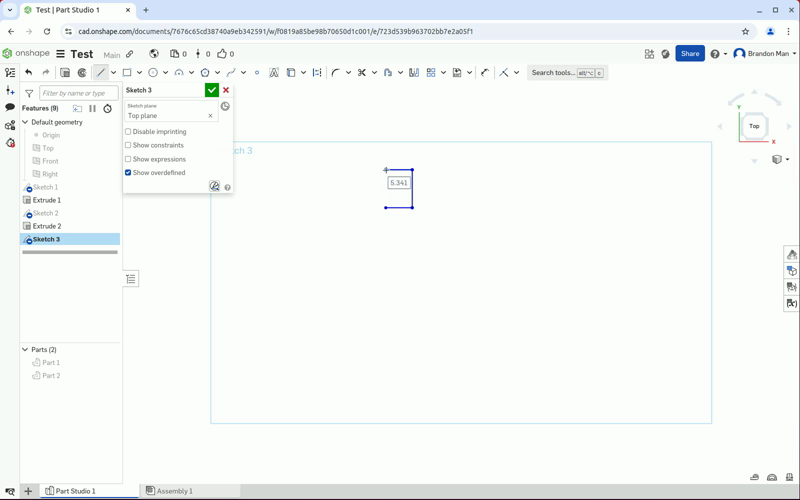
key(esc)
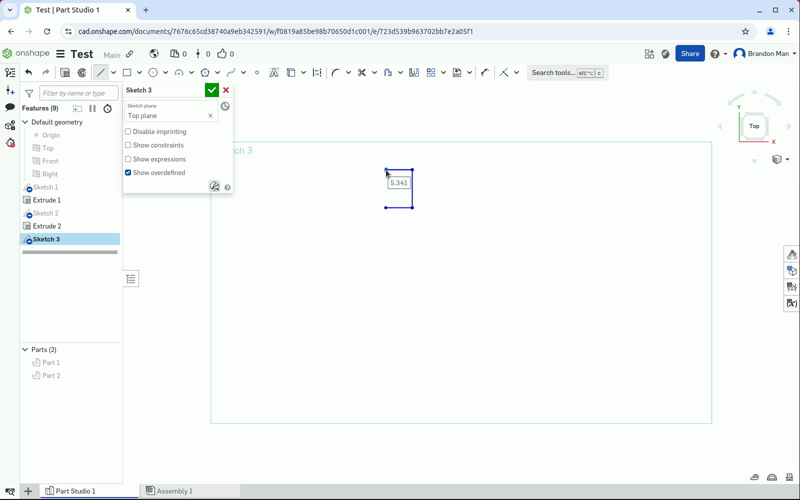
key(a)
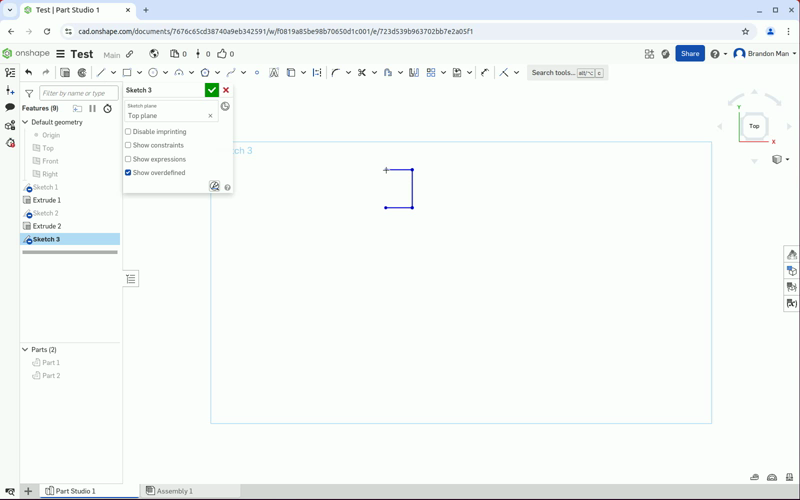
mouse_move(386, 169)
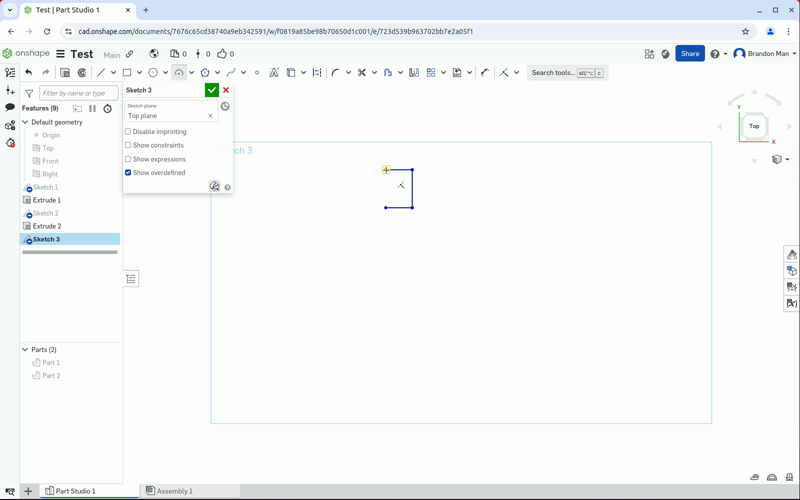
click(386, 169)
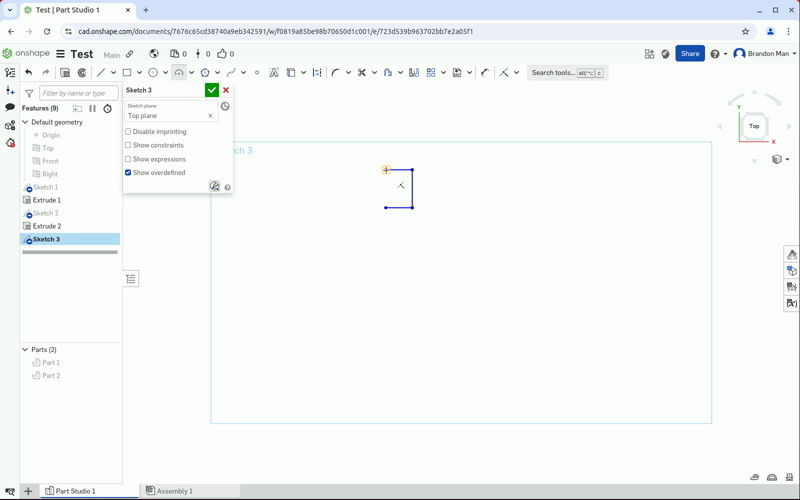
mouse_move(385, 207)
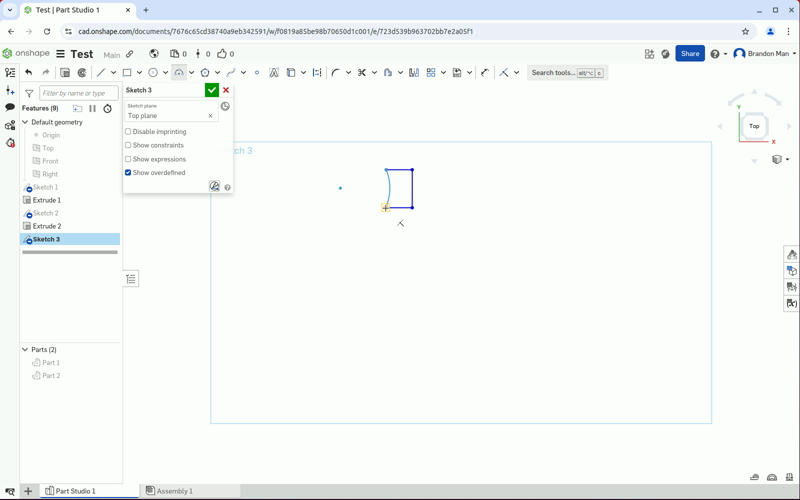
click(385, 207)
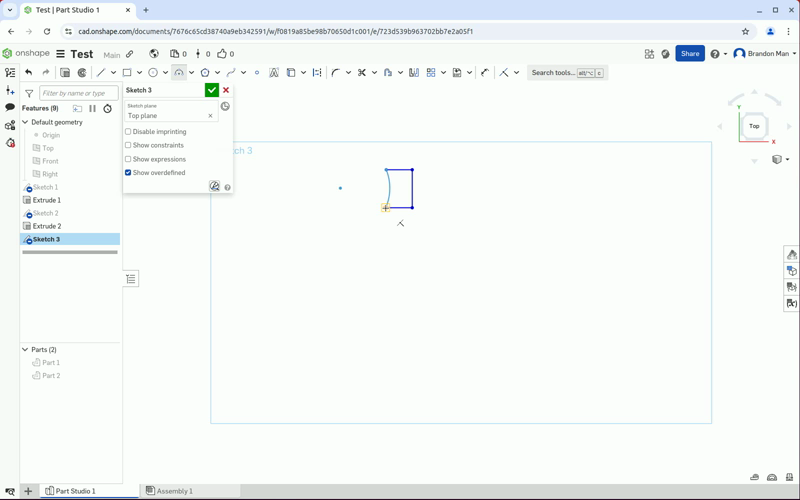
key_down(shift)
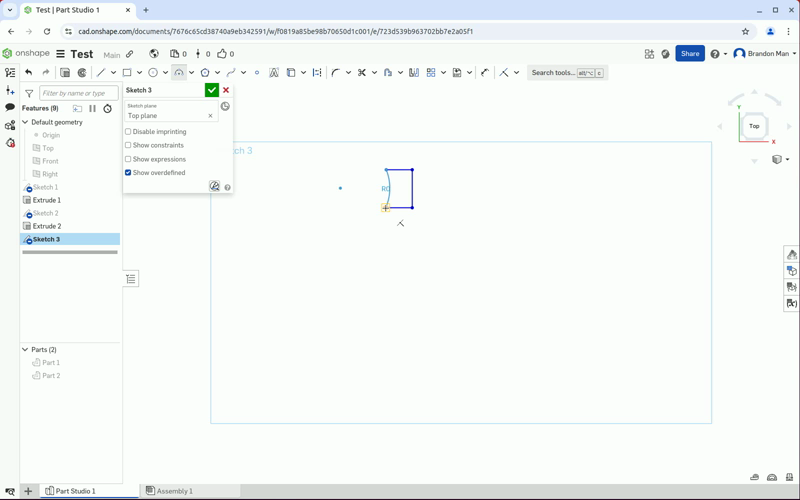
mouse_move(366, 188)
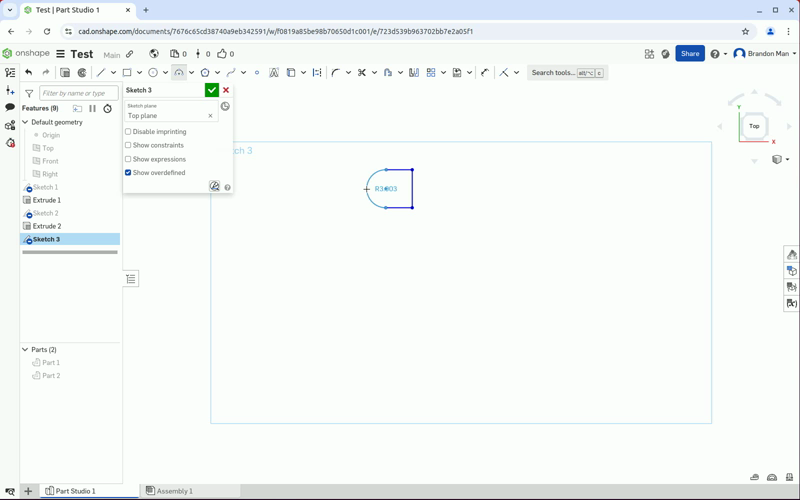
click(366, 188)
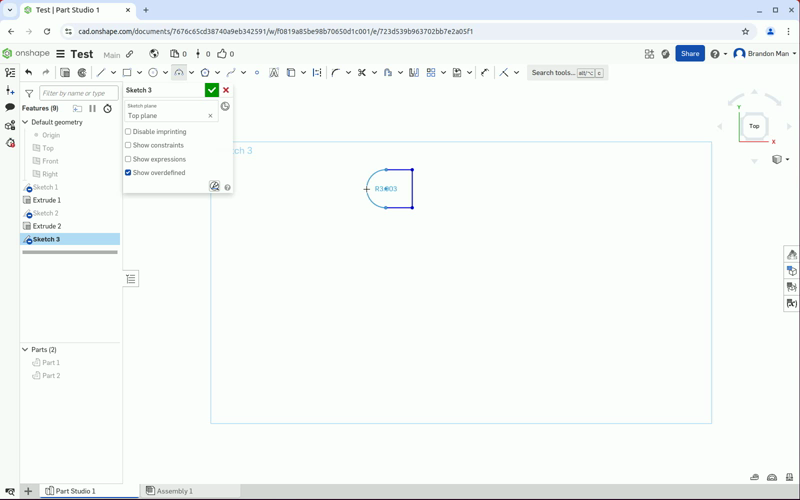
key_up(shift)
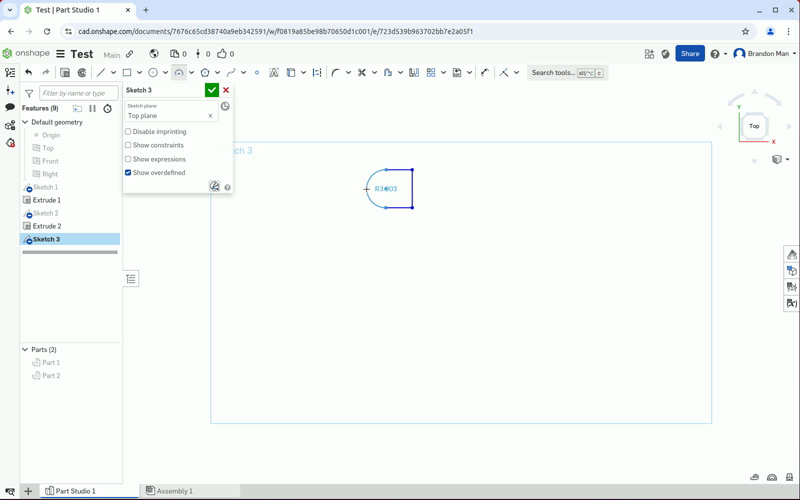
key(esc)
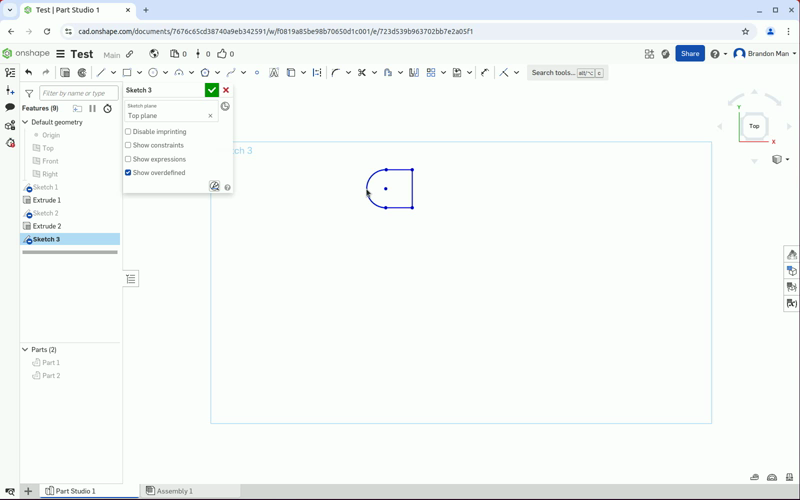
mouse_move(401, 189)
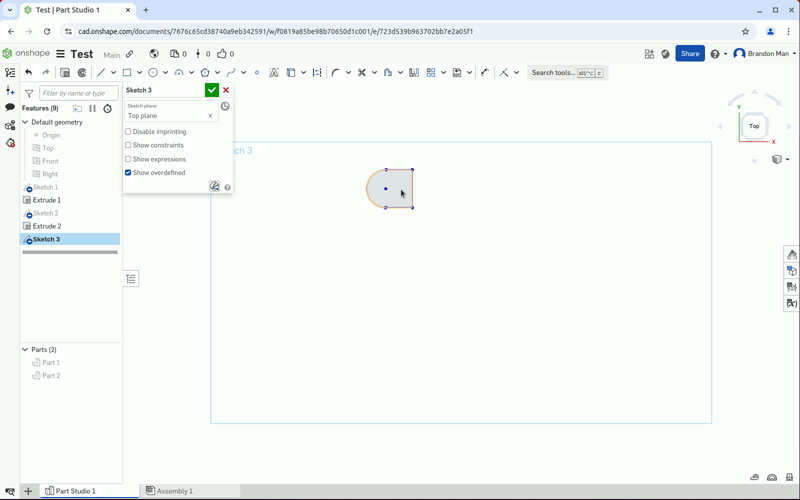
scroll(6)
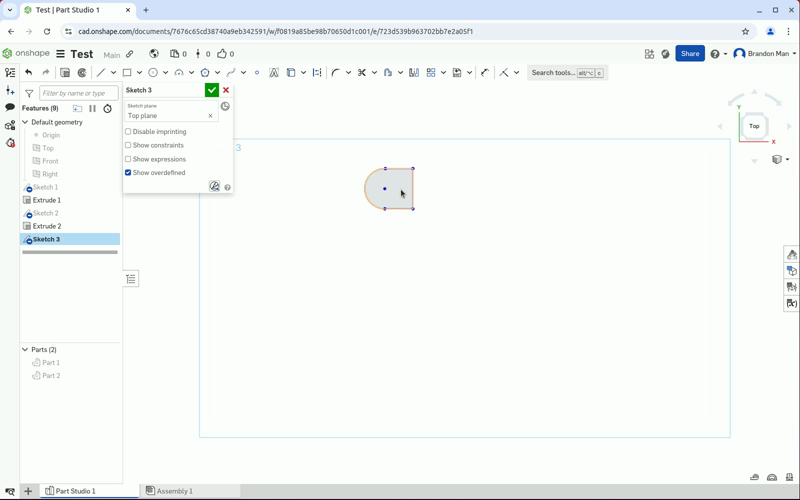
scroll(6)
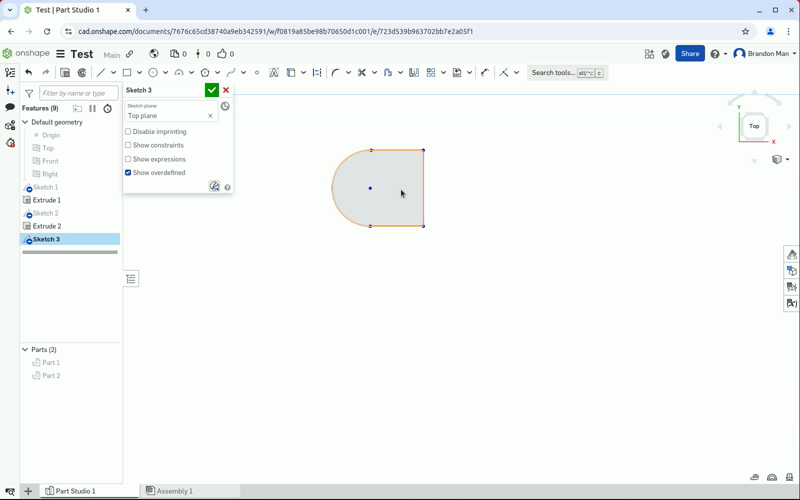
scroll(6)
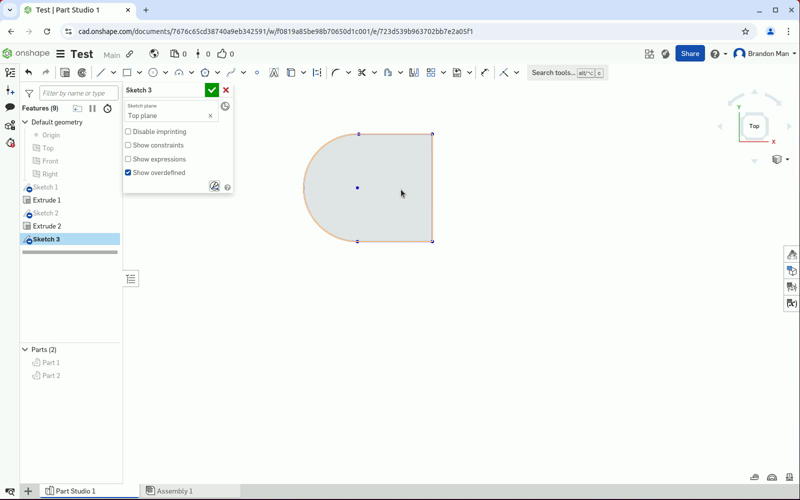
scroll(6)
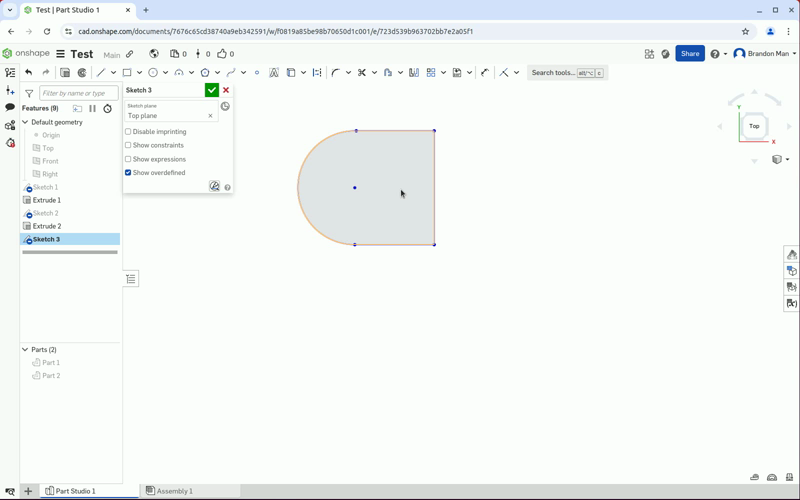
scroll(6)
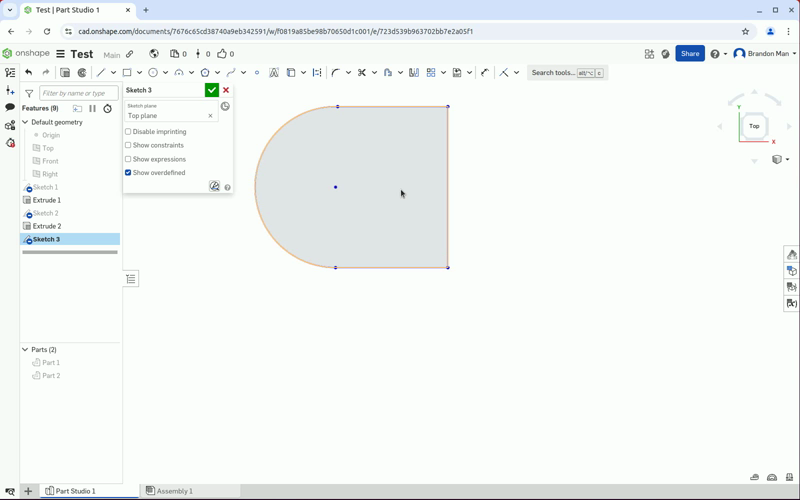
scroll(6)
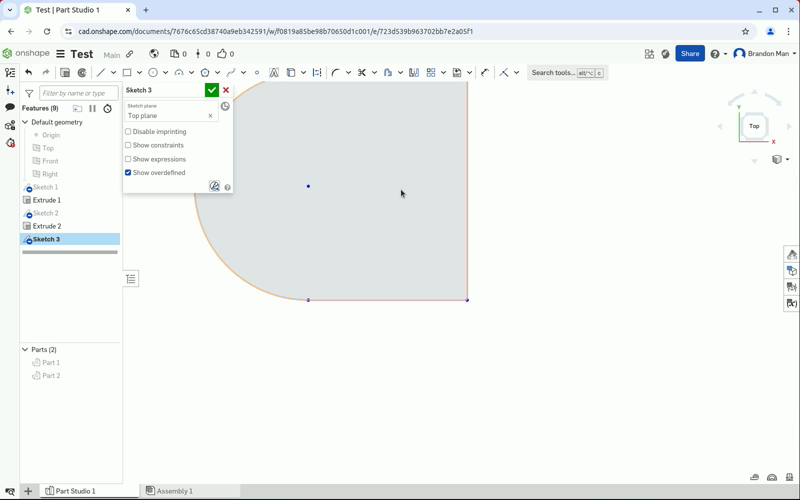
scroll(6)
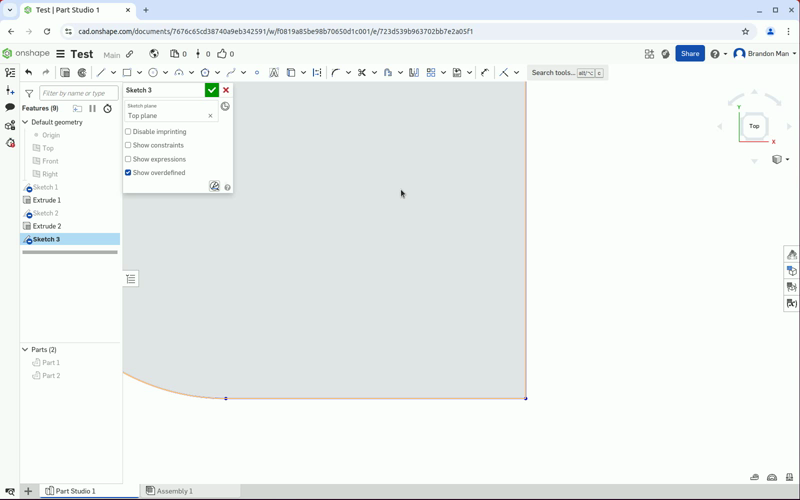
click(401, 189)
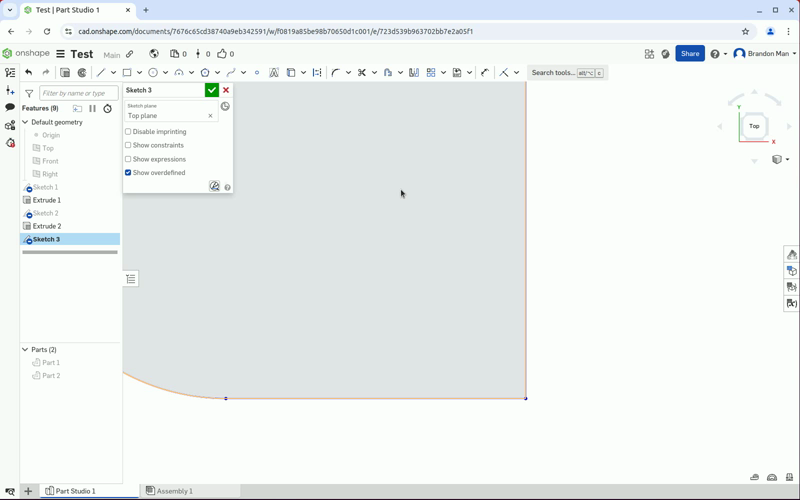
scroll(-6)
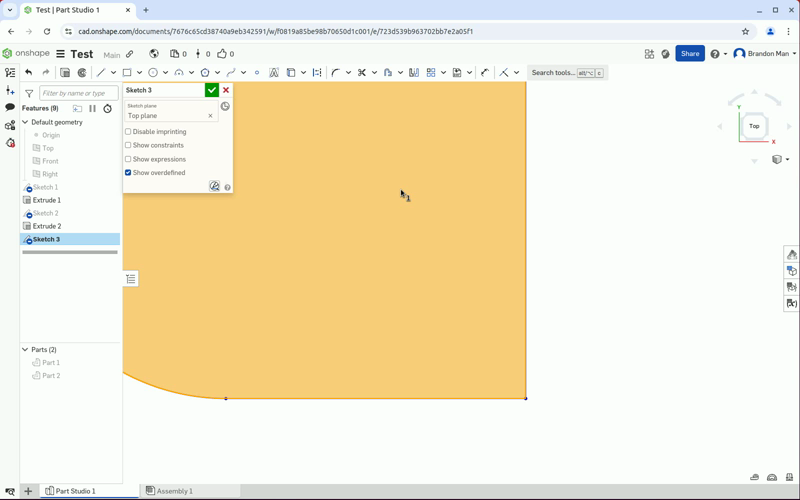
scroll(-6)
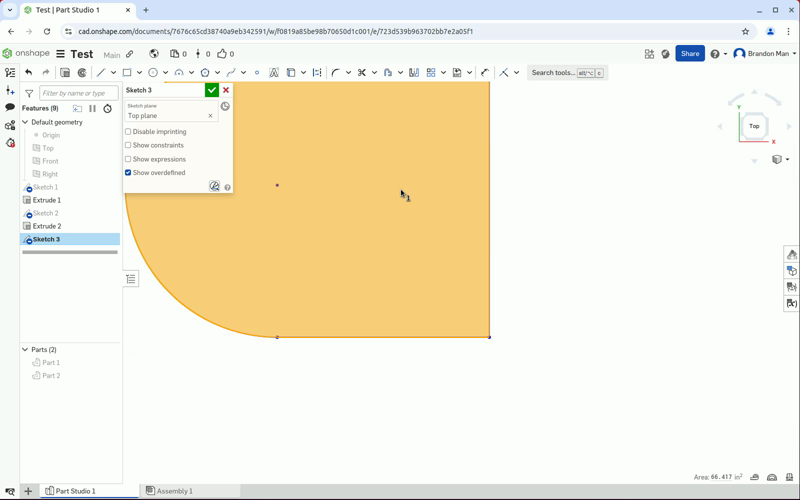
scroll(-6)
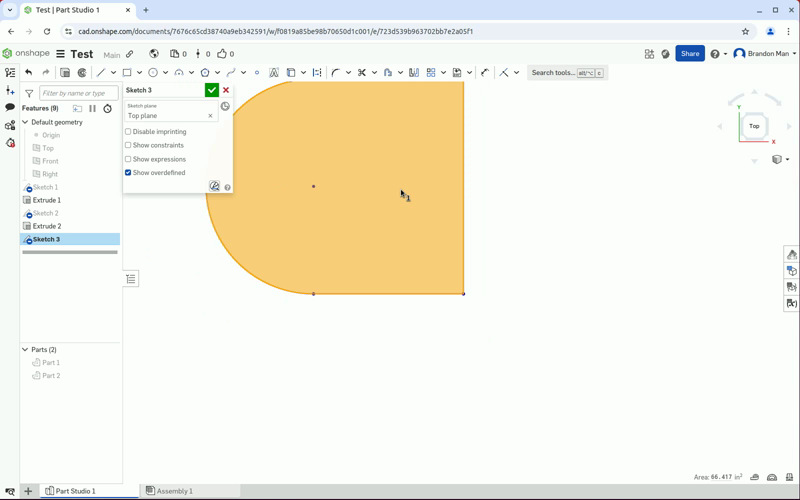
scroll(-6)
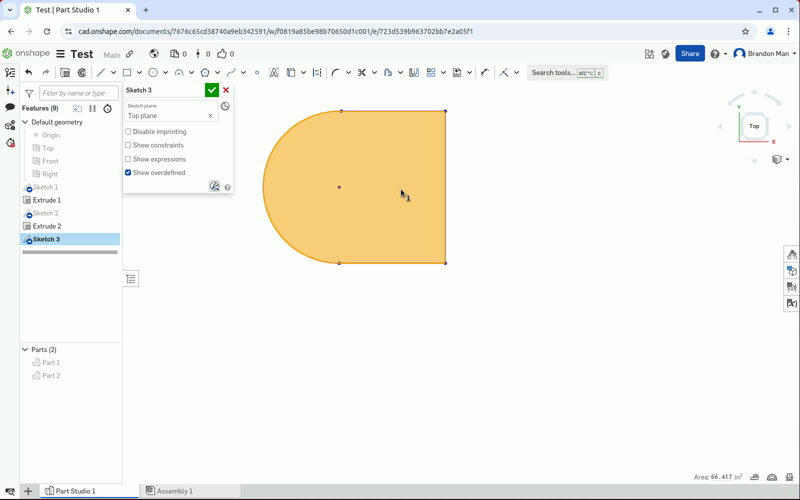
scroll(-6)
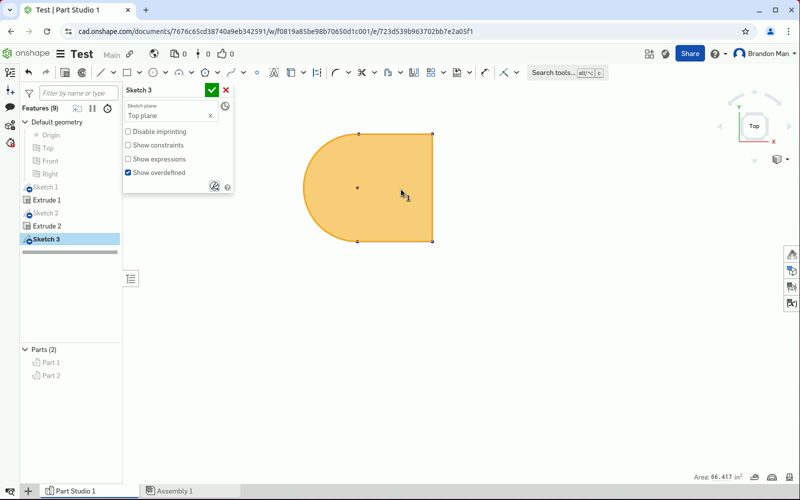
scroll(-6)
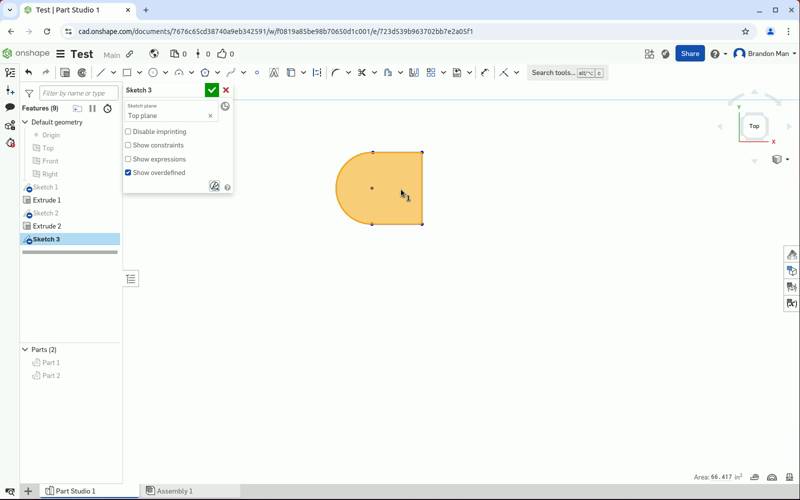
scroll(-6)
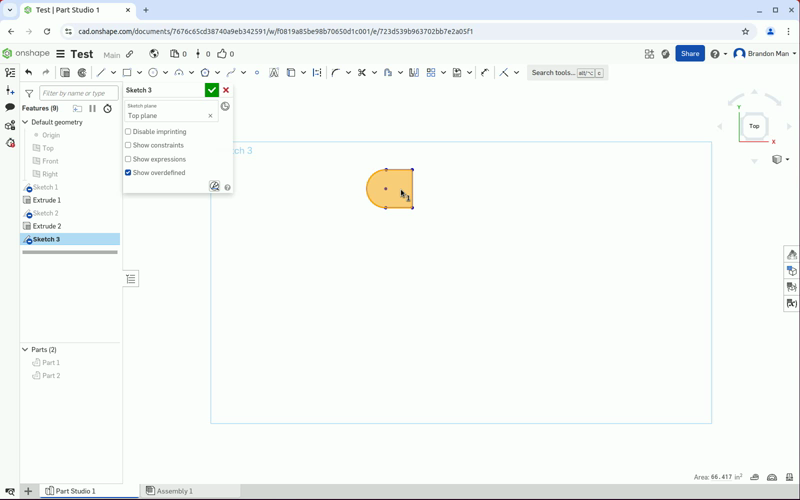
mouse_move(73, 352)
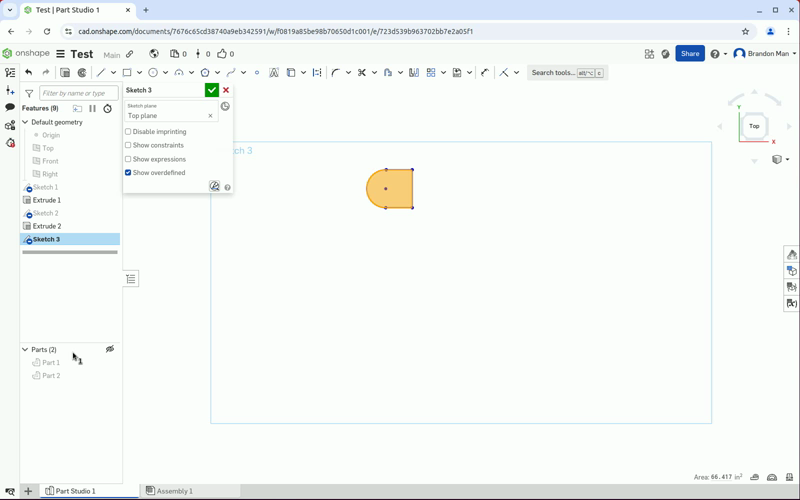
key(shift+y)
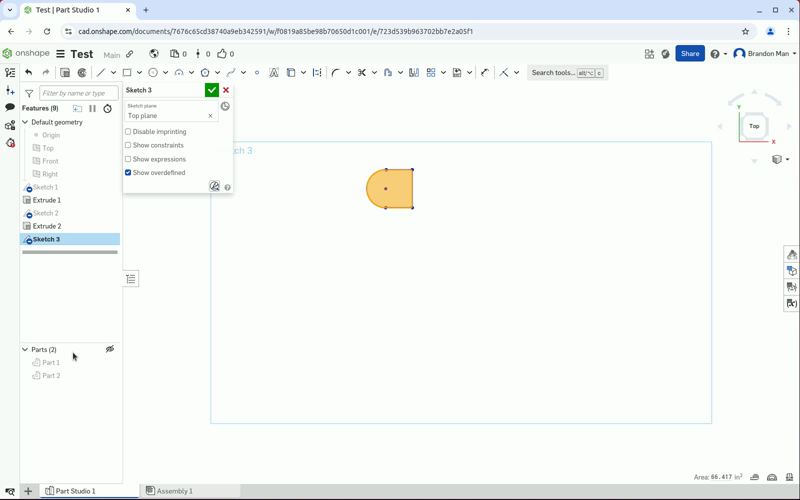
key(shift+e)
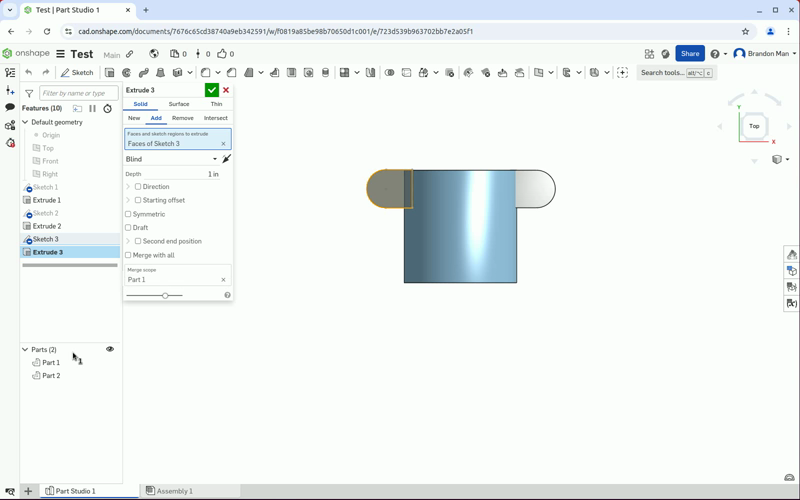
mouse_move(143, 106)
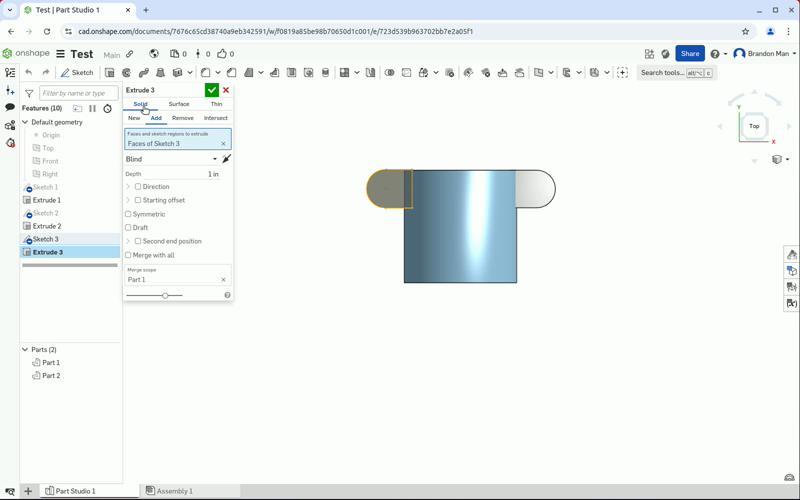
click(143, 106)
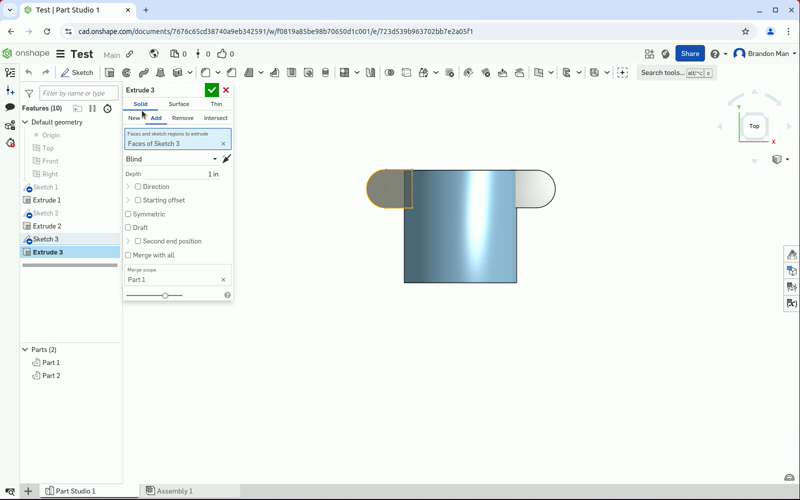
mouse_move(137, 120)
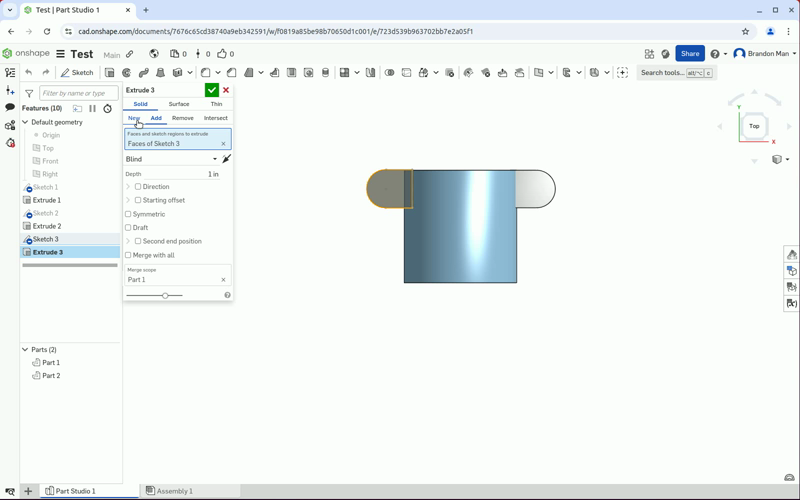
click(137, 120)
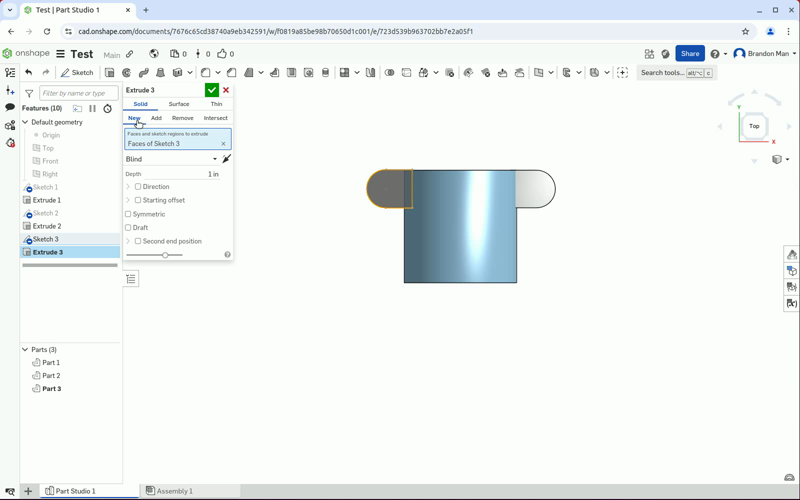
key(tab, 4)
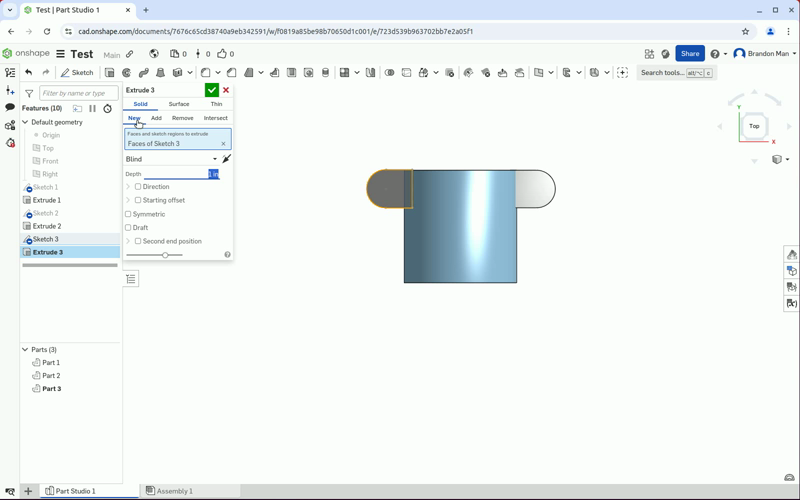
text(1.926)
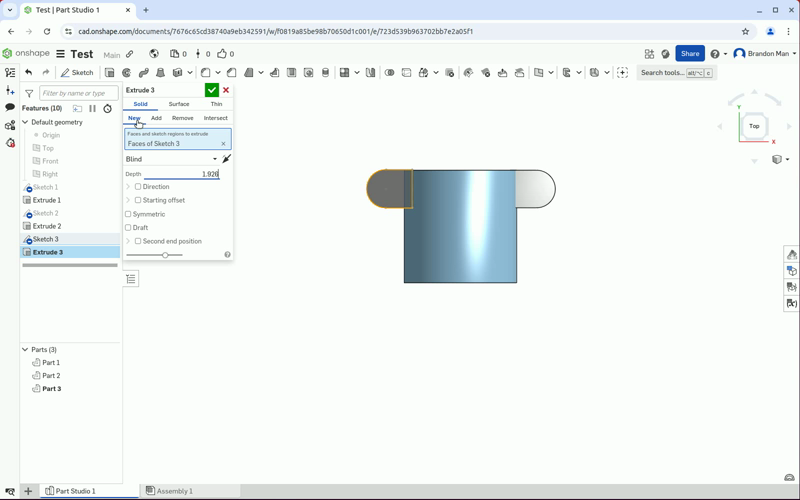
key(enter)
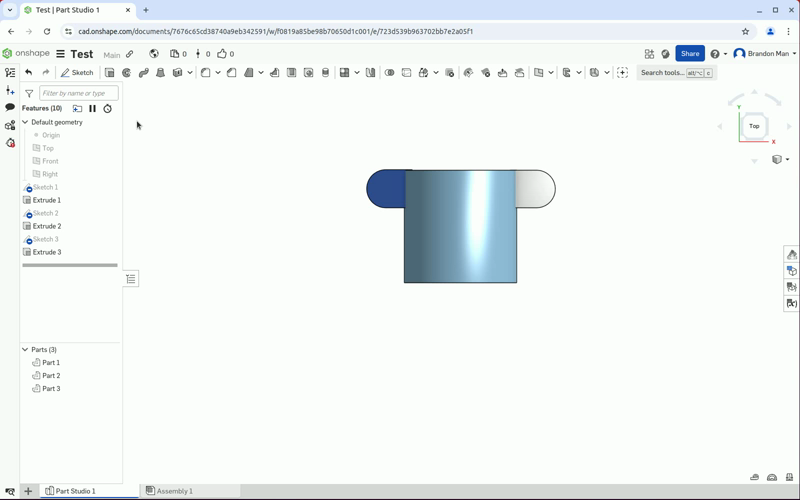
key(shift+h)
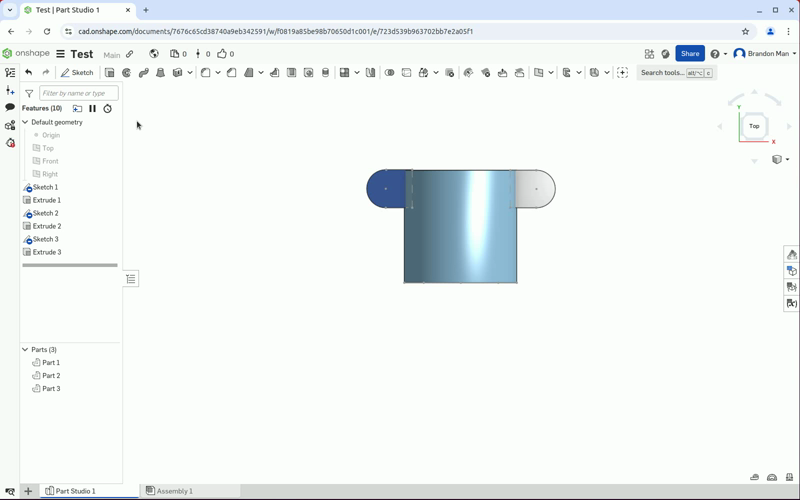
key(shift+h)
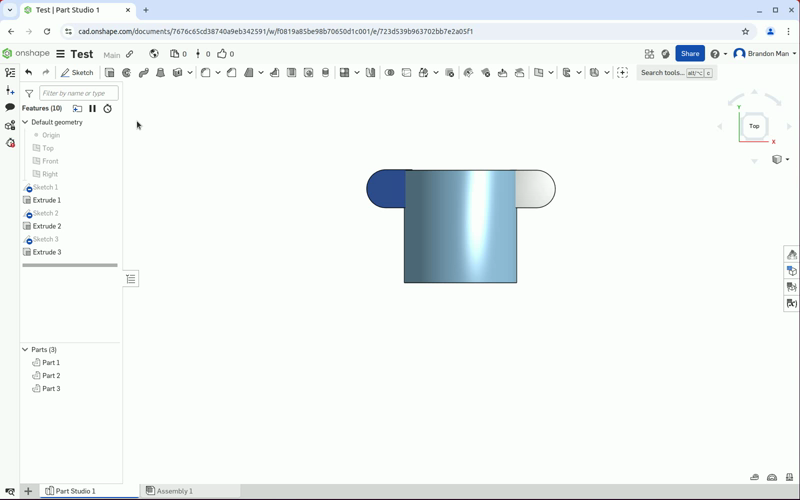
mouse_move(73, 189)
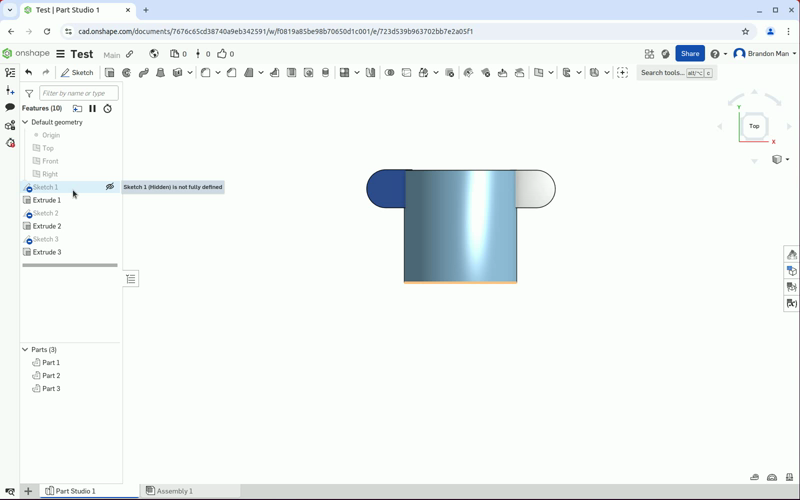
click(73, 189)
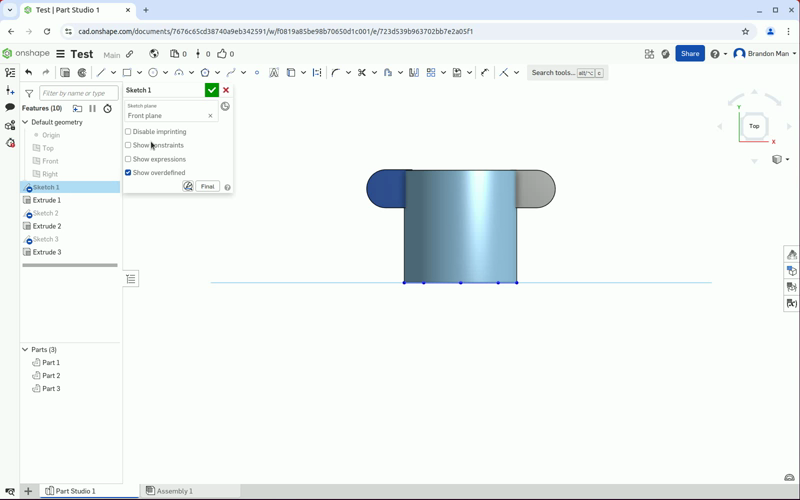
mouse_move(229, 92)
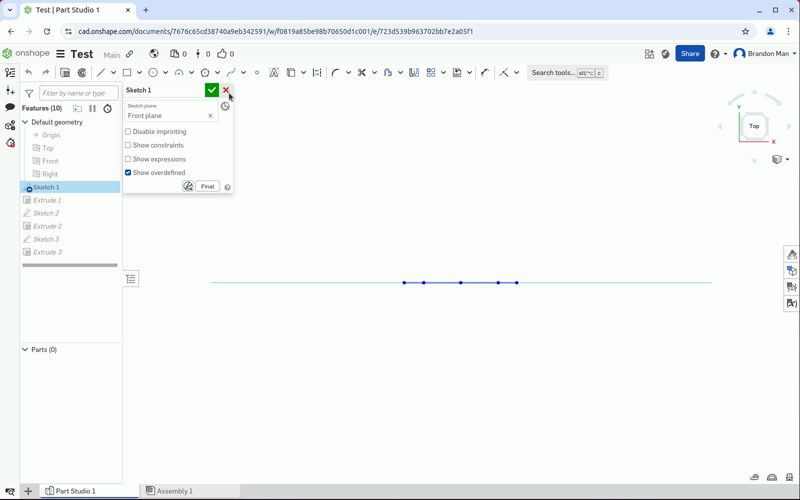
click(229, 92)
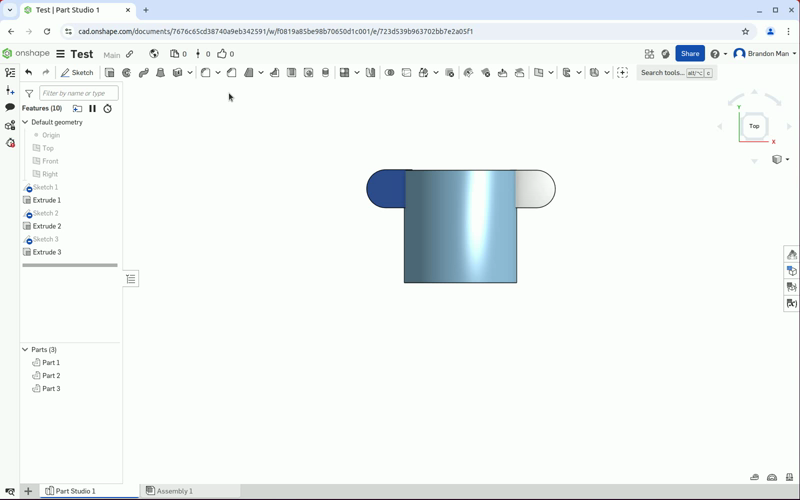
mouse_move(541, 75)
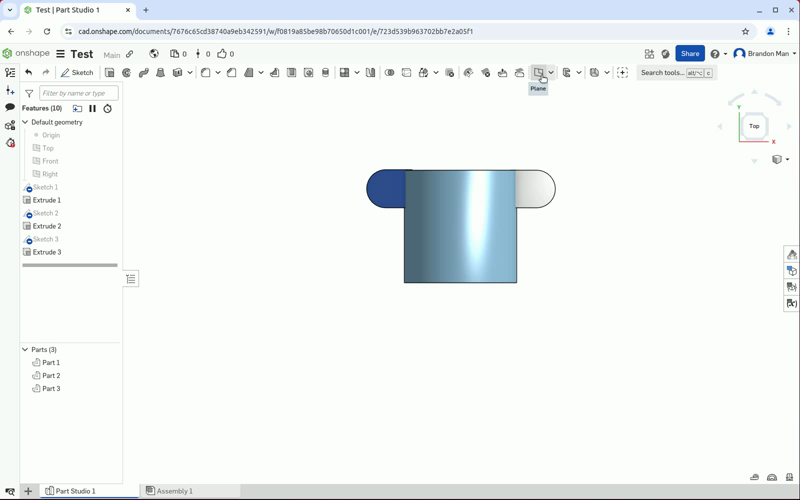
click(541, 75)
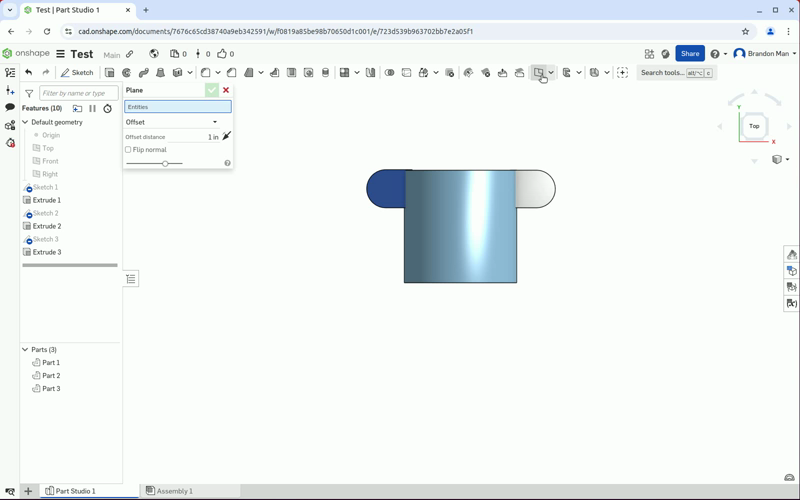
mouse_move(73, 150)
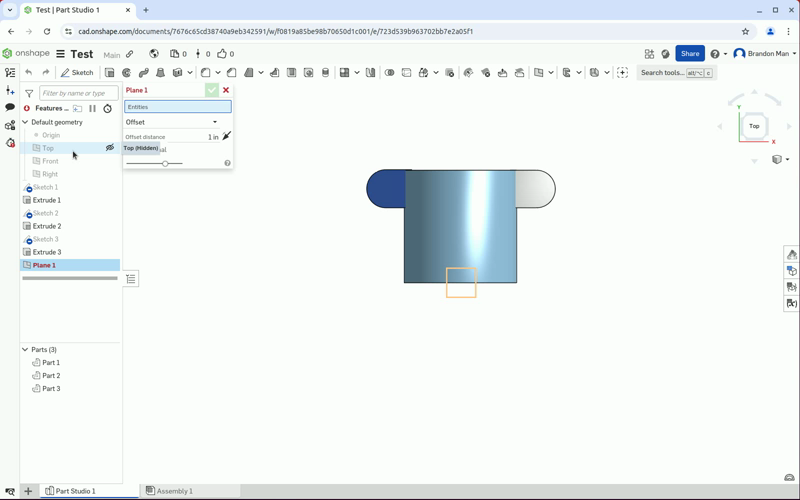
click(73, 150)
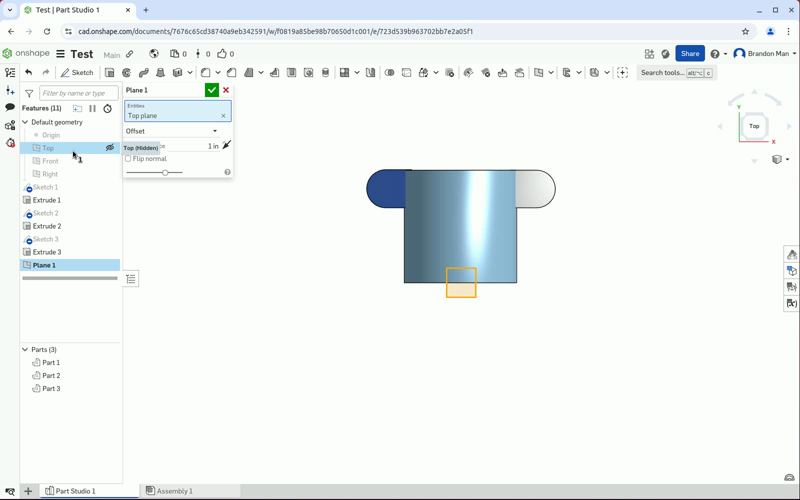
key(tab, 2)
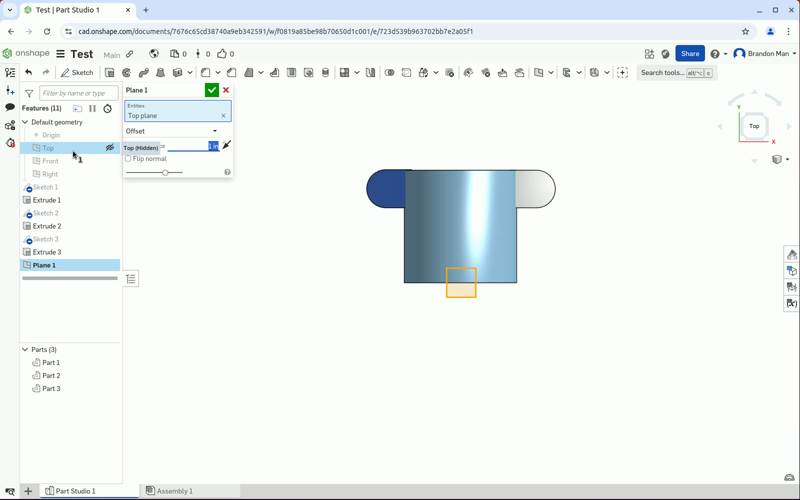
text(1.91)
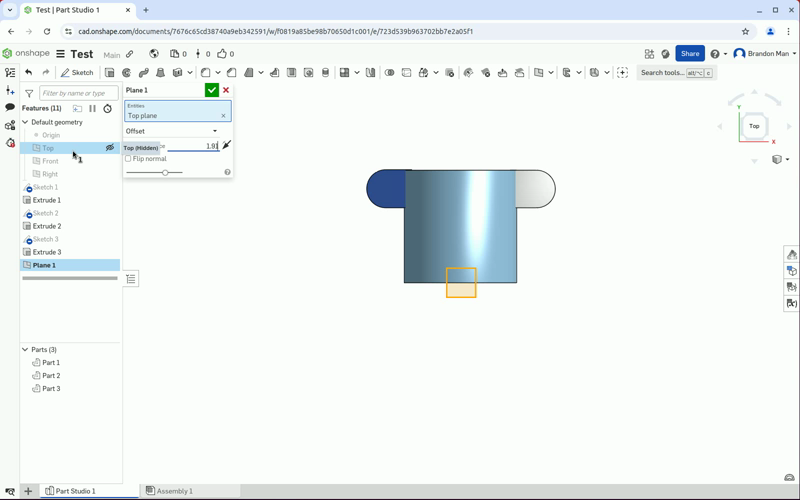
key(enter, 2)
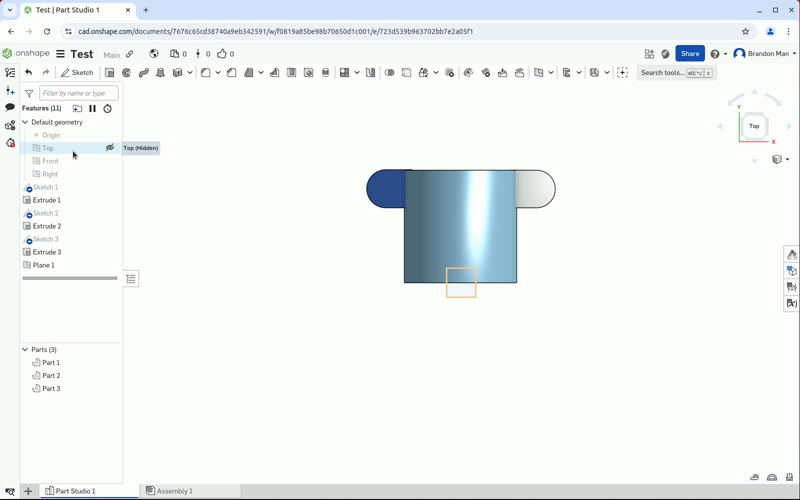
key(shift+s)
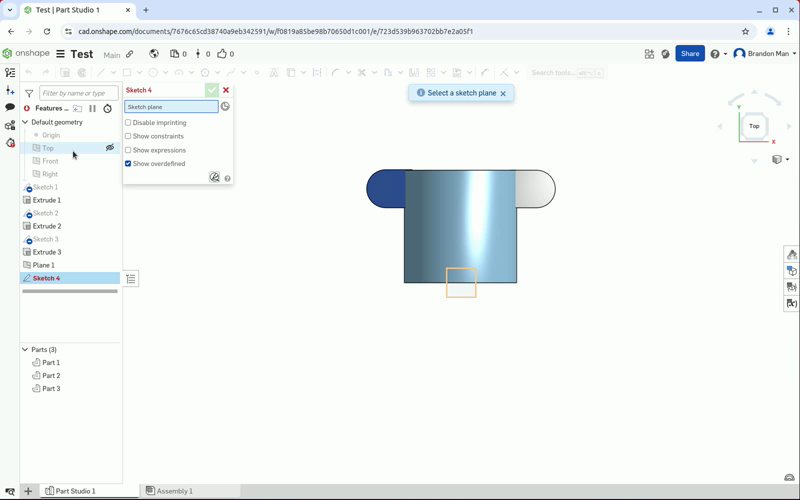
mouse_move(73, 267)
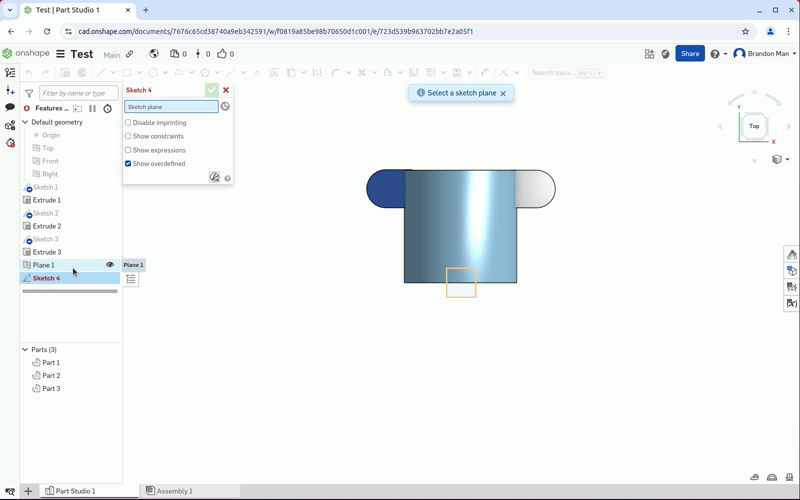
click(73, 267)
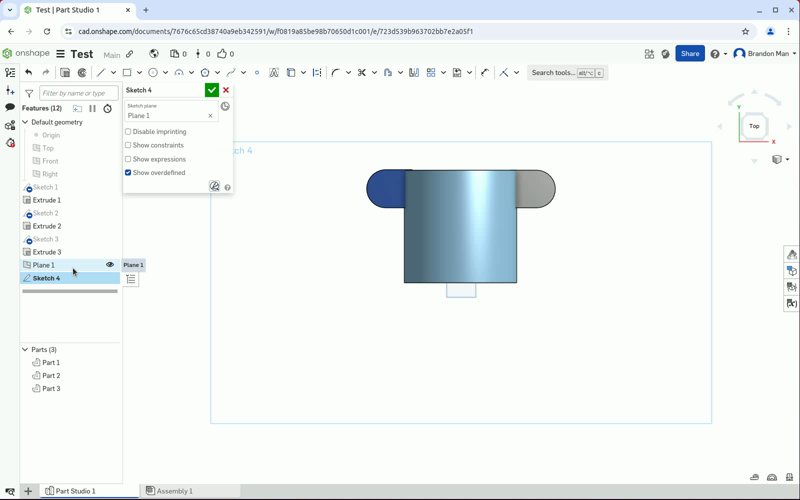
mouse_move(73, 352)
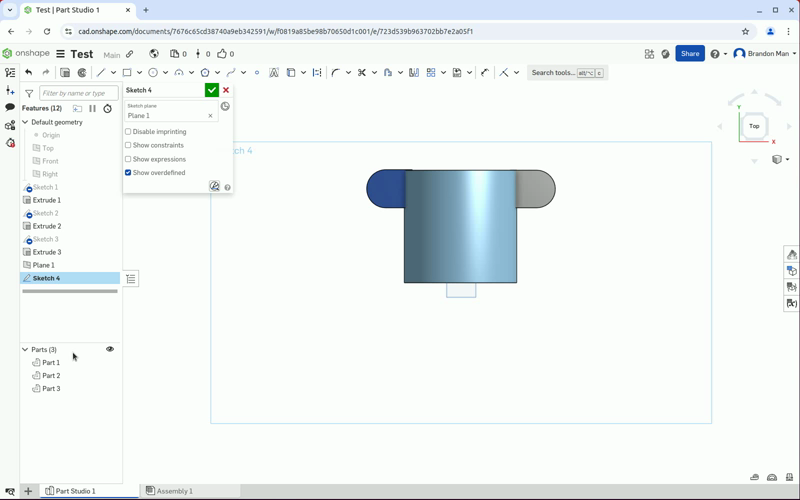
key(y)
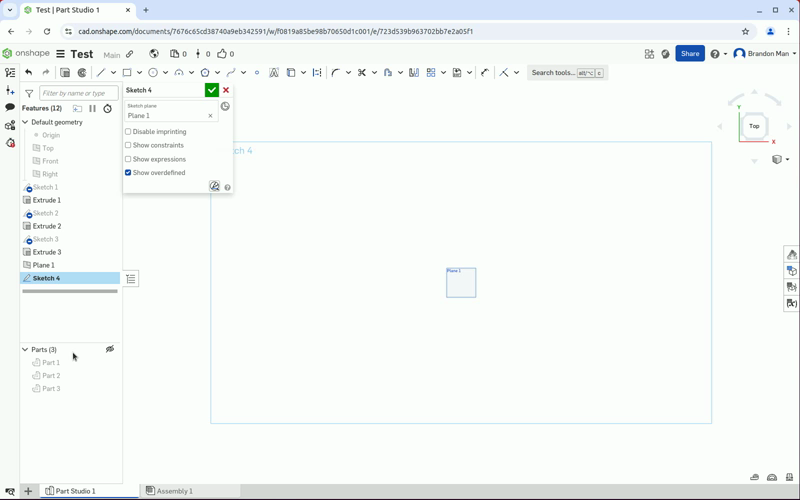
key(c)
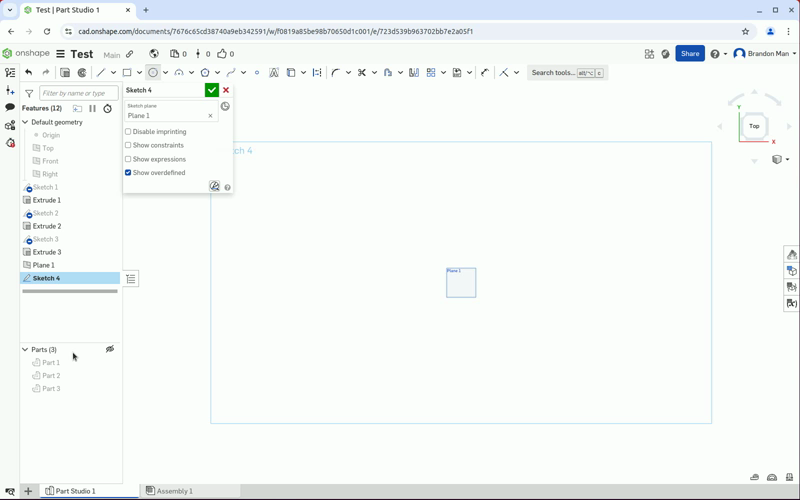
key_down(shift)
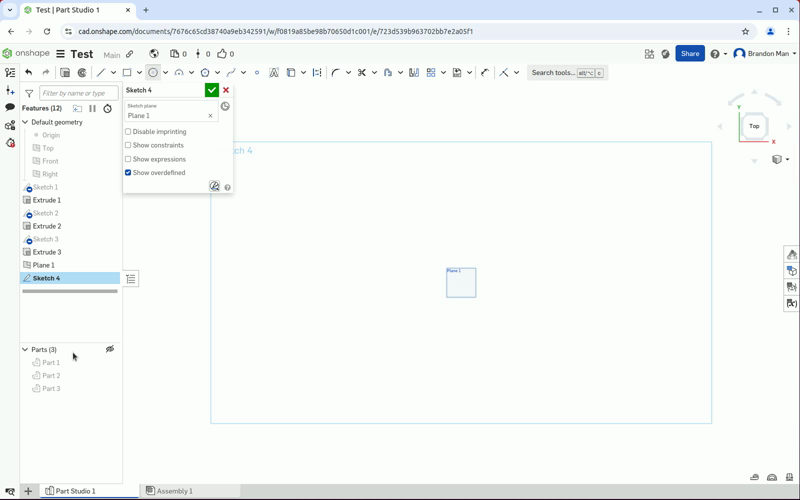
mouse_move(537, 189)
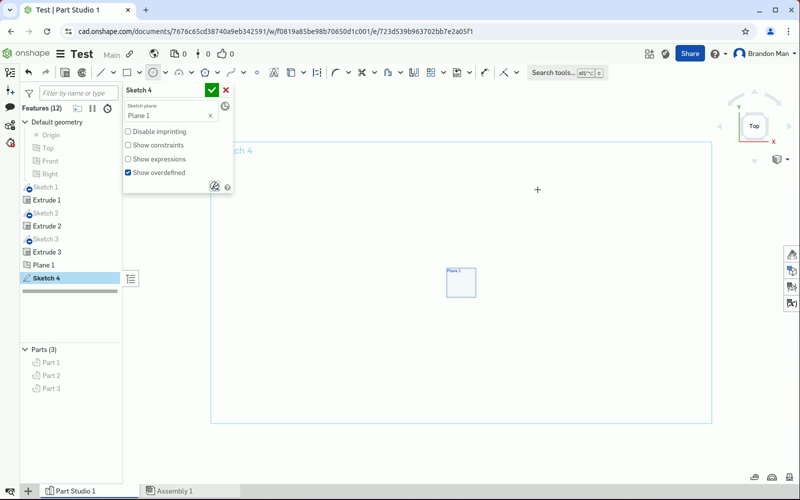
click(537, 189)
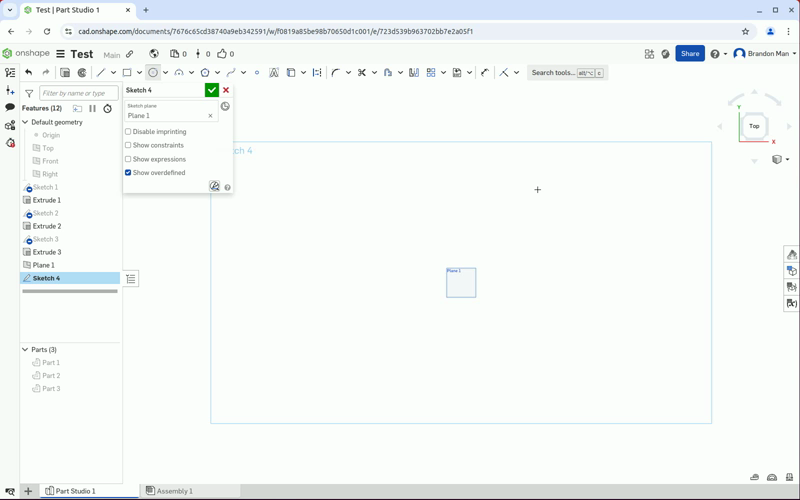
key_up(shift)
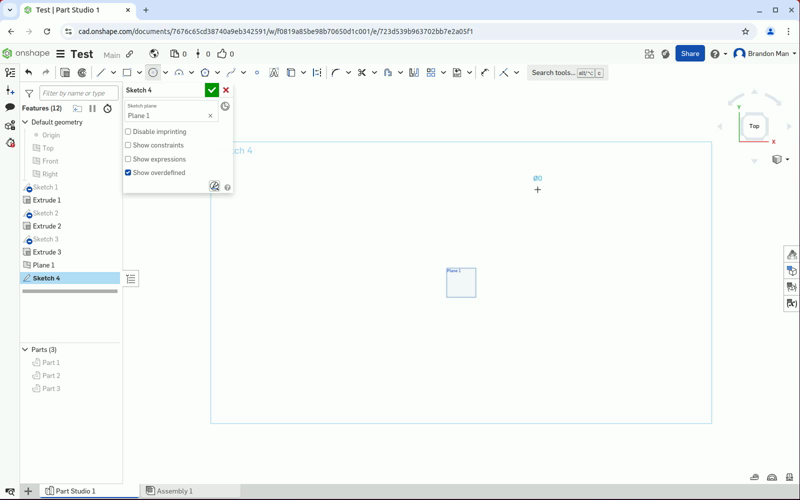
mouse_move(546, 189)
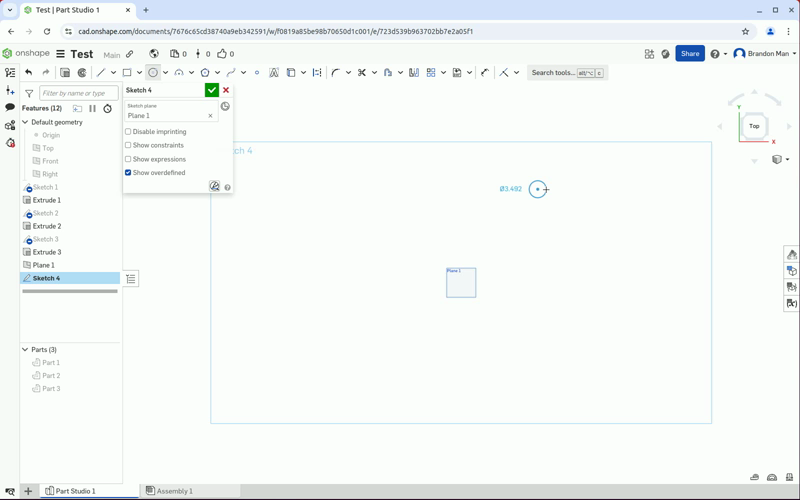
click(546, 189)
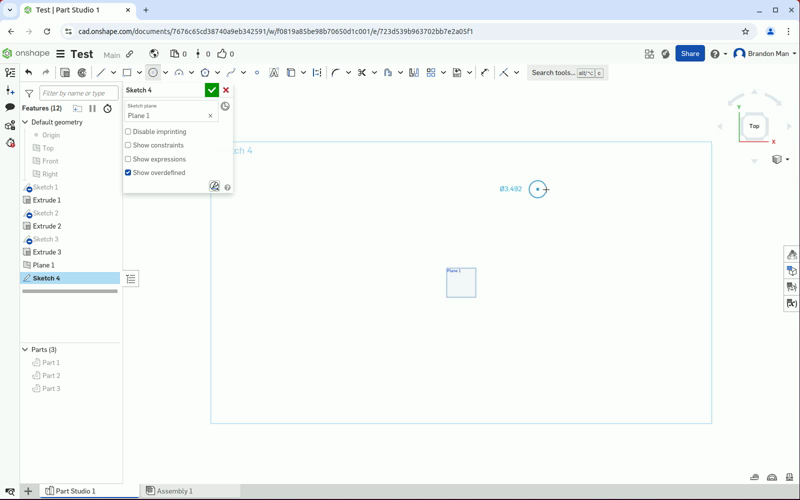
key(esc)
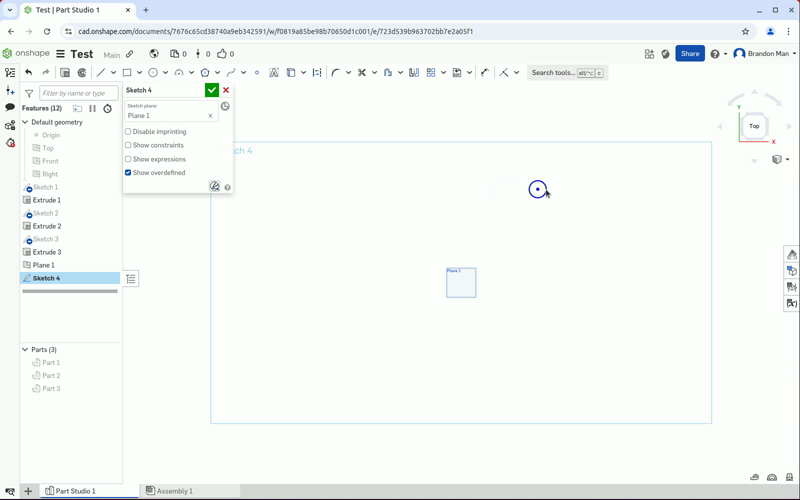
mouse_move(533, 190)
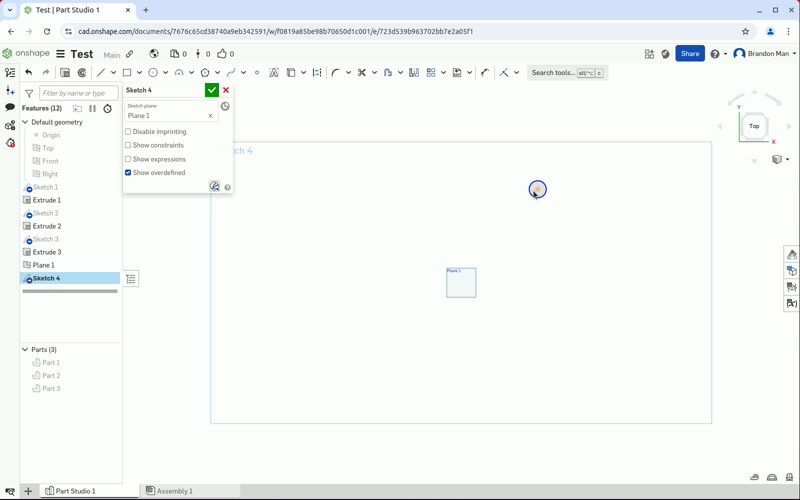
scroll(6)
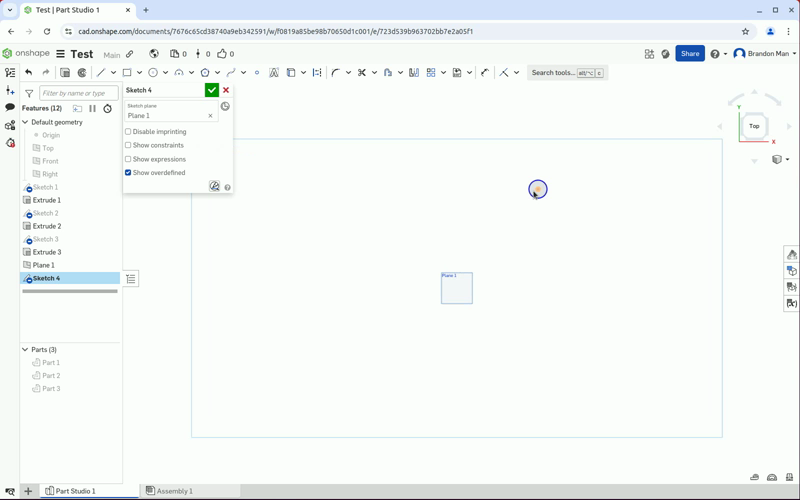
scroll(6)
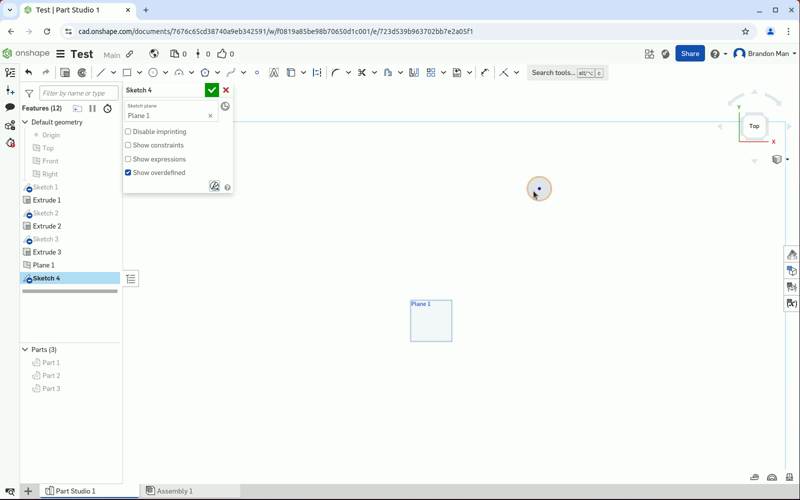
scroll(6)
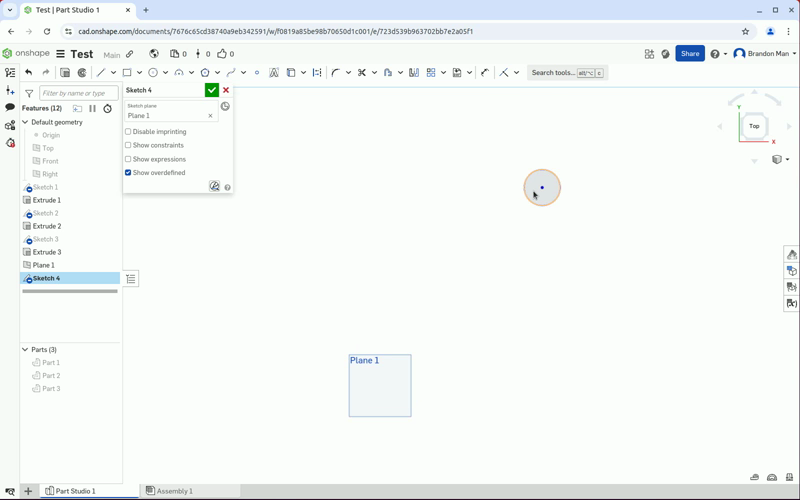
scroll(6)
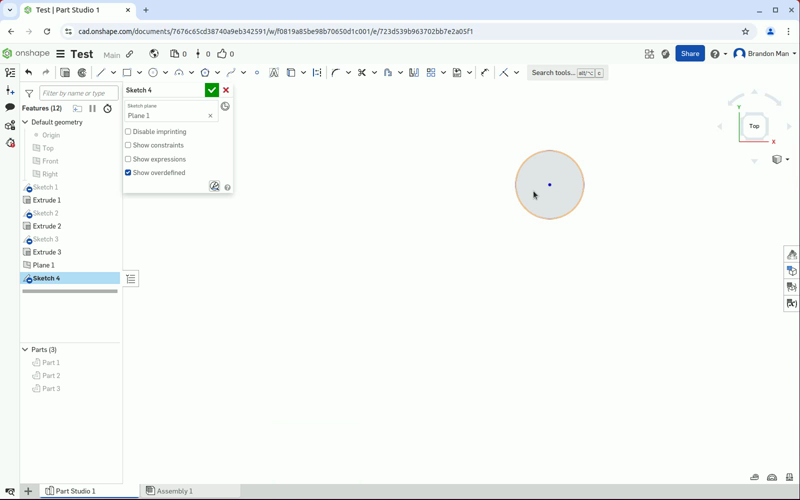
scroll(6)
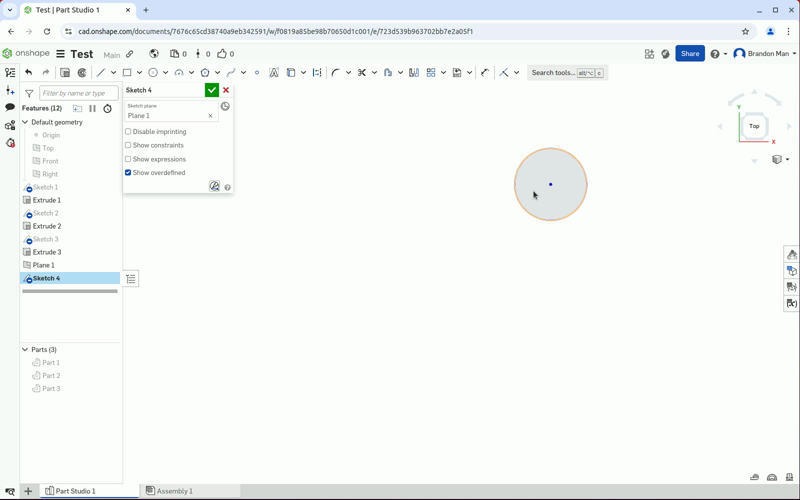
scroll(6)
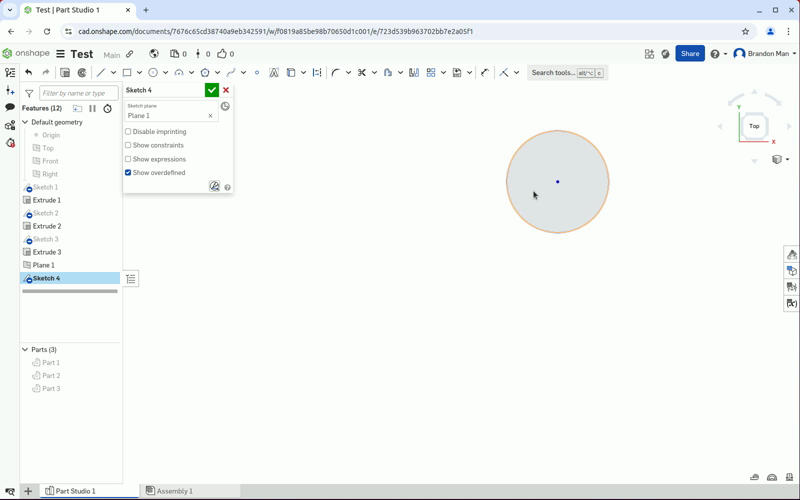
scroll(6)
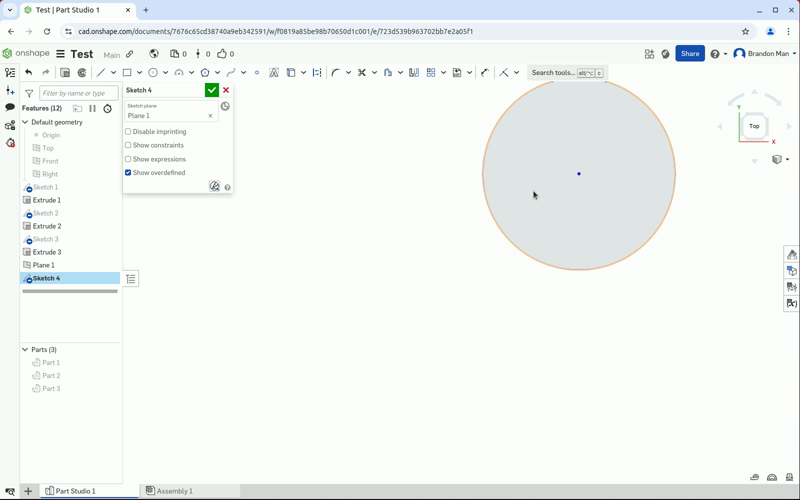
click(533, 190)
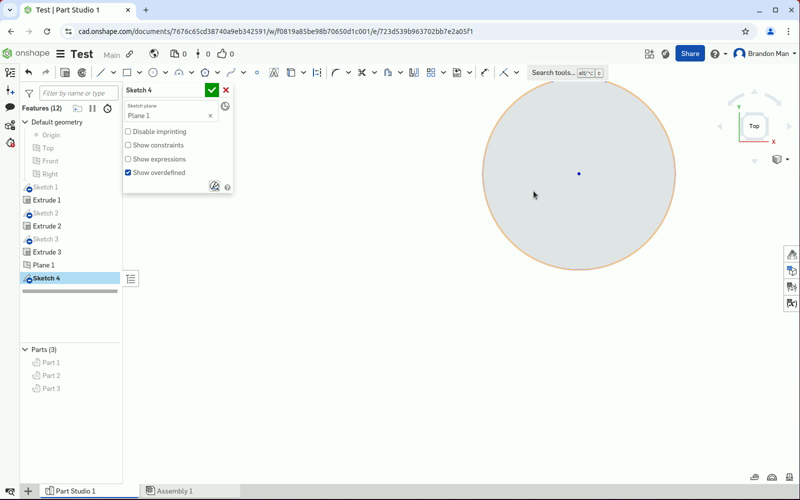
scroll(-6)
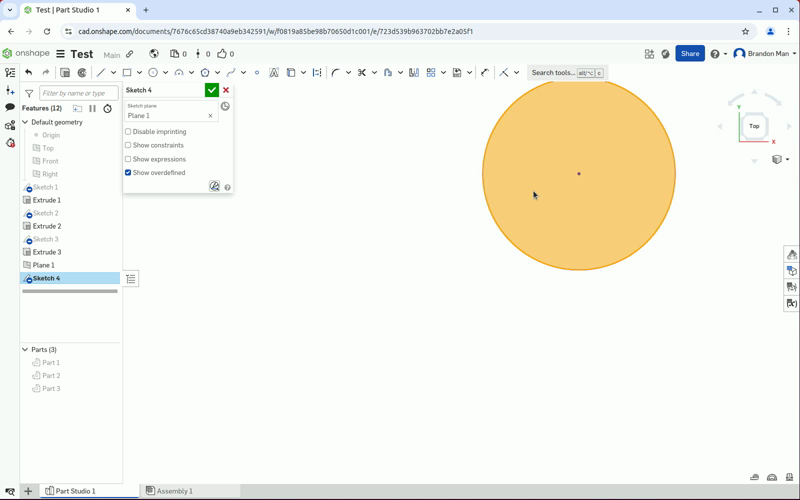
scroll(-6)
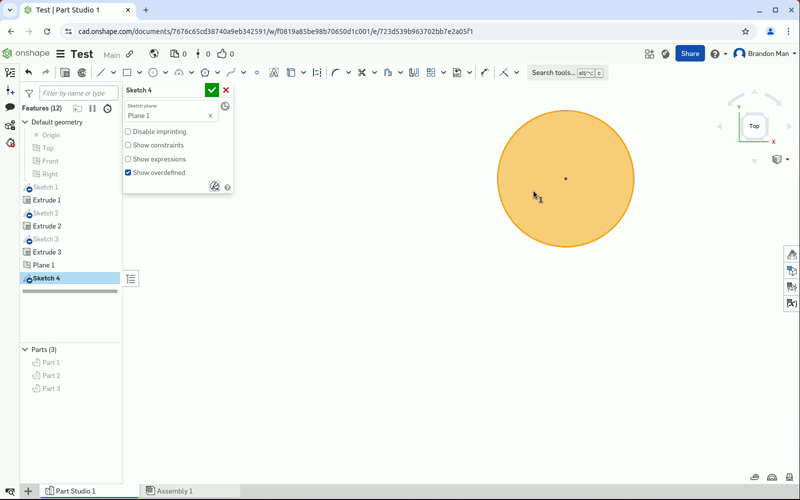
scroll(-6)
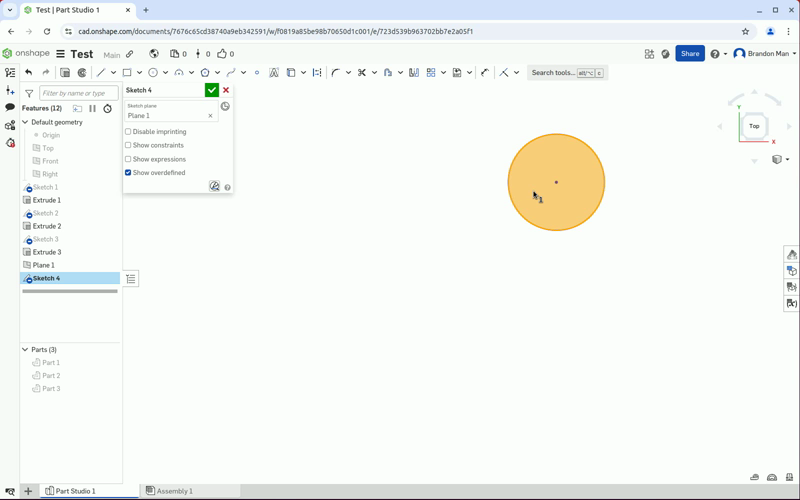
scroll(-6)
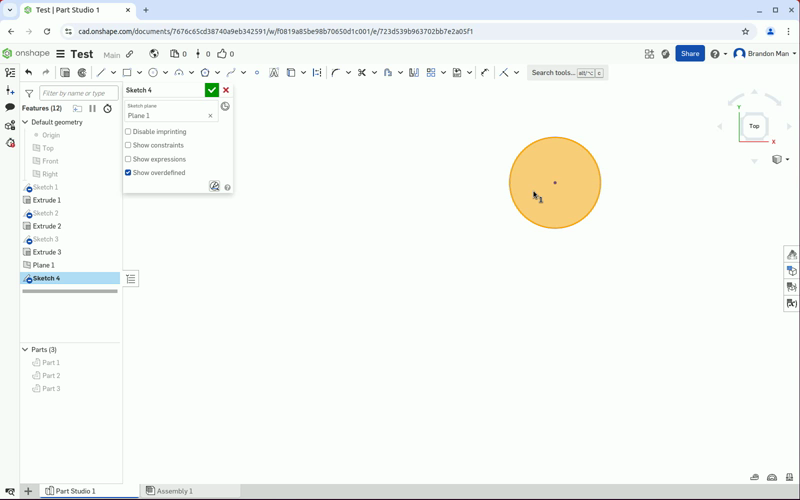
scroll(-6)
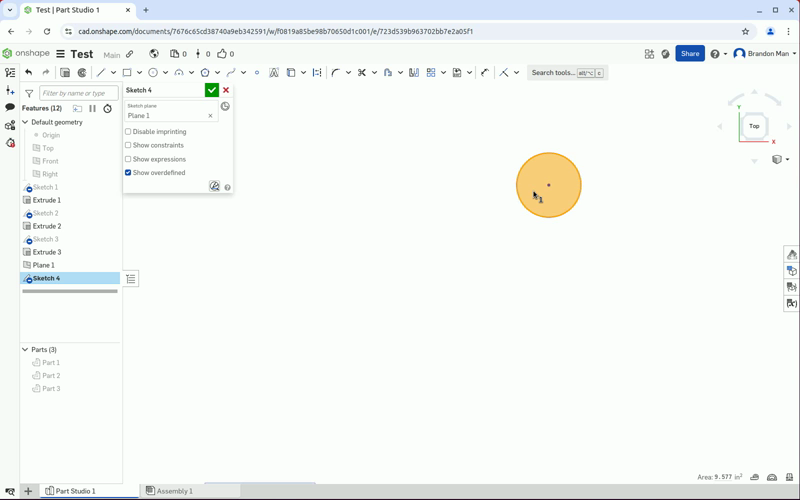
scroll(-6)
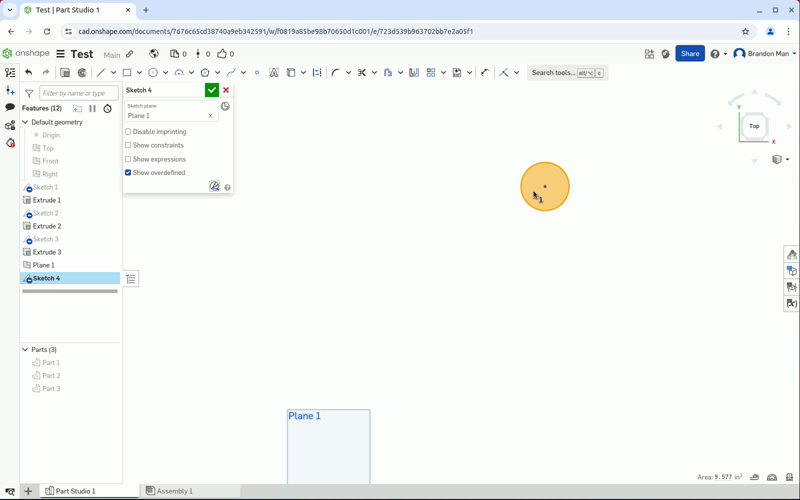
scroll(-6)
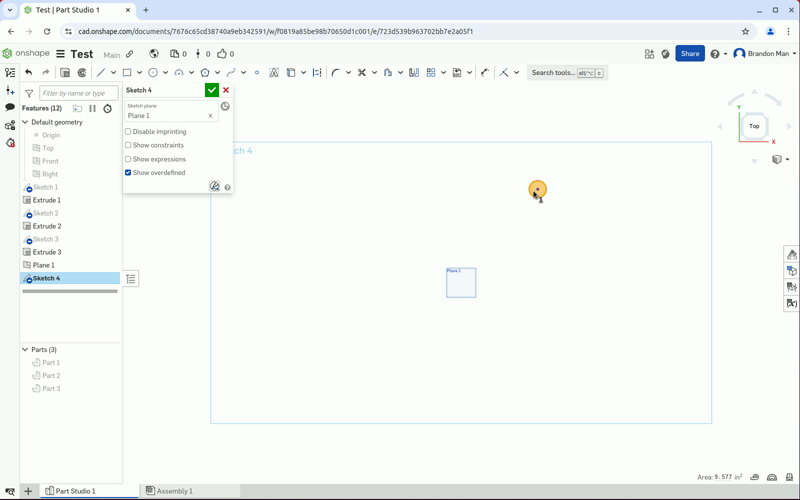
mouse_move(73, 352)
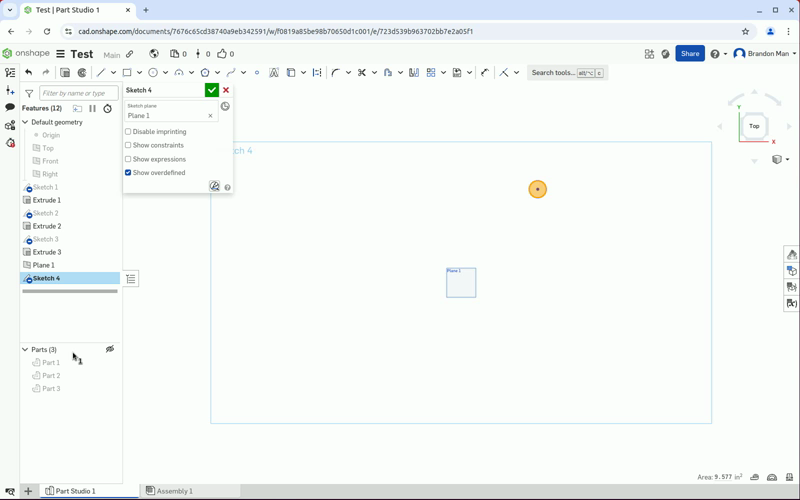
key(shift+y)
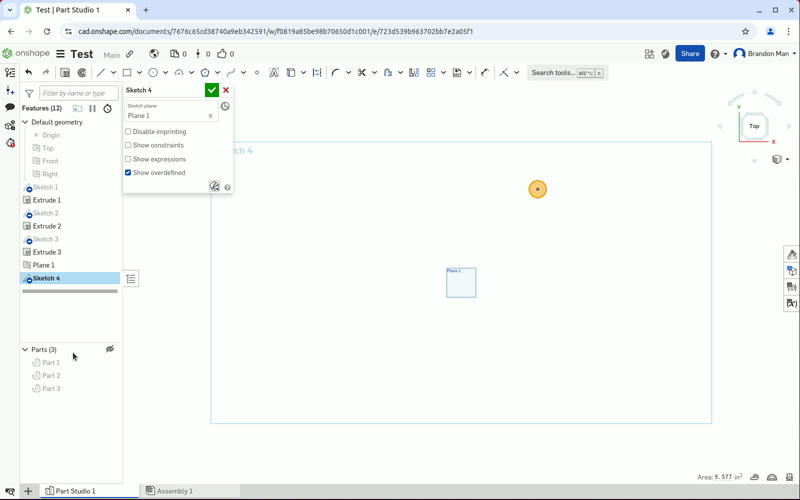
key(shift+e)
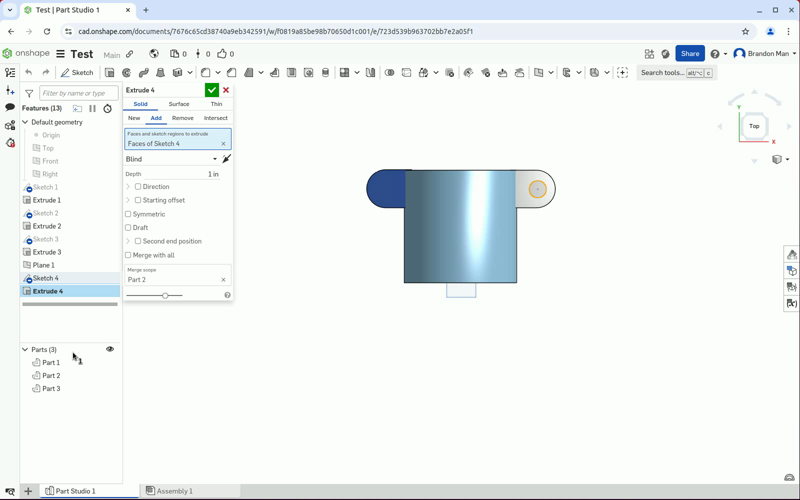
mouse_move(143, 106)
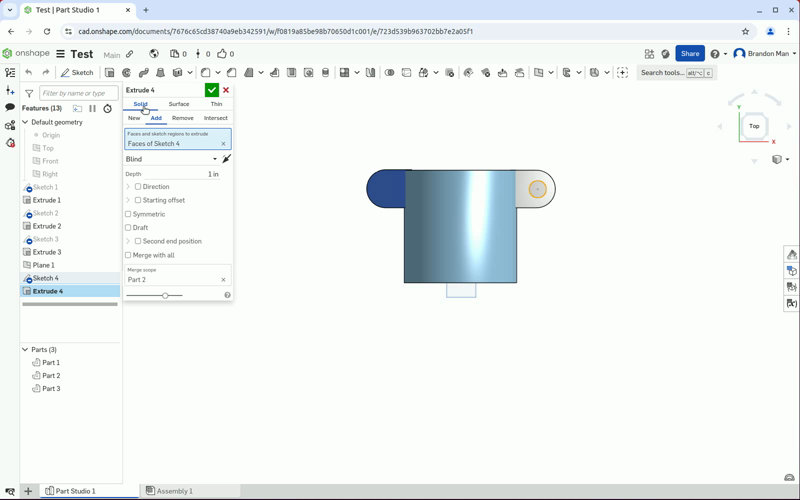
click(143, 106)
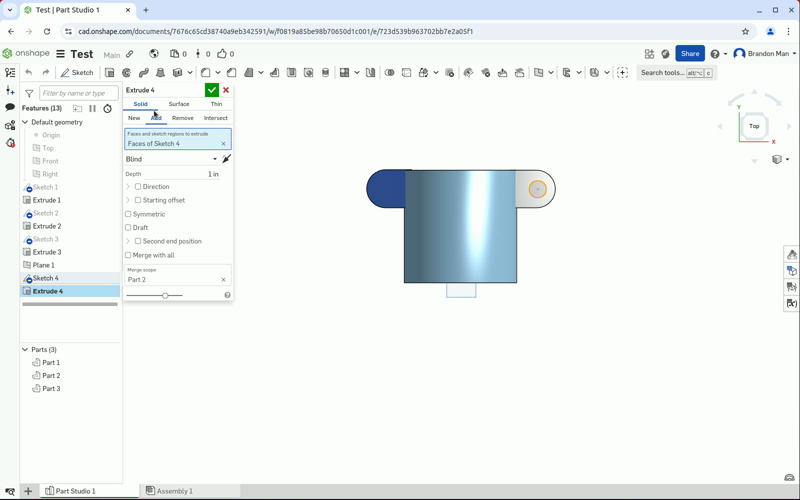
mouse_move(186, 120)
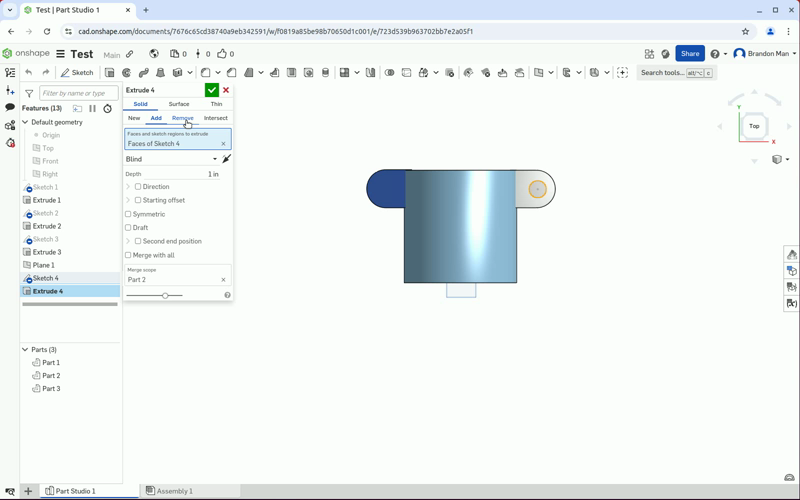
click(186, 120)
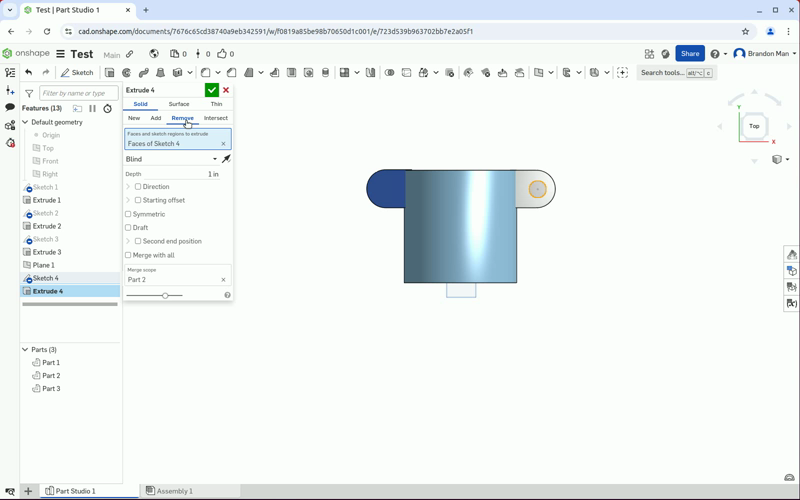
key(tab, 4)
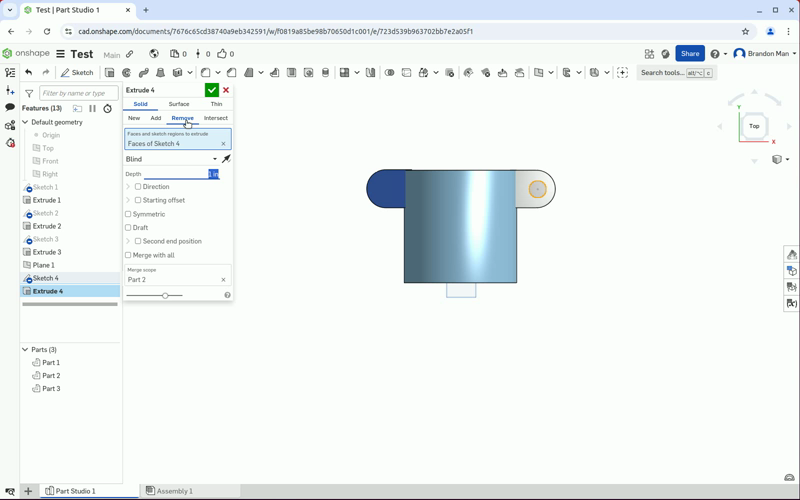
text(1.926)
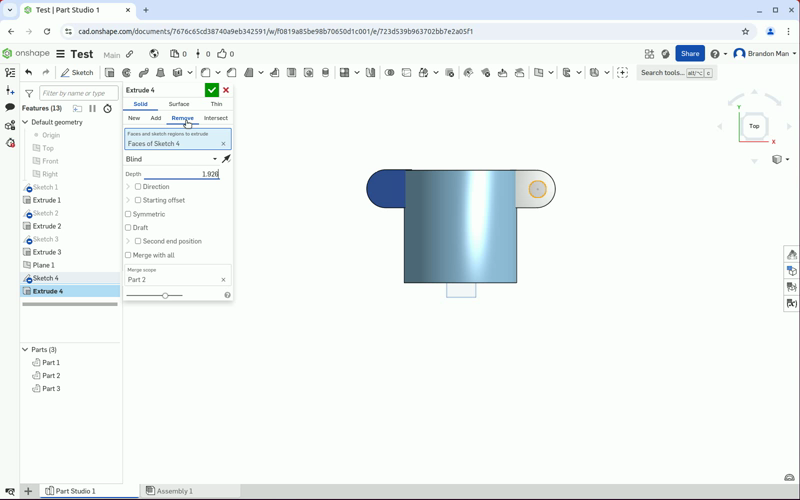
key(tab, 6)
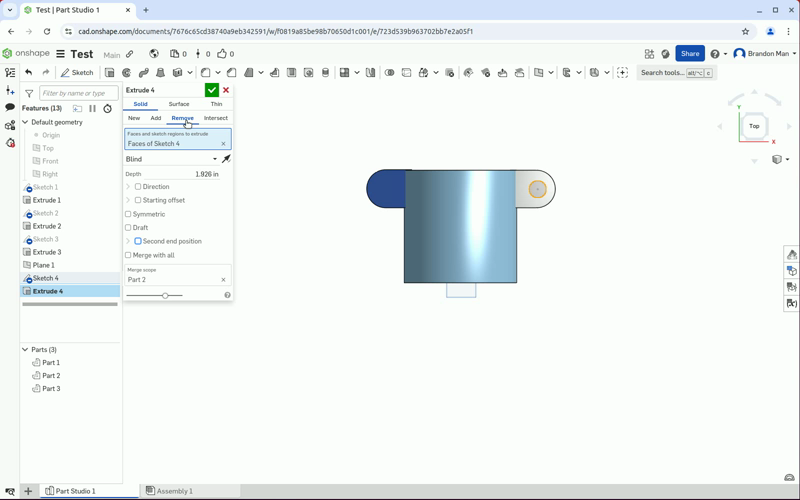
key(space)
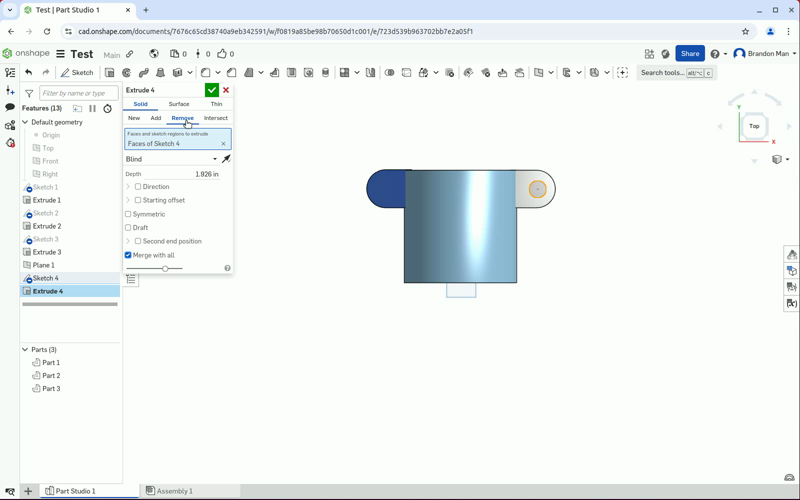
key(enter)
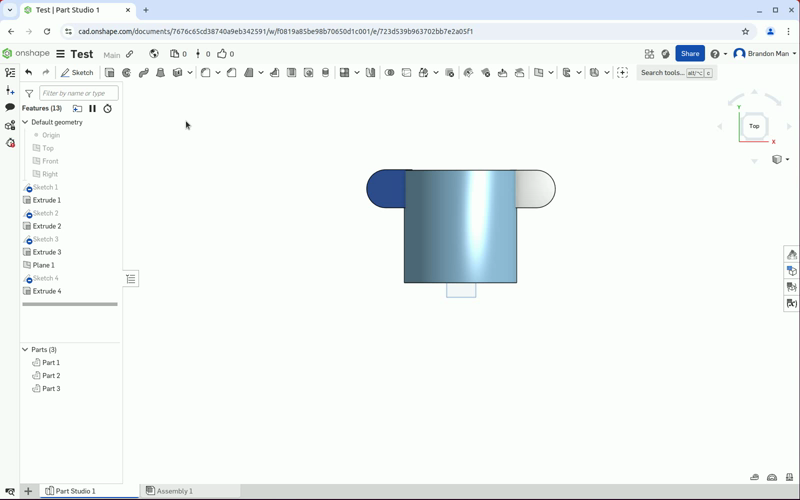
key(shift+h)
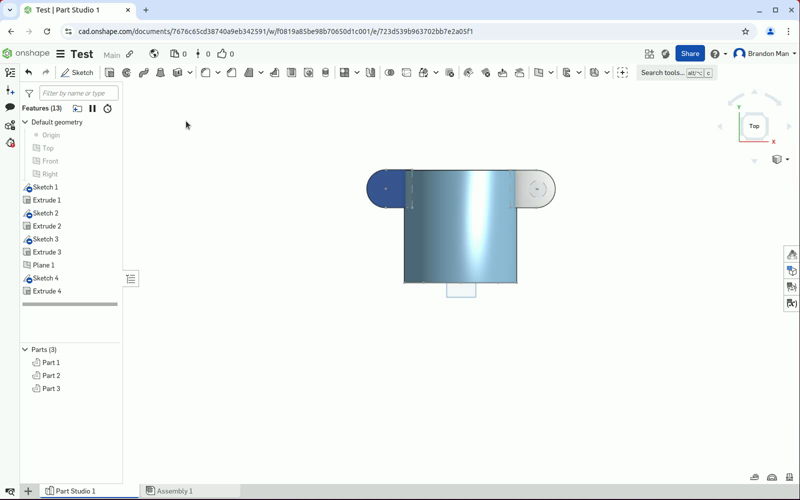
key(shift+h)
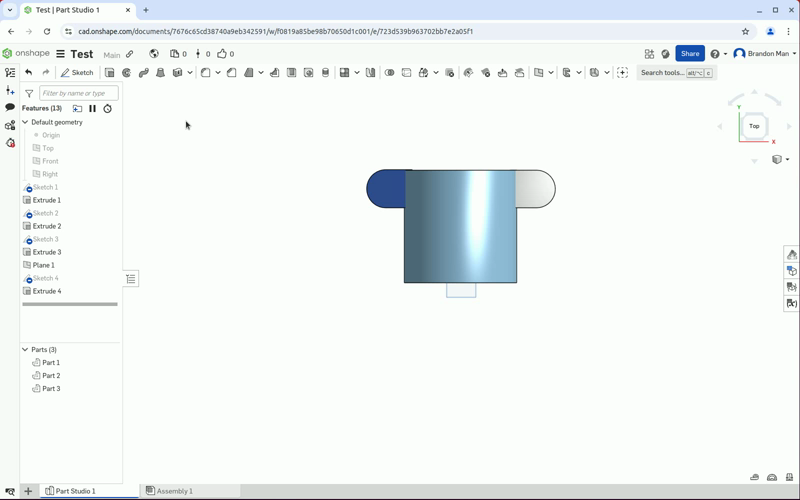
mouse_move(73, 189)
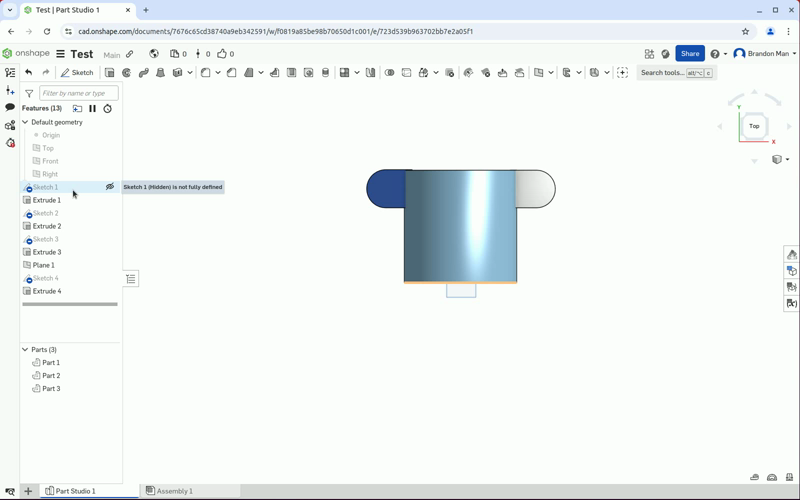
click(73, 189)
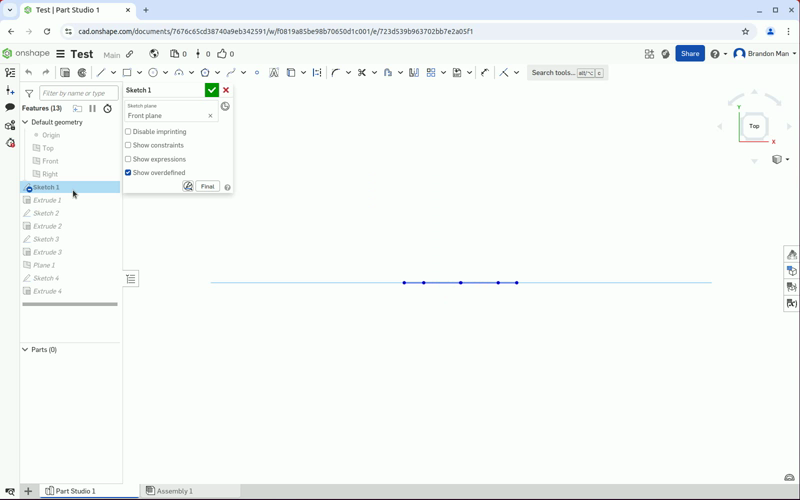
mouse_move(229, 92)
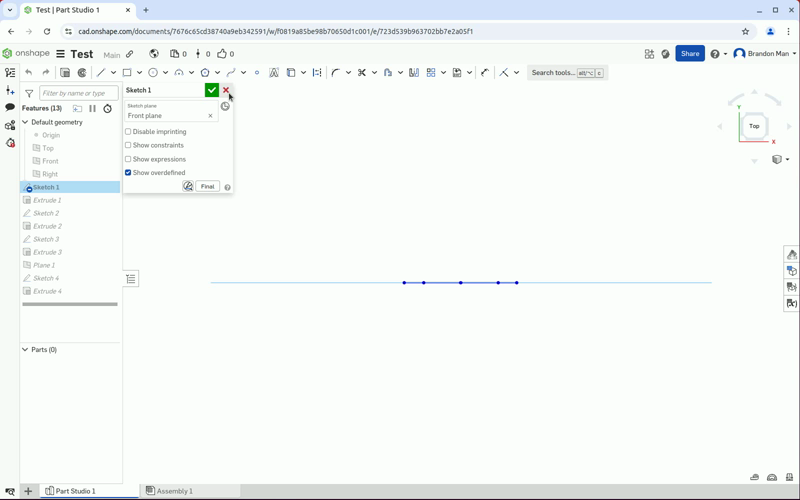
click(229, 92)
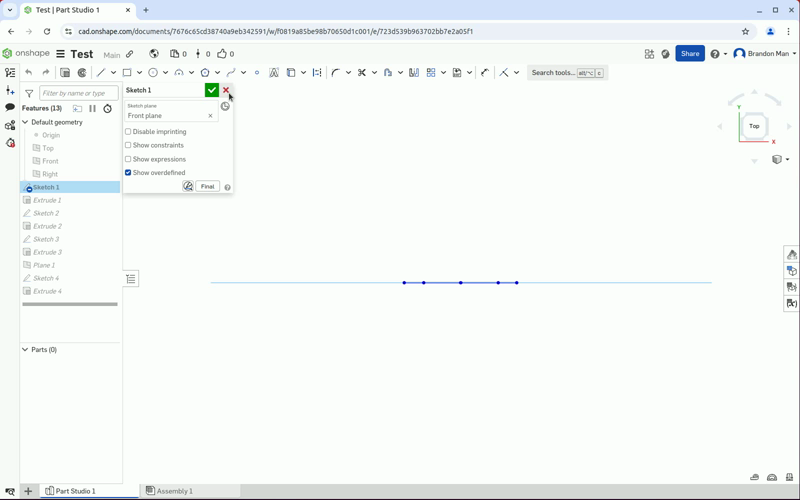
key(shift+s)
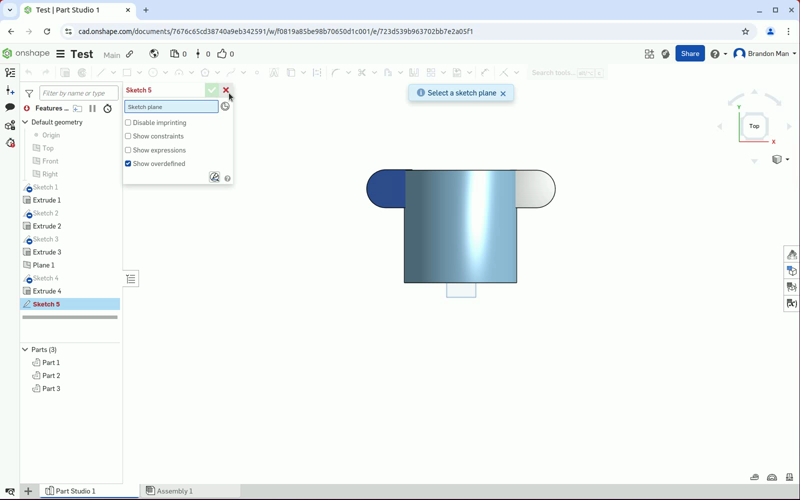
mouse_move(73, 267)
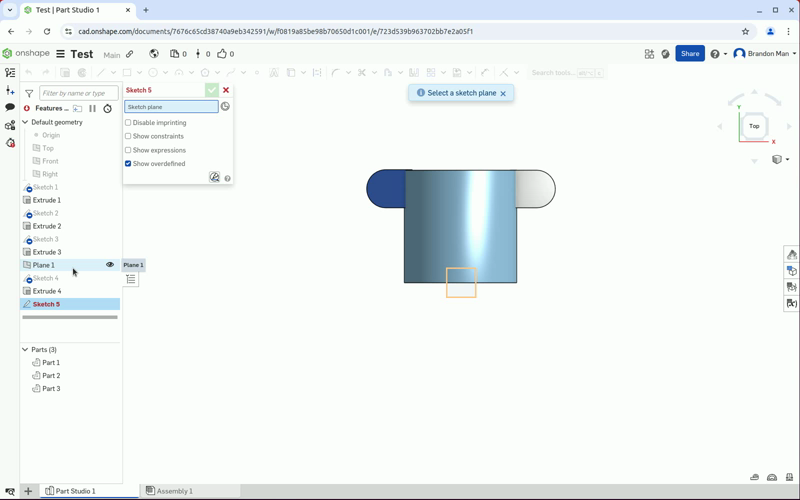
click(73, 267)
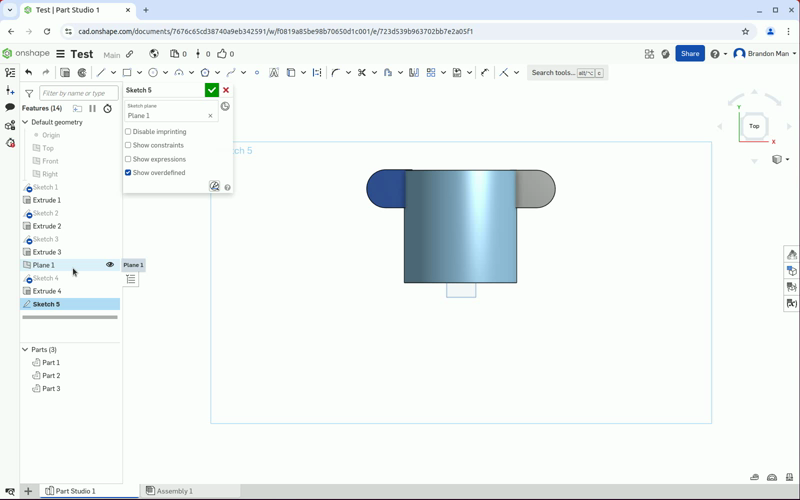
mouse_move(73, 352)
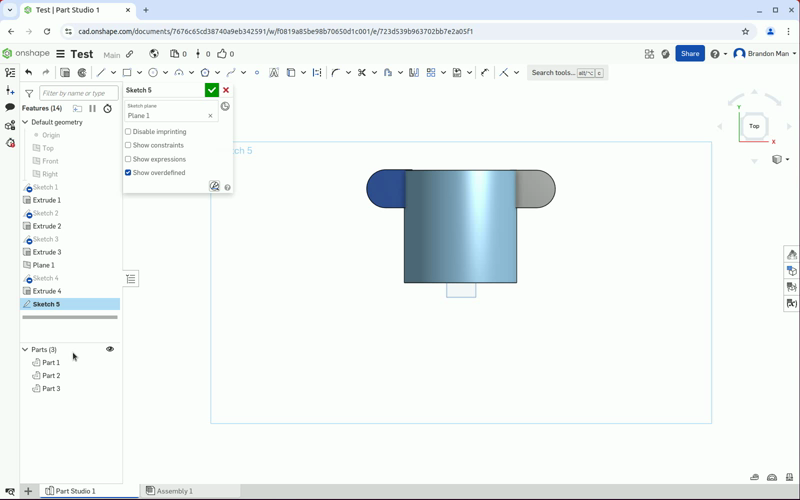
key(y)
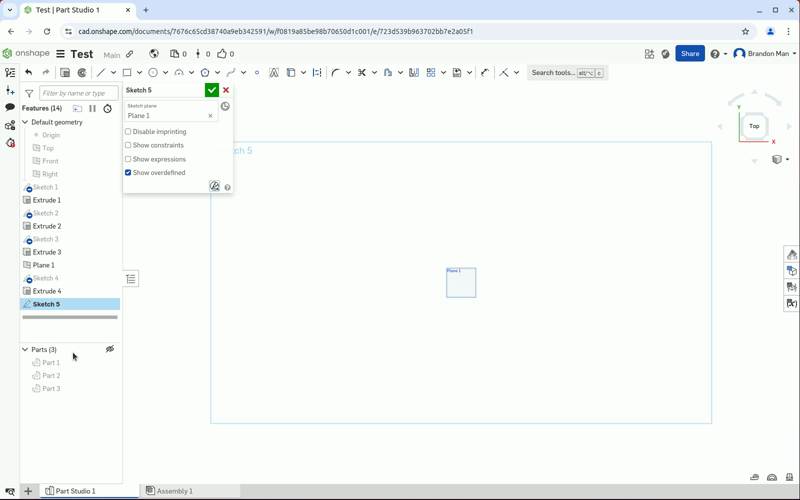
key(c)
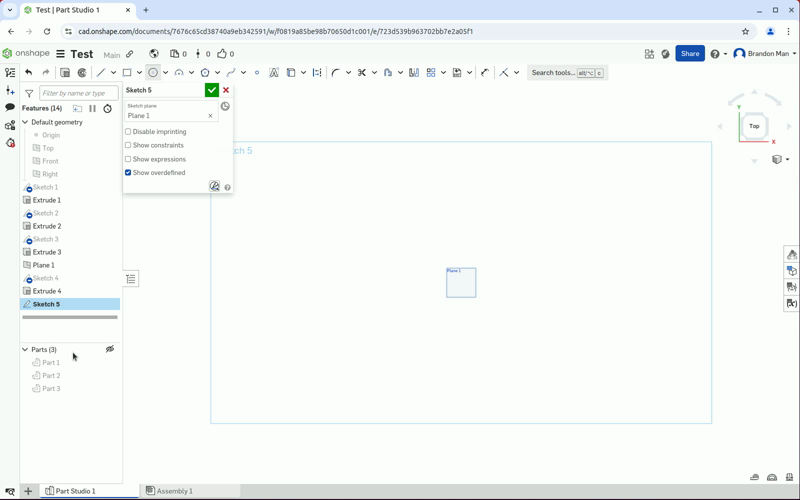
key_down(shift)
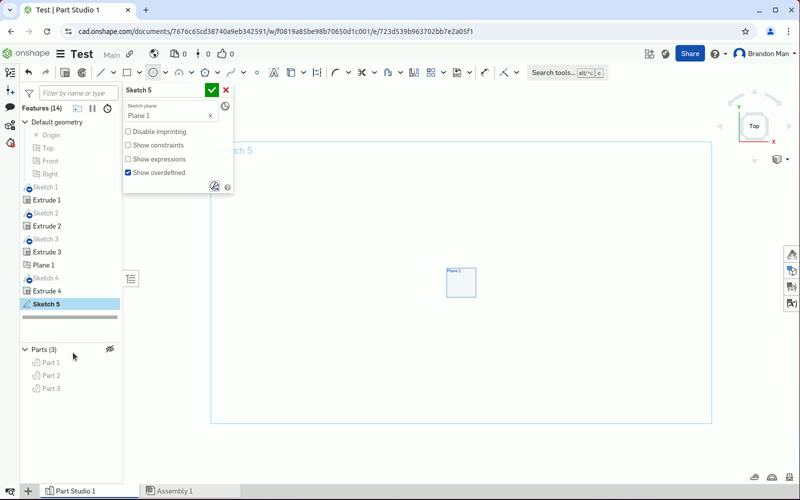
mouse_move(387, 189)
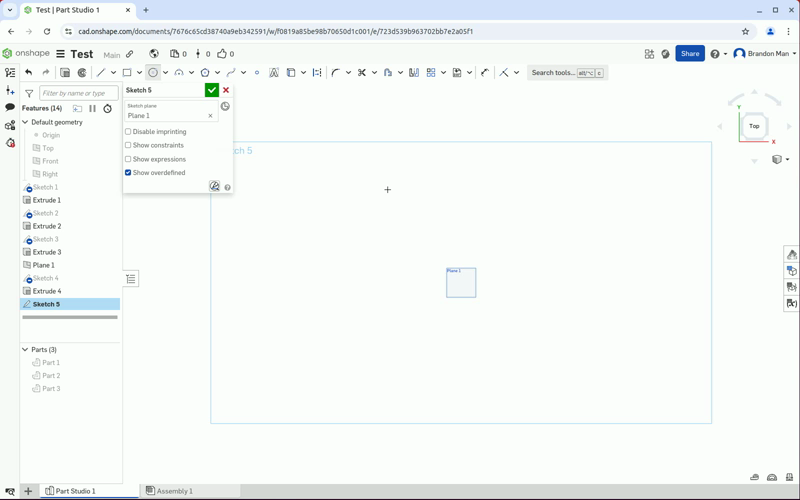
click(387, 189)
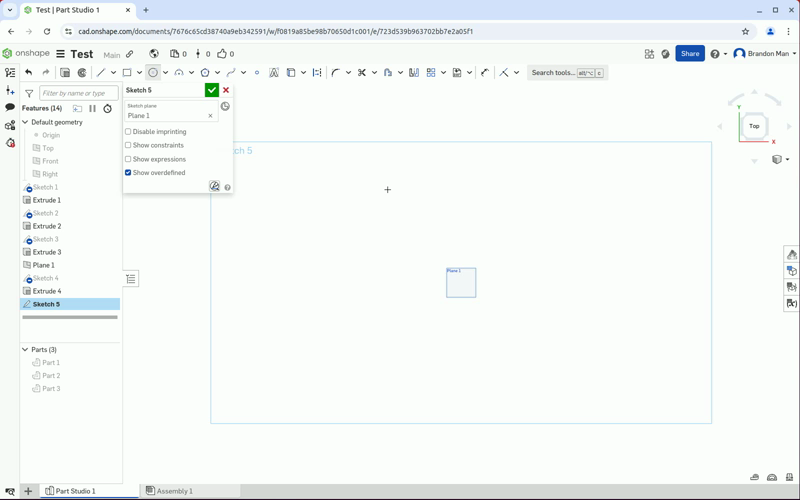
key_up(shift)
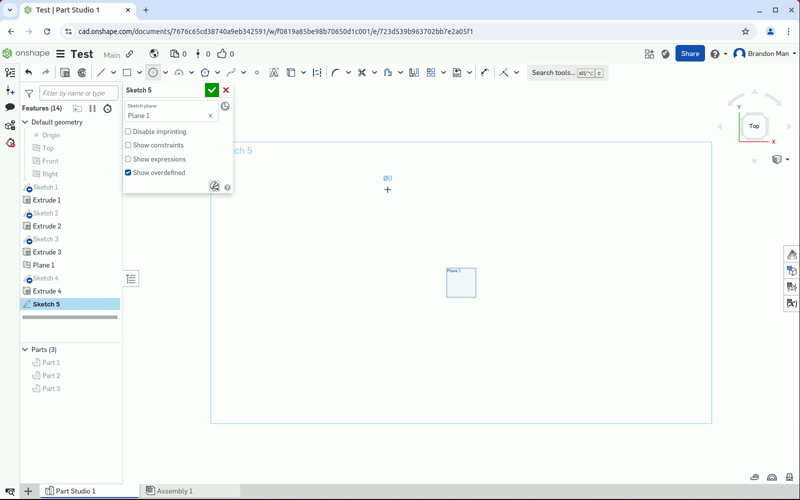
mouse_move(396, 189)
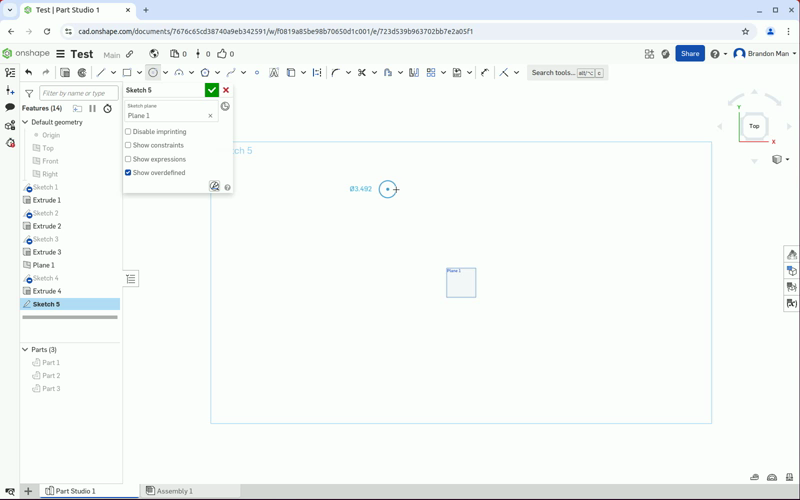
click(396, 189)
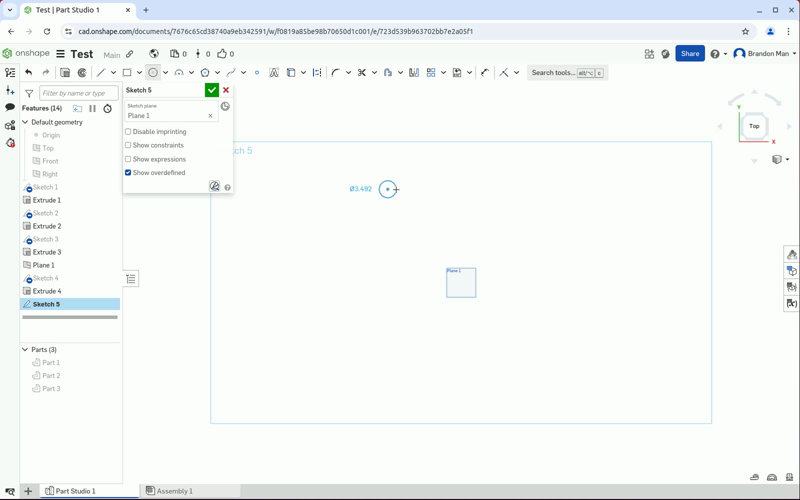
key(esc)
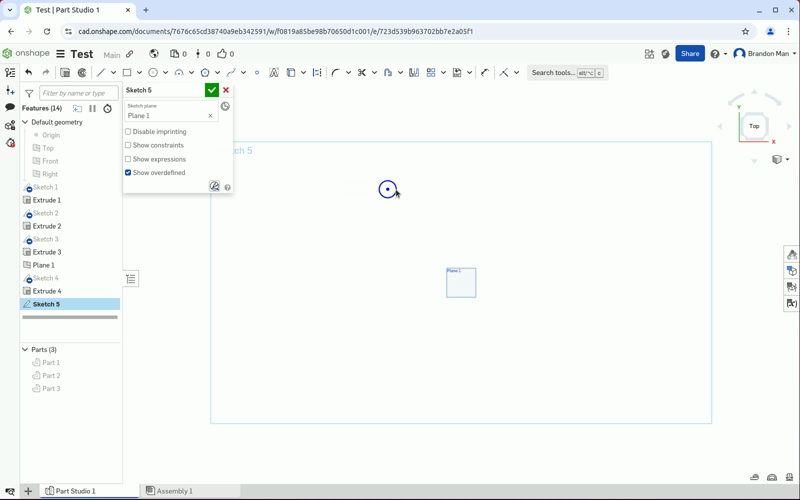
mouse_move(381, 182)
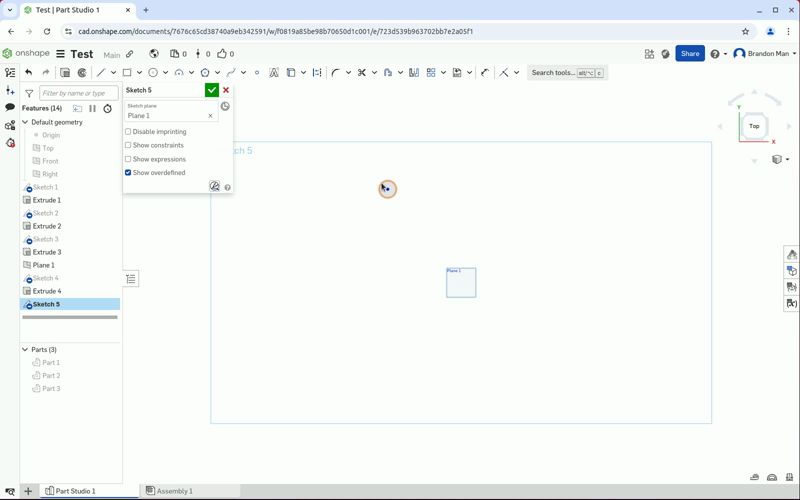
scroll(6)
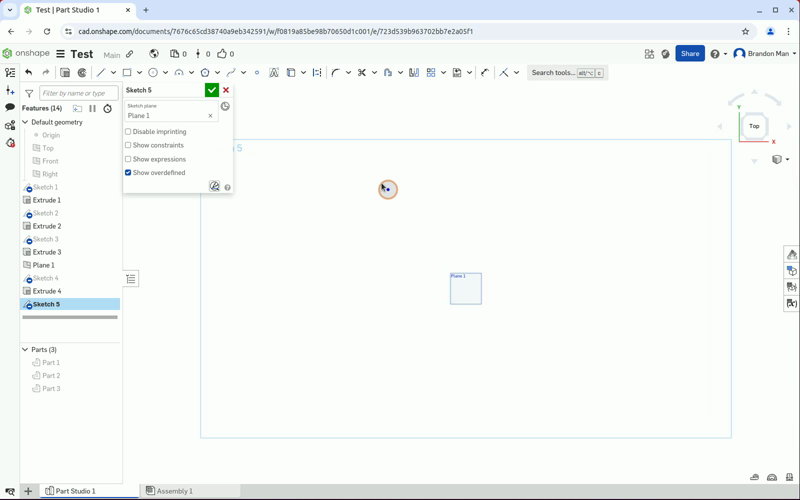
scroll(6)
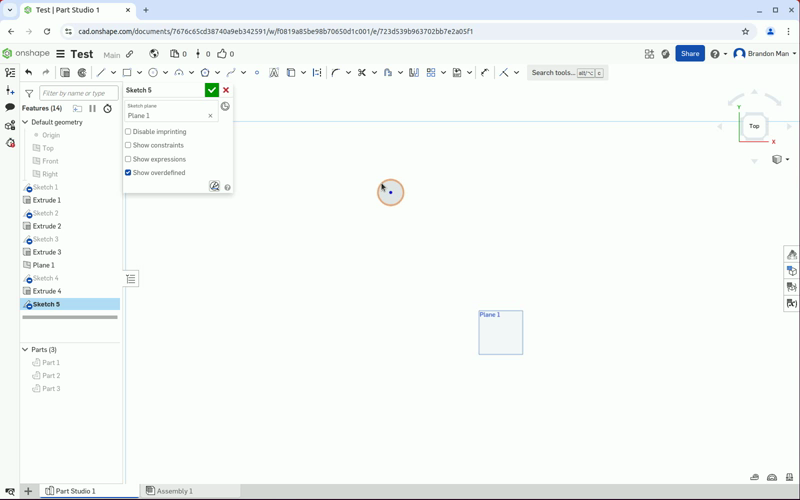
scroll(6)
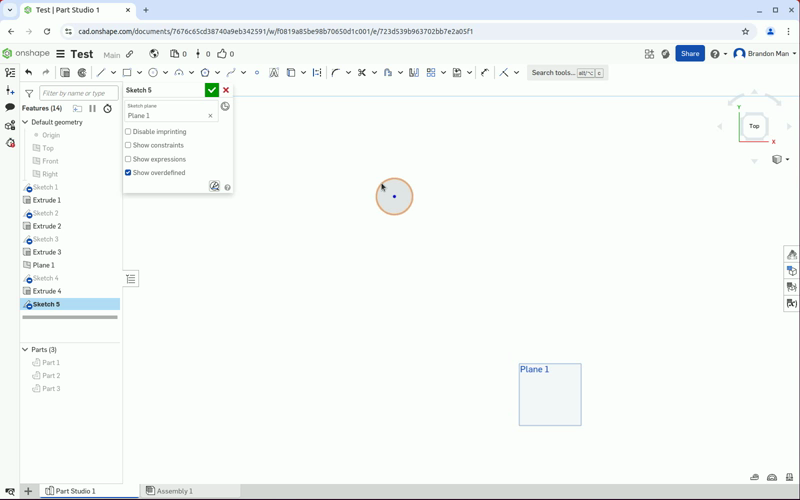
scroll(6)
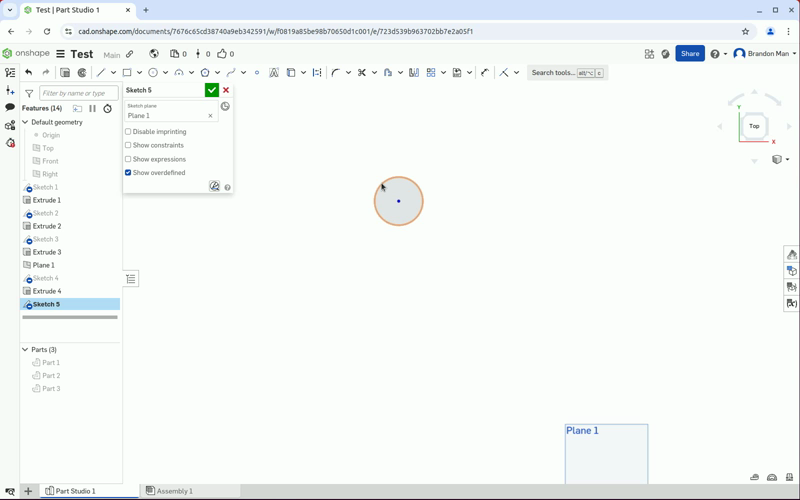
scroll(6)
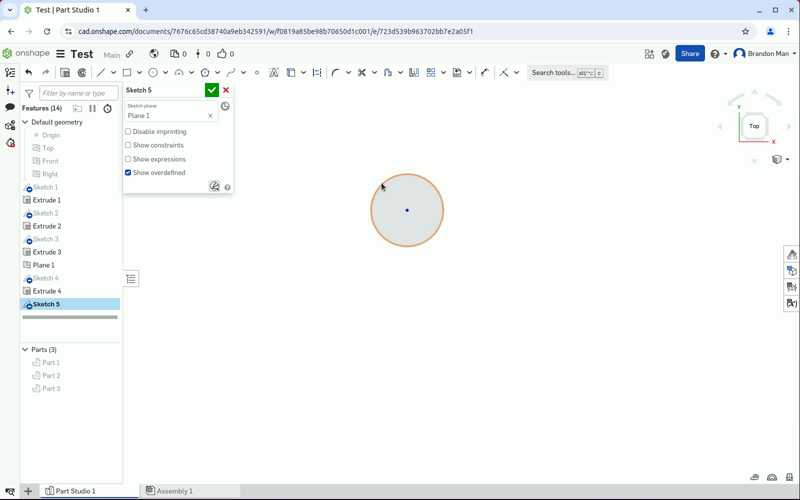
scroll(6)
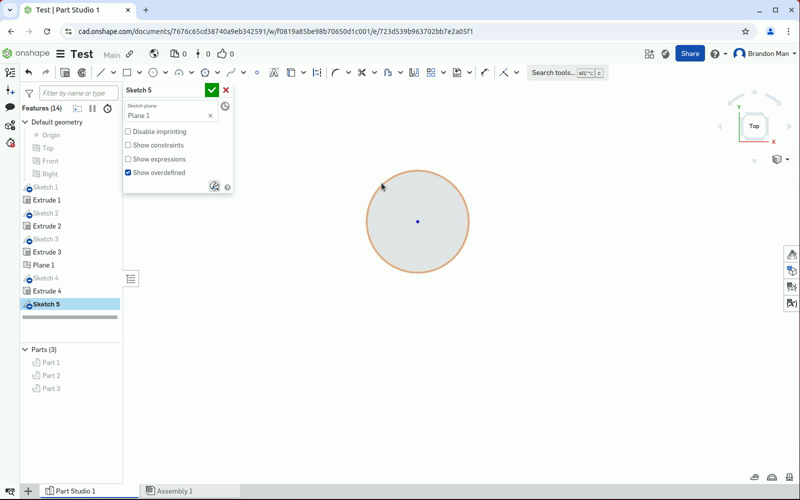
scroll(6)
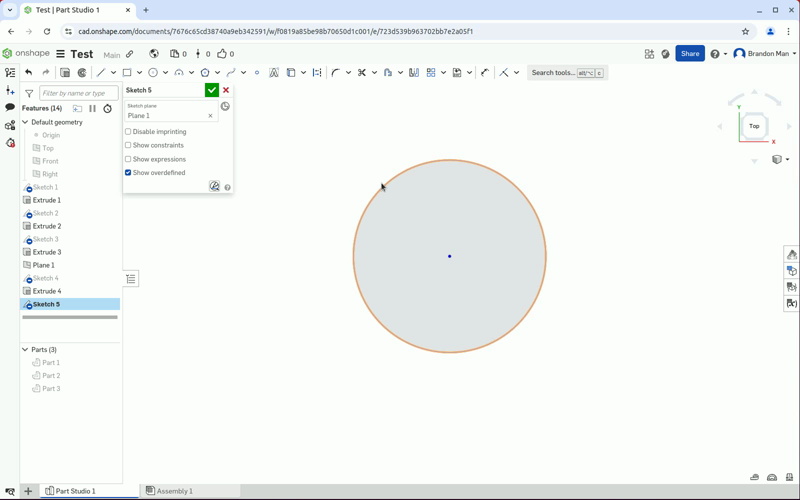
click(381, 182)
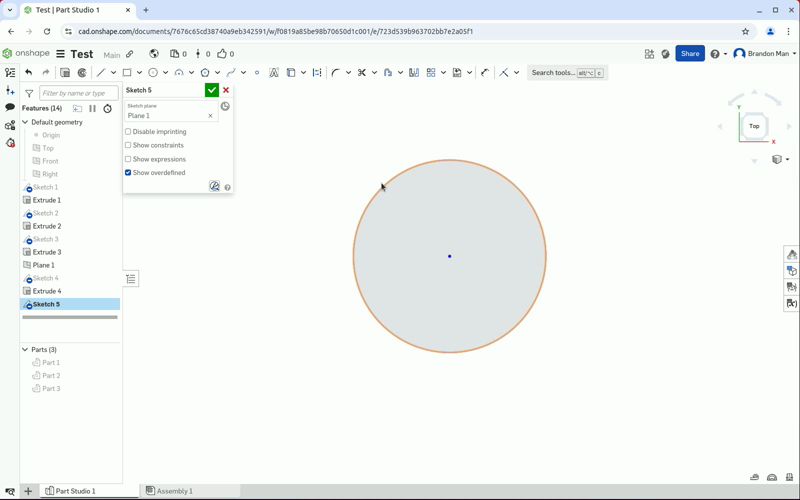
scroll(-6)
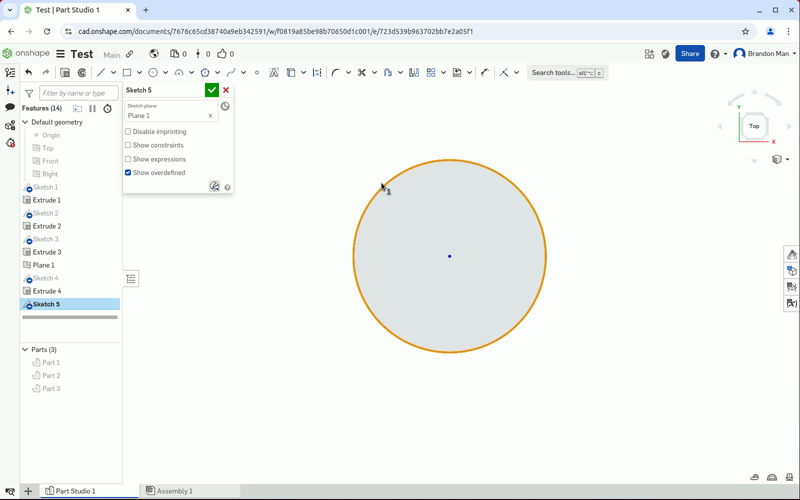
scroll(-6)
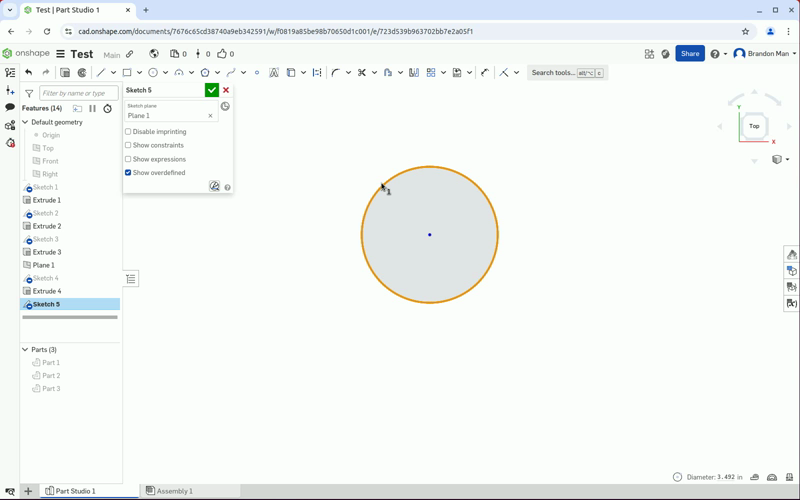
scroll(-6)
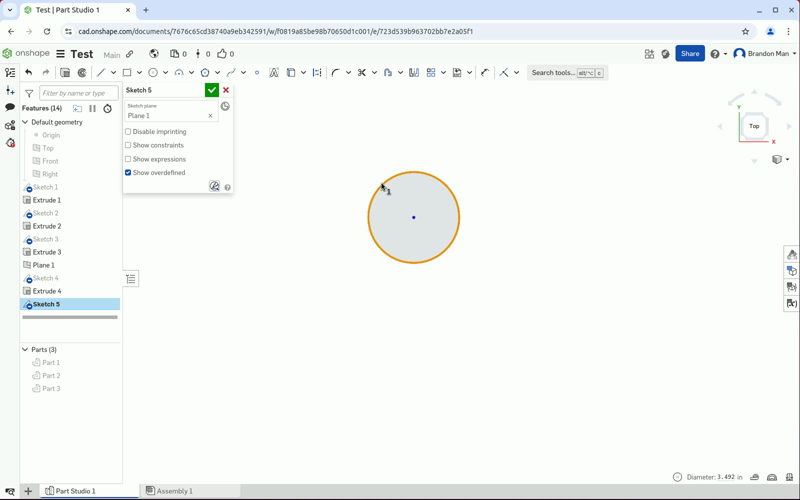
scroll(-6)
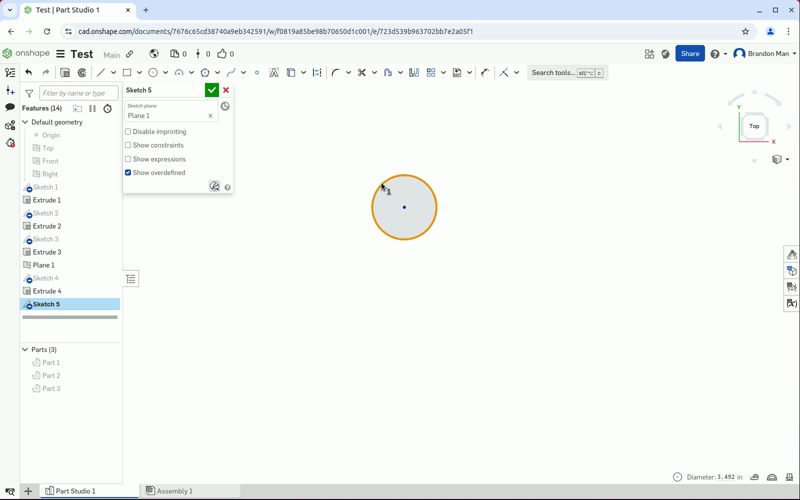
scroll(-6)
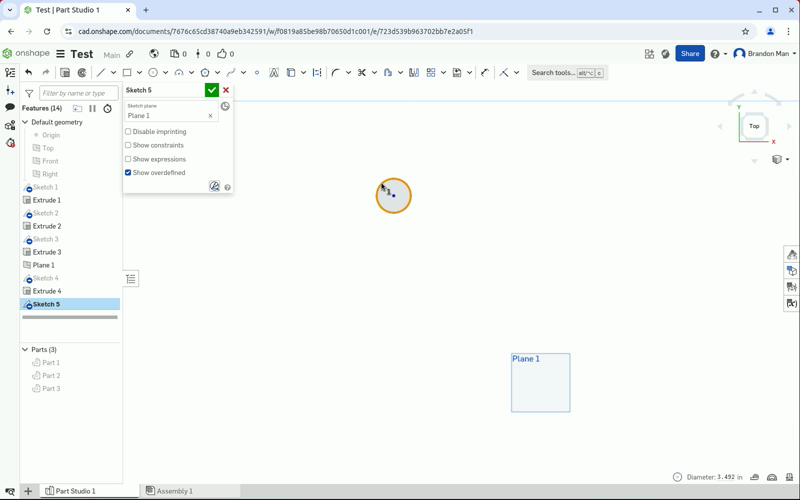
scroll(-6)
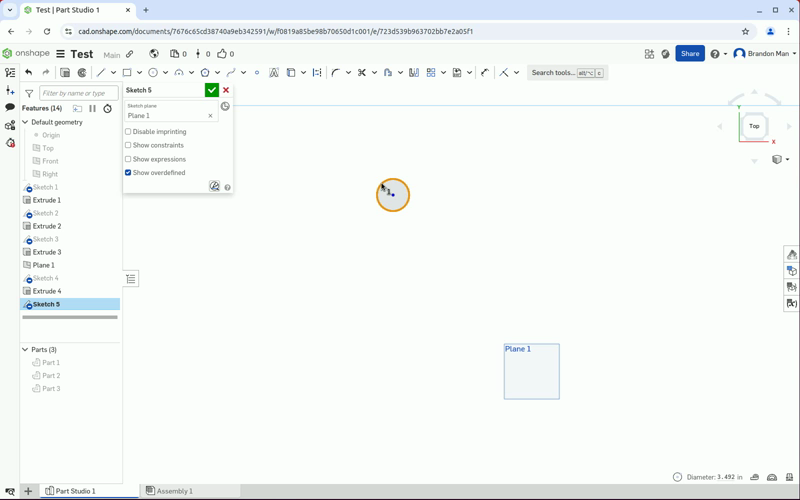
scroll(-6)
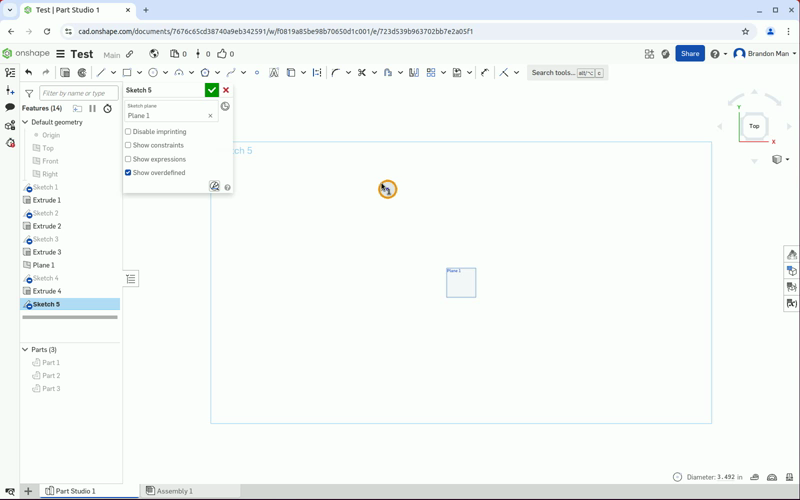
mouse_move(73, 352)
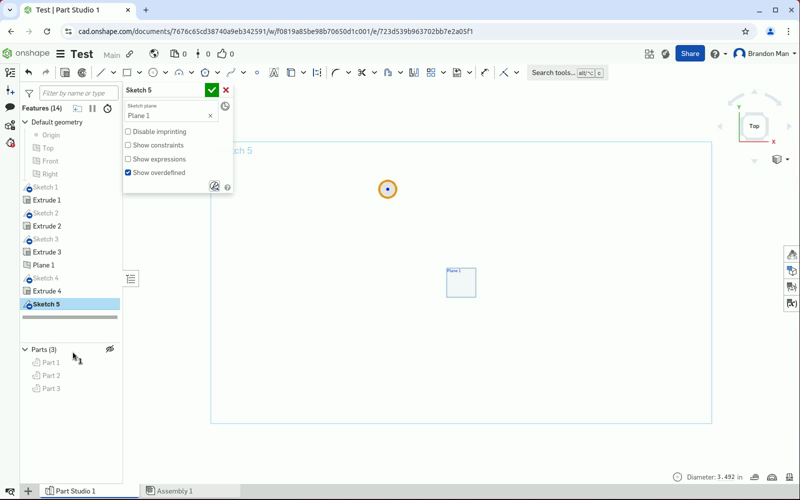
key(shift+y)
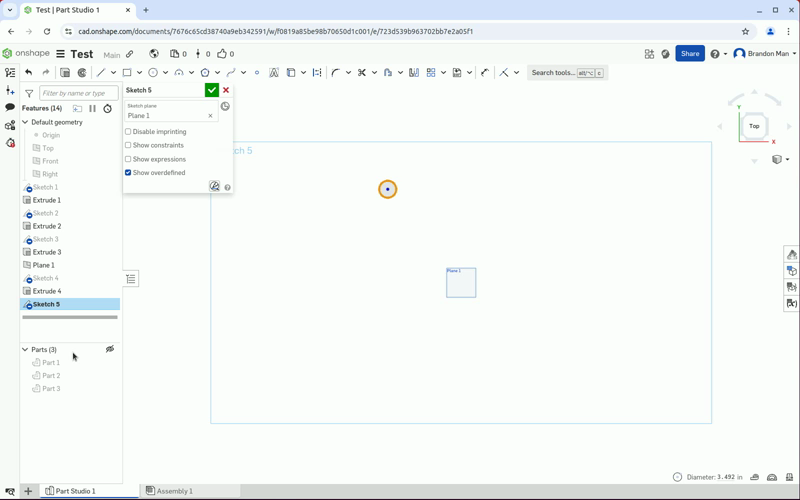
key(shift+e)
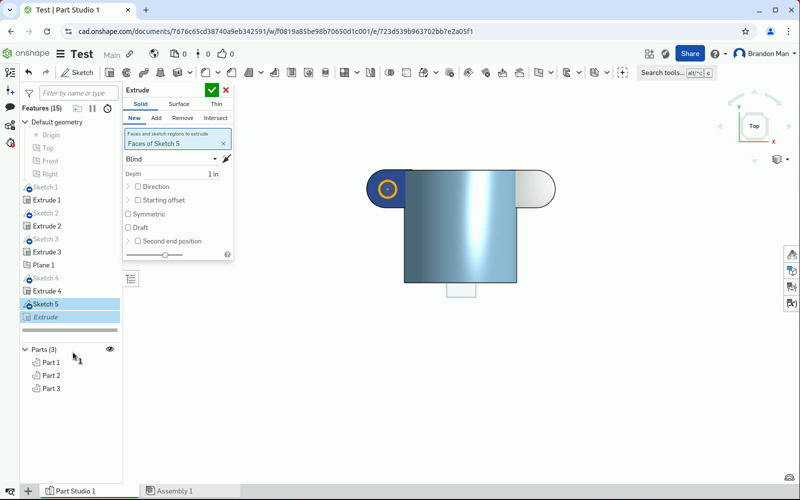
mouse_move(143, 106)
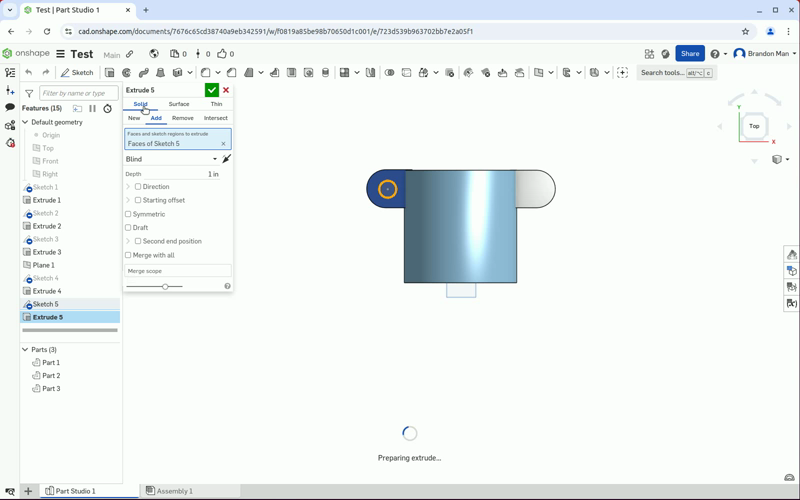
click(143, 106)
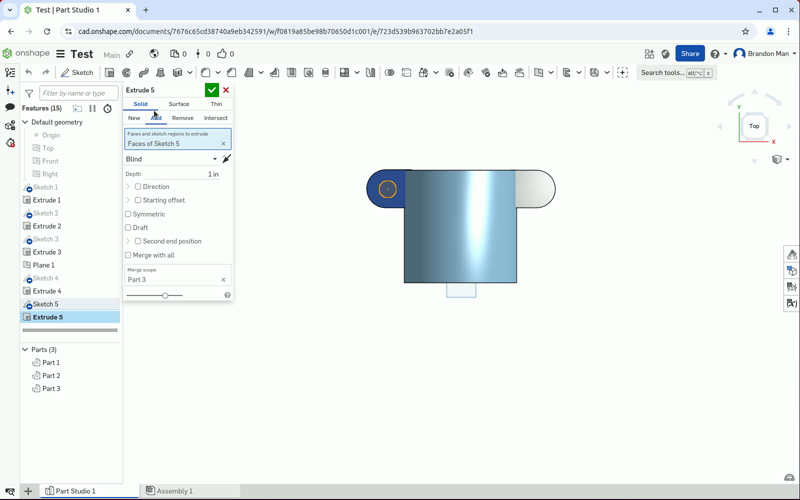
mouse_move(186, 120)
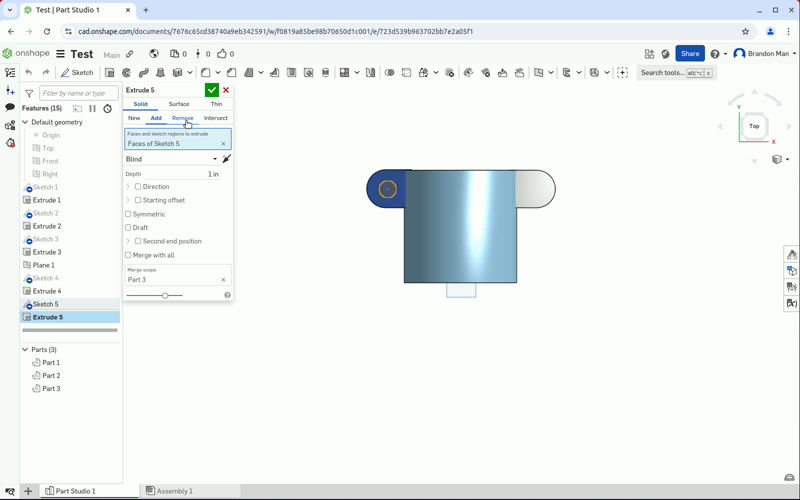
click(186, 120)
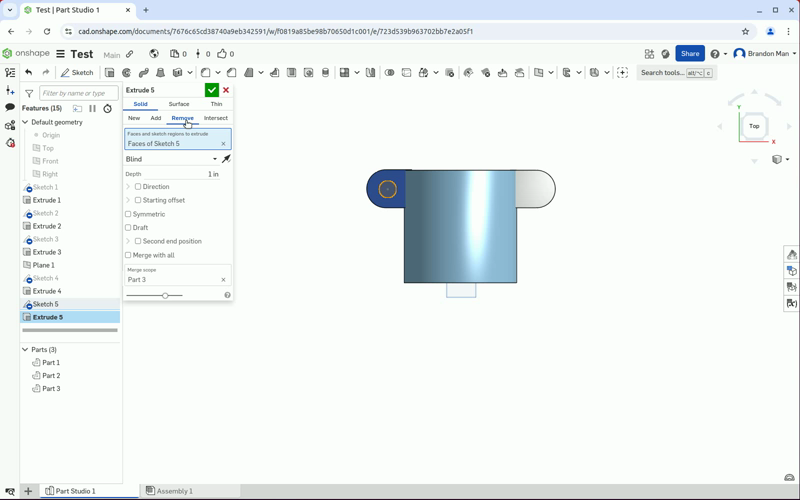
key(tab, 4)
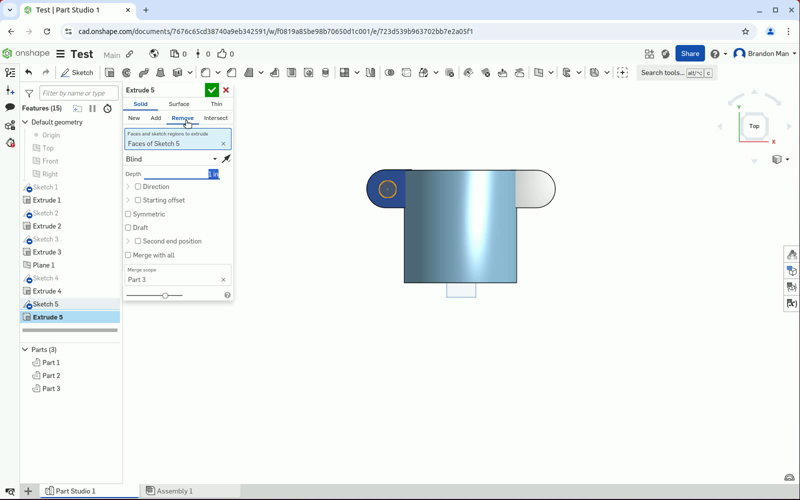
text(1.926)
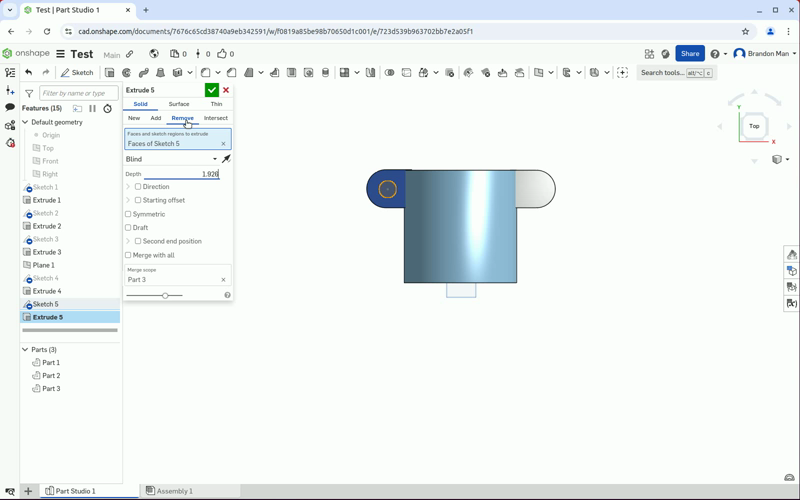
key(tab, 6)
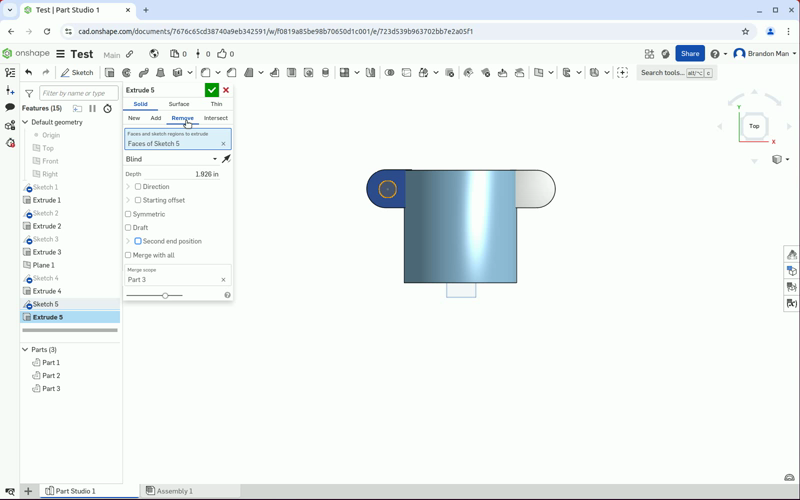
key(space)
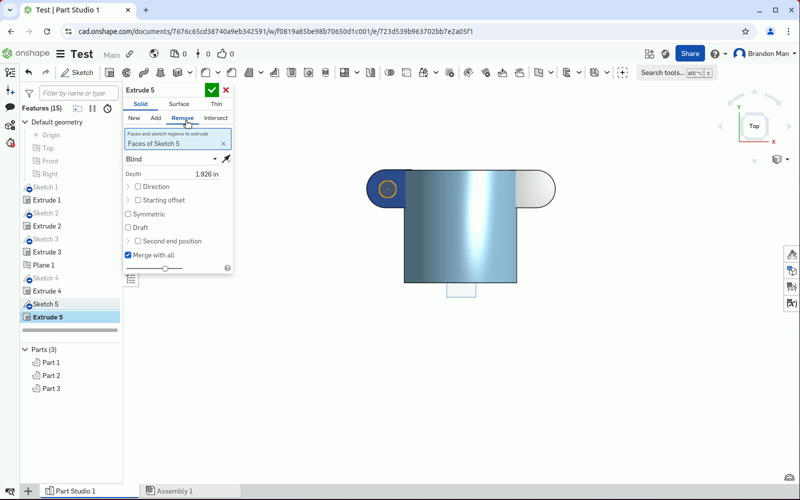
key(enter)
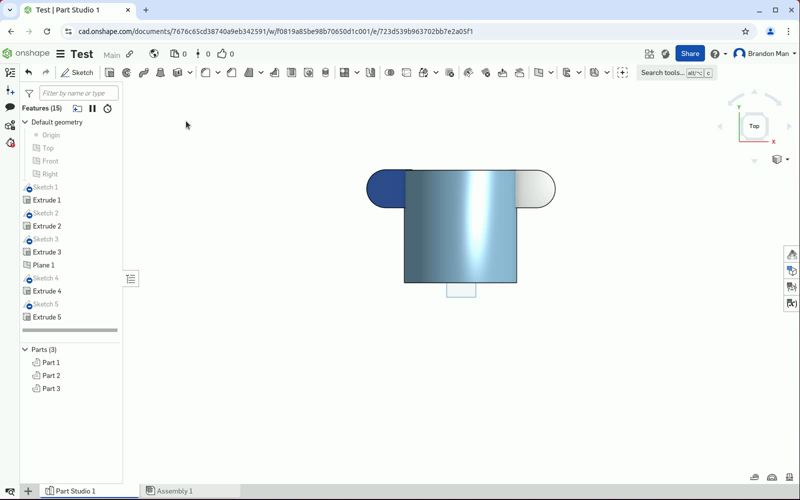
key(shift+h)
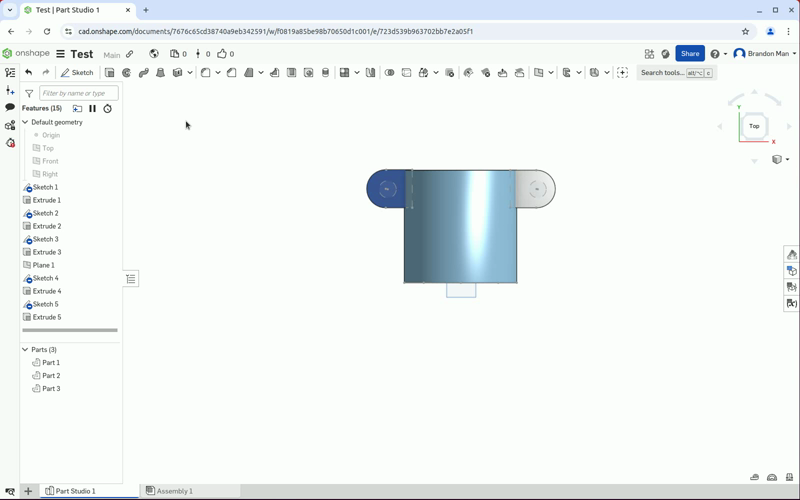
key(shift+h)
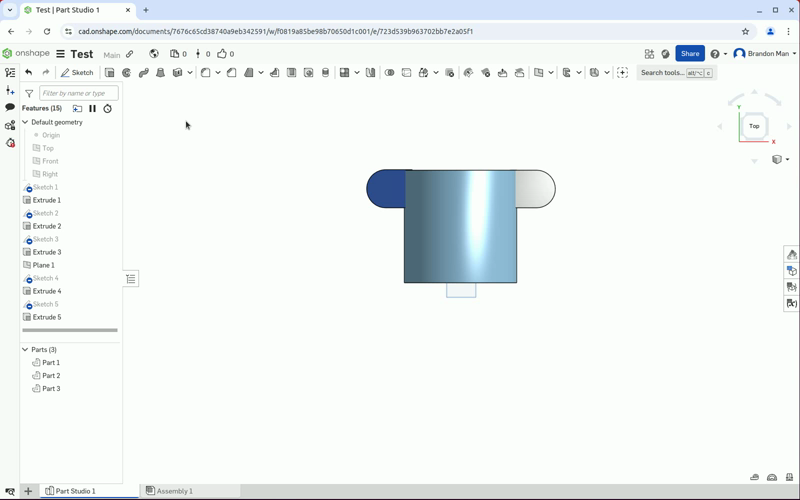
mouse_move(73, 189)
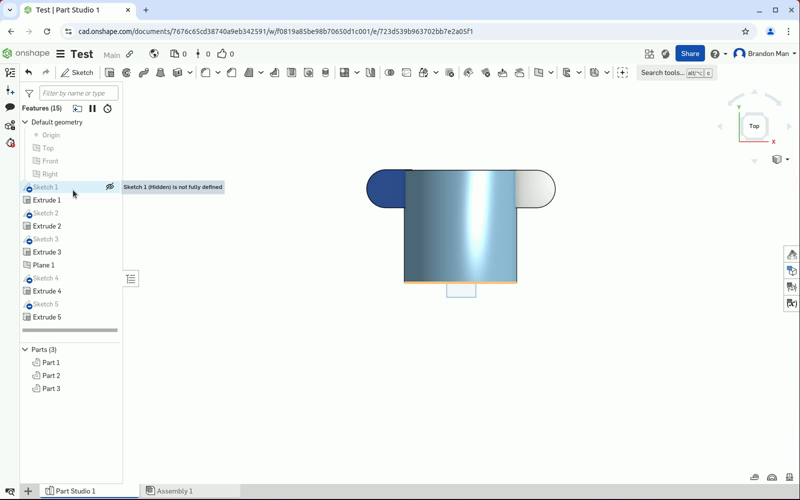
click(73, 189)
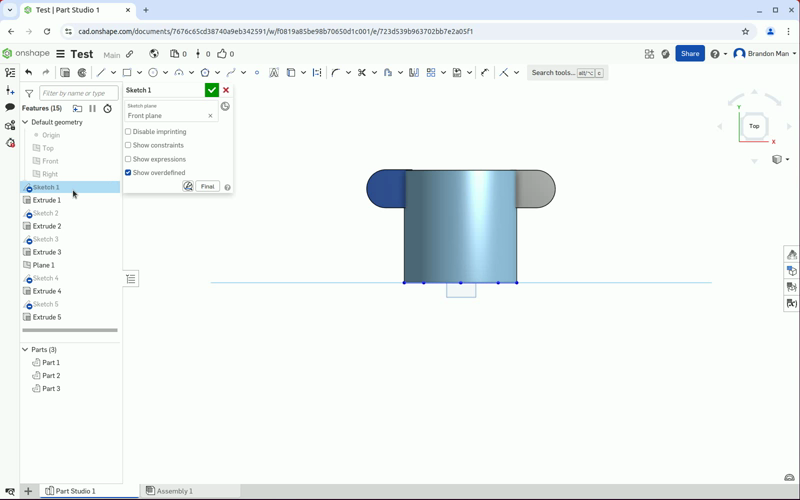
mouse_move(229, 92)
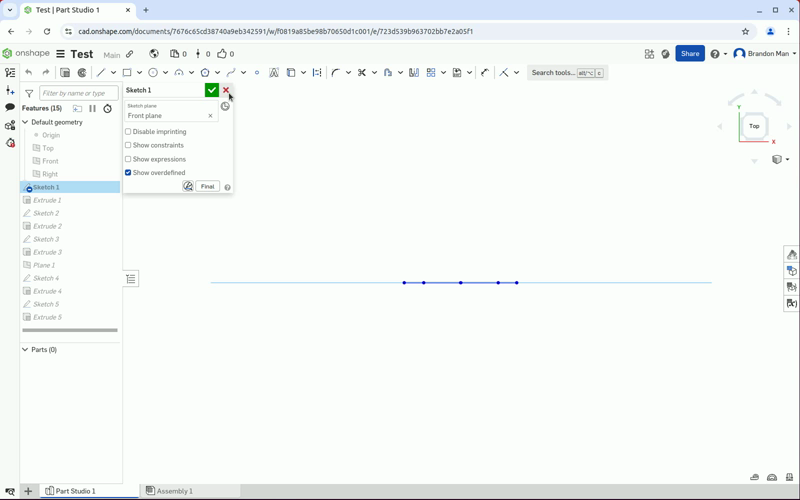
click(229, 92)
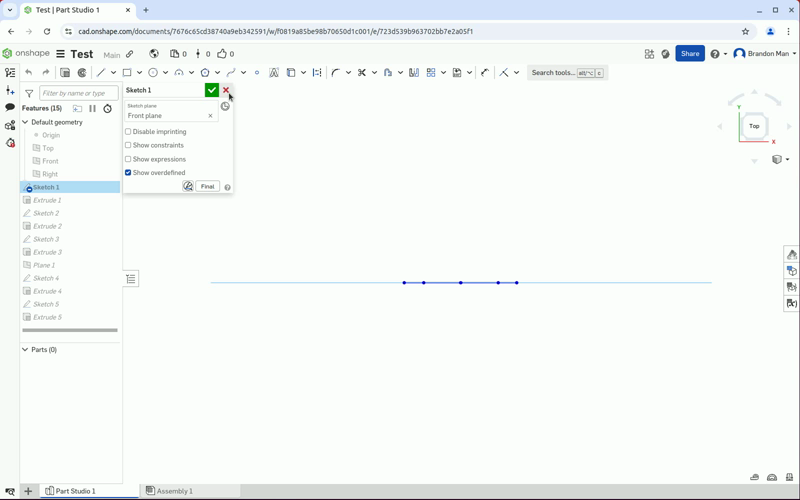
key(shift+s)
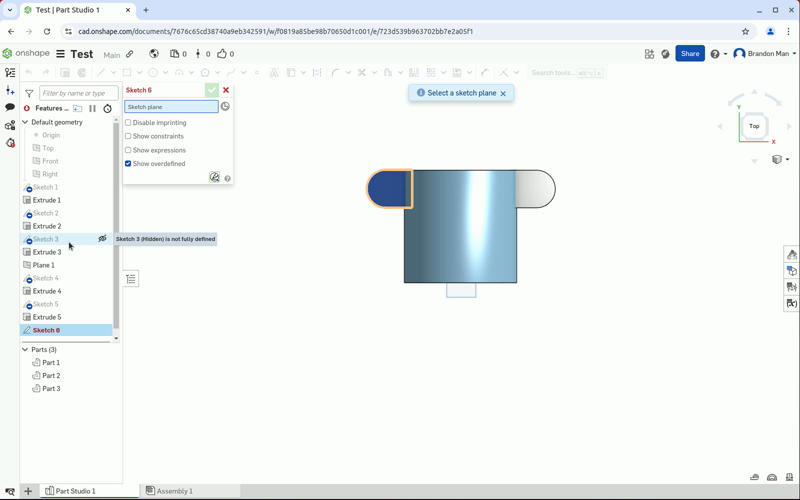
scroll(3)
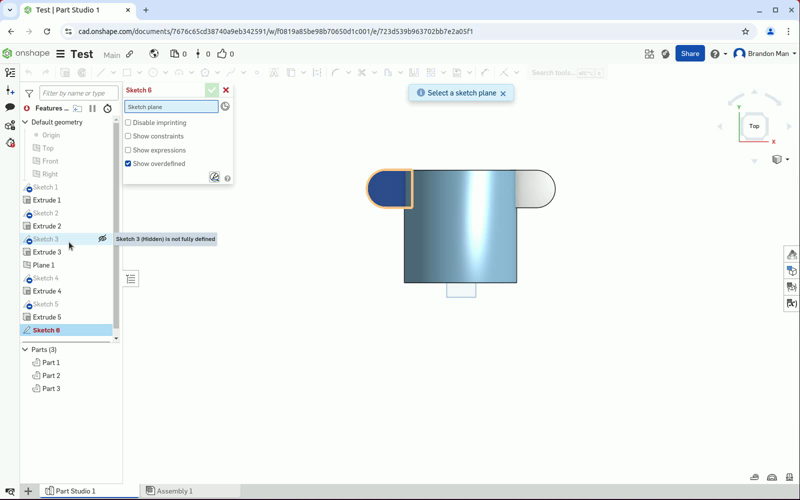
mouse_move(69, 150)
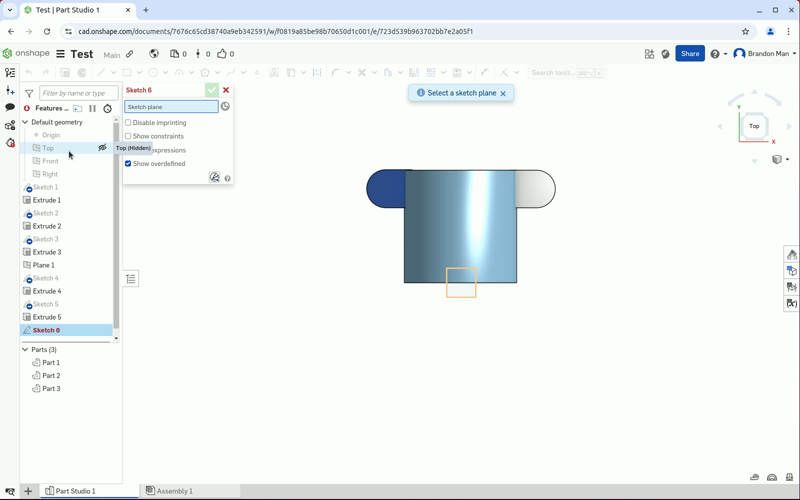
click(69, 150)
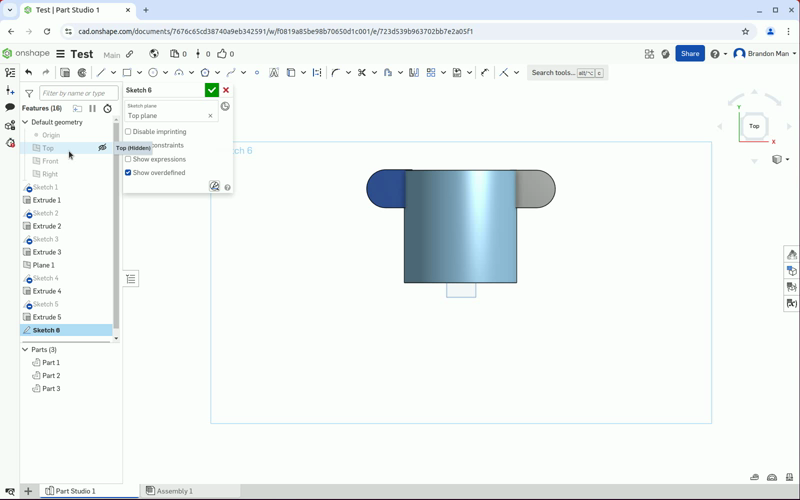
mouse_move(73, 352)
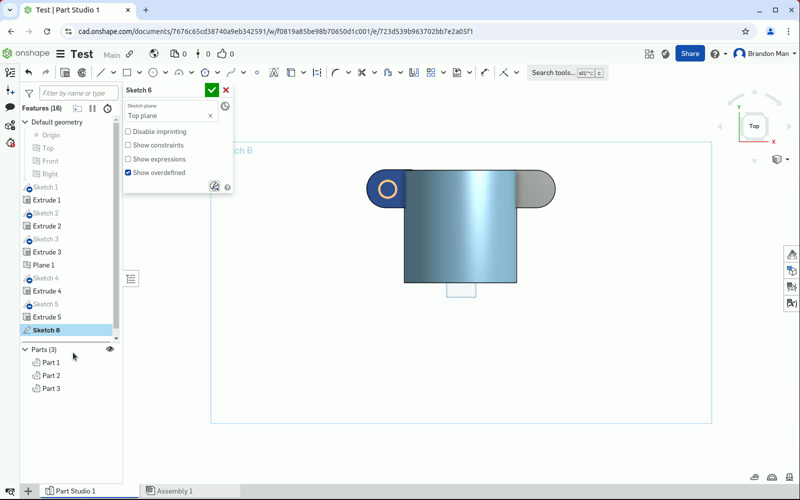
key(y)
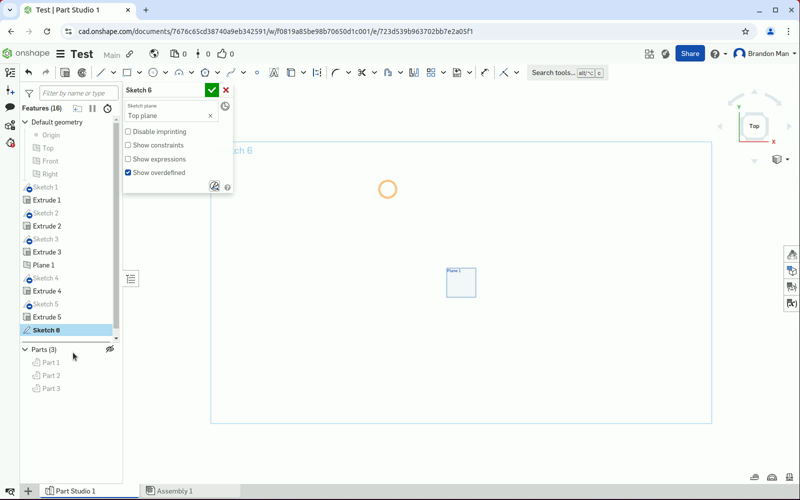
key(l)
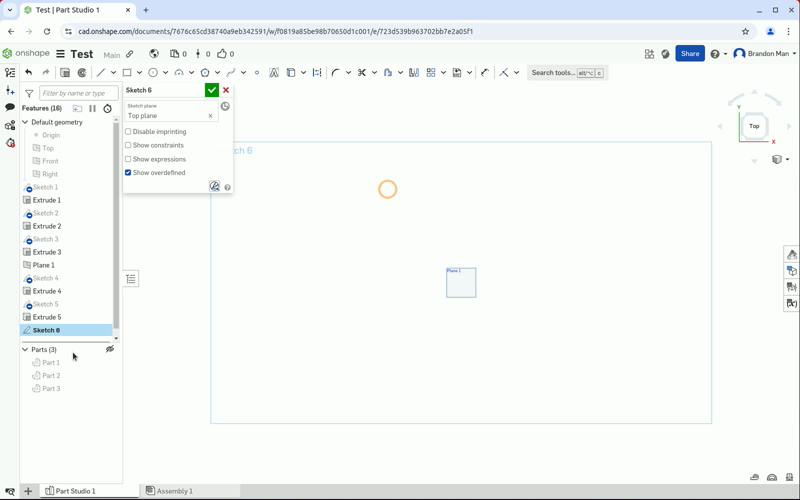
key_down(shift)
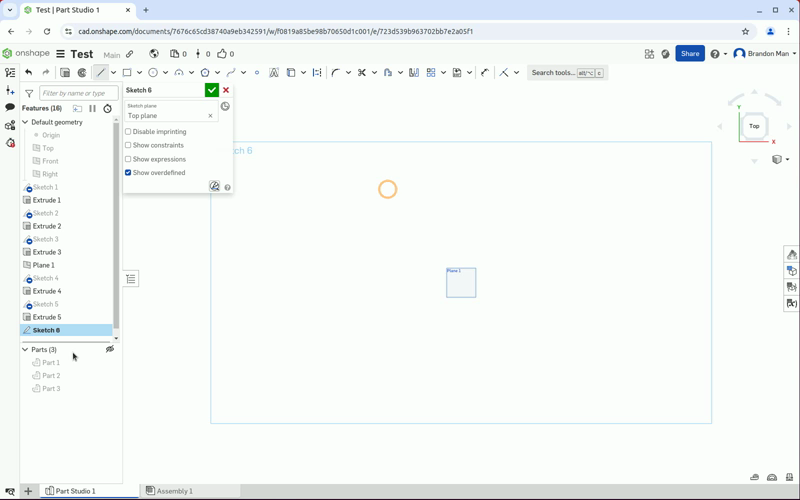
mouse_move(441, 282)
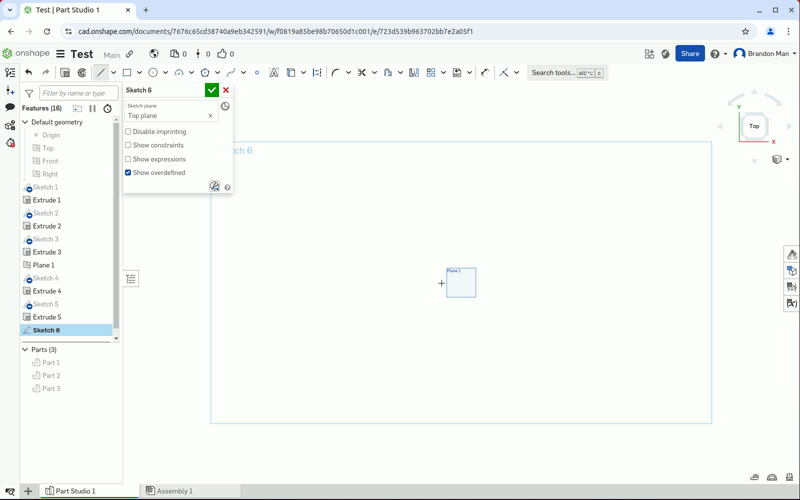
click(441, 282)
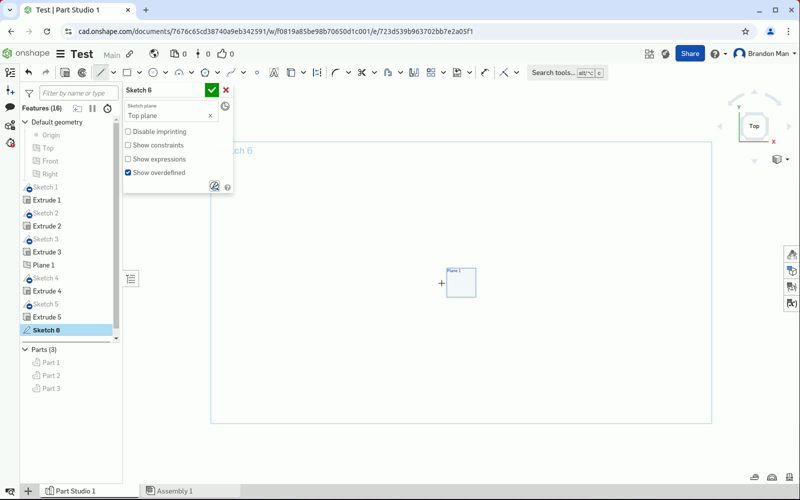
key_up(shift)
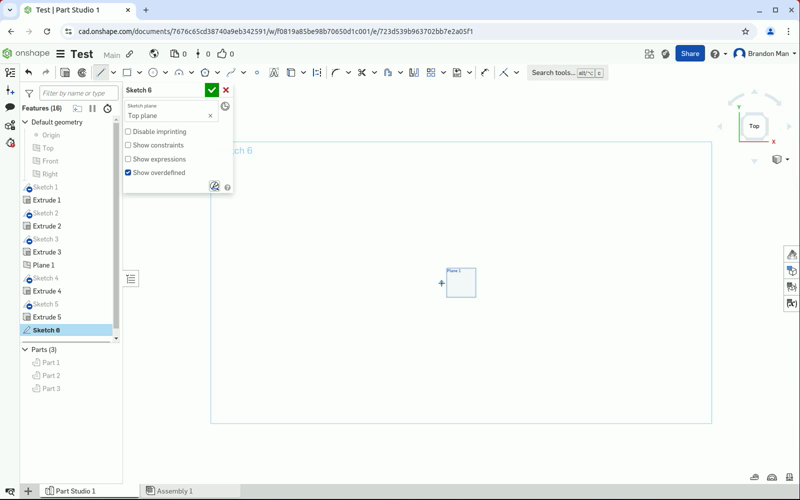
key_down(shift)
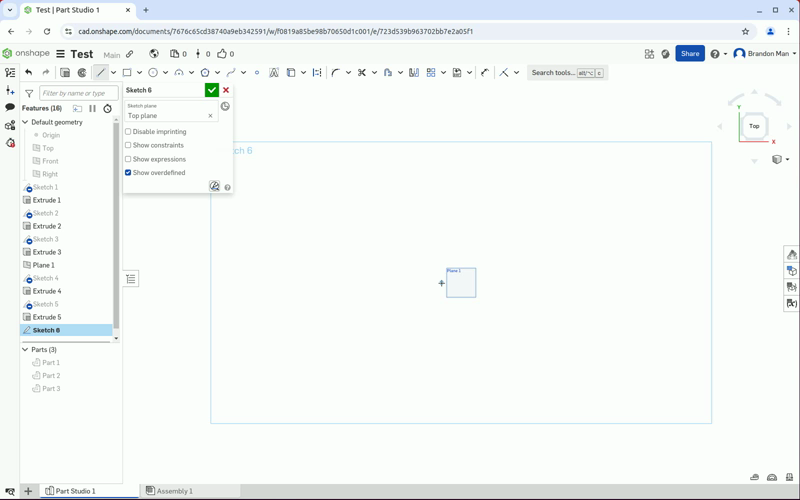
mouse_move(471, 282)
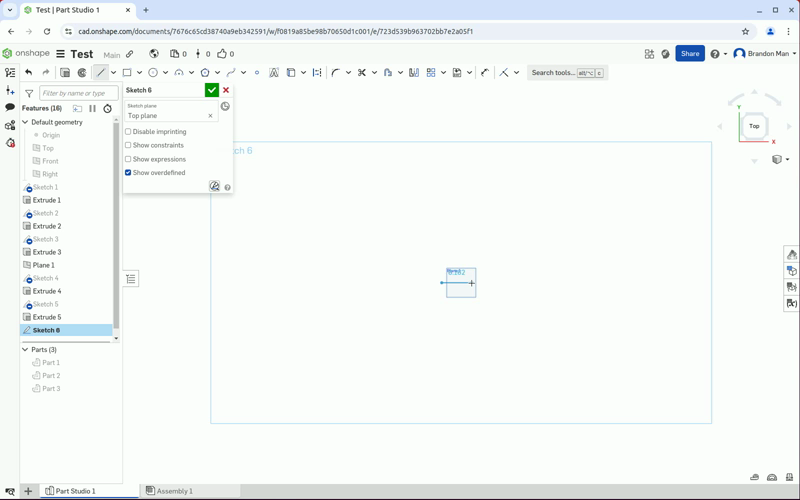
mouse_move(479, 282)
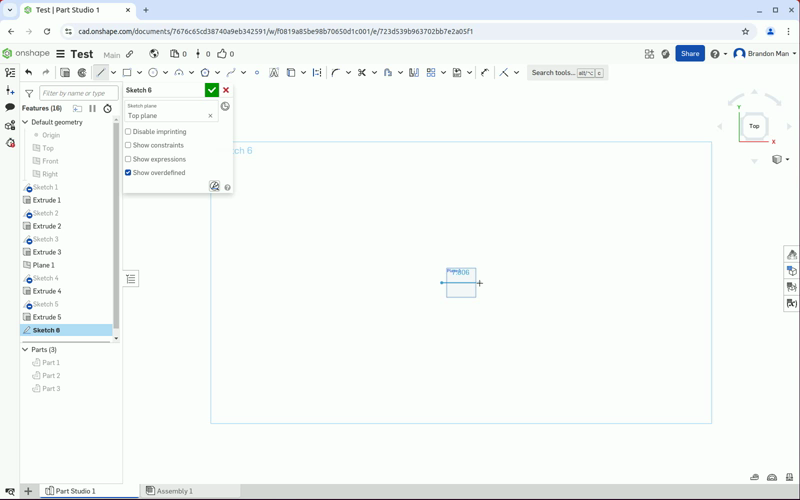
click(479, 282)
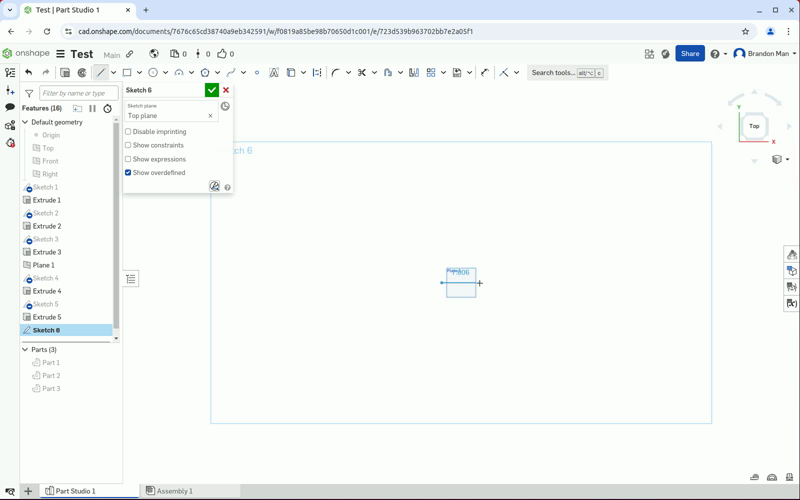
key_up(shift)
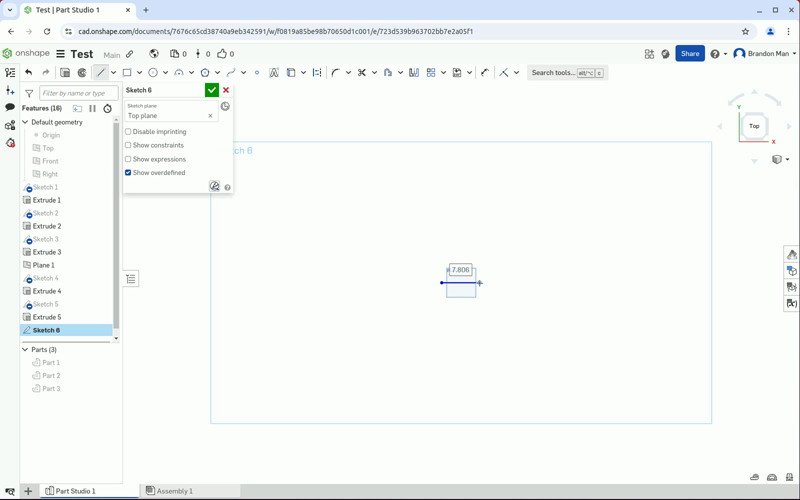
key_down(shift)
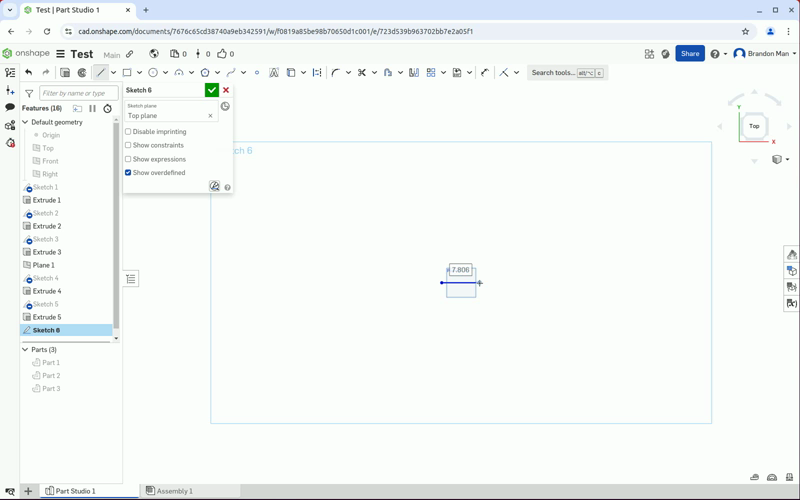
mouse_move(509, 282)
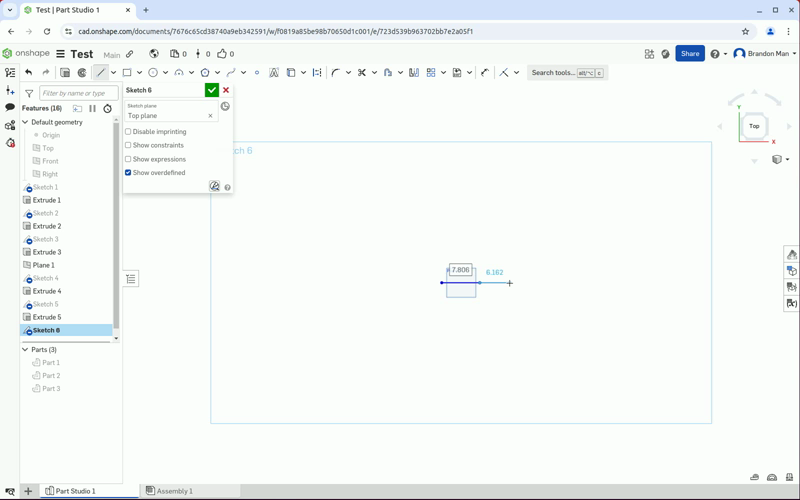
mouse_move(479, 245)
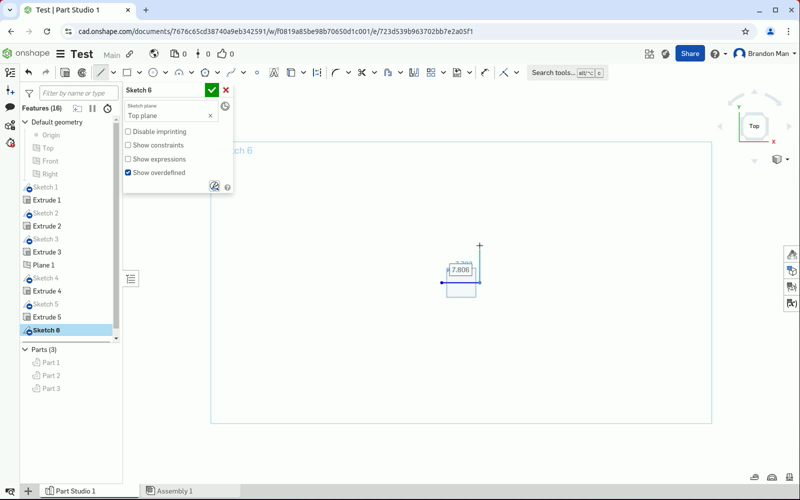
click(479, 245)
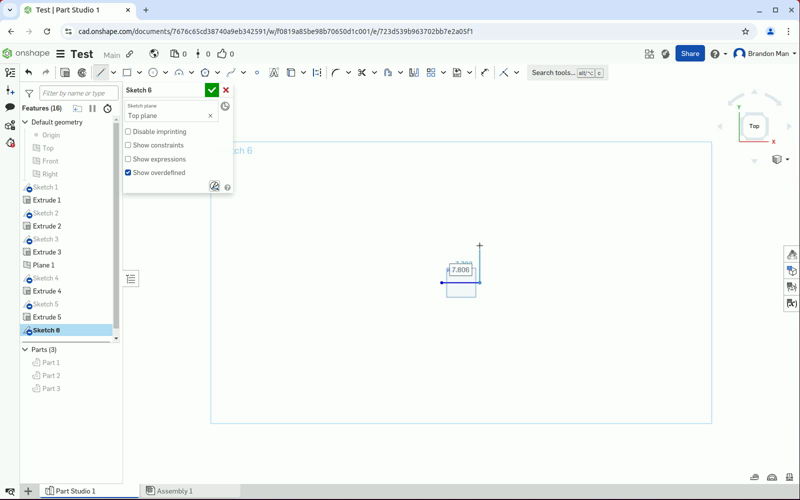
key_up(shift)
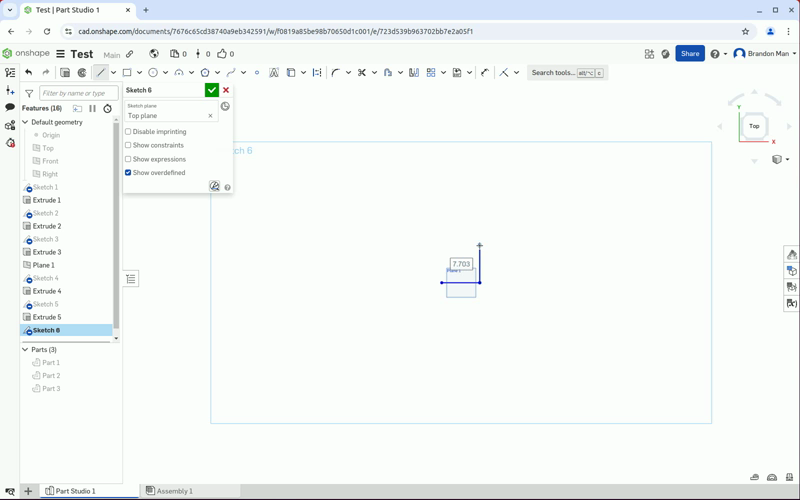
key(esc)
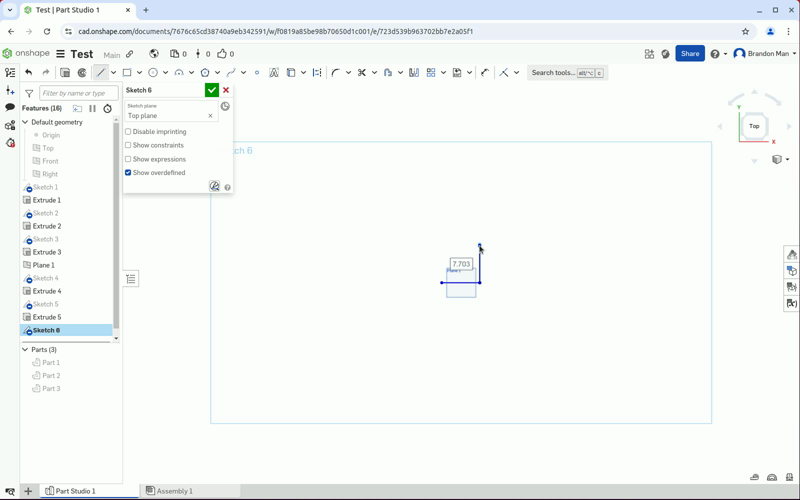
key(a)
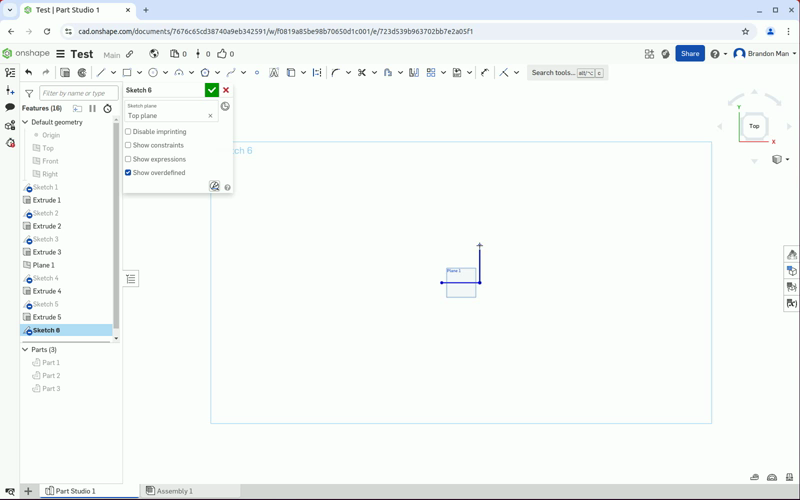
mouse_move(479, 245)
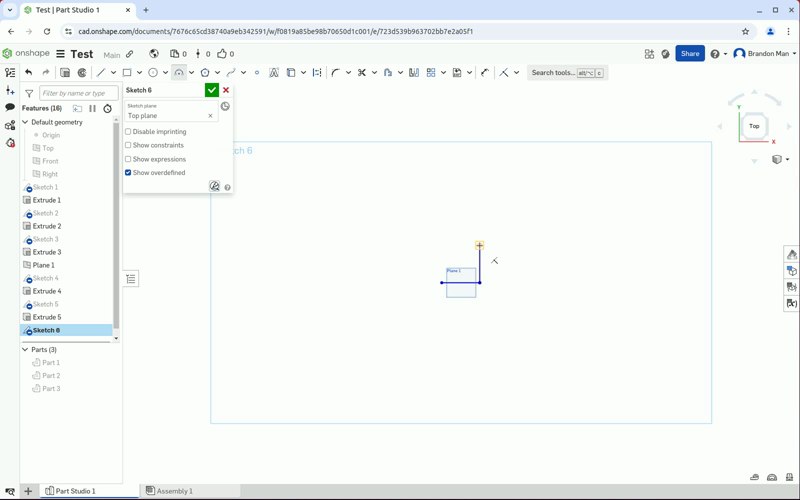
click(479, 245)
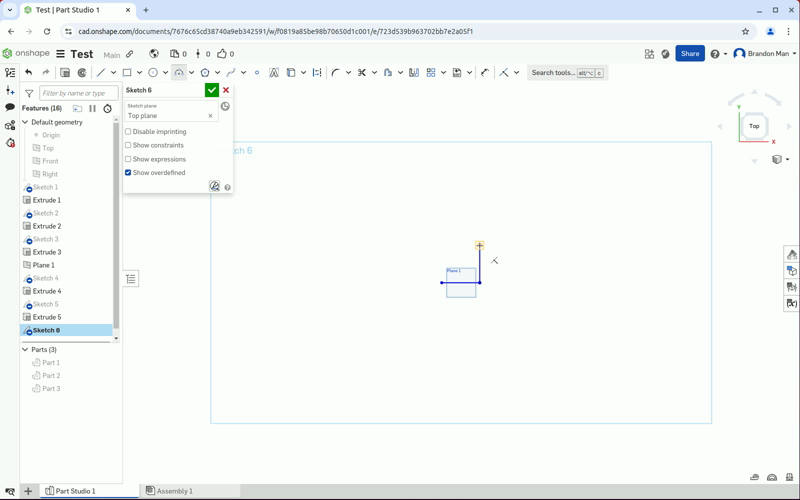
key_down(shift)
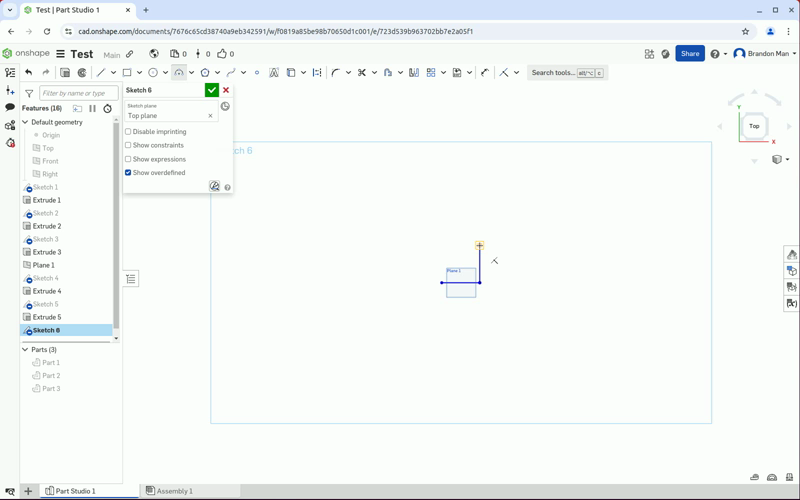
mouse_move(441, 245)
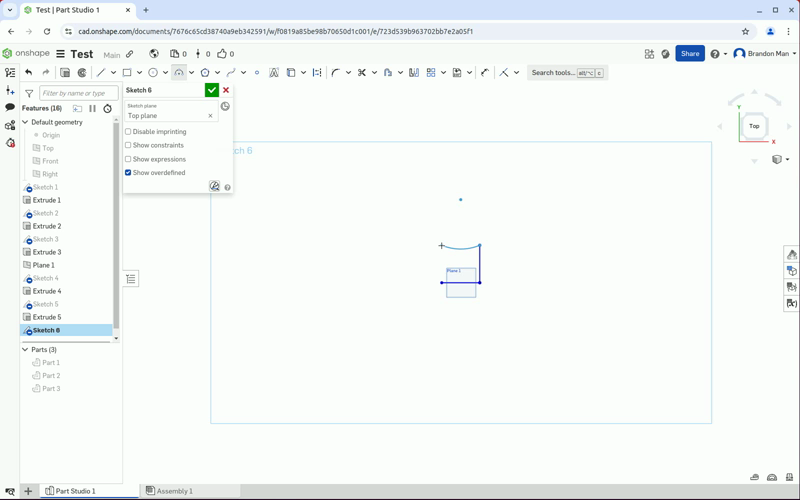
click(441, 245)
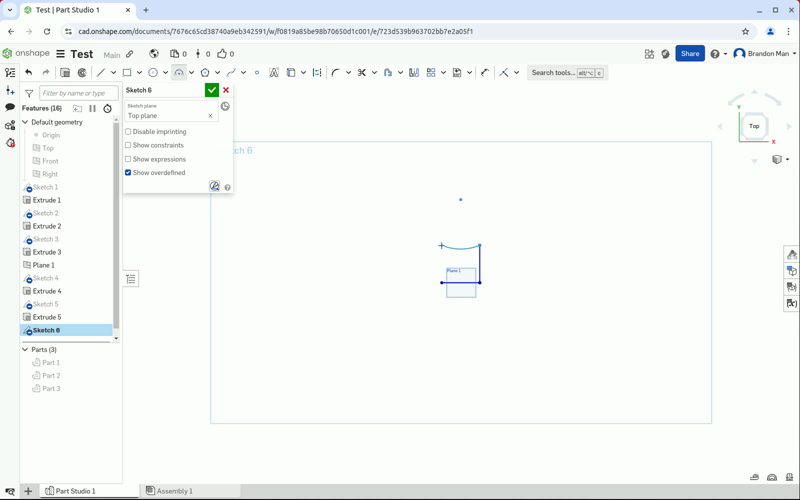
mouse_move(460, 226)
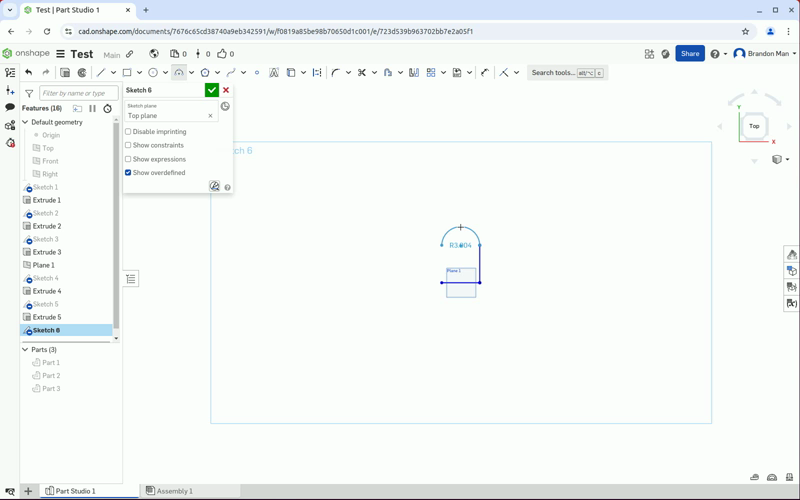
click(460, 226)
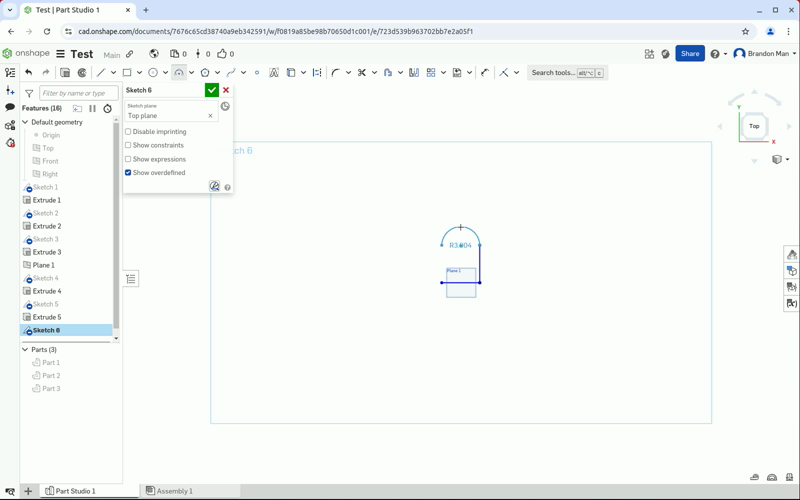
key_up(shift)
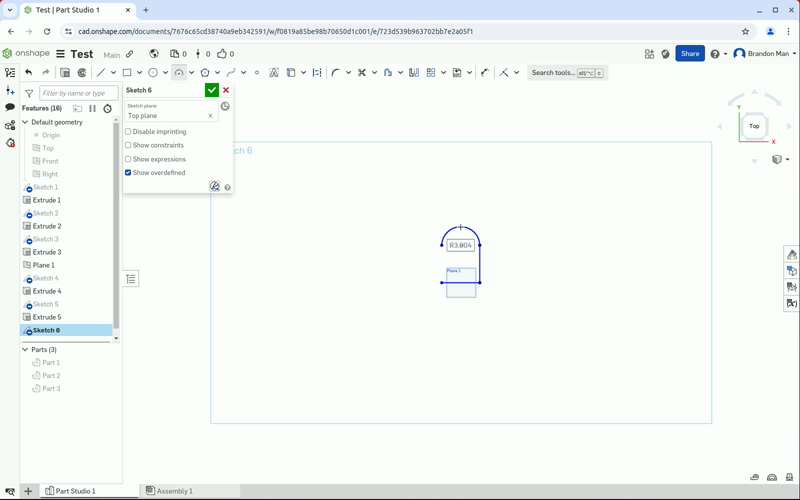
key(esc)
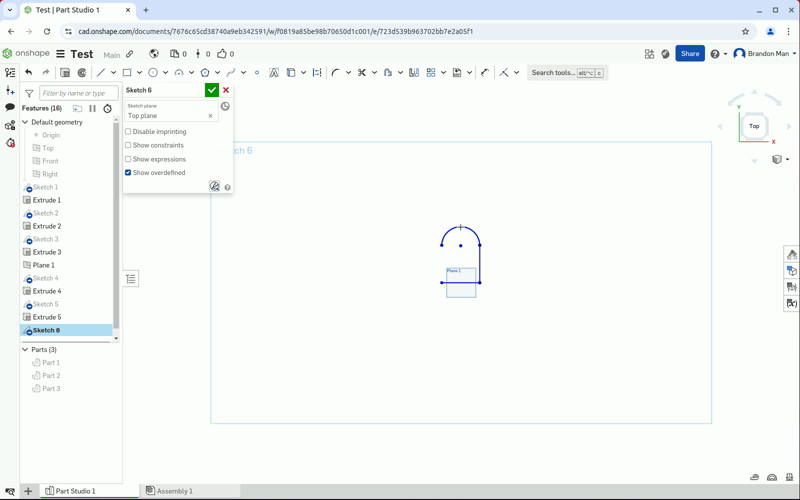
key(l)
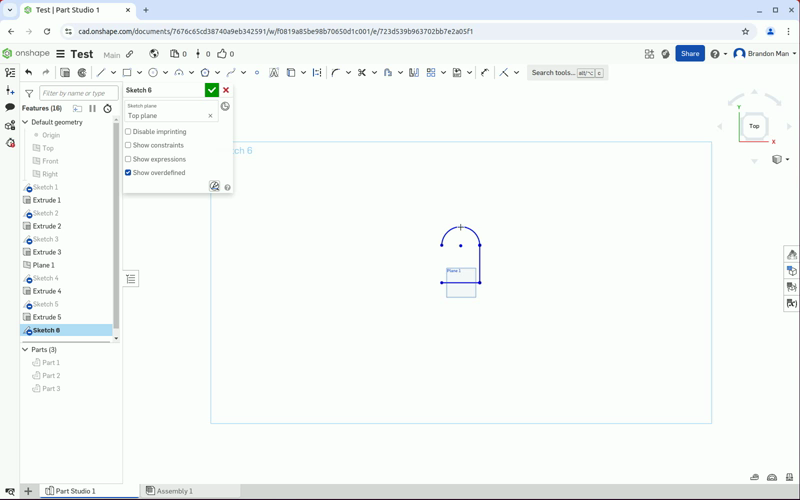
mouse_move(441, 245)
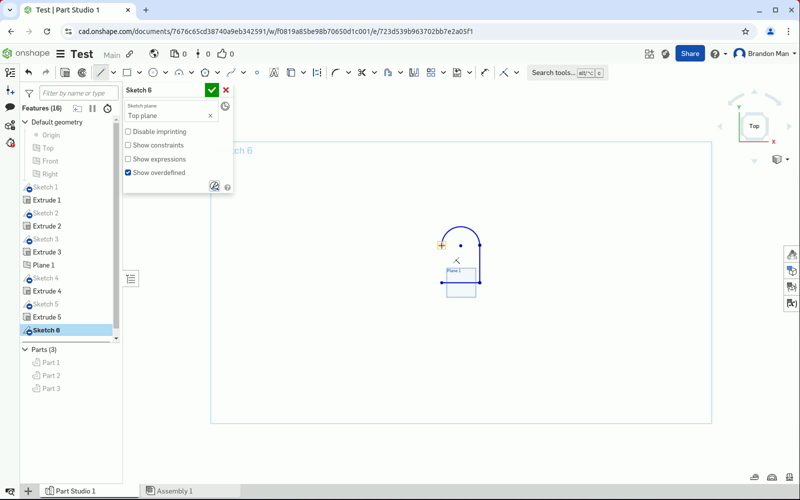
click(441, 245)
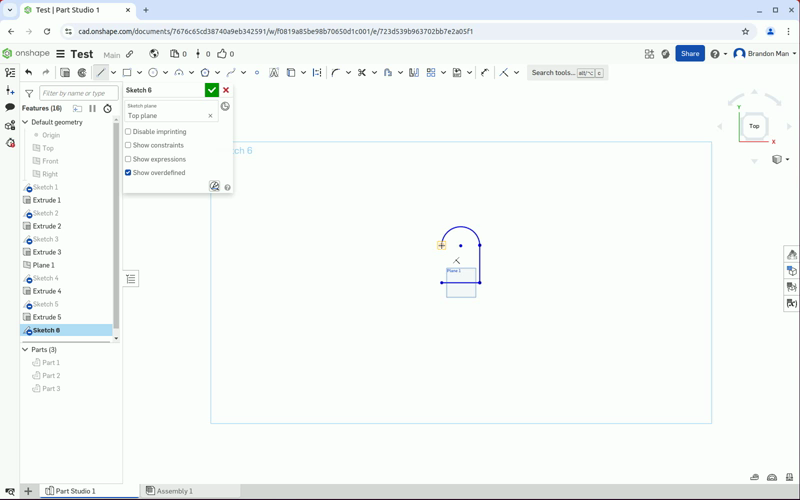
mouse_move(471, 245)
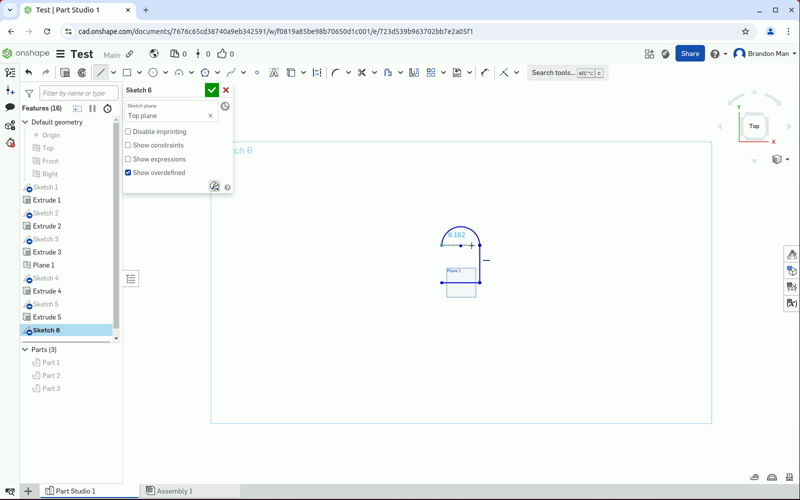
key_down(shift)
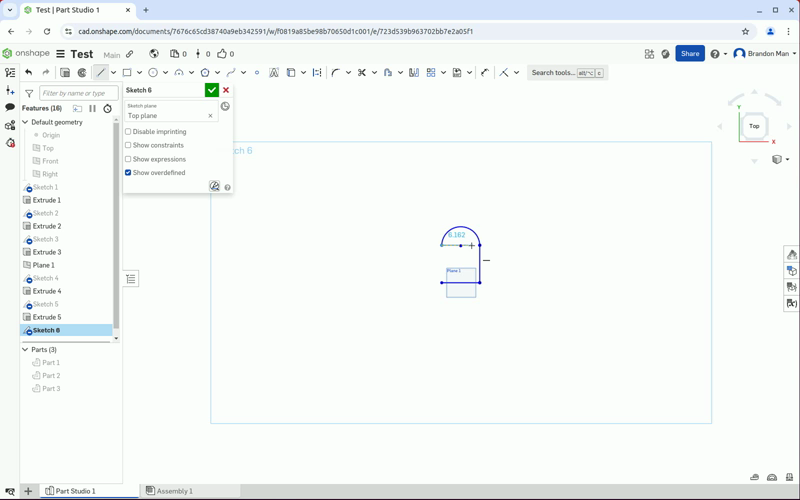
mouse_move(441, 282)
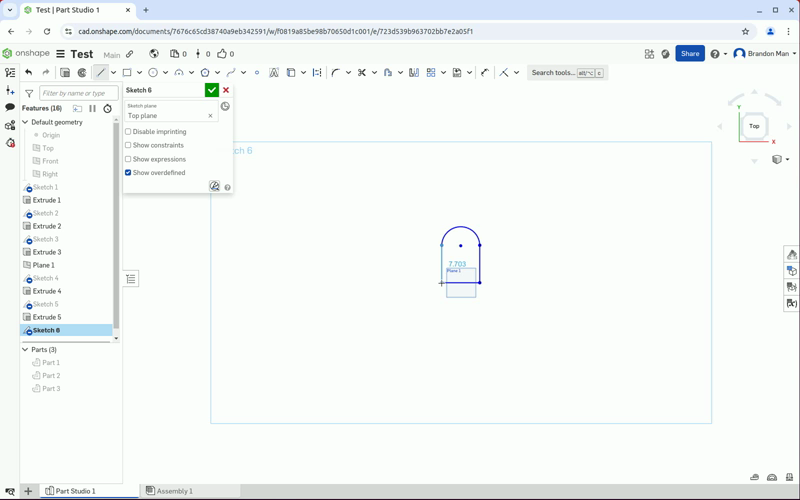
key_up(shift)
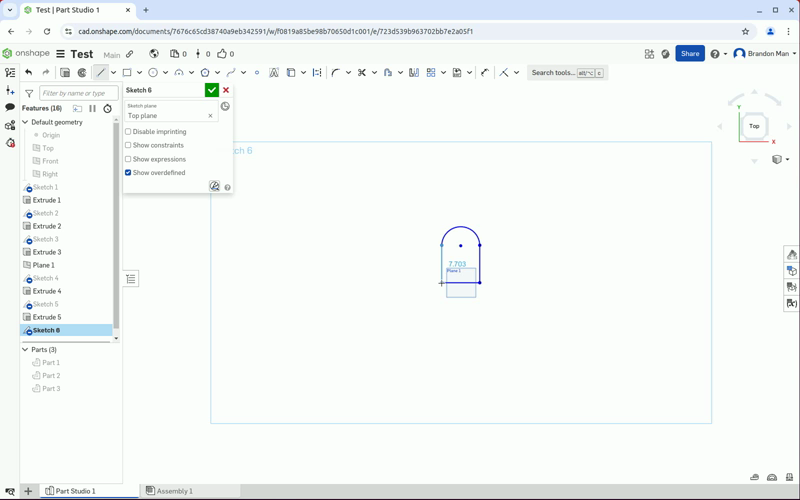
click(441, 282)
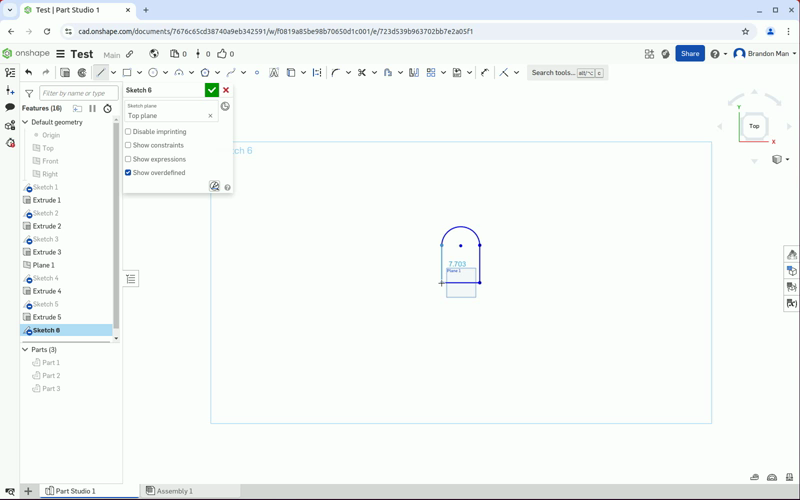
key(esc)
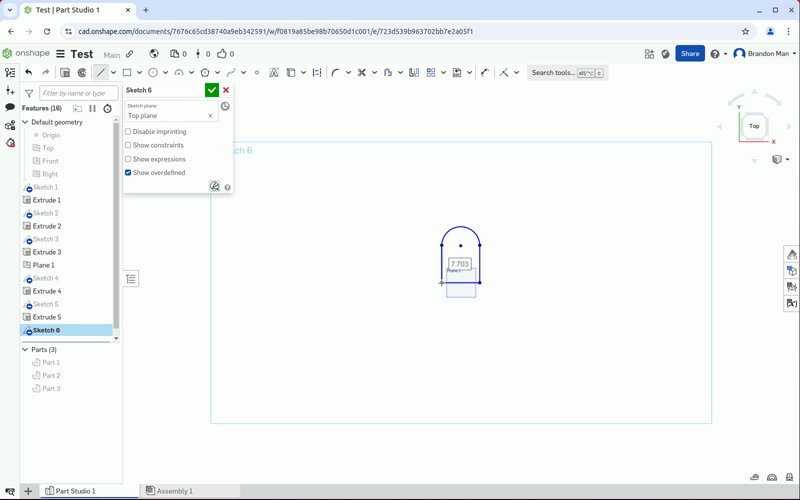
mouse_move(457, 244)
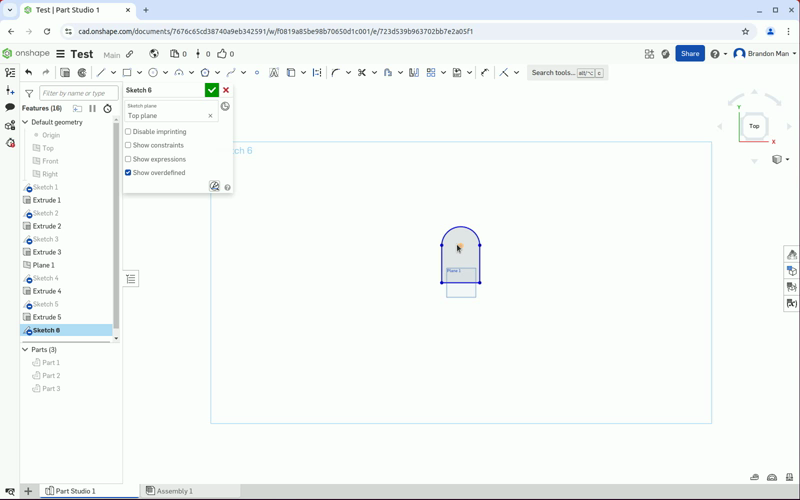
click(457, 244)
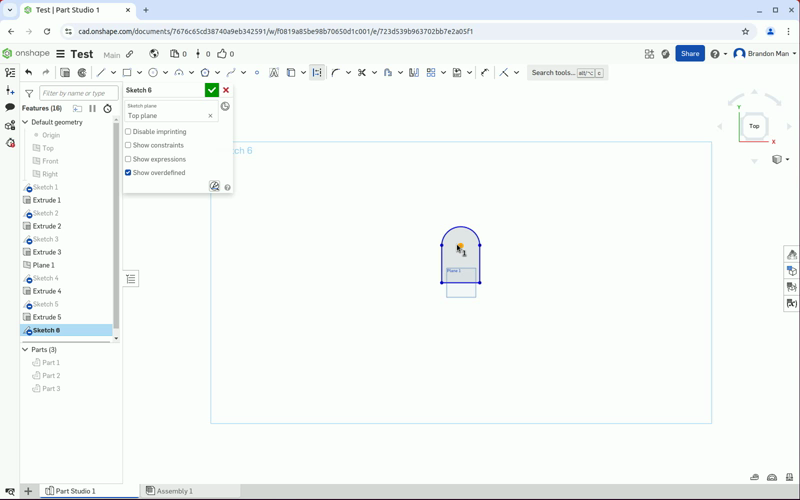
mouse_move(73, 352)
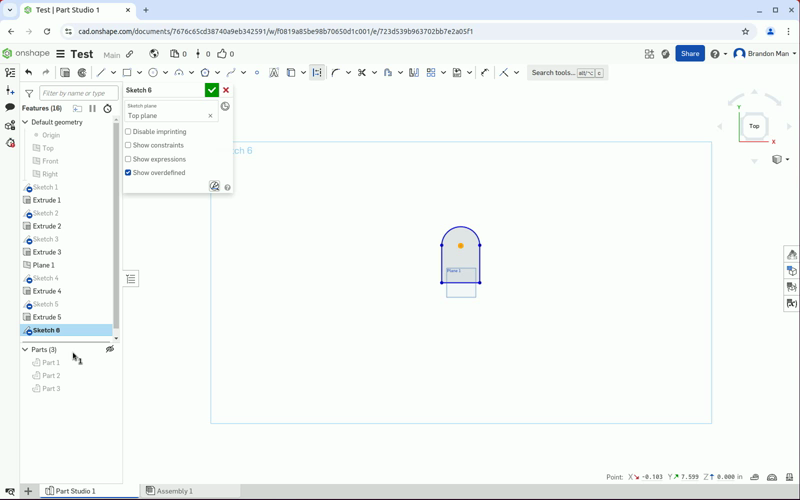
key(shift+y)
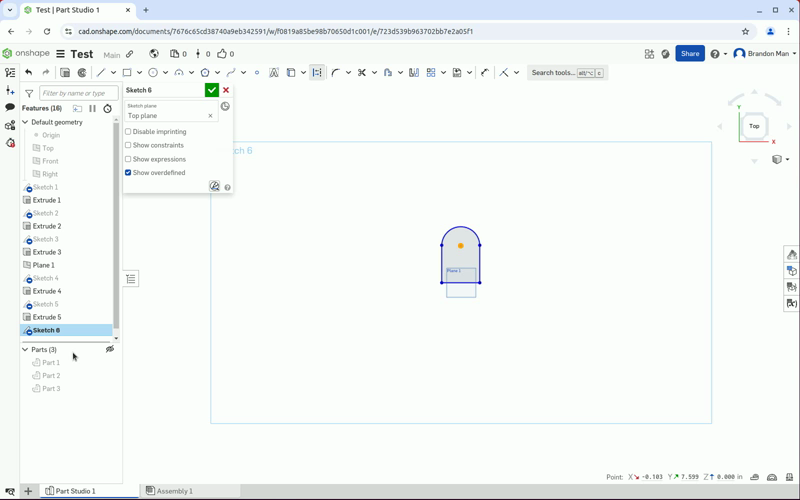
key(shift+e)
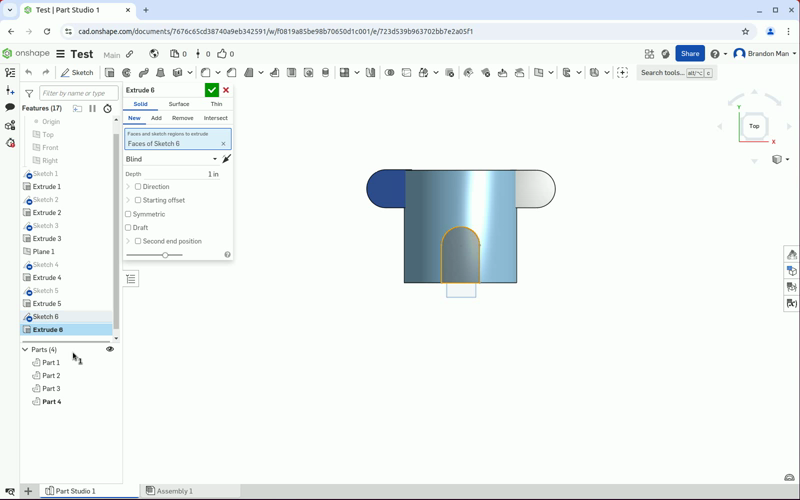
mouse_move(143, 106)
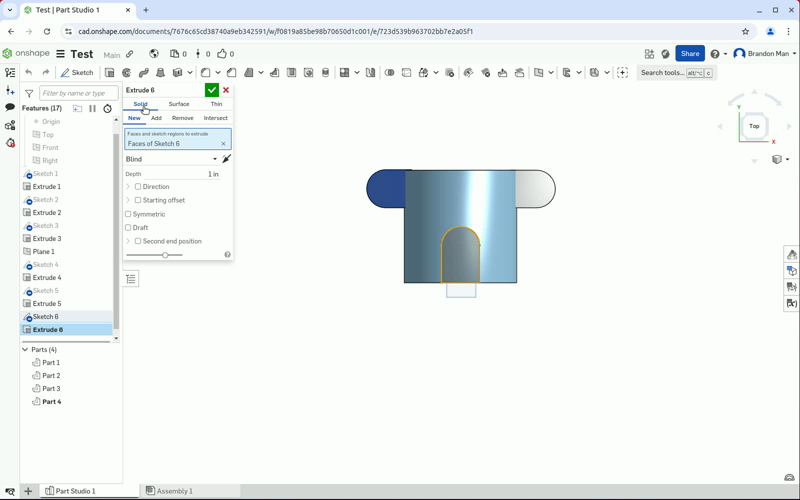
click(143, 106)
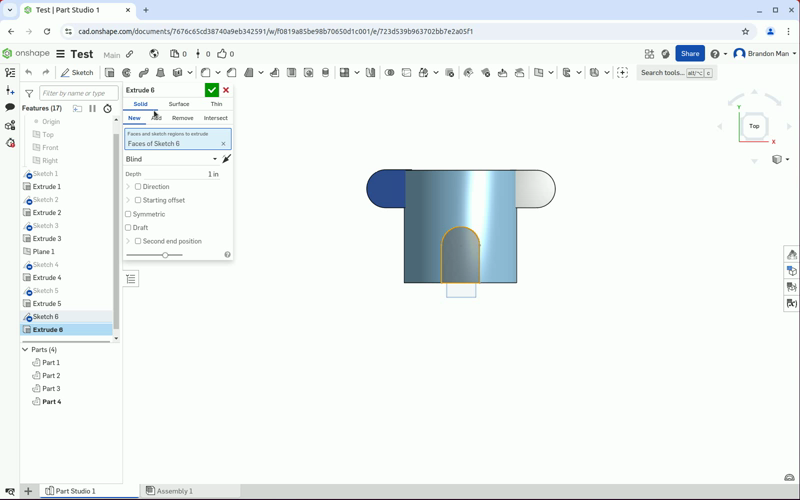
mouse_move(186, 120)
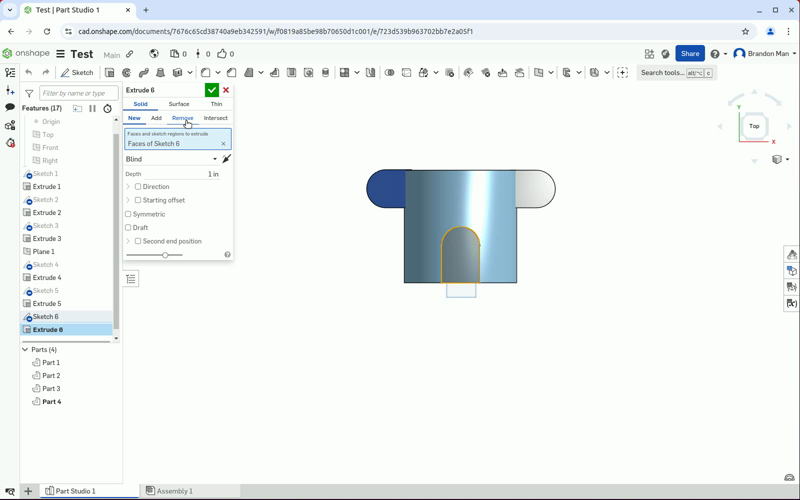
click(186, 120)
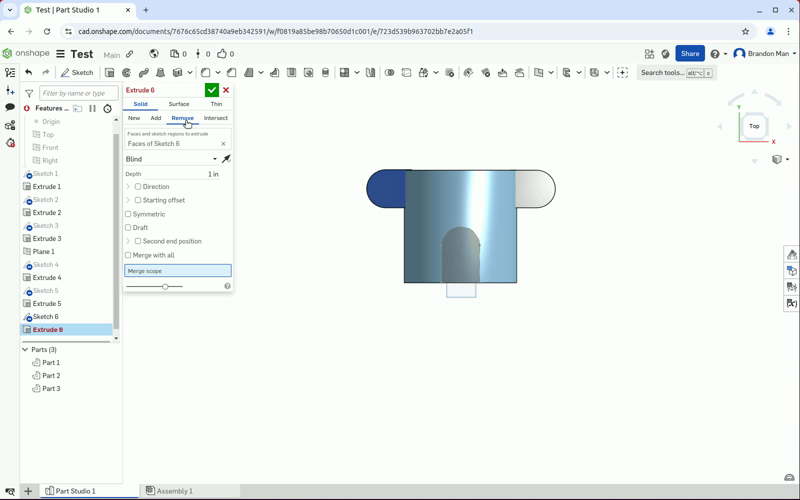
key(tab, 4)
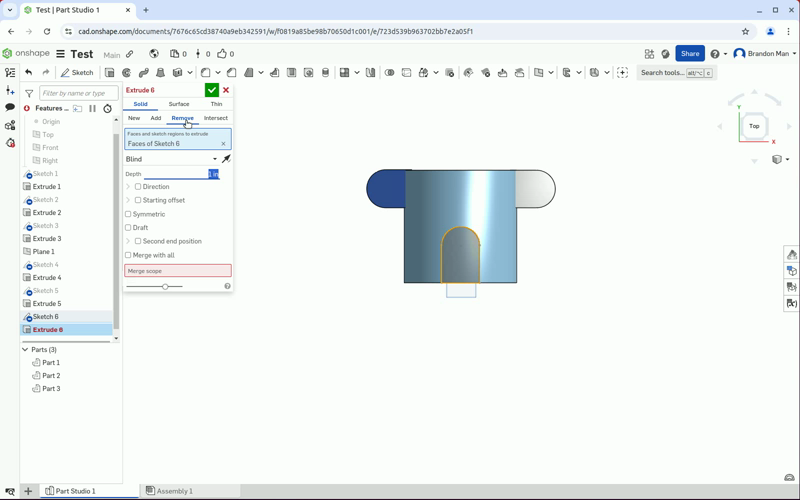
text(-11.554)
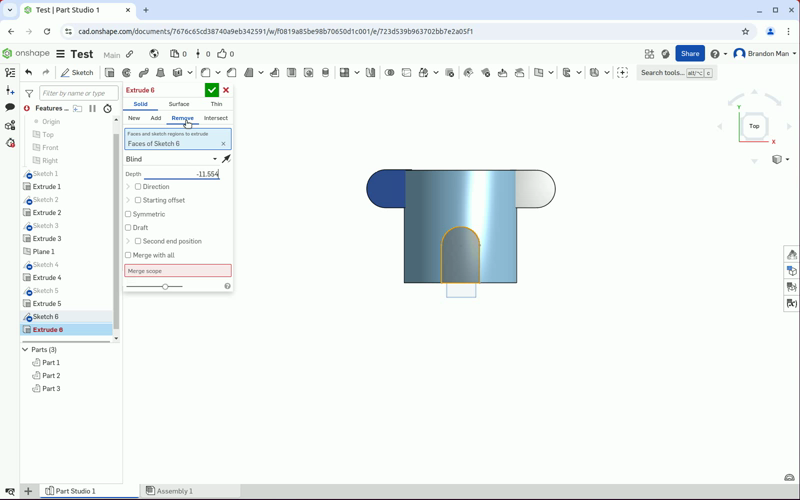
key(tab, 6)
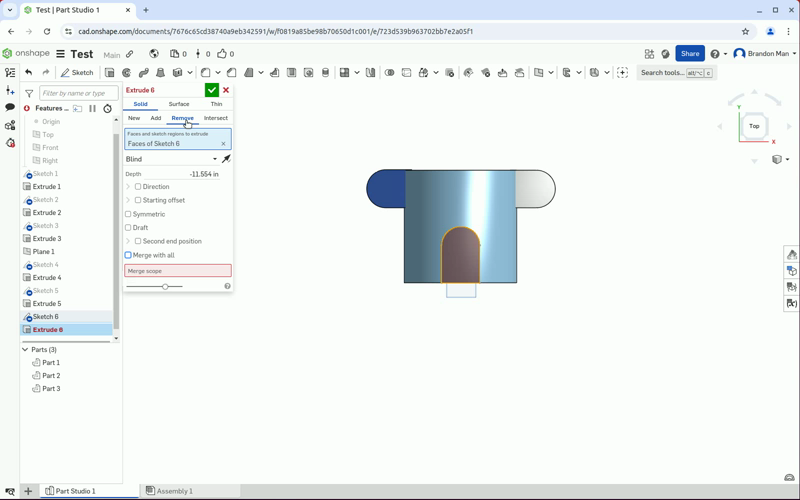
key(space)
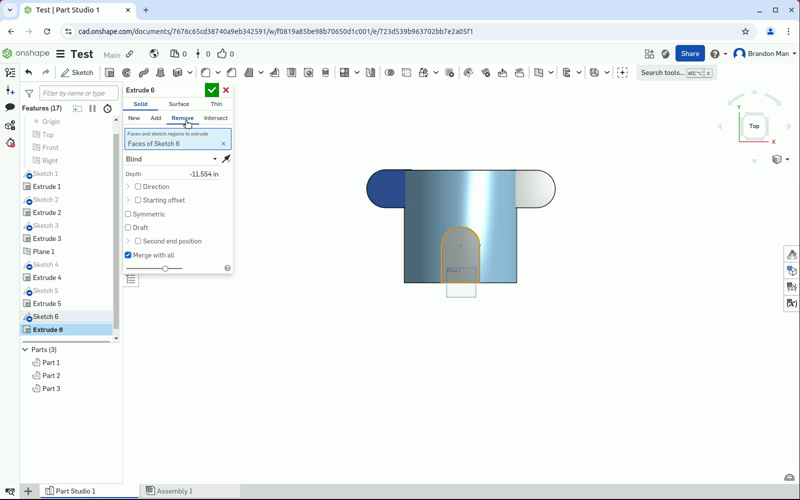
key(enter)
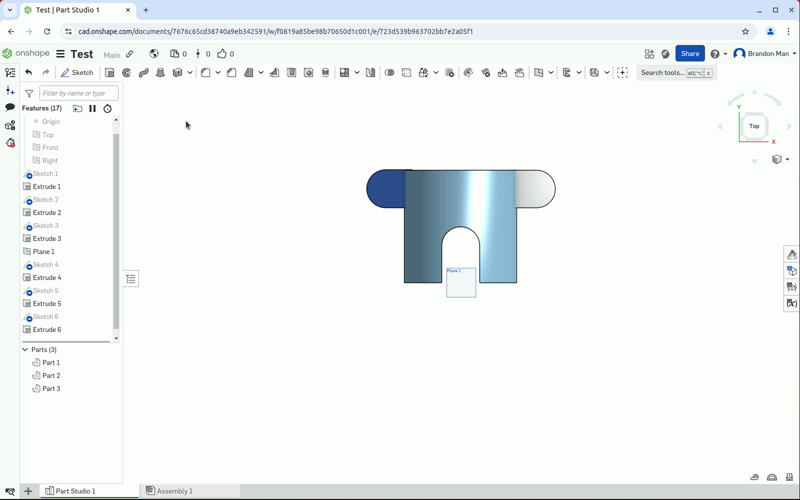
key(shift+h)
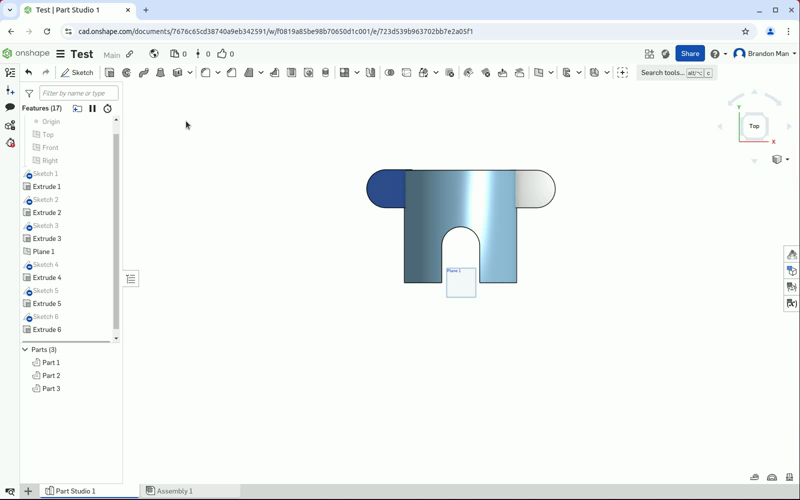
key(shift+h)
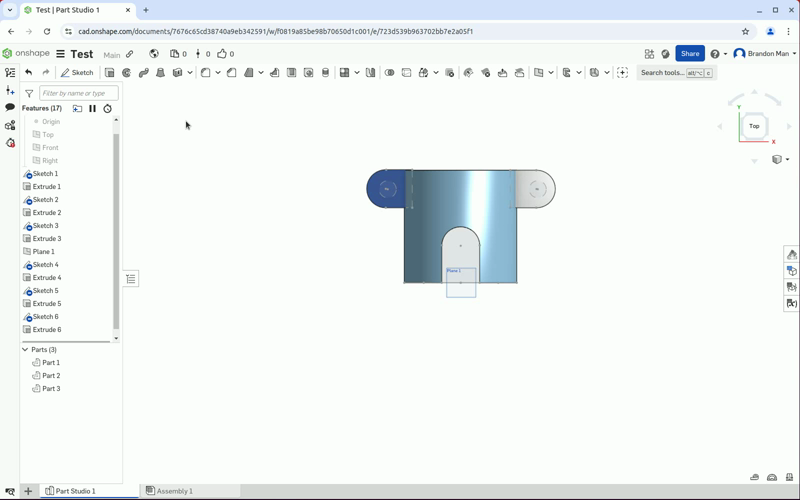
key(shift+7)
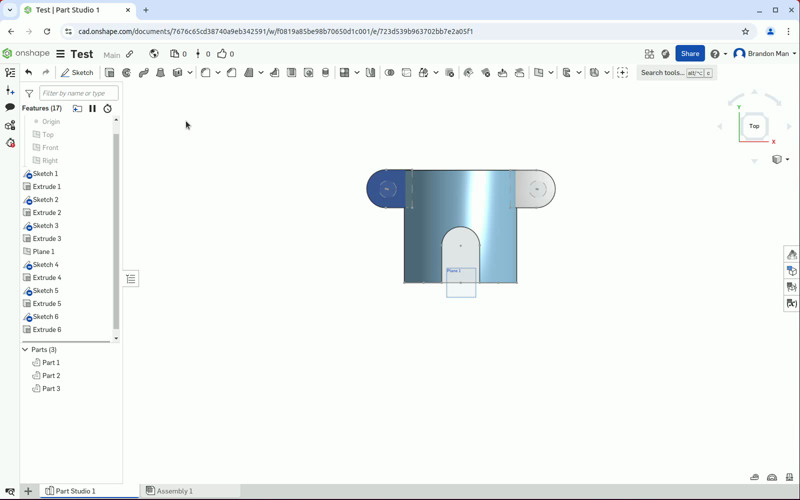
key(up, 3)
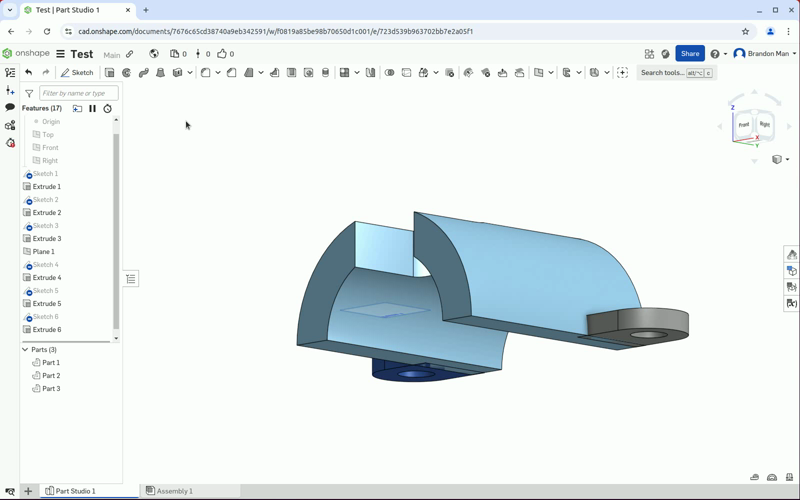
key(left, 3)
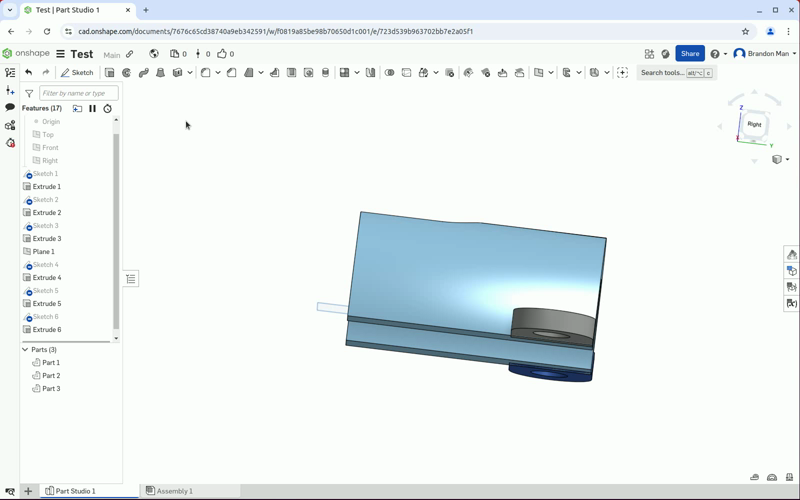
key(right, 3)
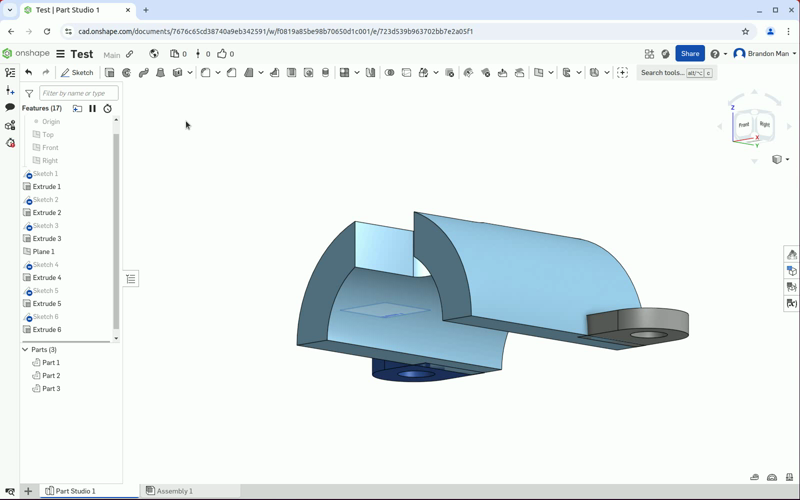
key(down, 3)
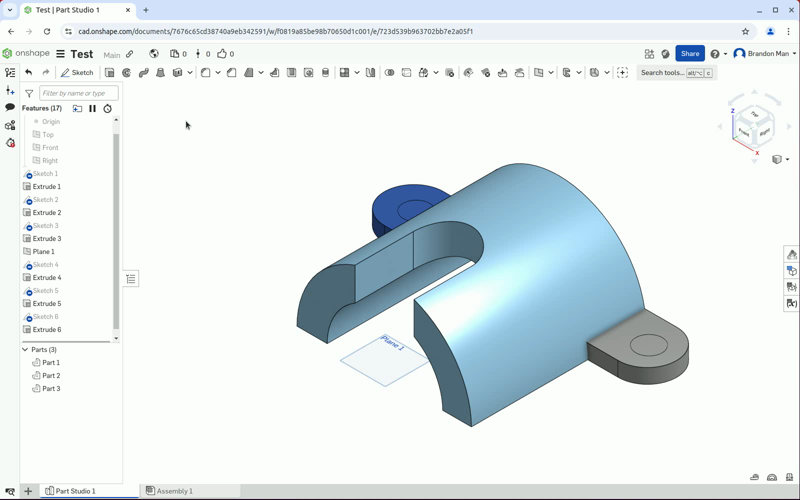
mouse_move(69, 176)
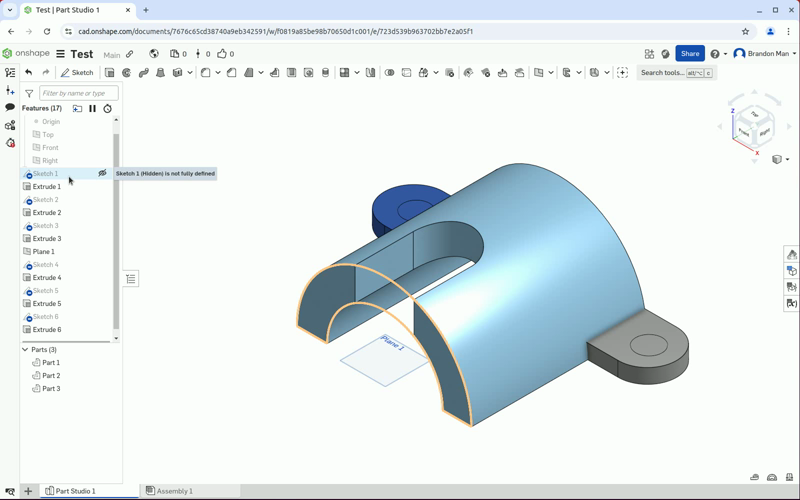
click(69, 176)